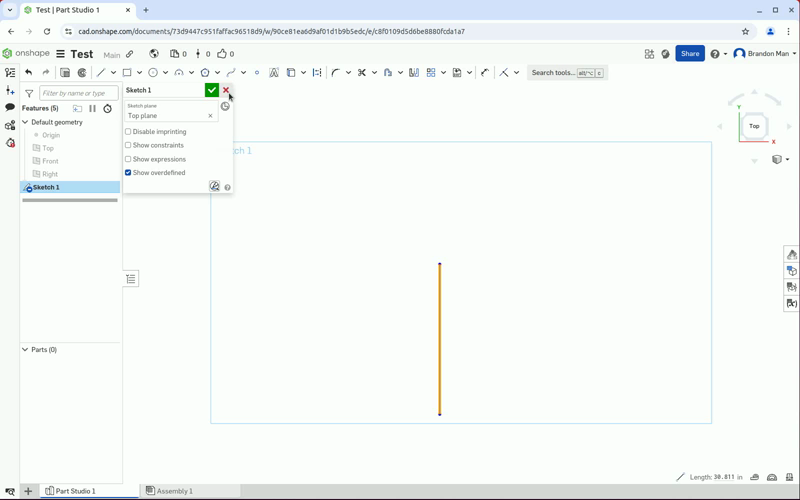
key(shift+h)
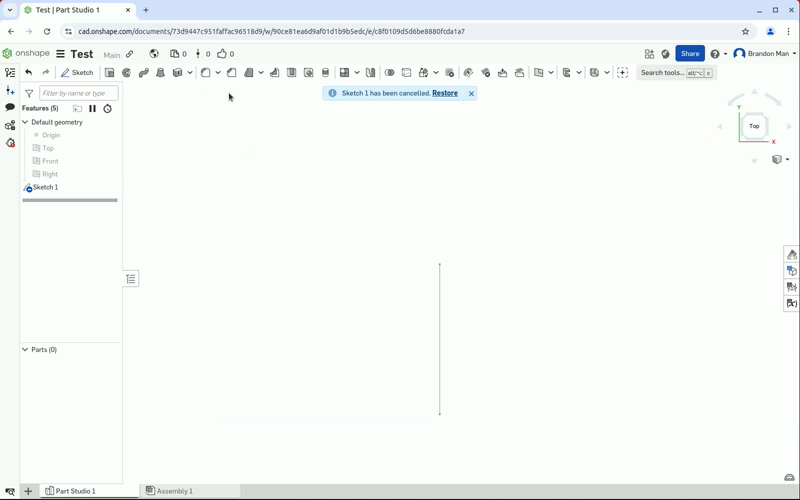
key(shift+s)
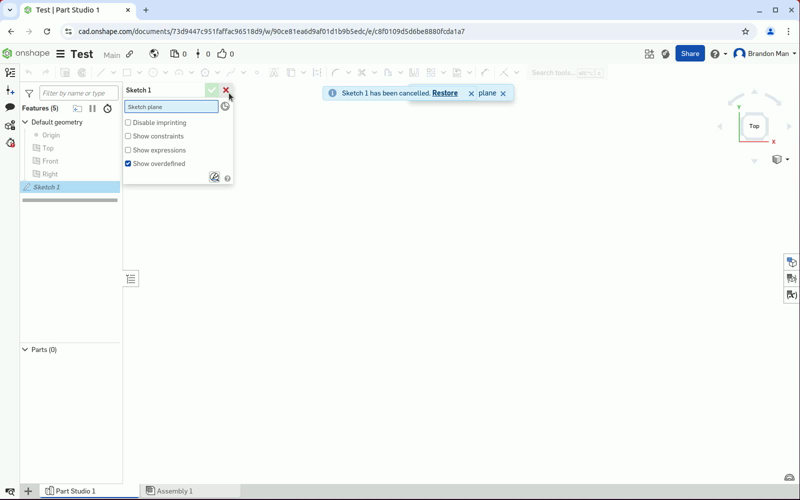
mouse_move(73, 150)
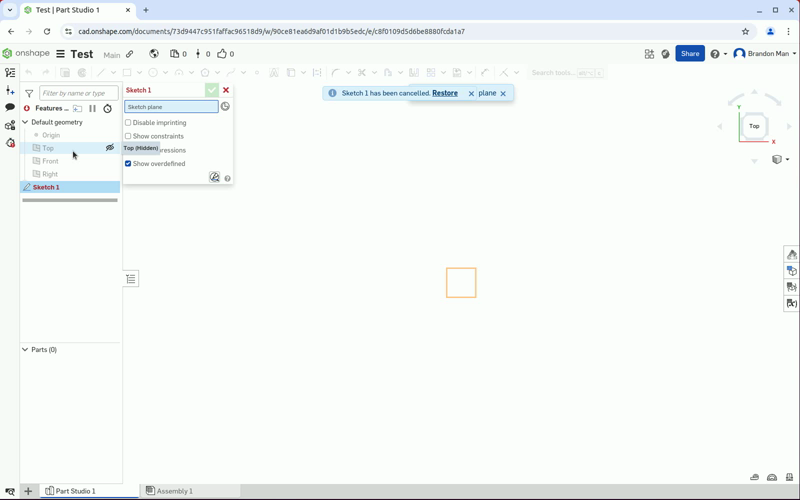
click(73, 150)
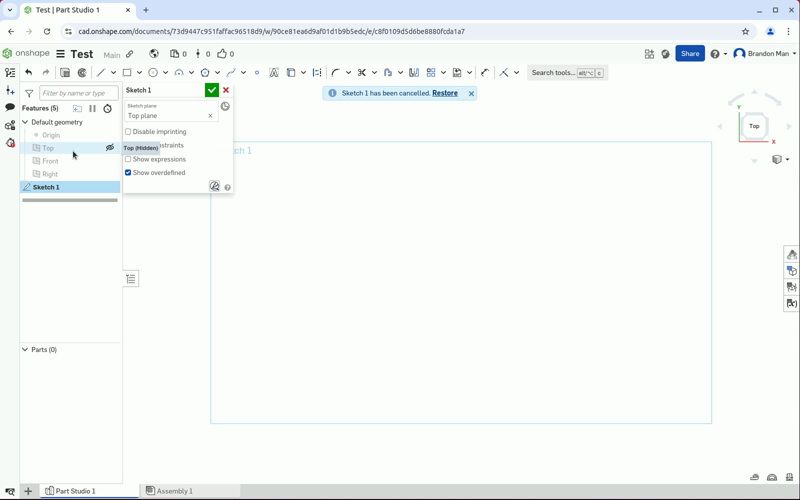
mouse_move(73, 352)
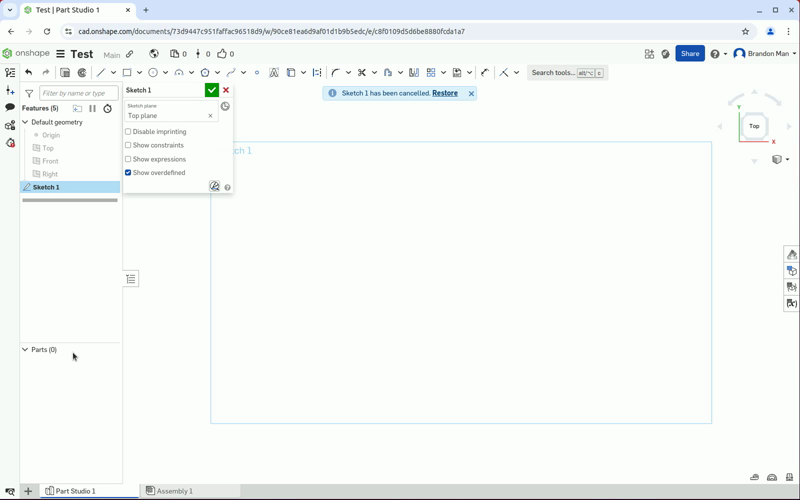
key(y)
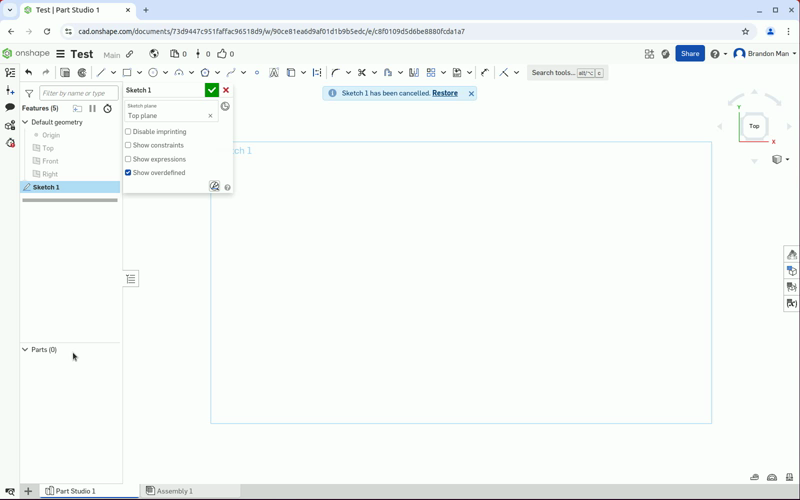
key(l)
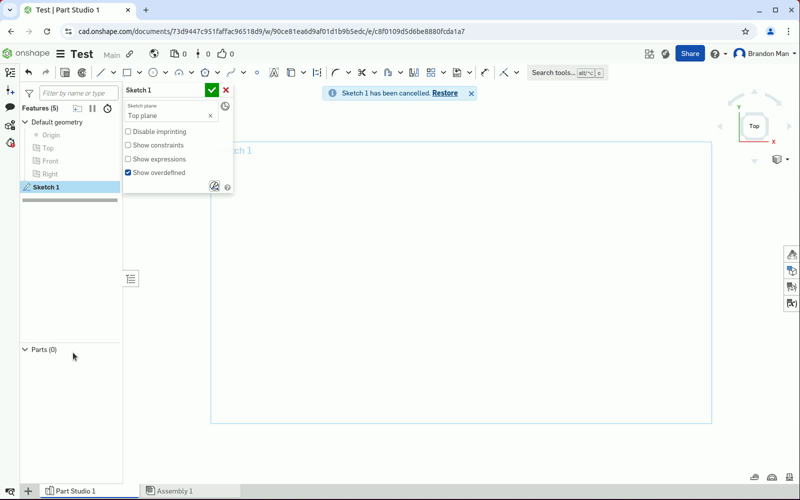
key_down(shift)
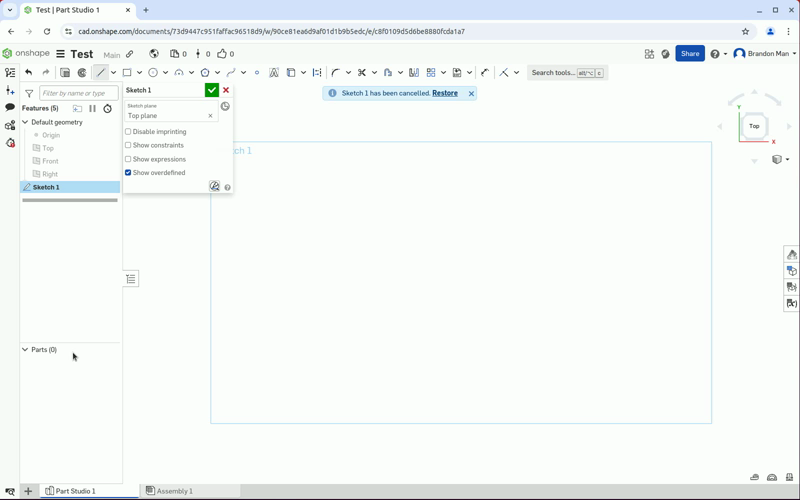
mouse_move(348, 308)
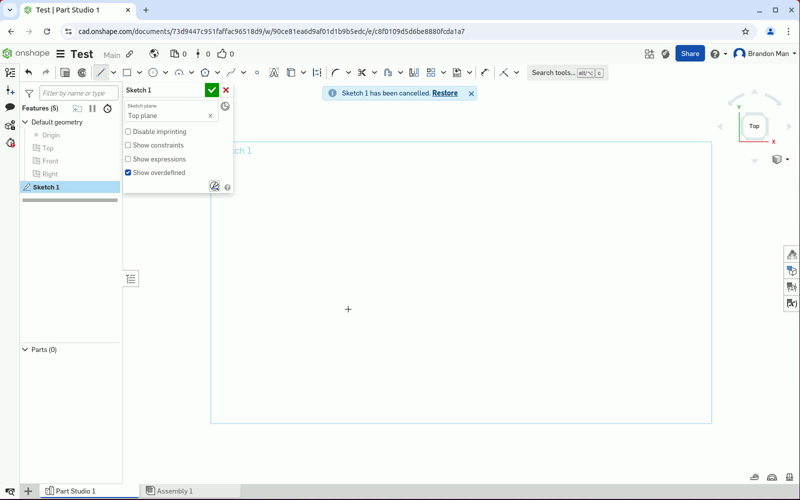
click(348, 308)
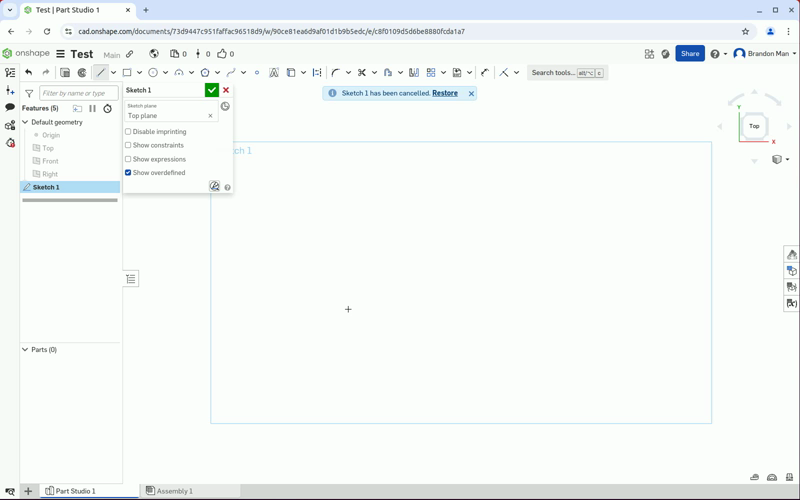
key_up(shift)
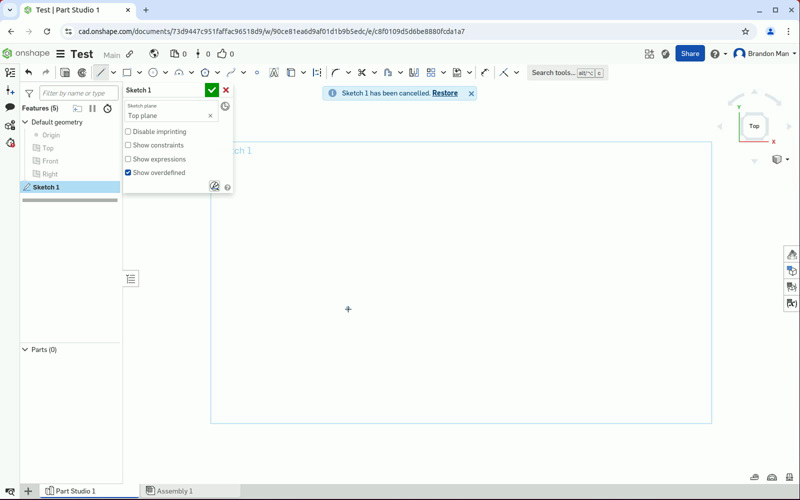
key_down(shift)
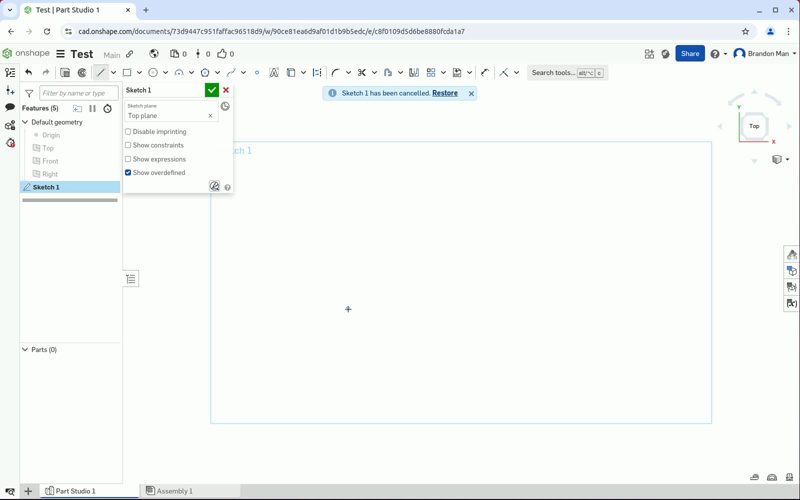
mouse_move(378, 308)
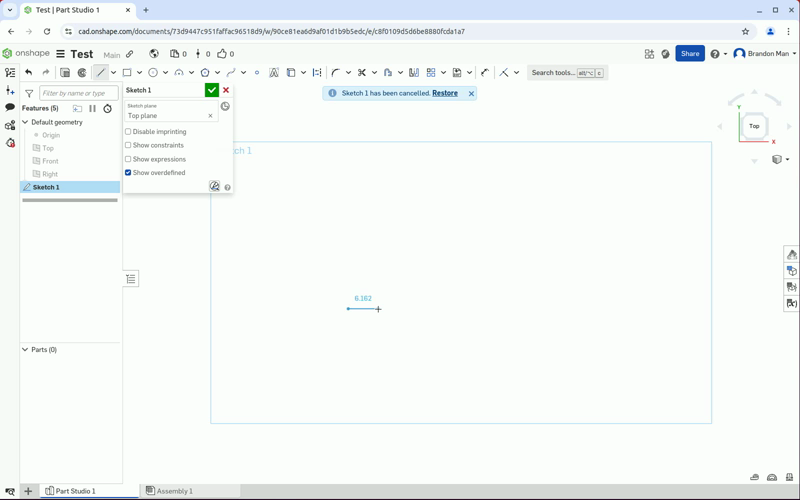
mouse_move(393, 282)
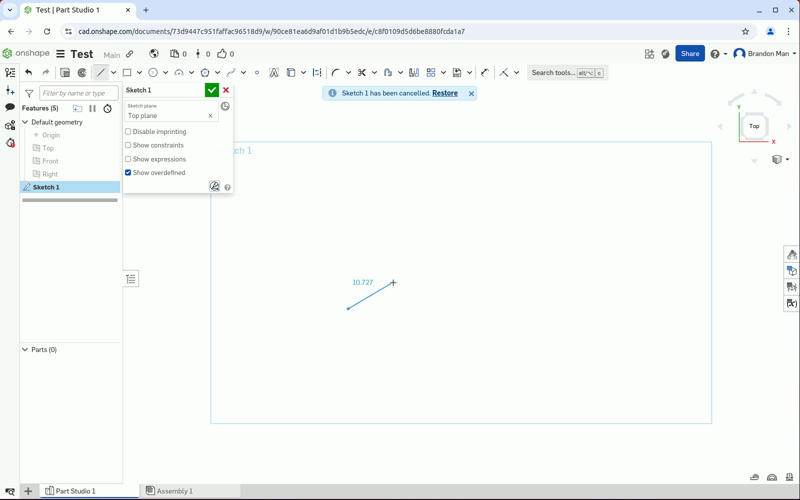
click(393, 282)
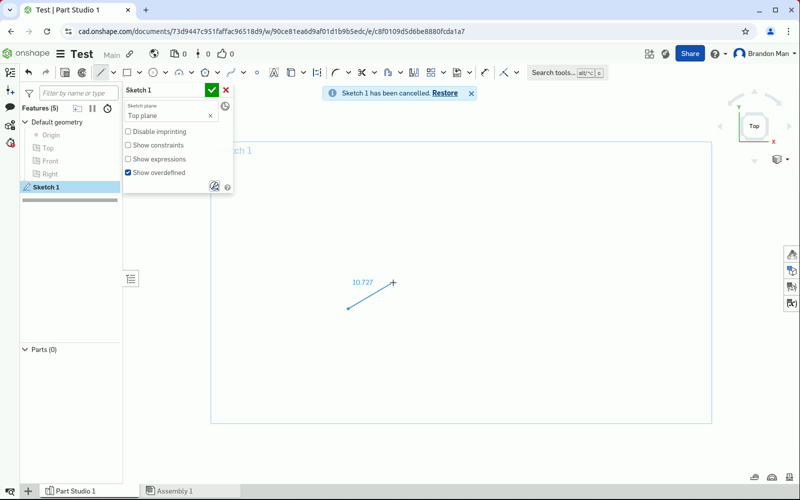
key_up(shift)
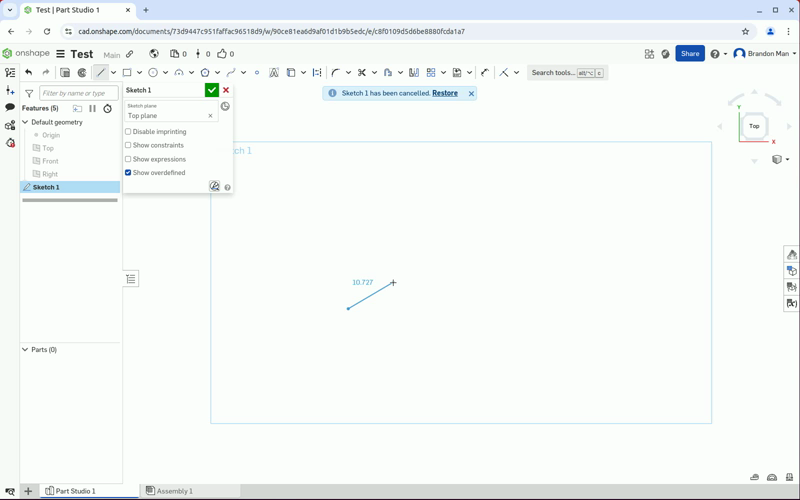
key_down(shift)
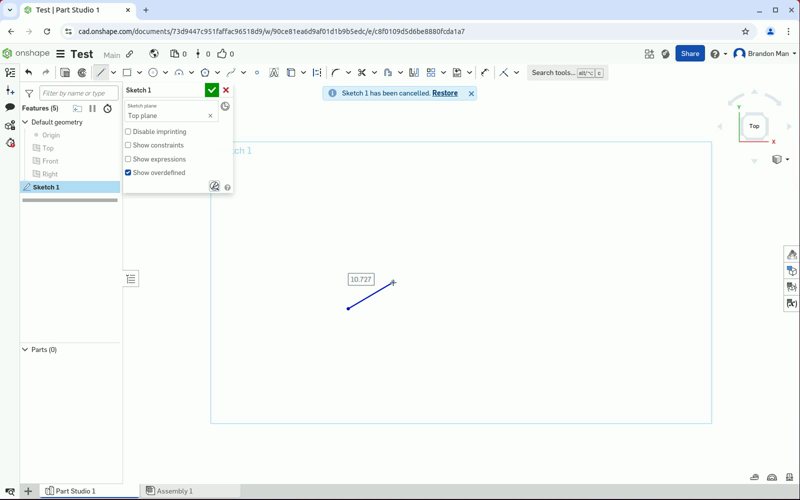
mouse_move(423, 282)
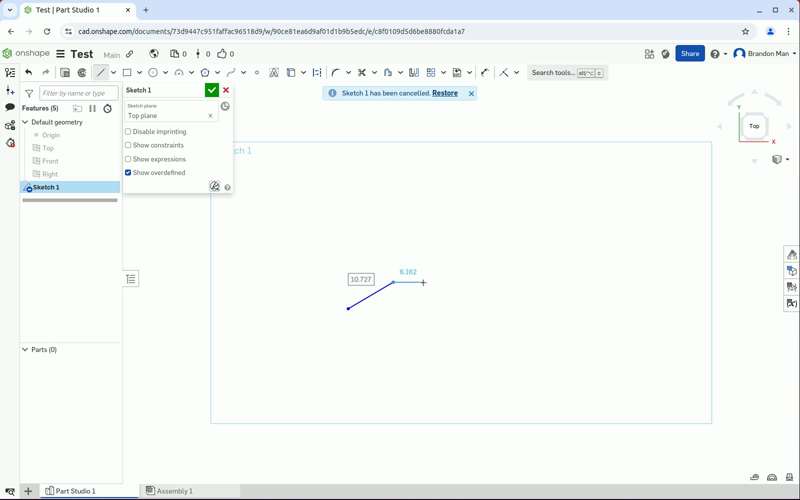
mouse_move(348, 256)
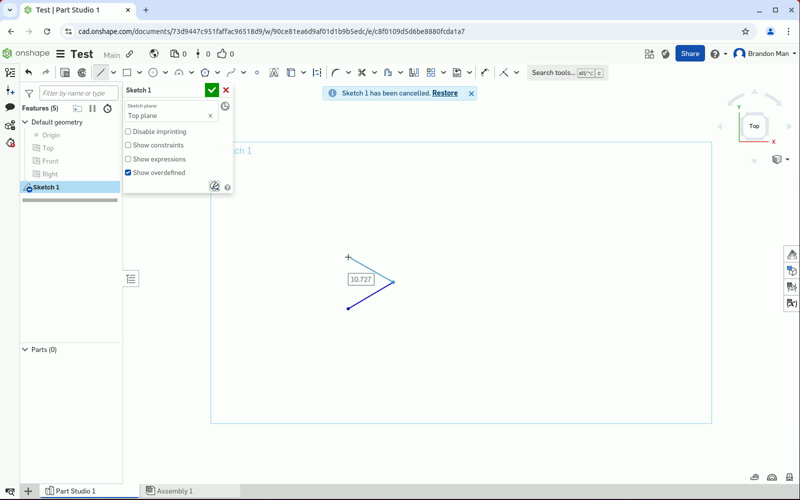
click(348, 256)
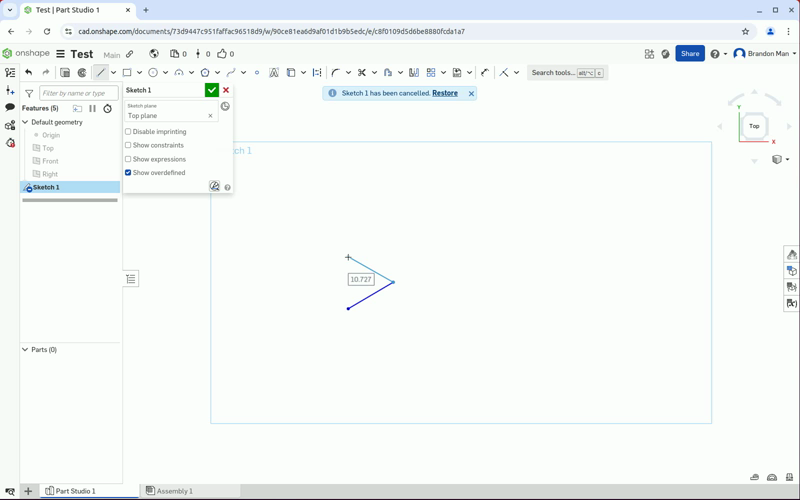
key_up(shift)
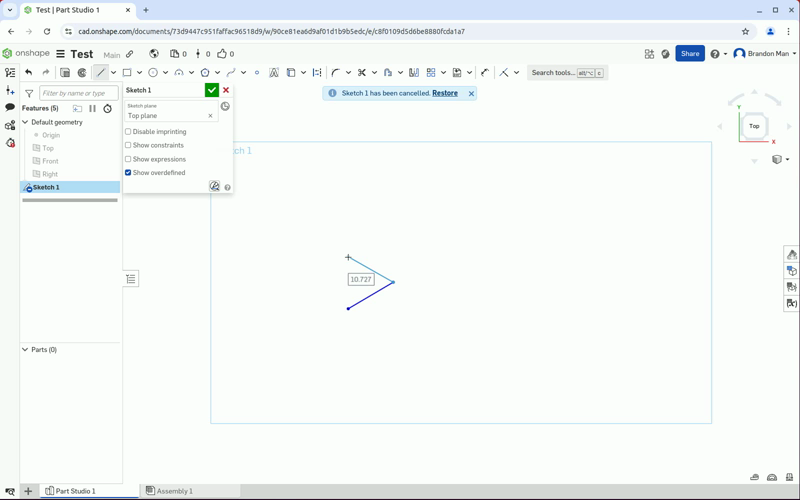
mouse_move(378, 256)
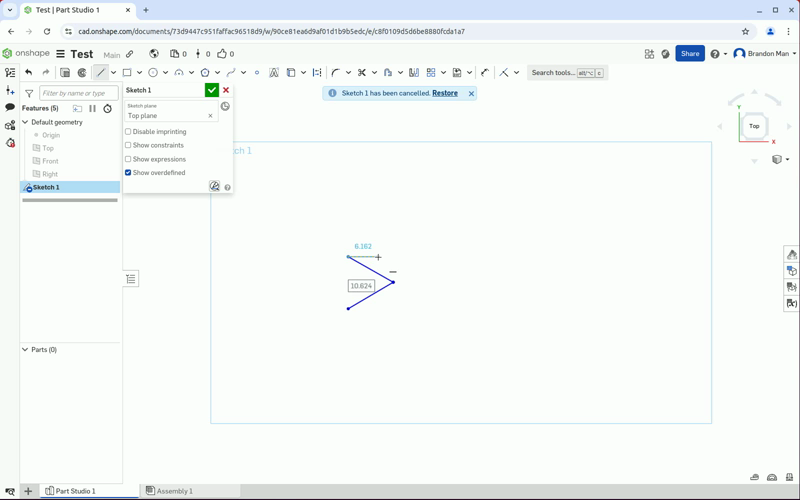
key_down(shift)
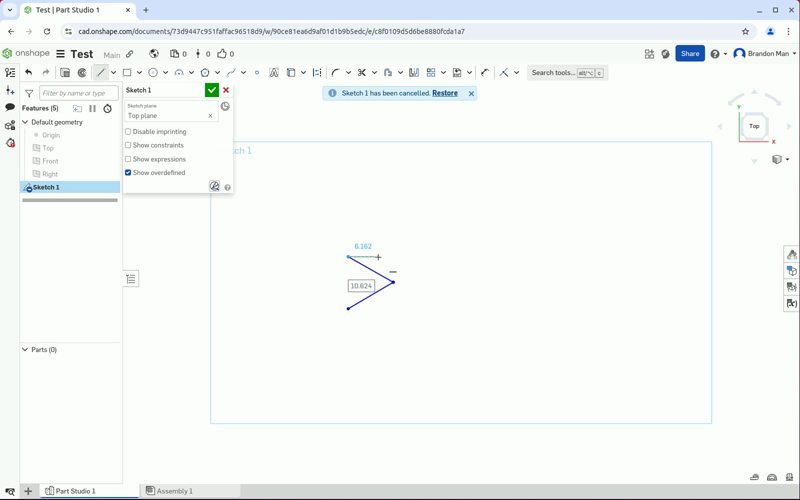
mouse_move(348, 308)
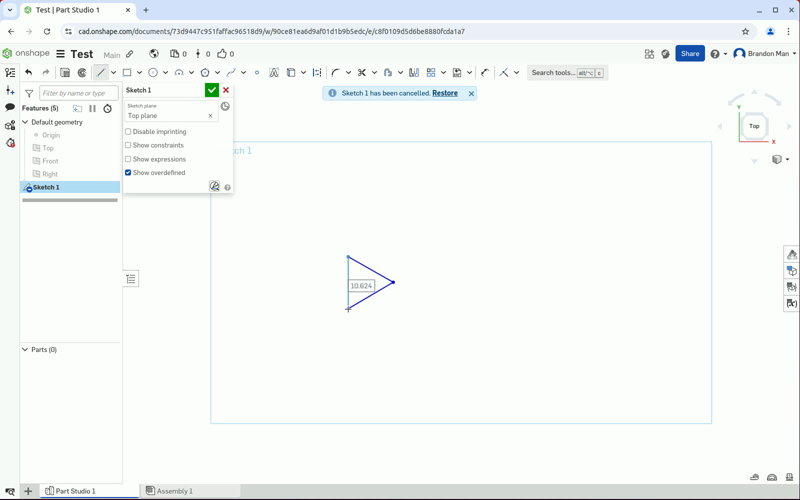
key_up(shift)
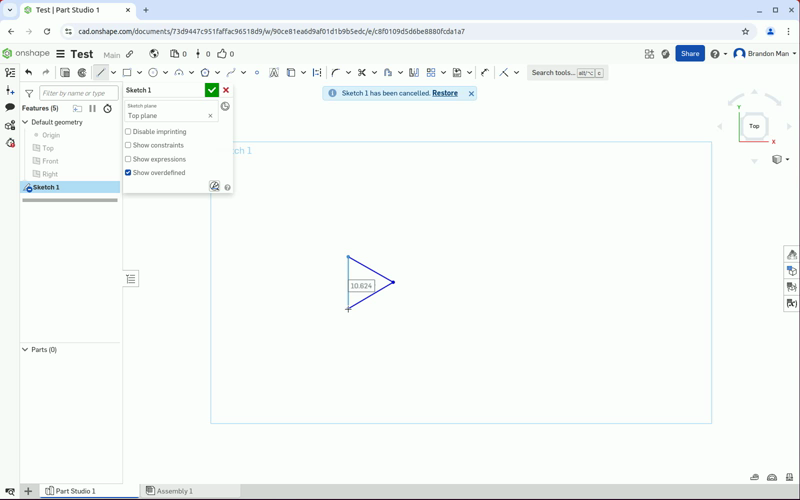
click(348, 308)
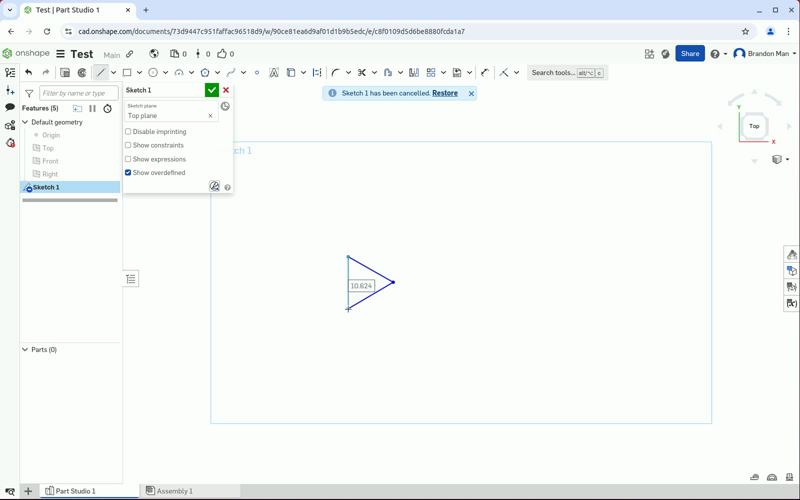
key(esc)
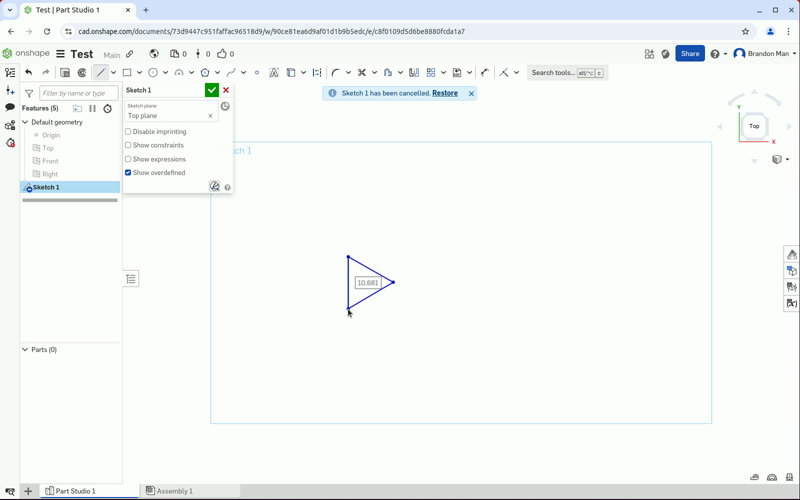
key(l)
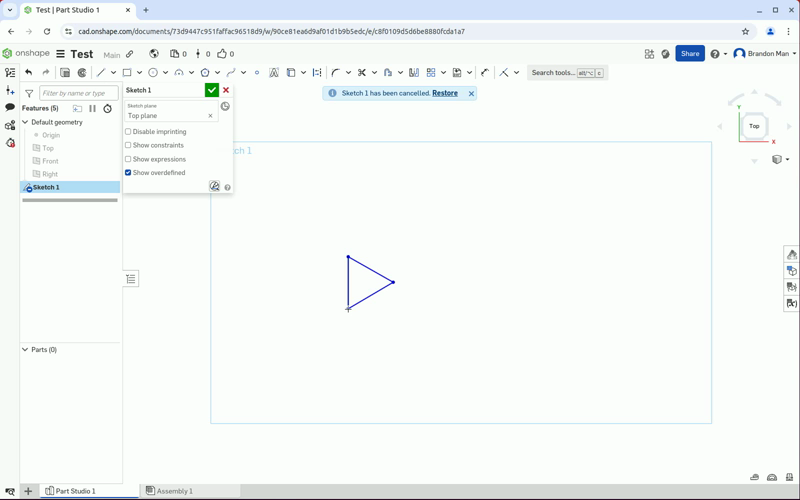
key_down(shift)
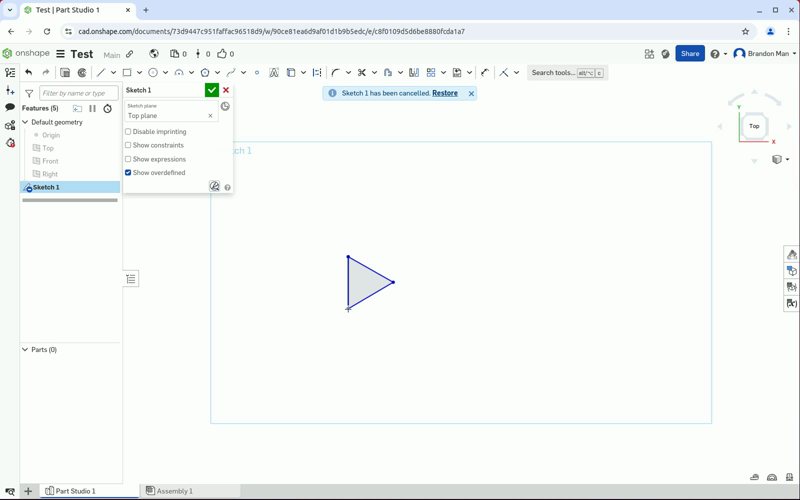
mouse_move(356, 294)
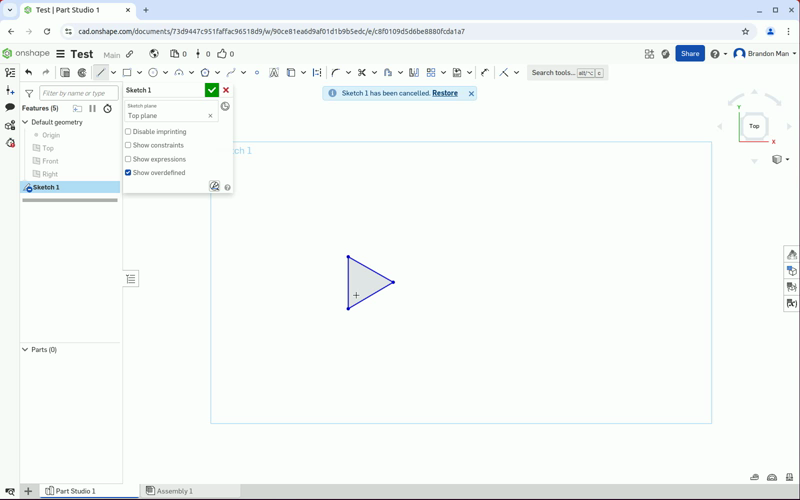
click(356, 294)
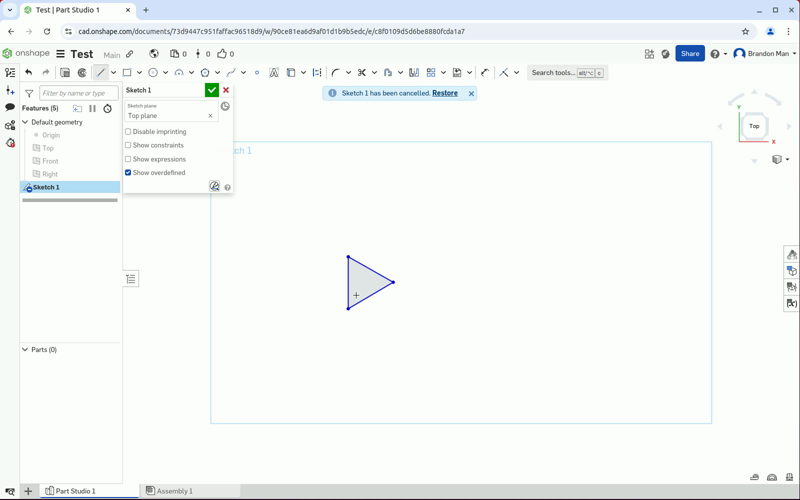
key_up(shift)
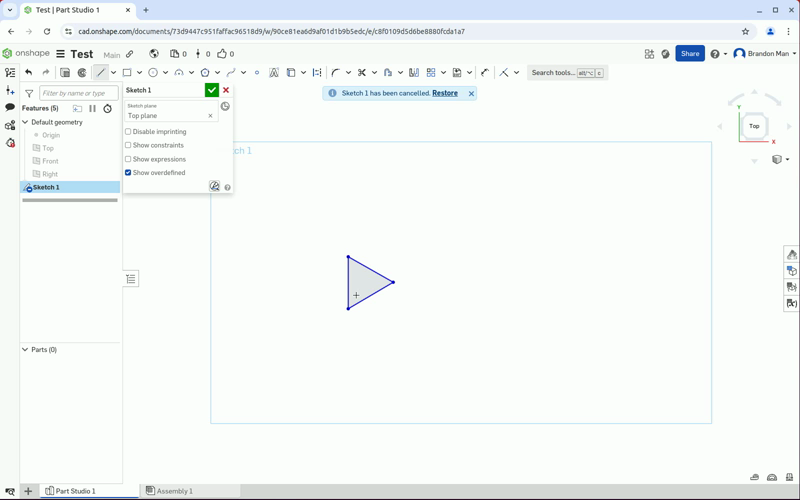
key_down(shift)
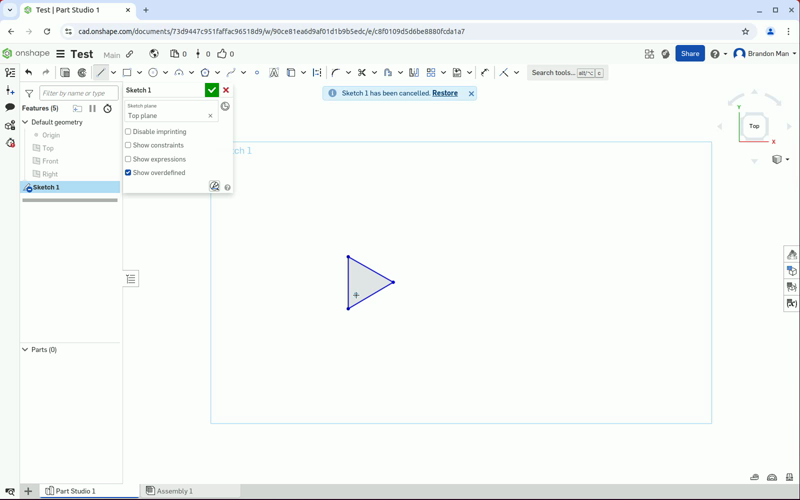
mouse_move(386, 294)
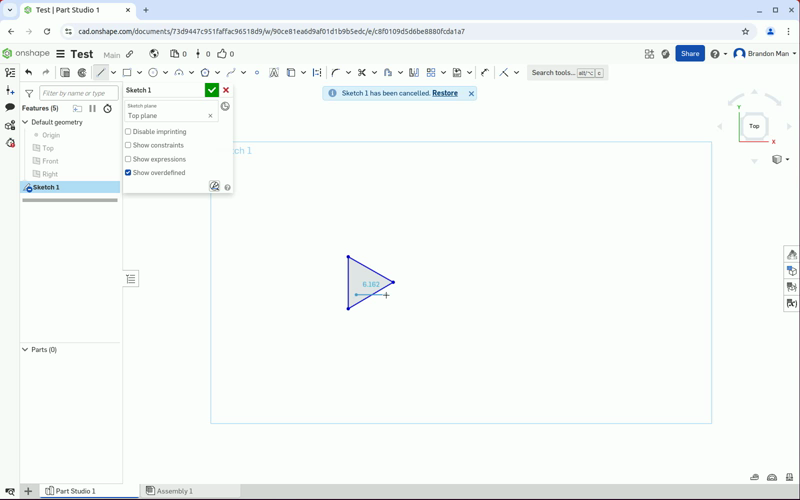
mouse_move(377, 282)
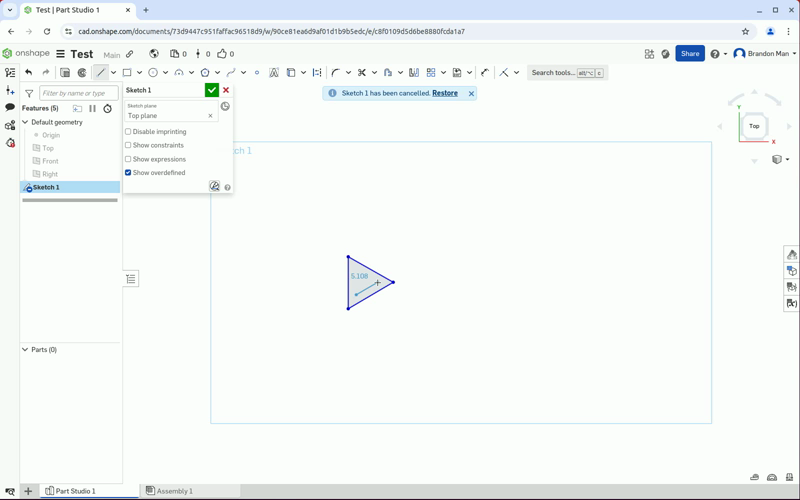
click(377, 282)
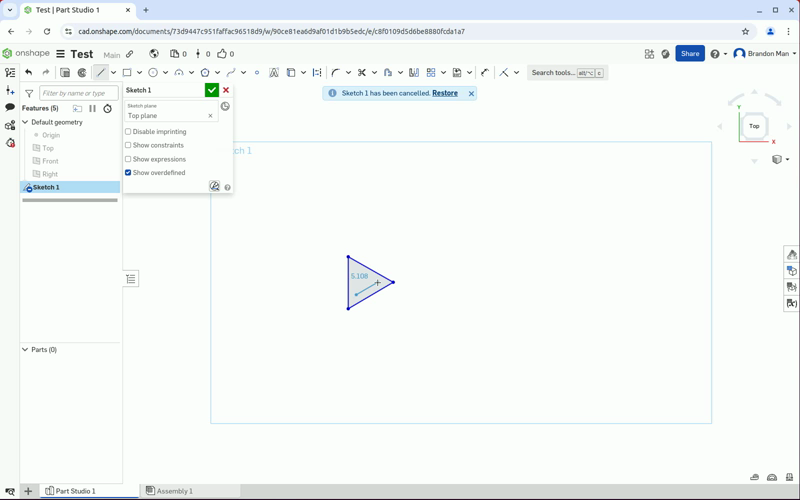
key_up(shift)
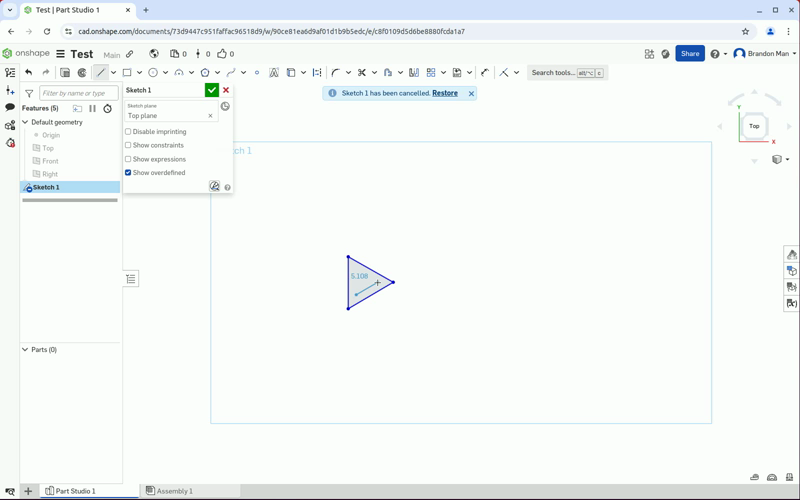
key_down(shift)
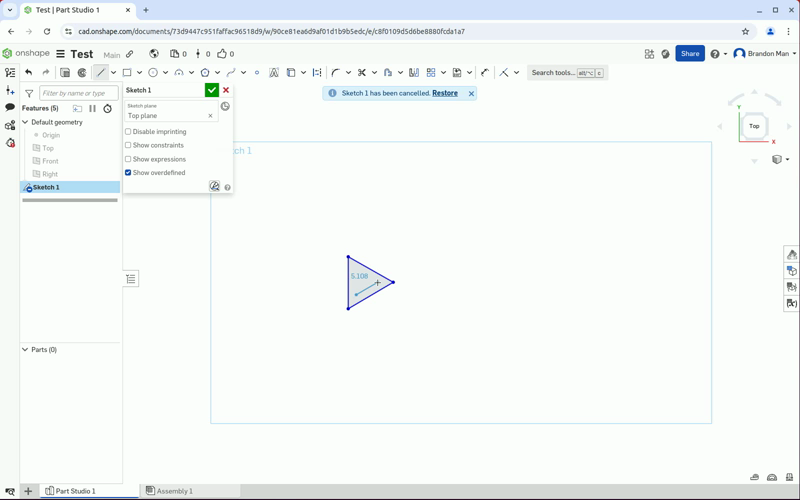
mouse_move(407, 282)
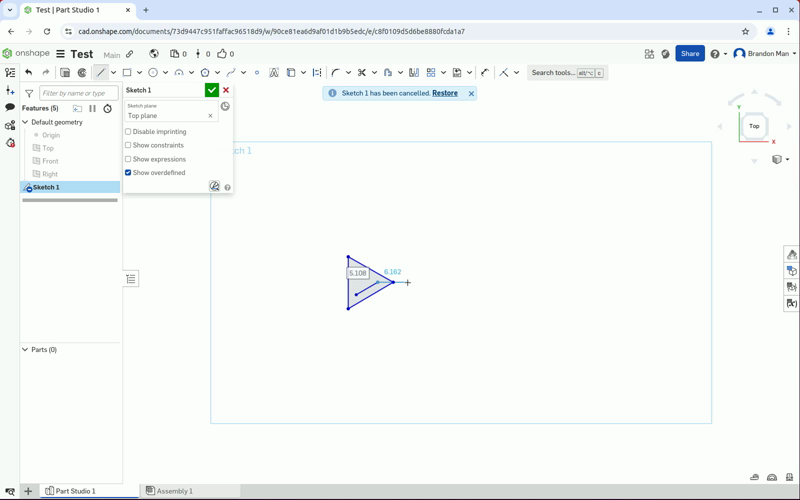
mouse_move(356, 270)
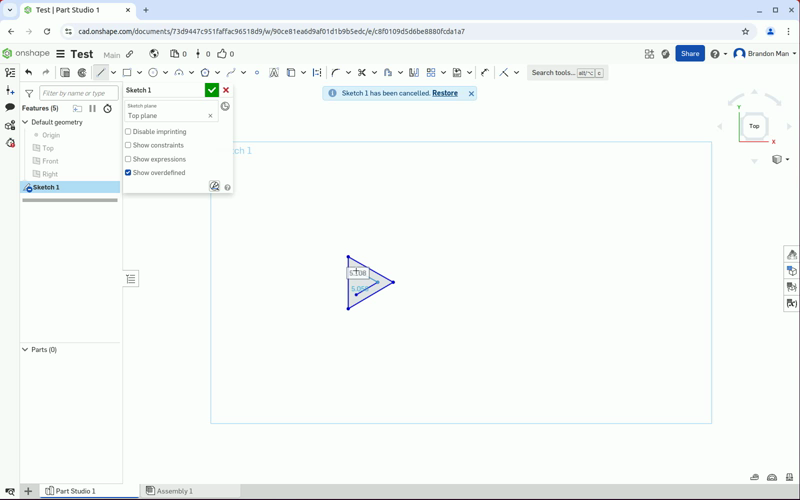
click(356, 270)
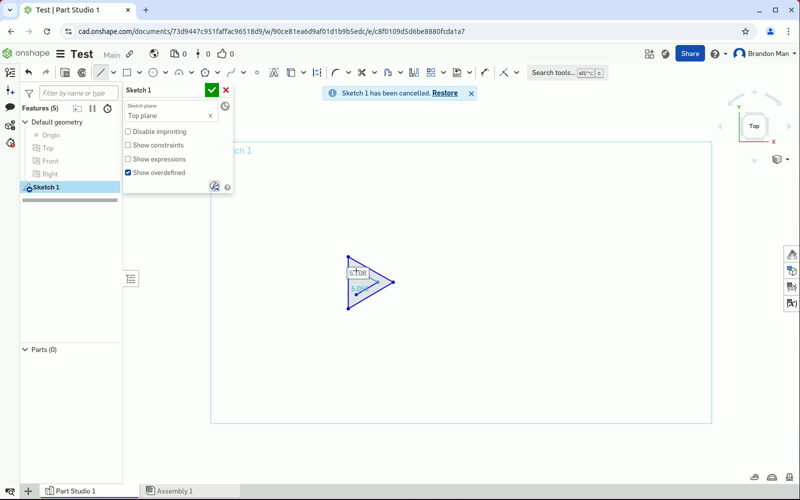
key_up(shift)
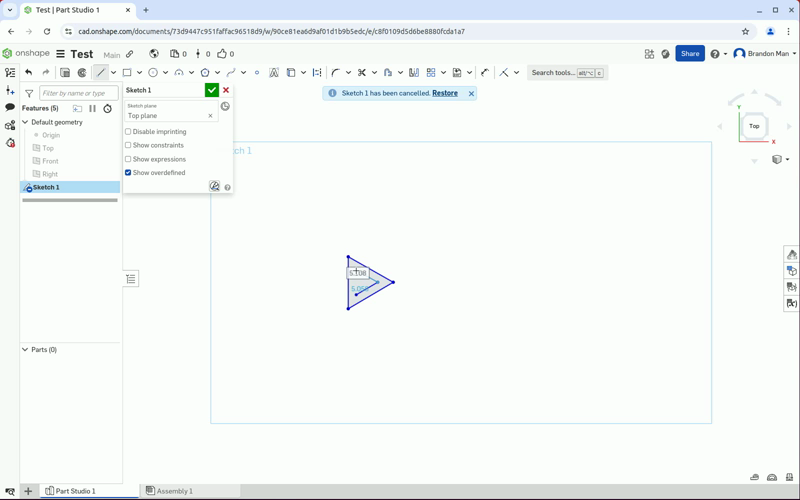
mouse_move(386, 270)
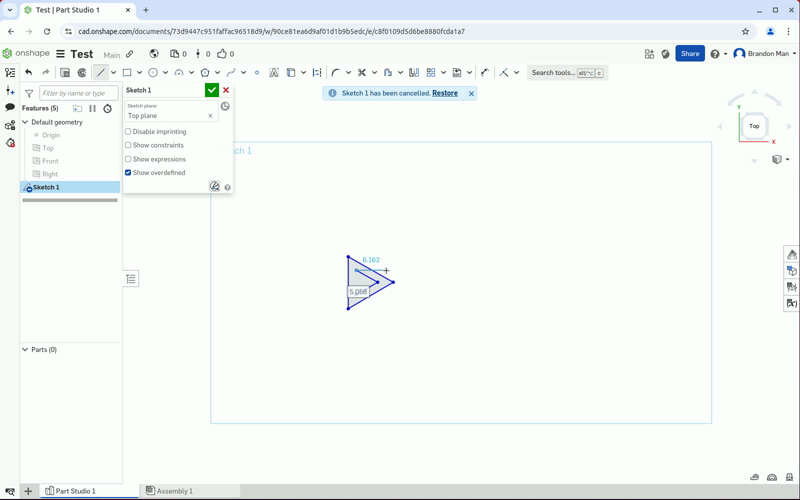
key_down(shift)
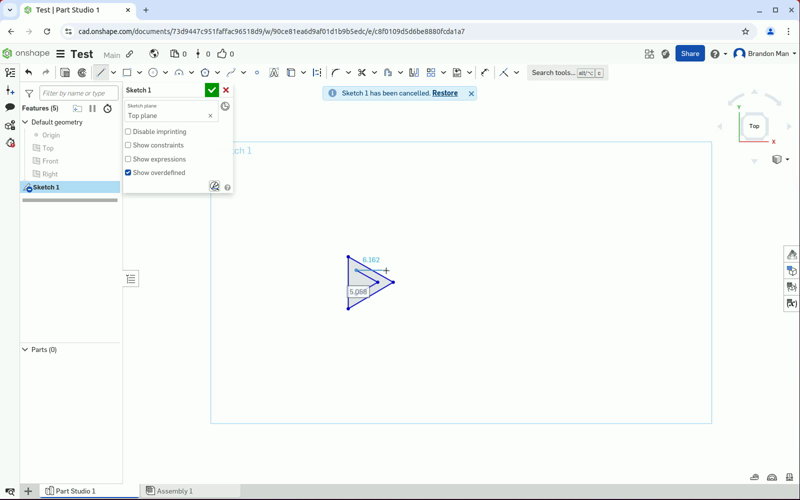
mouse_move(356, 294)
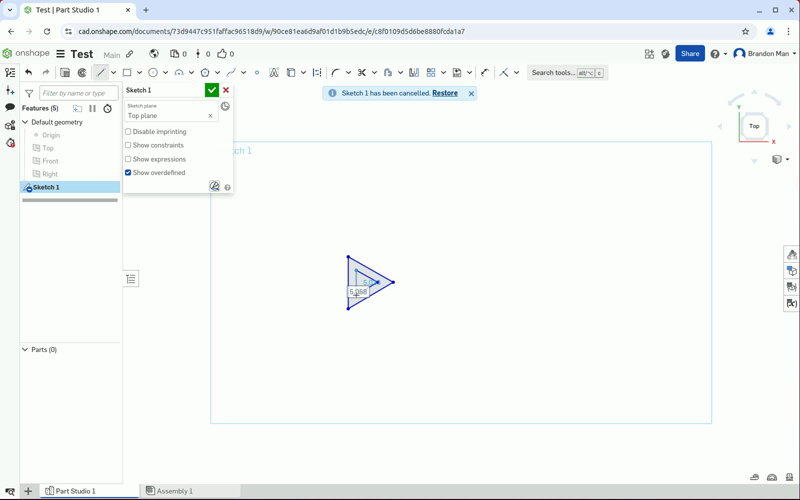
key_up(shift)
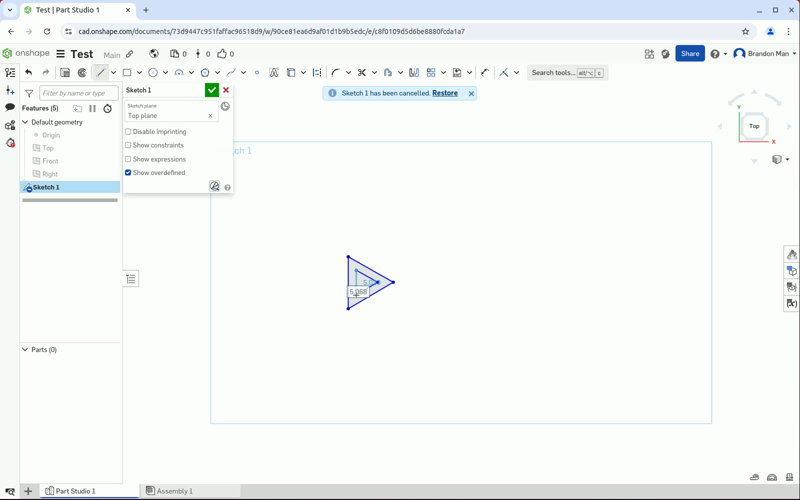
click(356, 294)
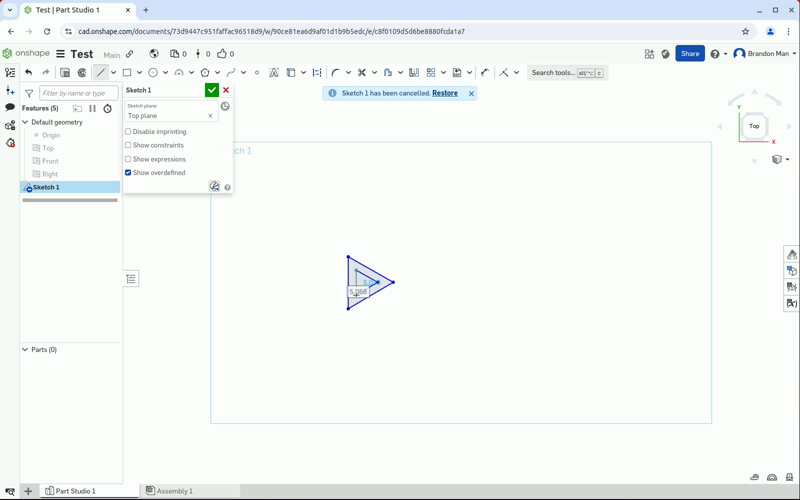
key(esc)
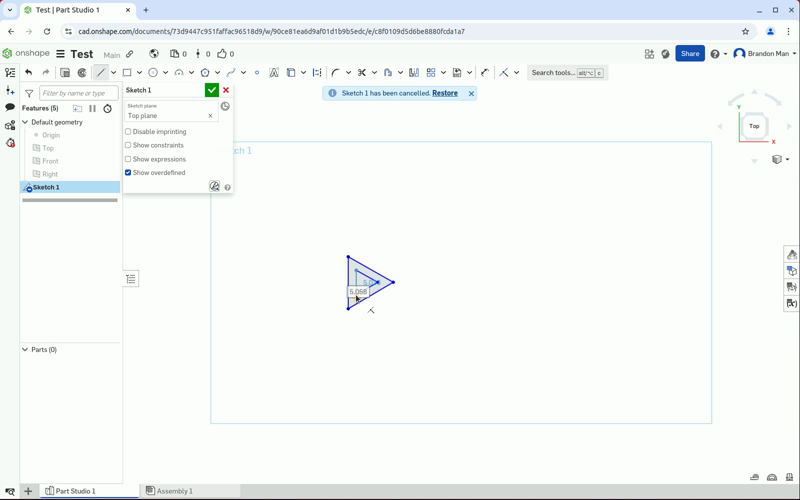
mouse_move(356, 300)
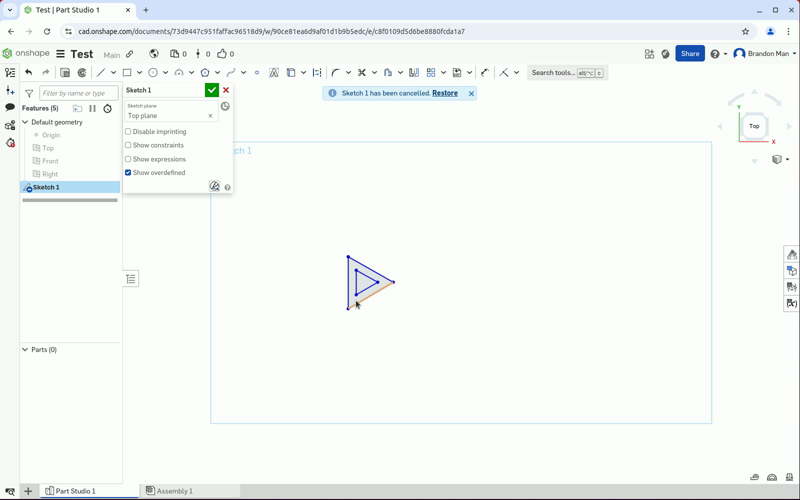
scroll(6)
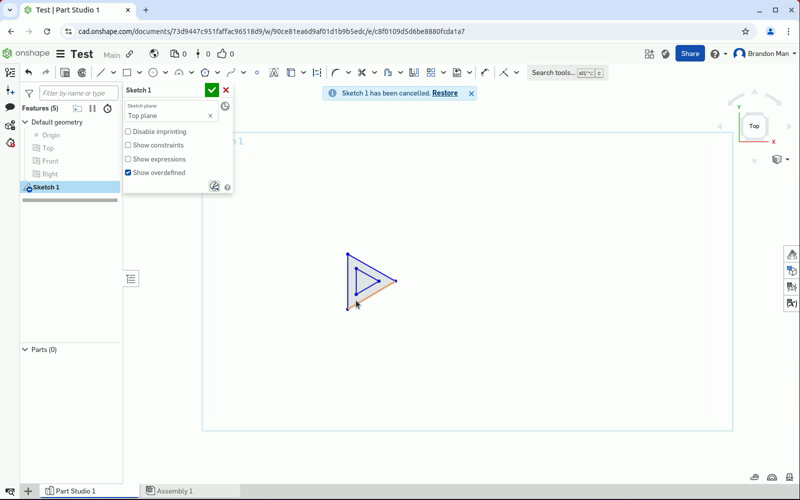
scroll(6)
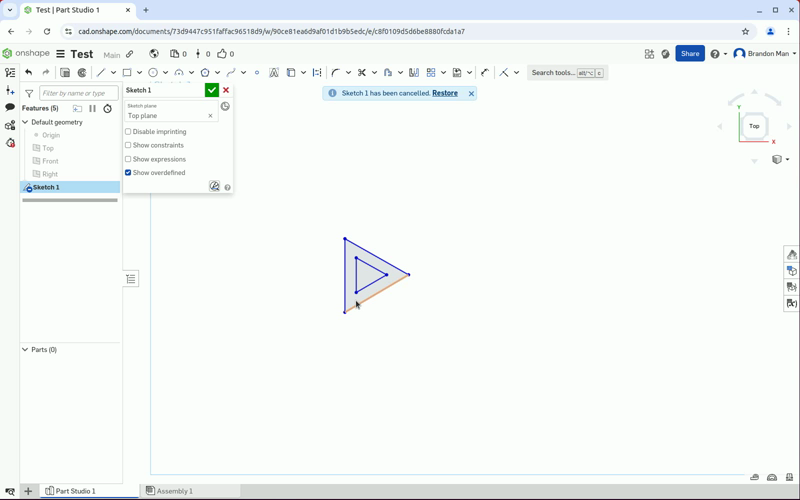
scroll(6)
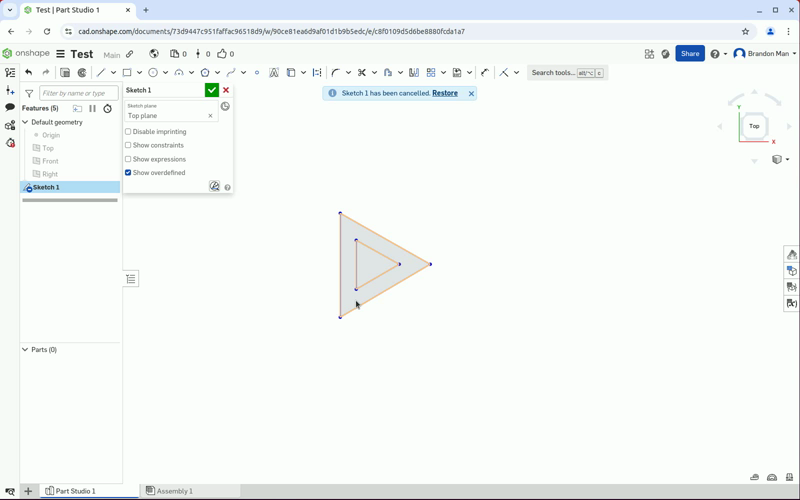
scroll(6)
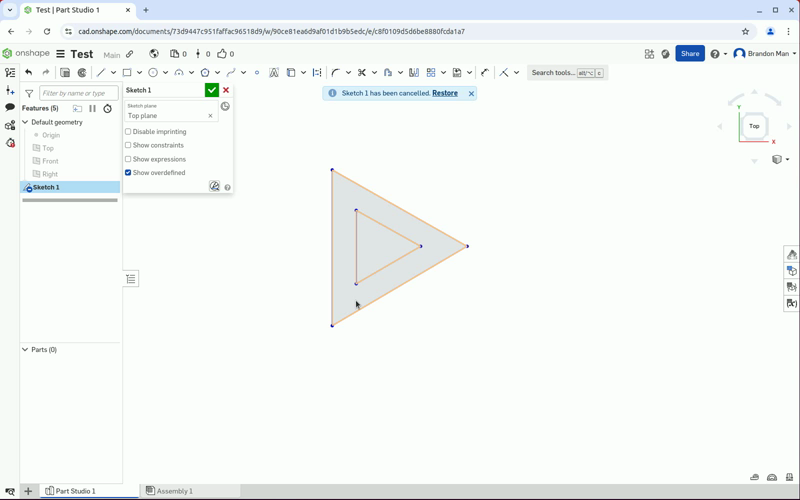
scroll(6)
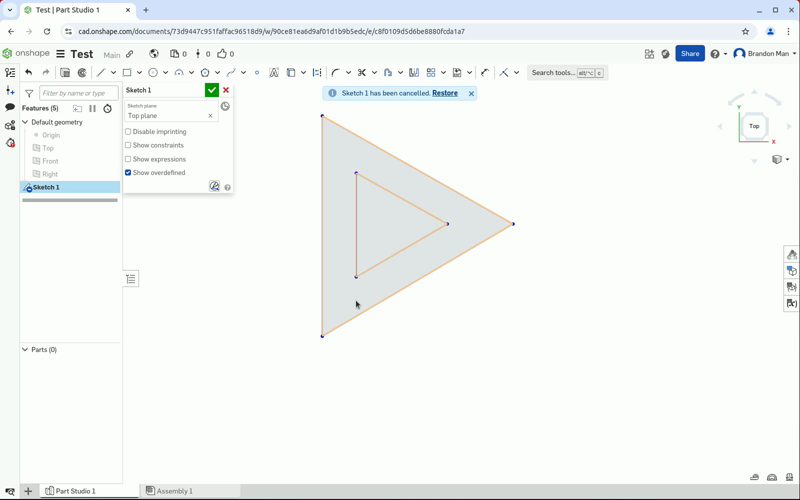
scroll(6)
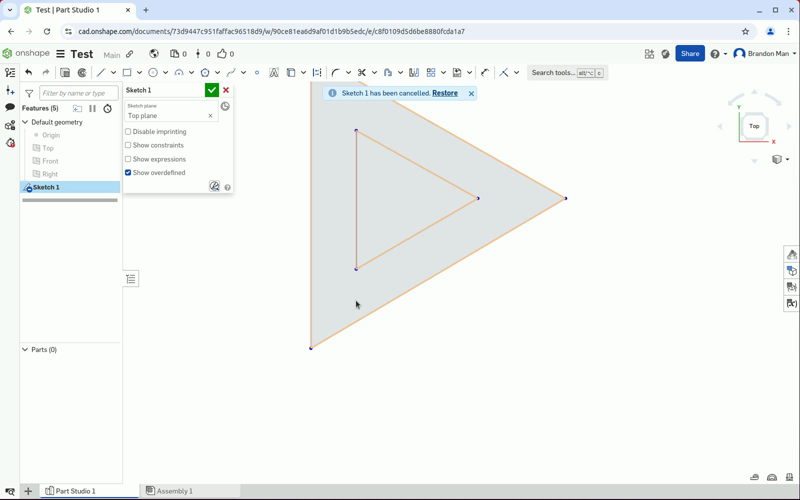
scroll(6)
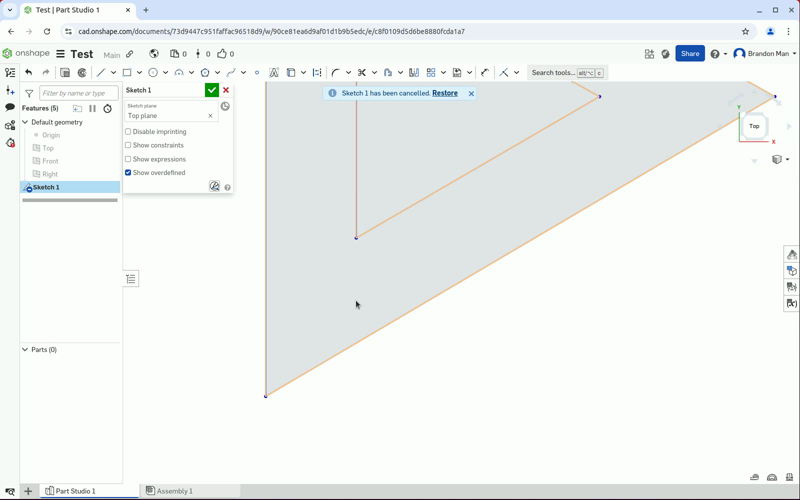
click(356, 300)
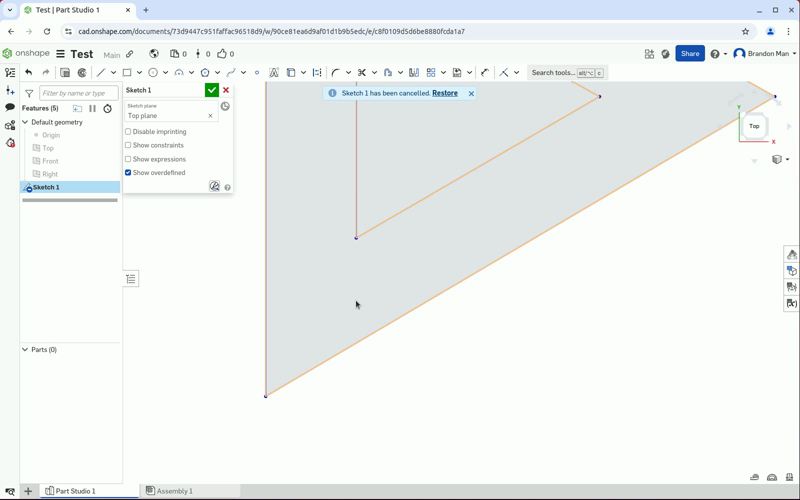
scroll(-6)
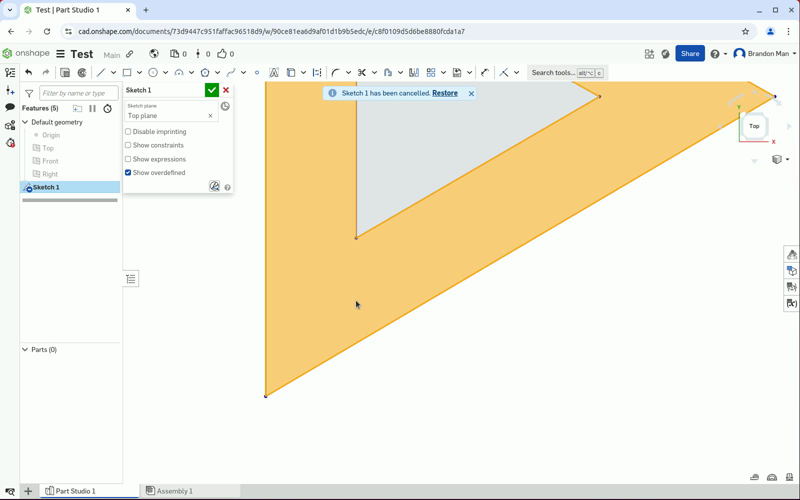
scroll(-6)
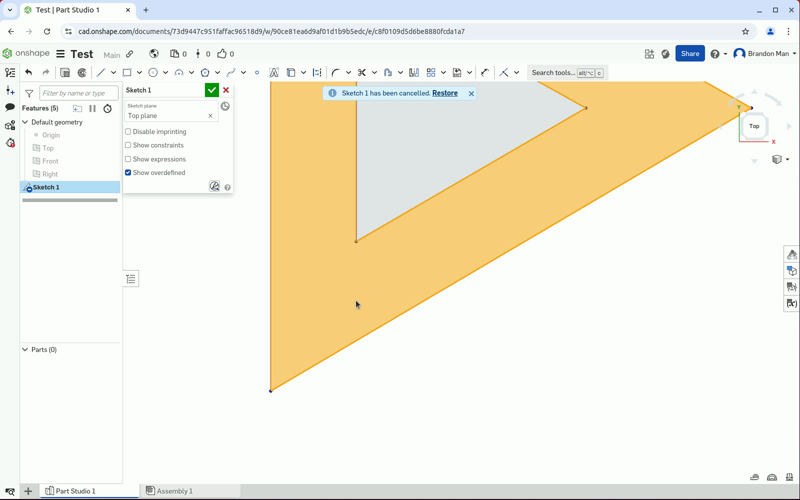
scroll(-6)
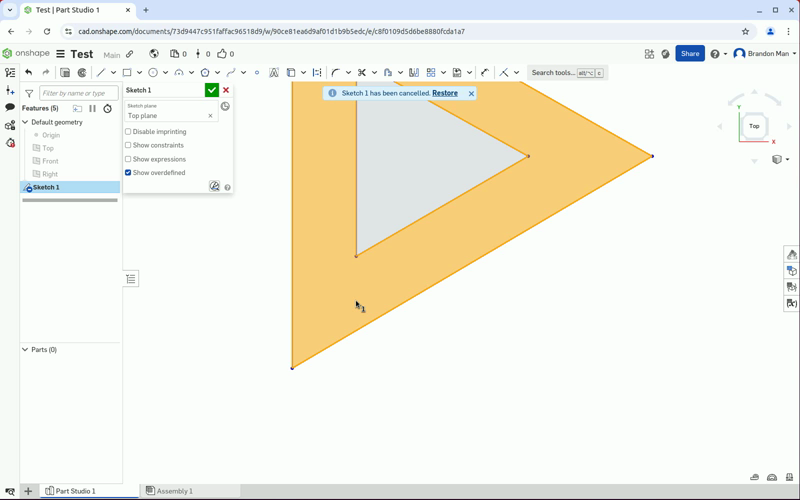
scroll(-6)
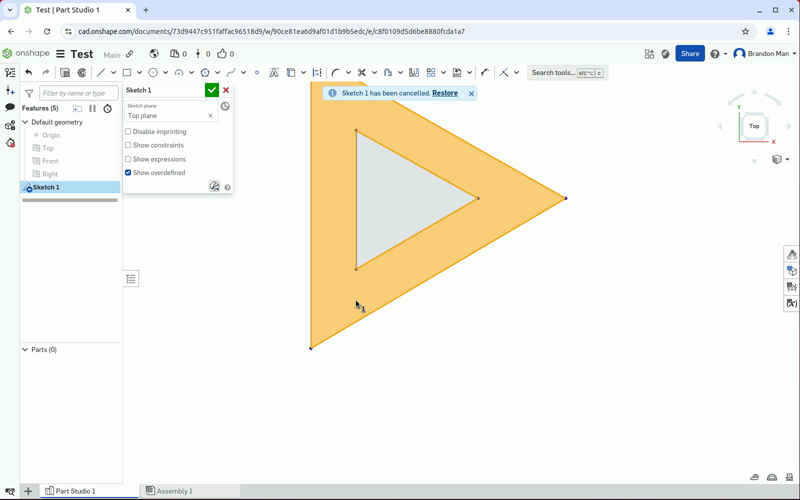
scroll(-6)
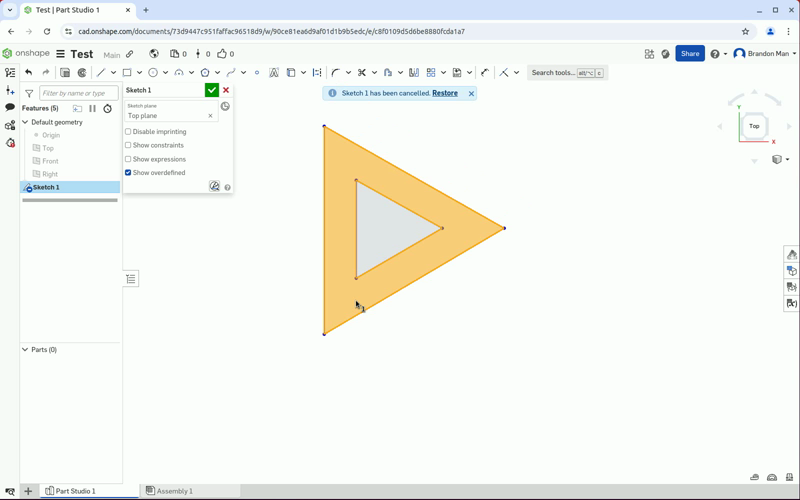
scroll(-6)
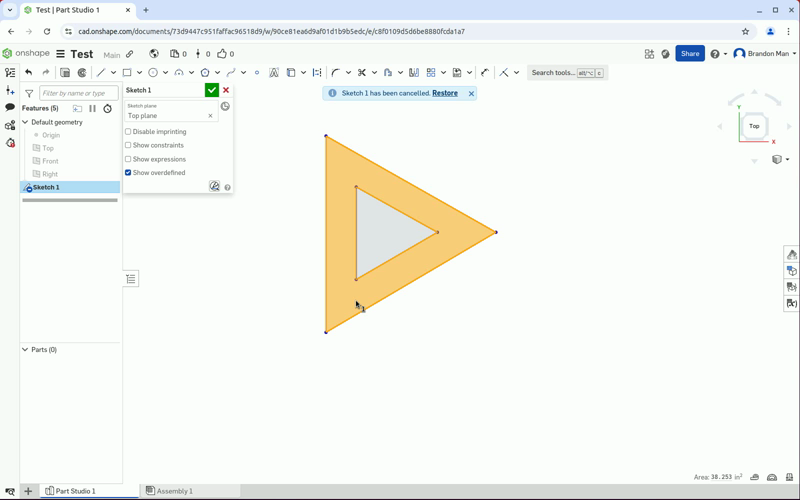
scroll(-6)
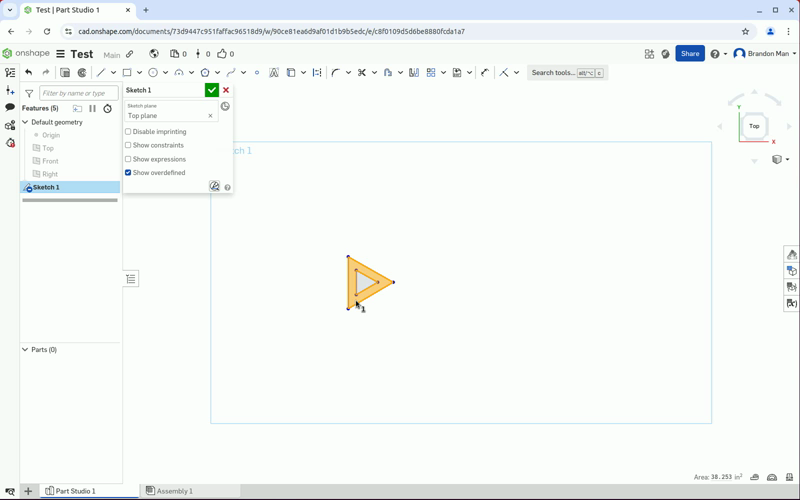
mouse_move(73, 352)
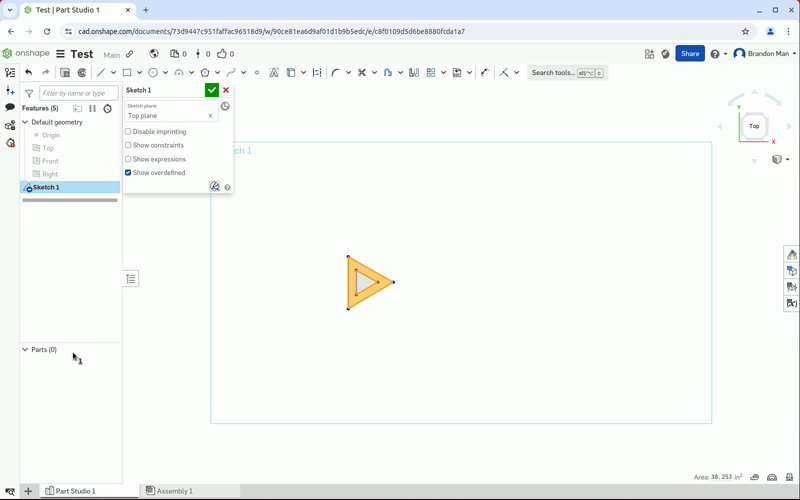
key(shift+y)
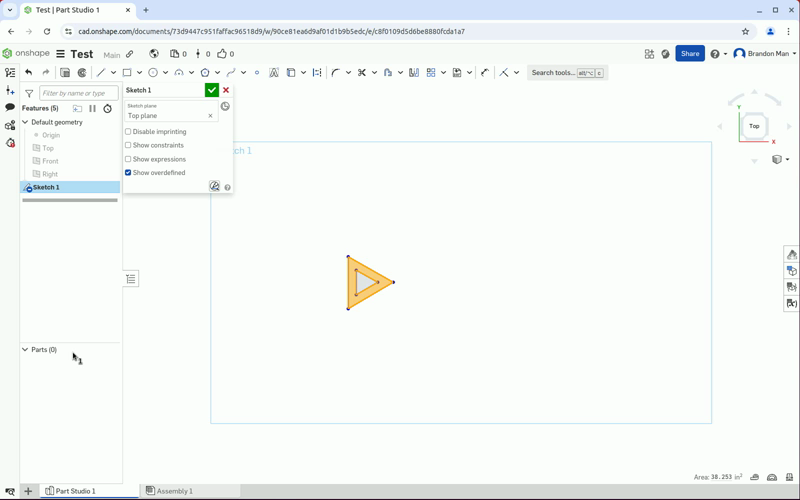
key(shift+e)
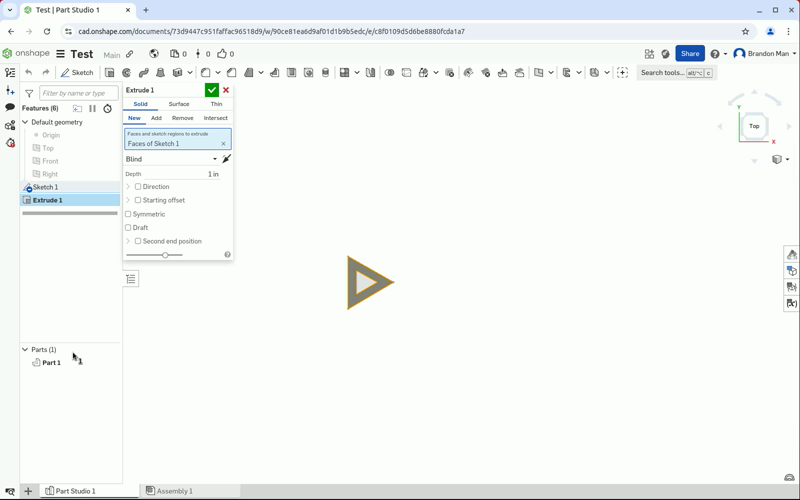
mouse_move(143, 106)
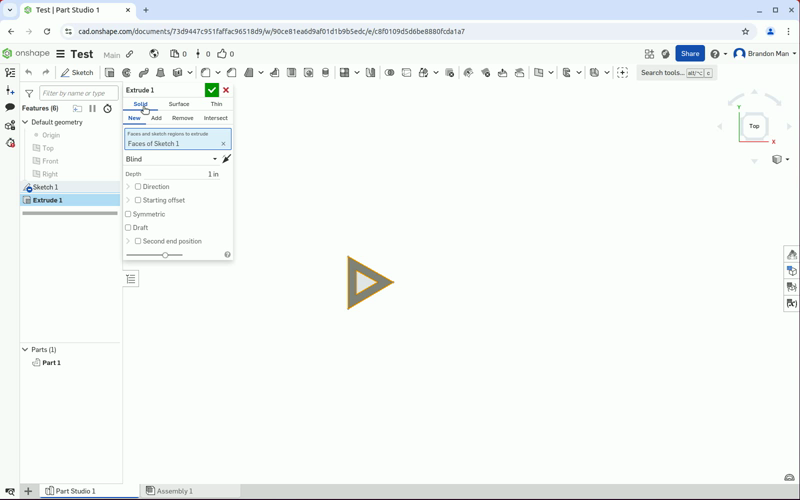
click(143, 106)
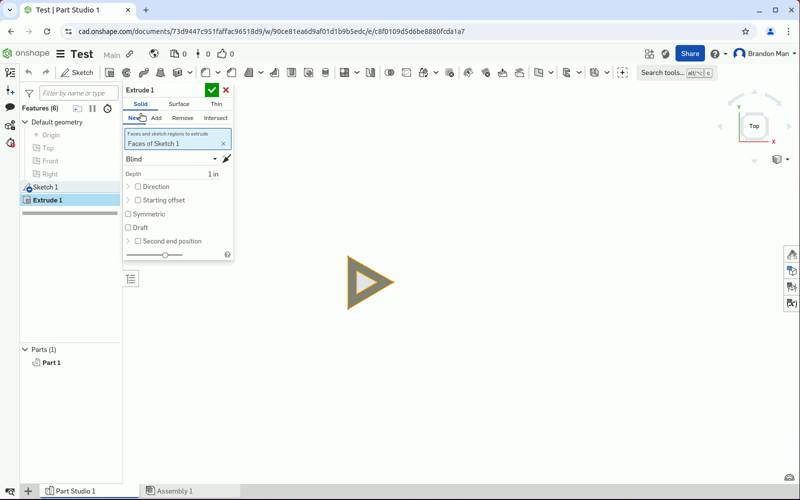
mouse_move(137, 120)
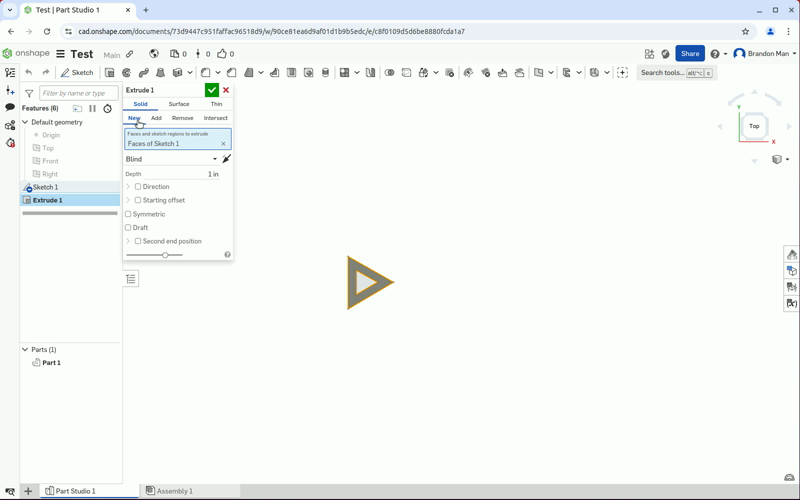
click(137, 120)
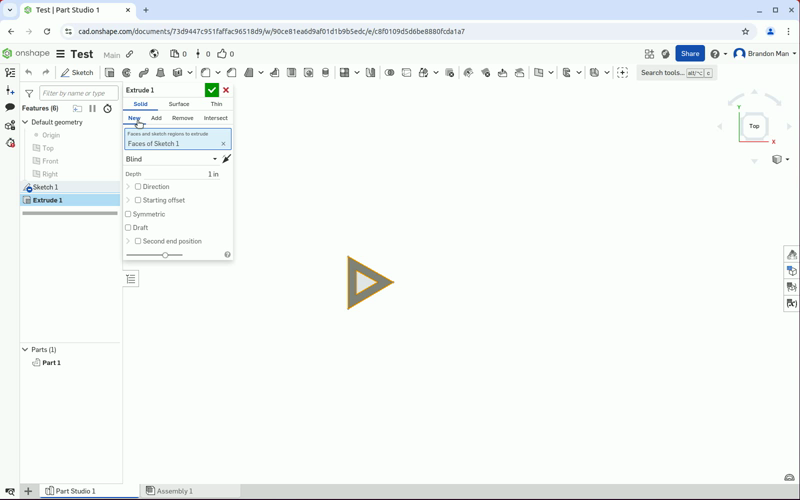
key(tab, 4)
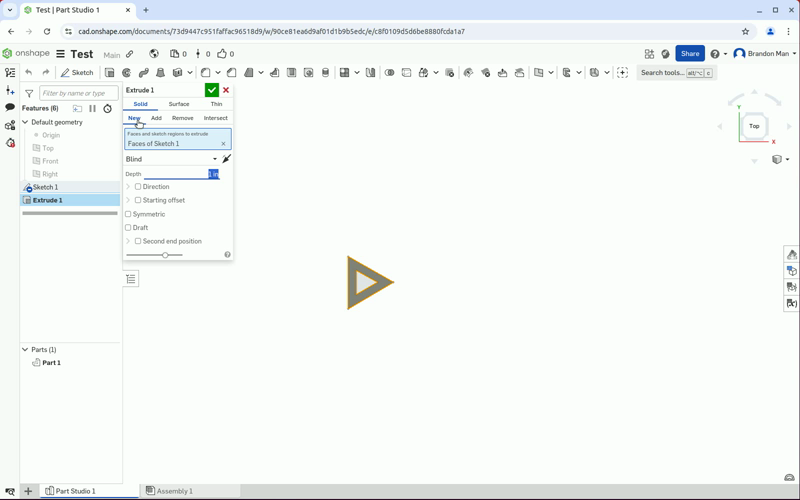
text(-2.166)
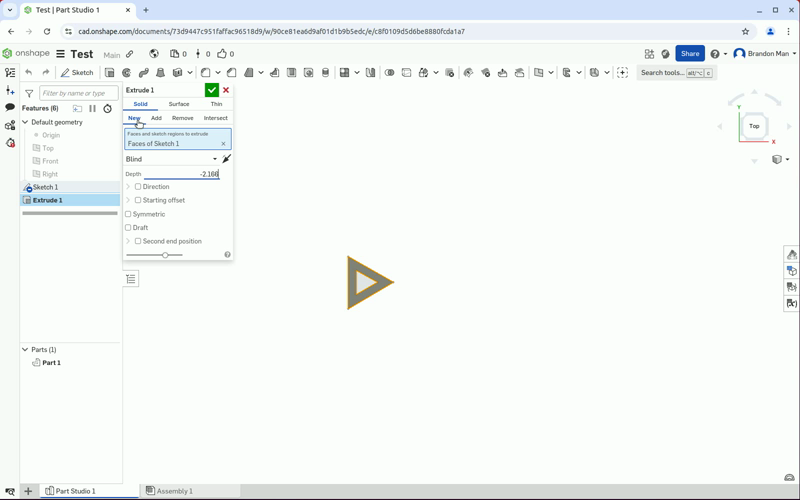
key(enter)
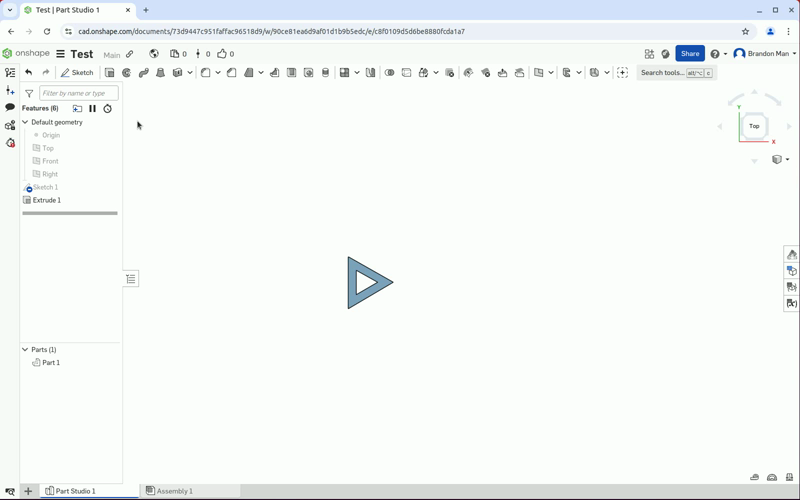
key(shift+h)
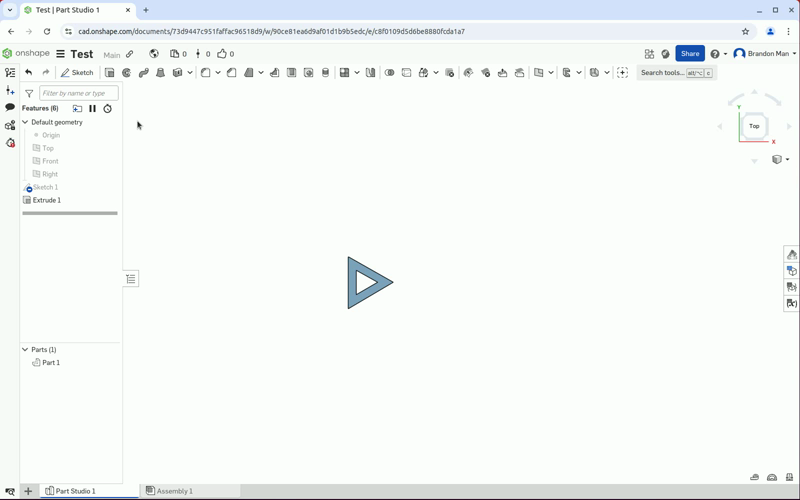
key(shift+h)
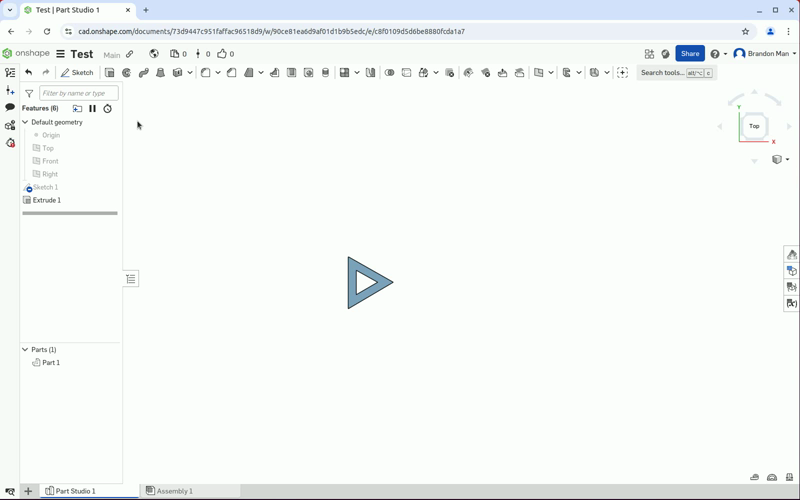
mouse_move(73, 189)
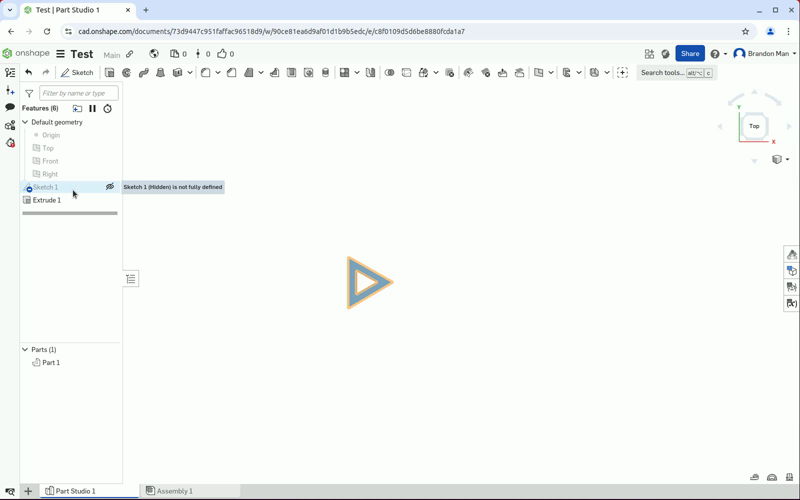
click(73, 189)
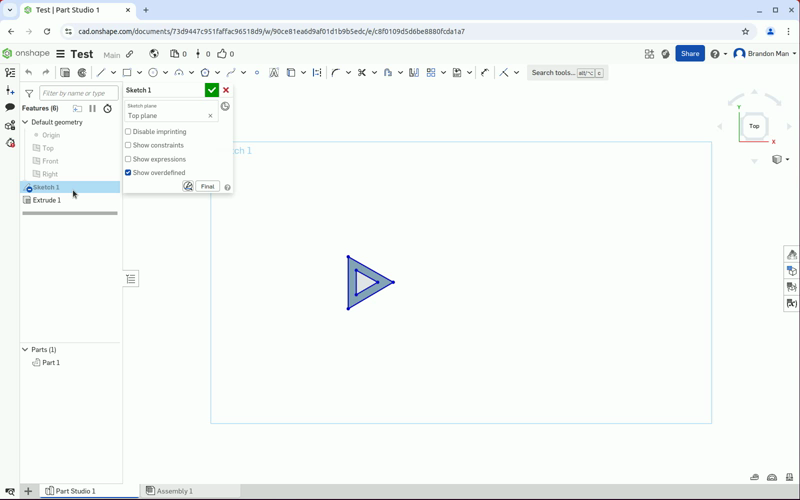
mouse_move(229, 92)
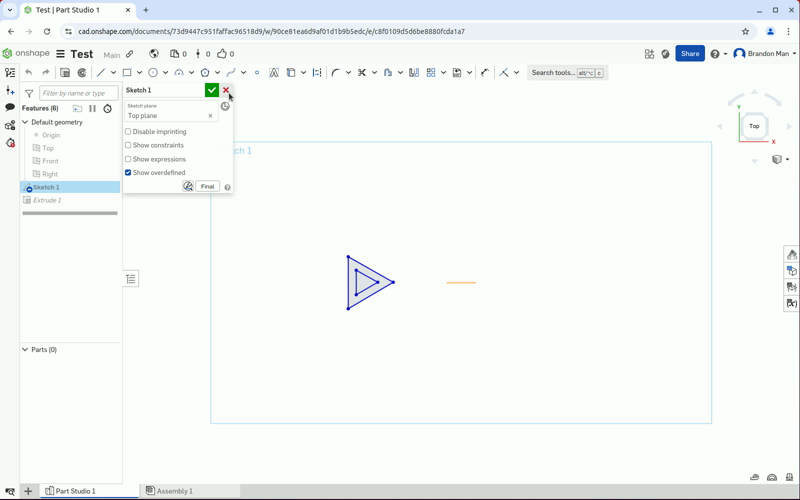
click(229, 92)
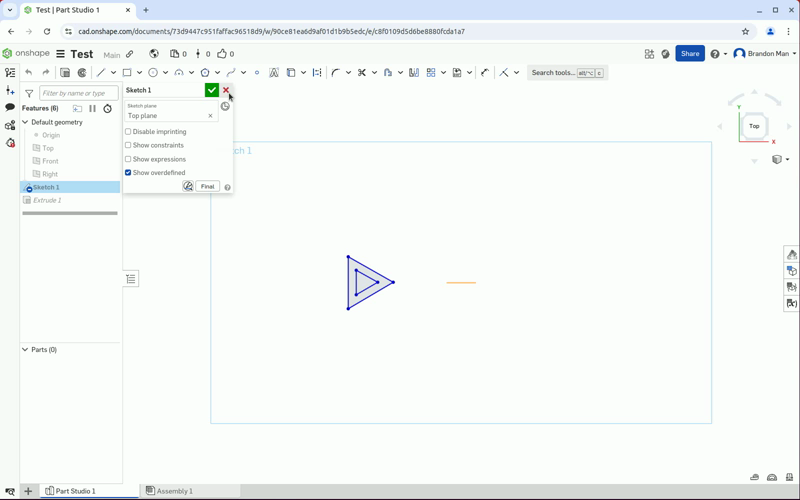
key(shift+s)
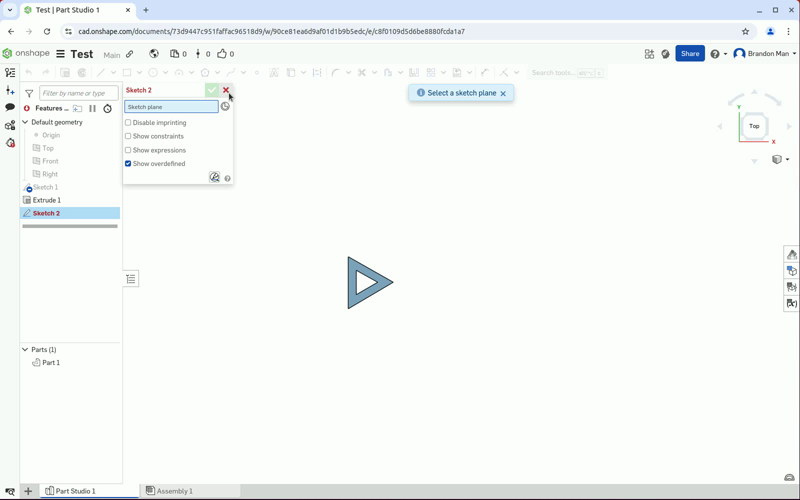
mouse_move(73, 150)
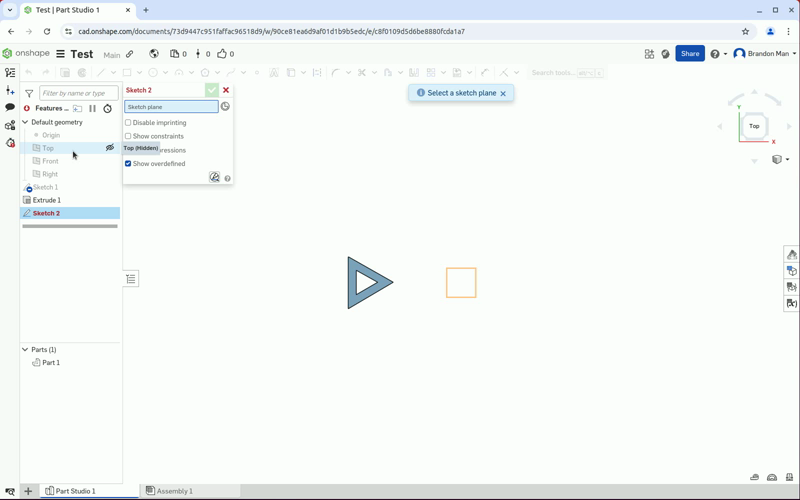
click(73, 150)
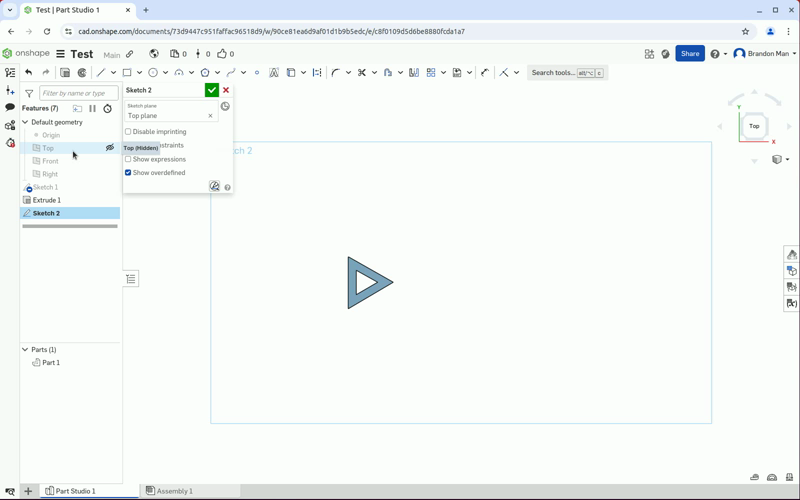
mouse_move(73, 352)
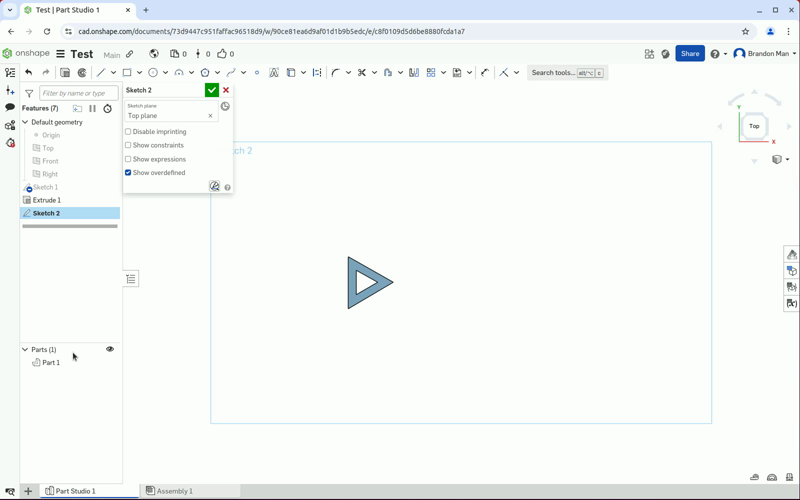
key(y)
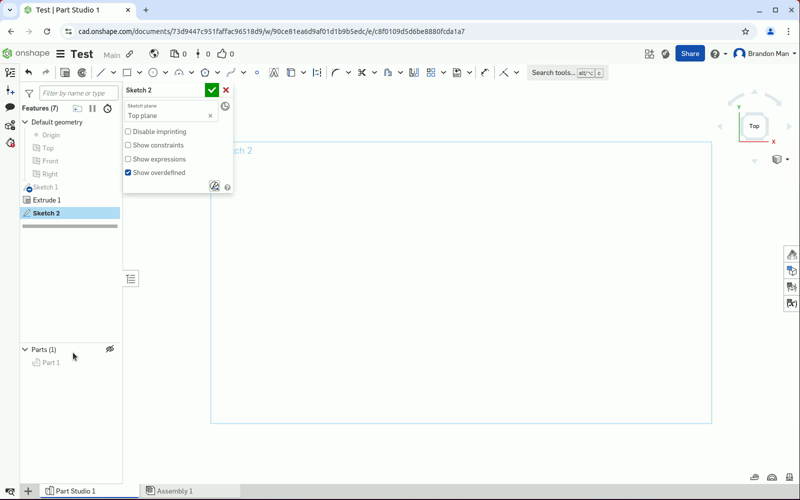
key(l)
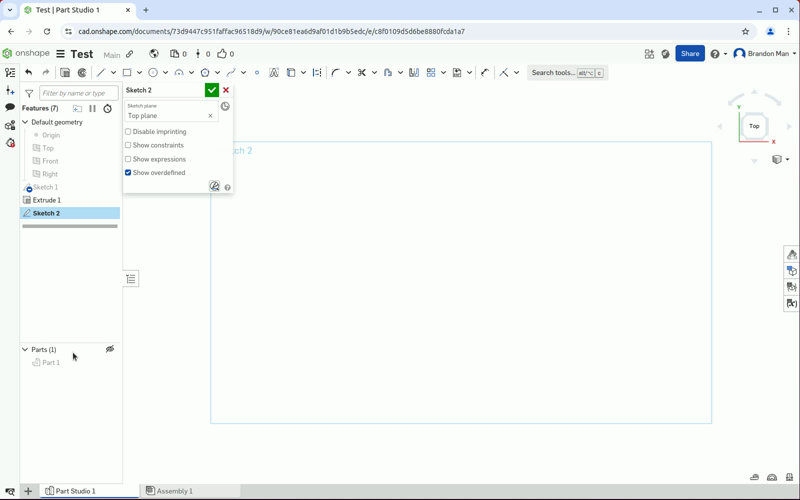
key_down(shift)
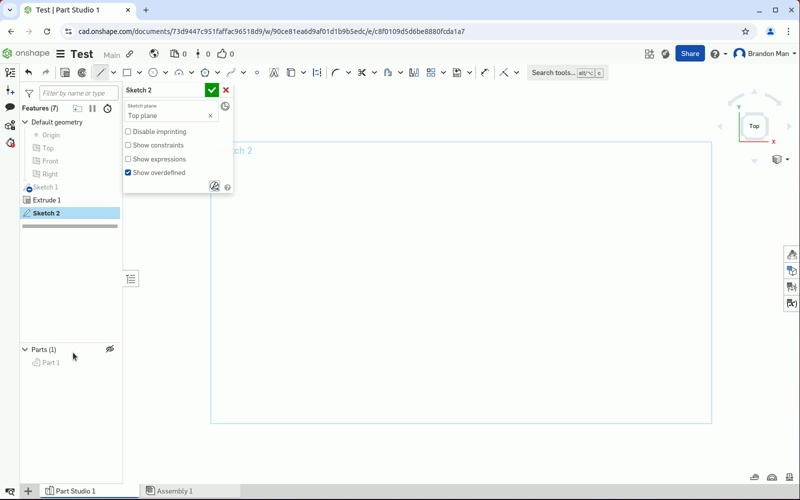
mouse_move(348, 257)
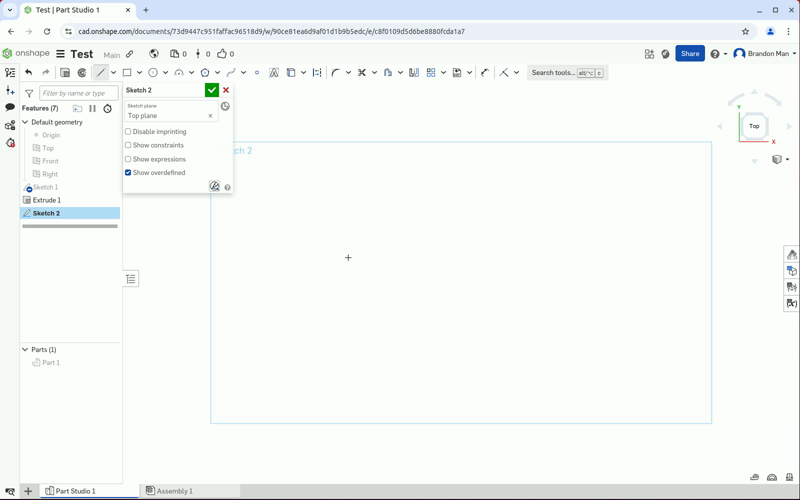
click(348, 257)
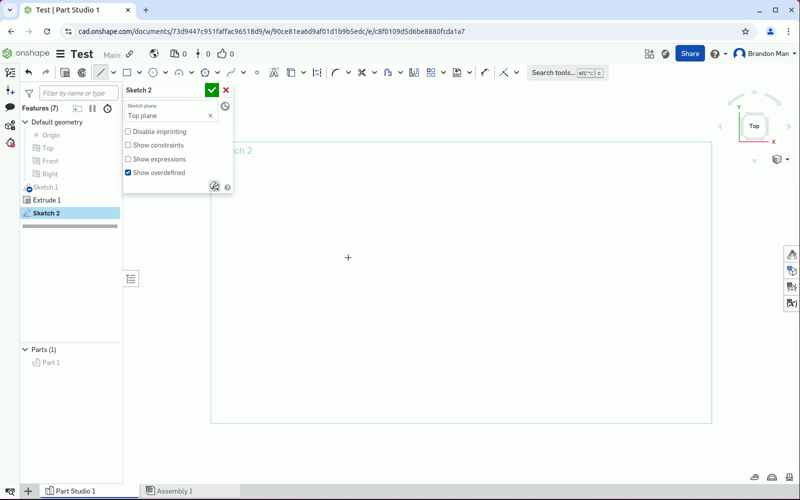
key_up(shift)
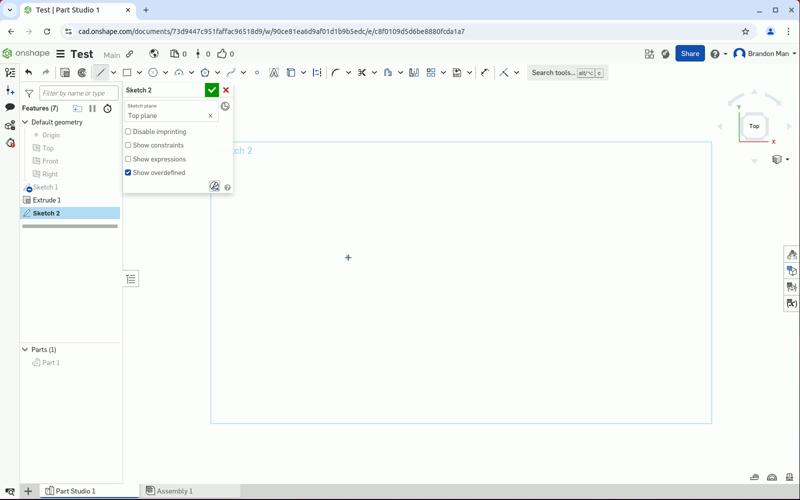
key_down(shift)
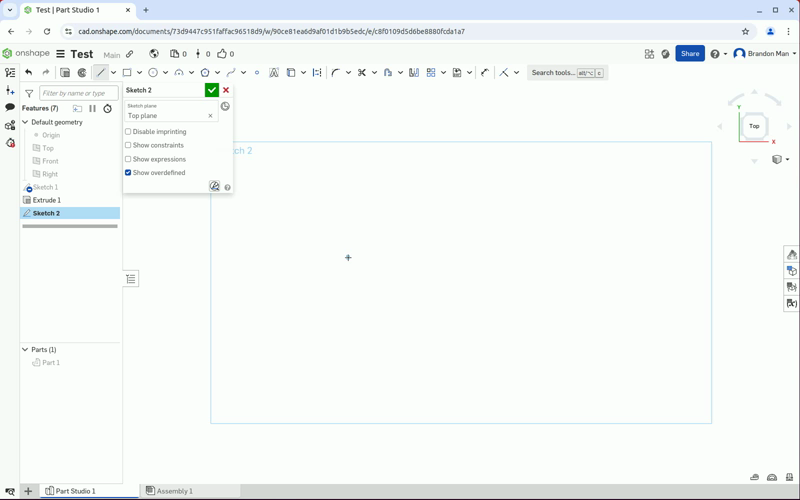
mouse_move(378, 257)
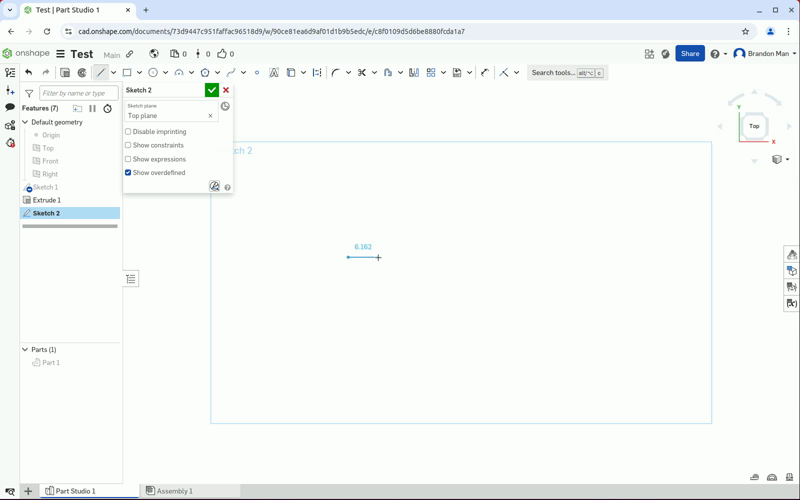
mouse_move(392, 282)
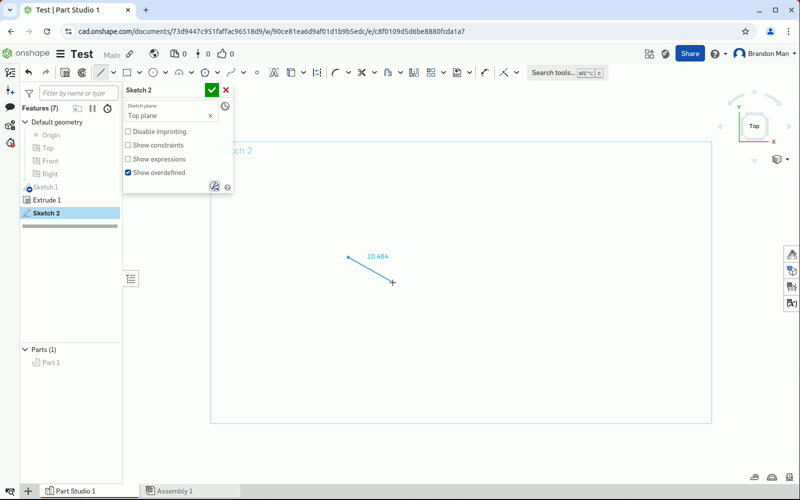
click(392, 282)
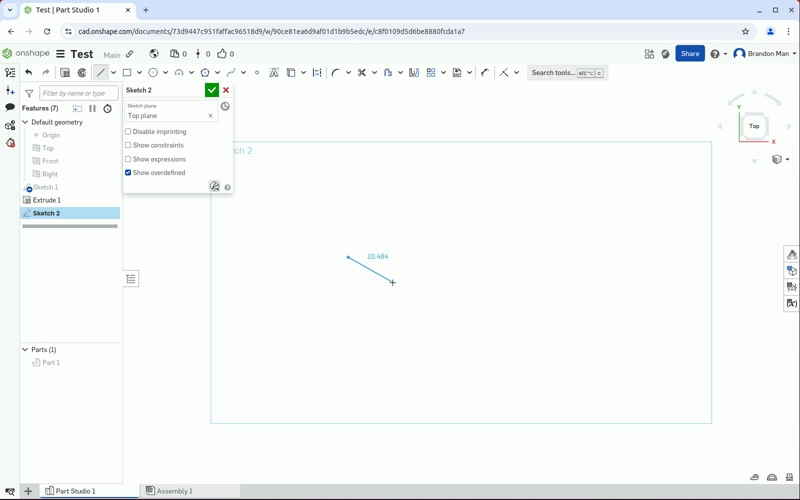
key_up(shift)
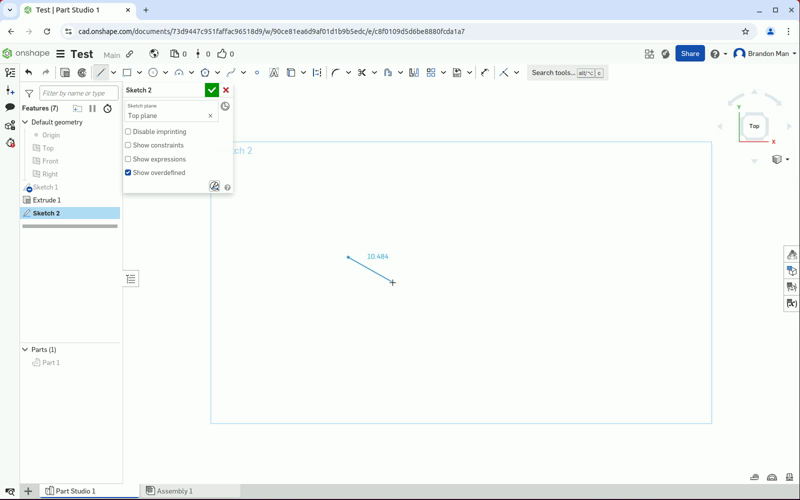
key(esc)
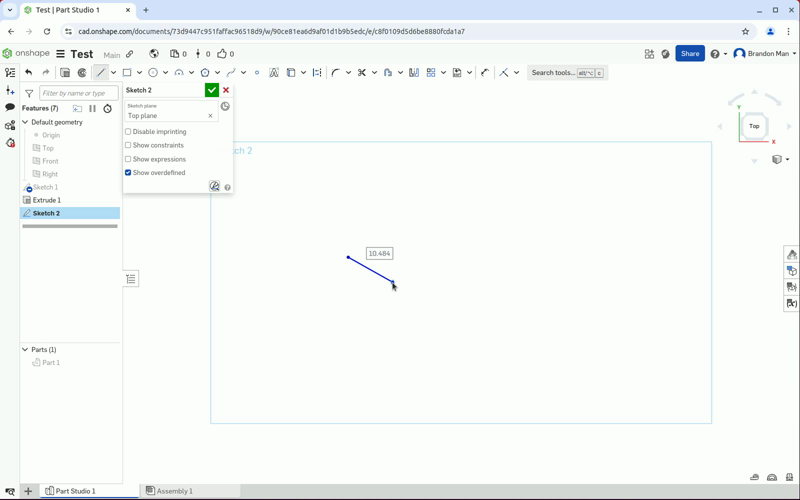
key(a)
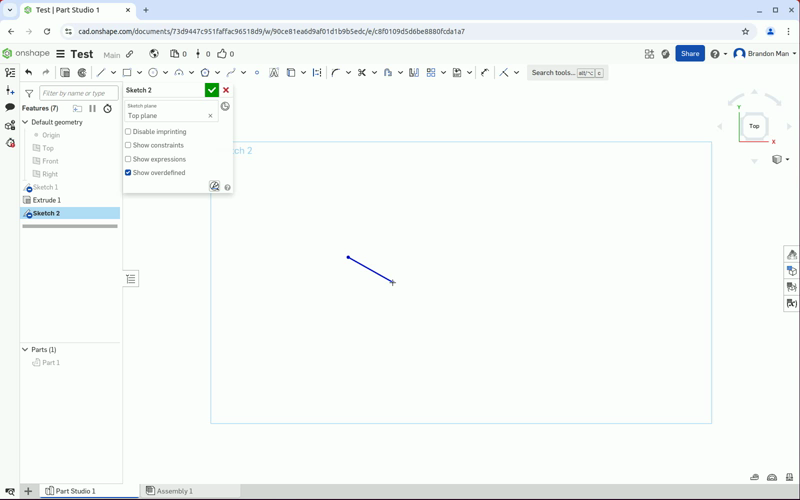
mouse_move(392, 282)
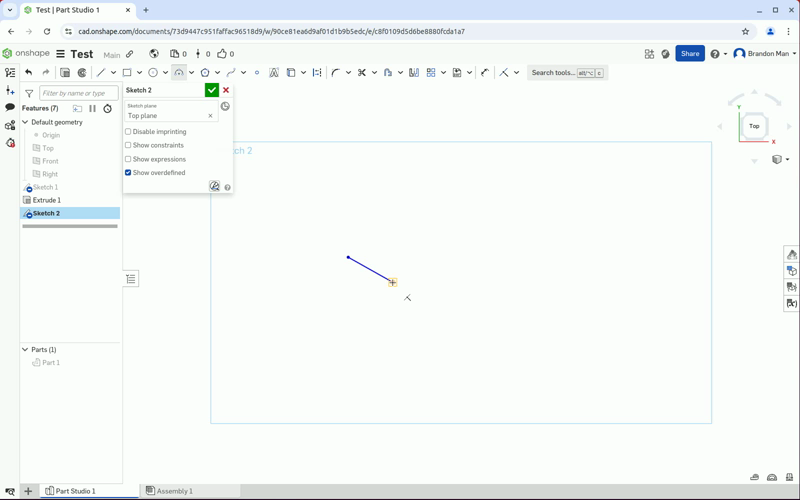
click(392, 282)
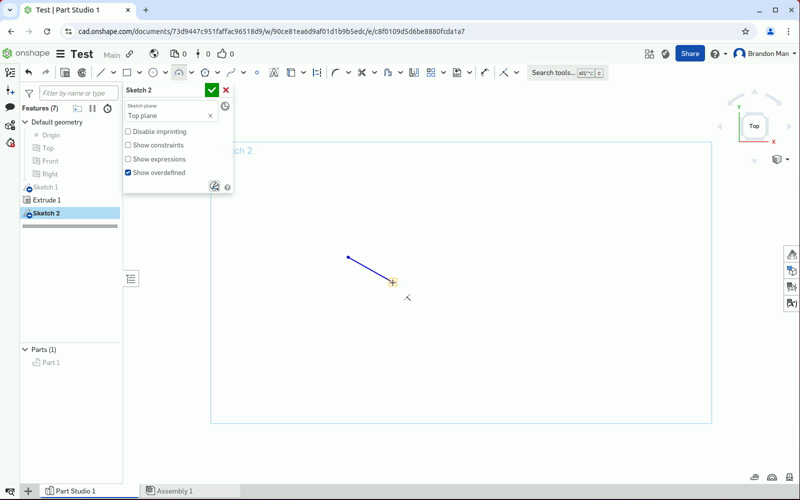
key_down(shift)
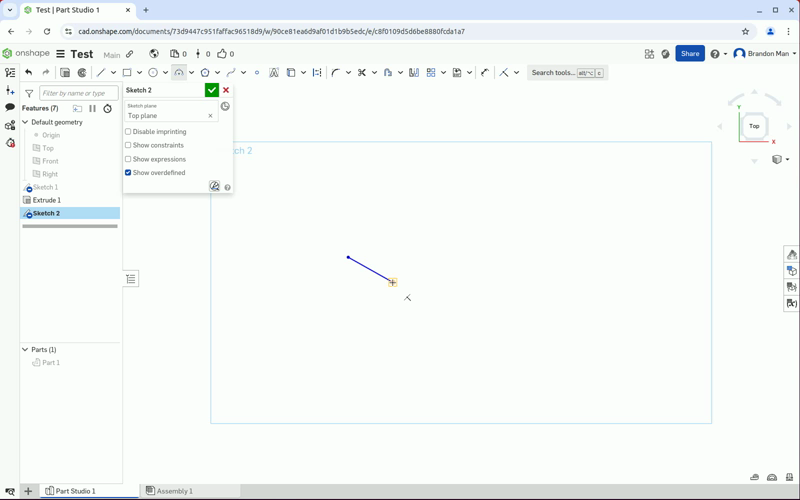
mouse_move(434, 220)
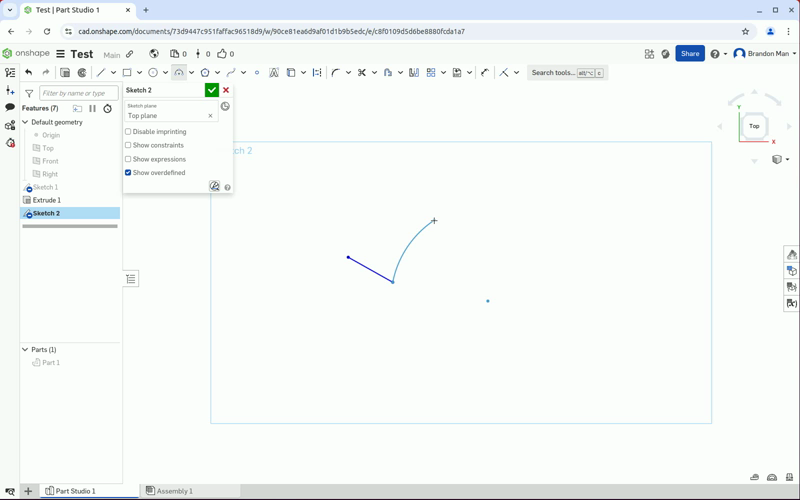
click(434, 220)
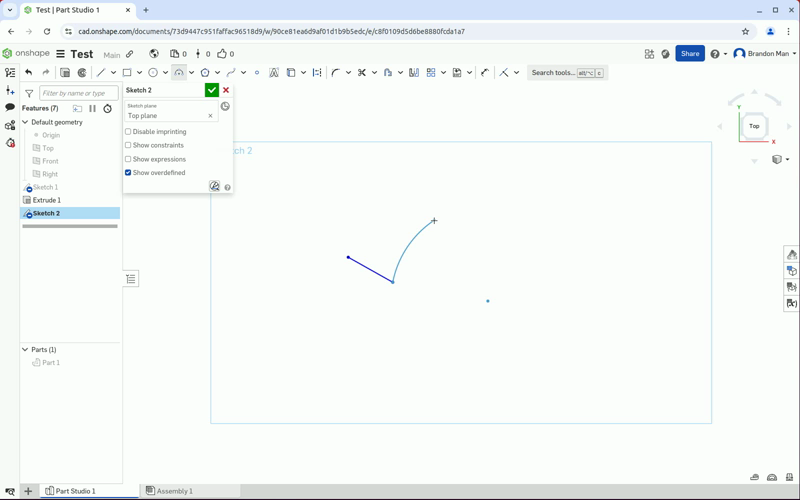
mouse_move(404, 245)
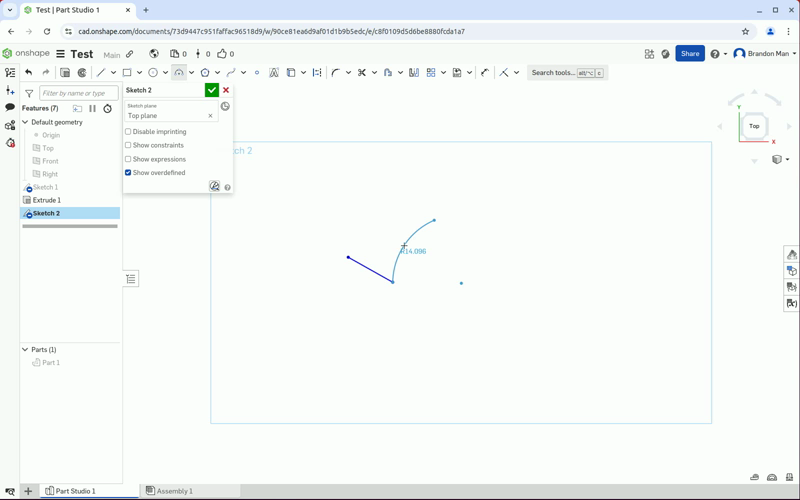
click(404, 245)
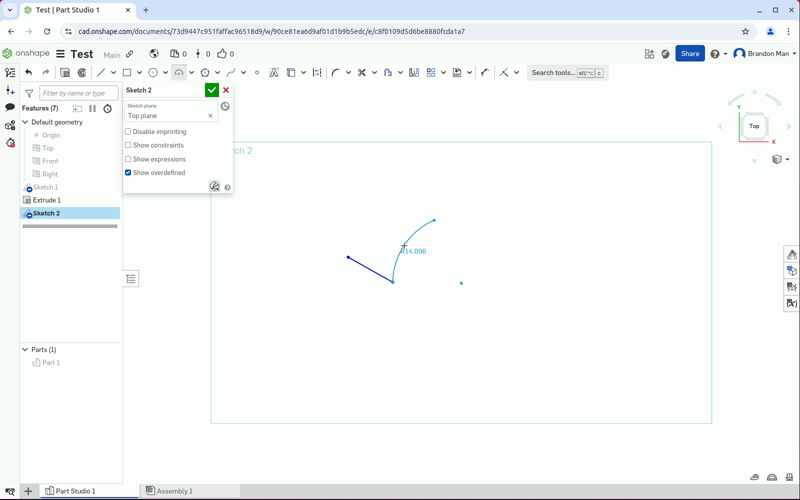
key_up(shift)
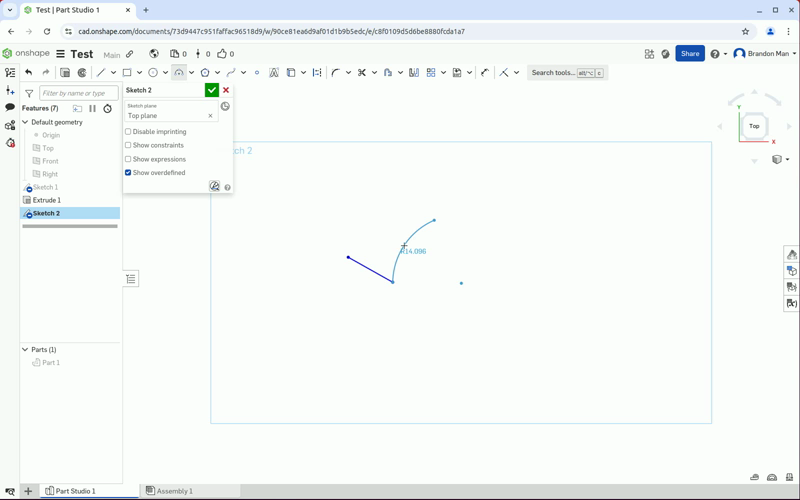
key(esc)
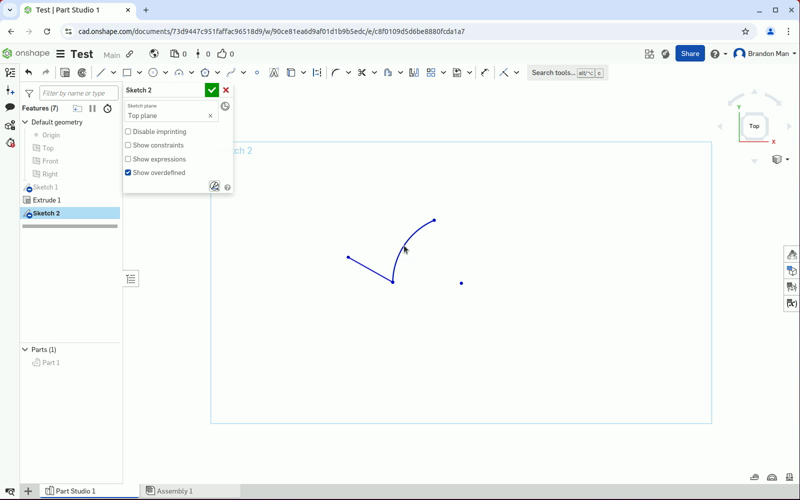
key(l)
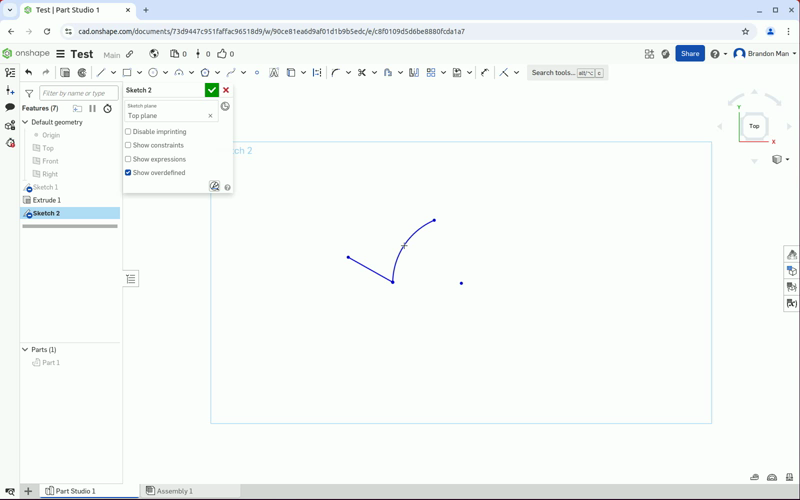
mouse_move(434, 220)
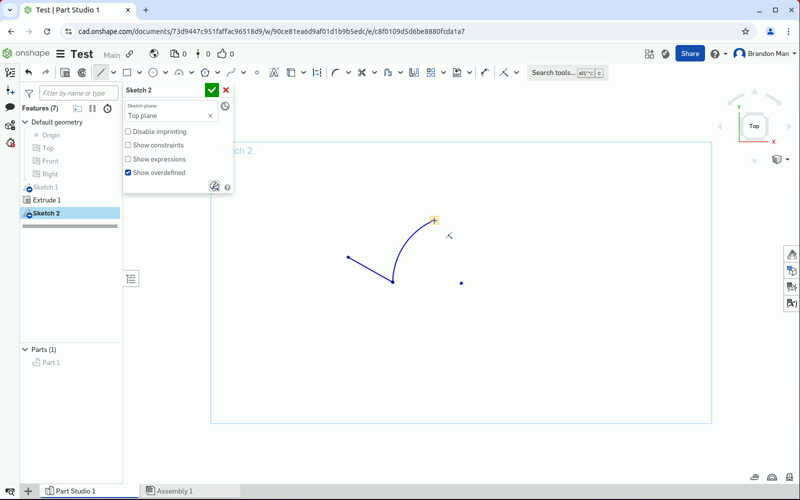
click(434, 220)
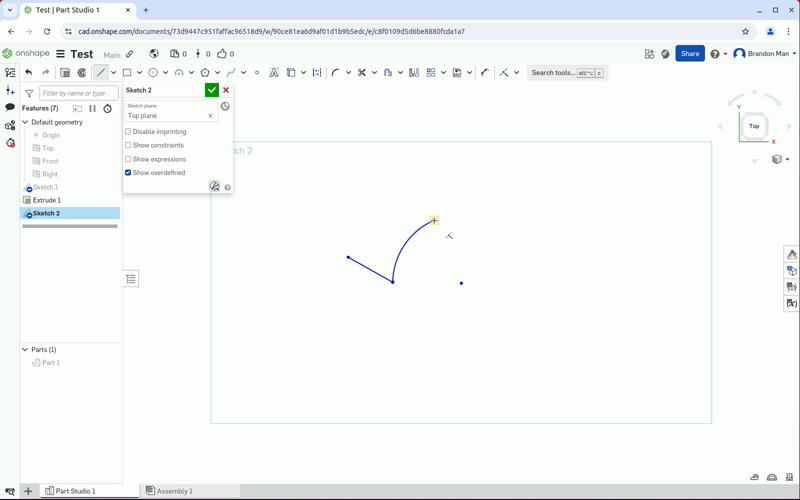
key_down(shift)
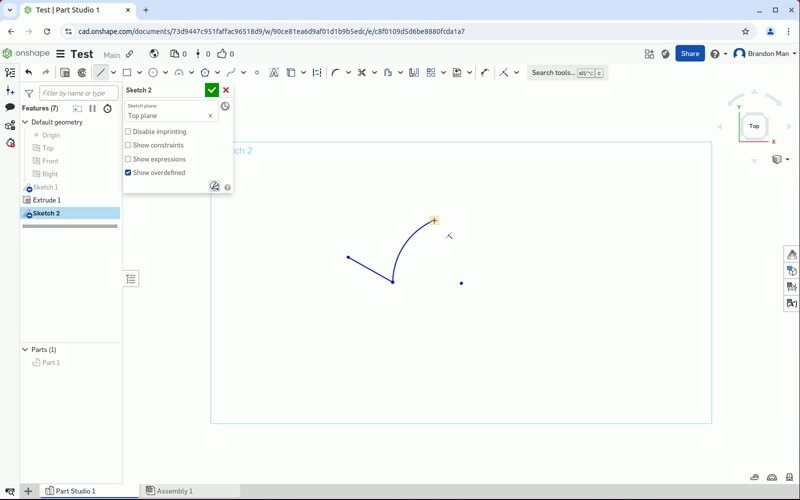
mouse_move(348, 257)
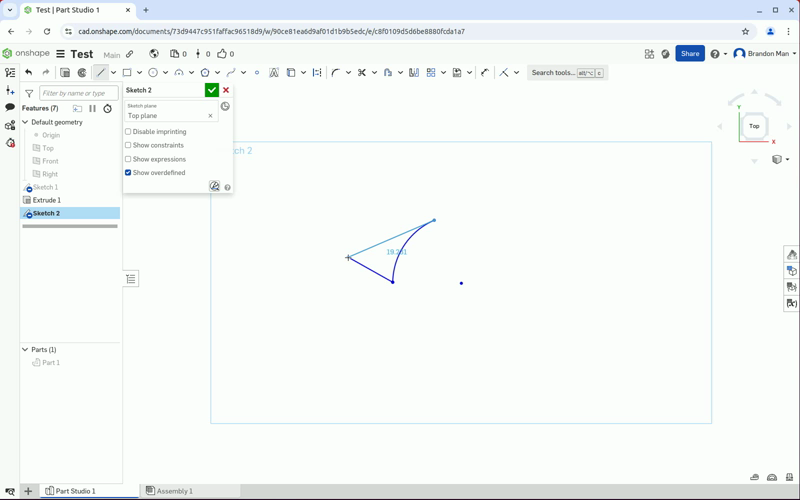
key_up(shift)
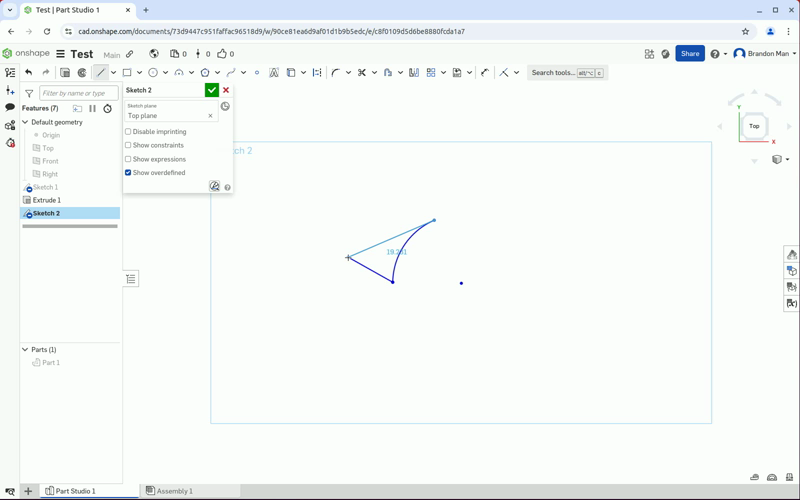
click(348, 257)
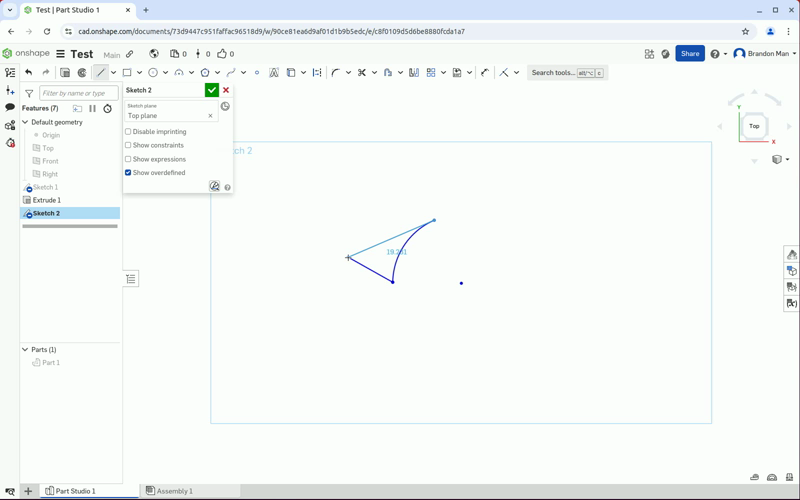
key(esc)
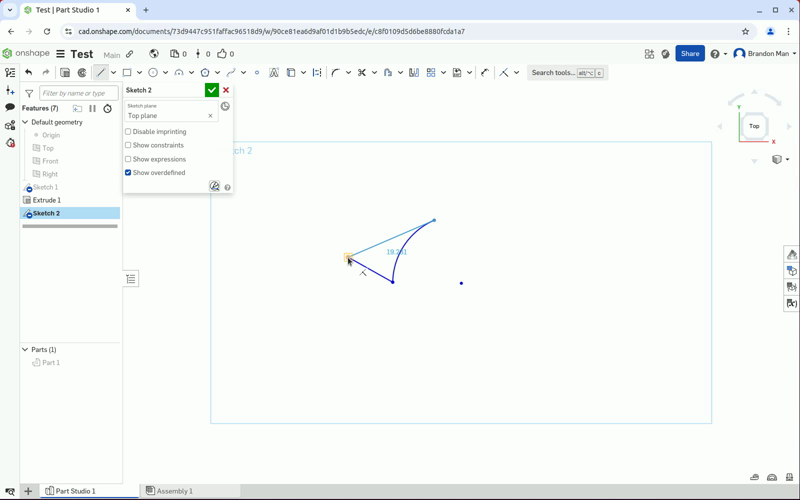
mouse_move(392, 267)
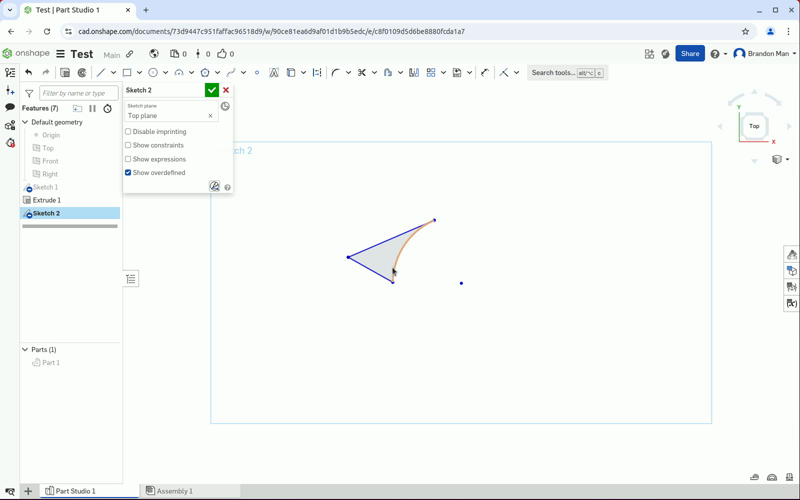
scroll(6)
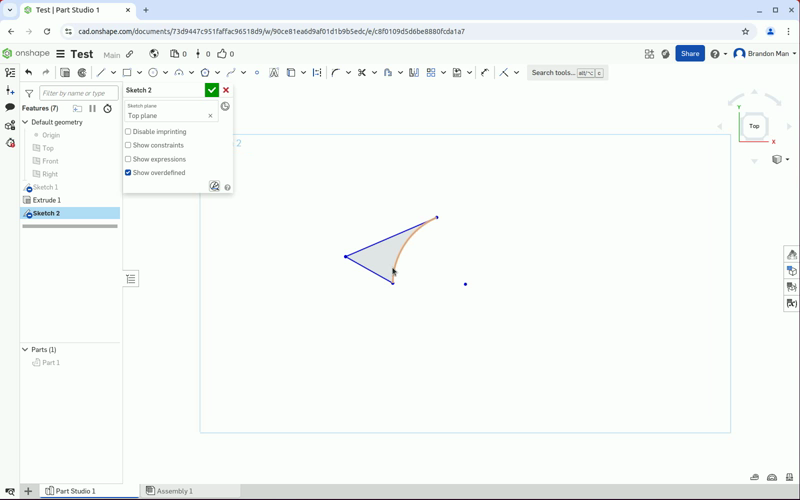
scroll(6)
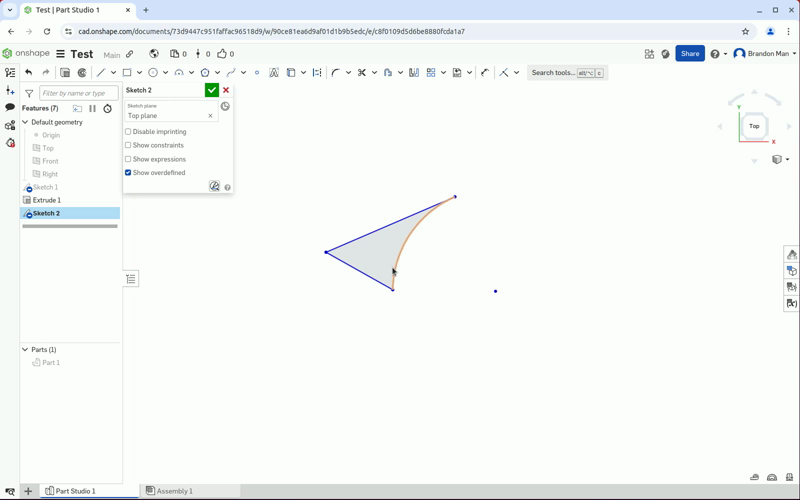
scroll(6)
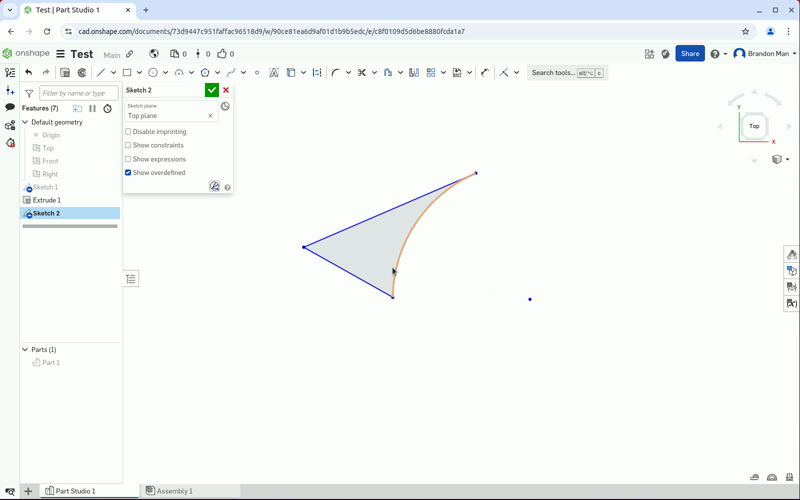
scroll(6)
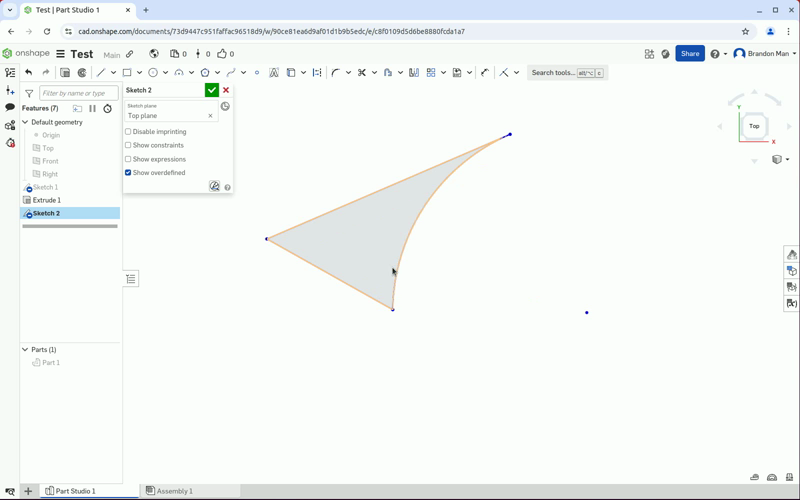
scroll(6)
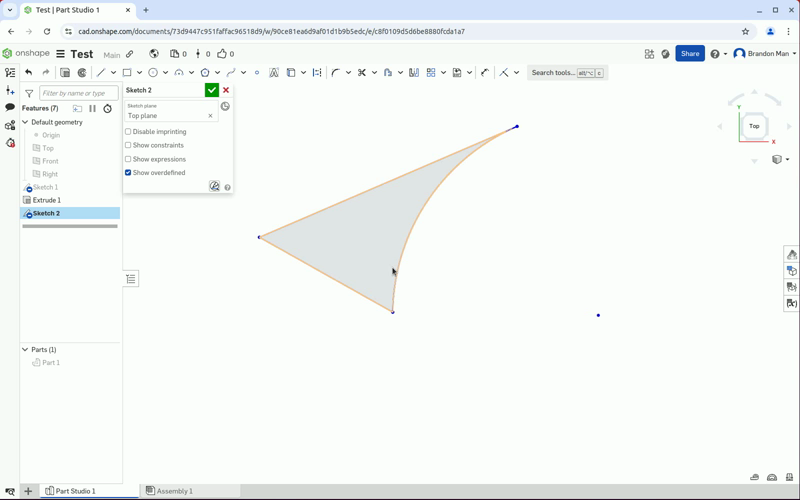
scroll(6)
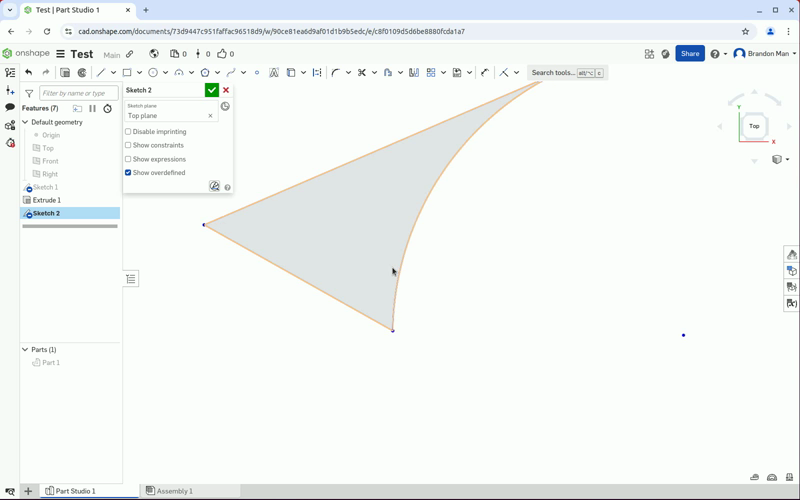
scroll(6)
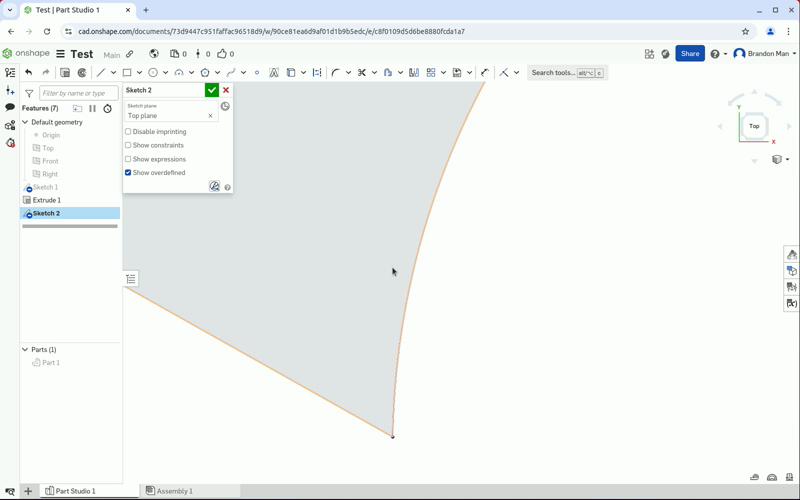
click(392, 267)
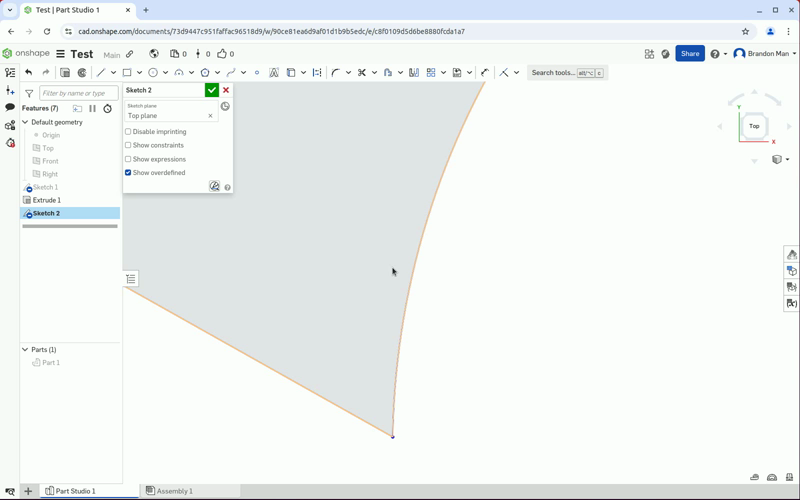
scroll(-6)
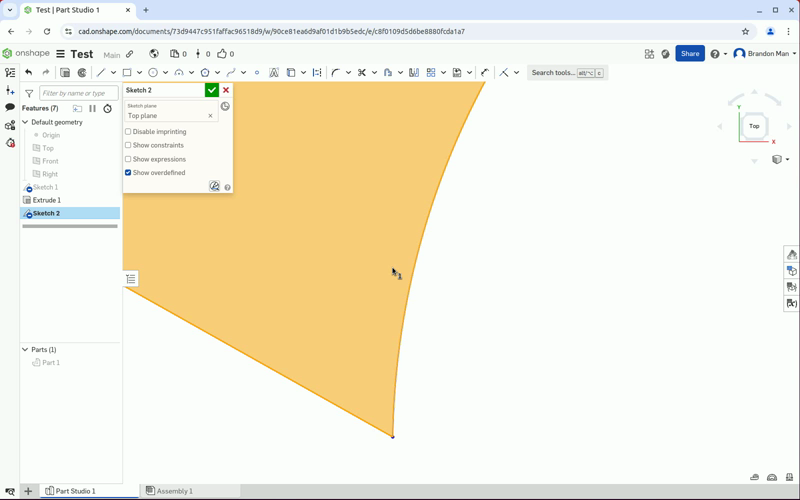
scroll(-6)
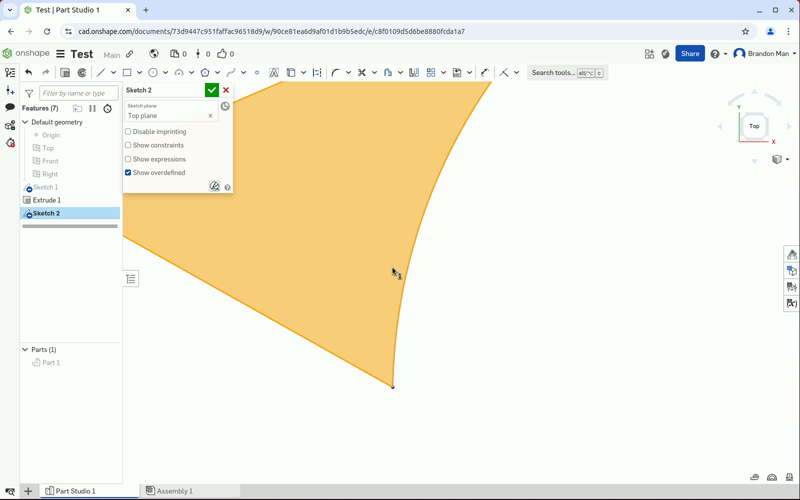
scroll(-6)
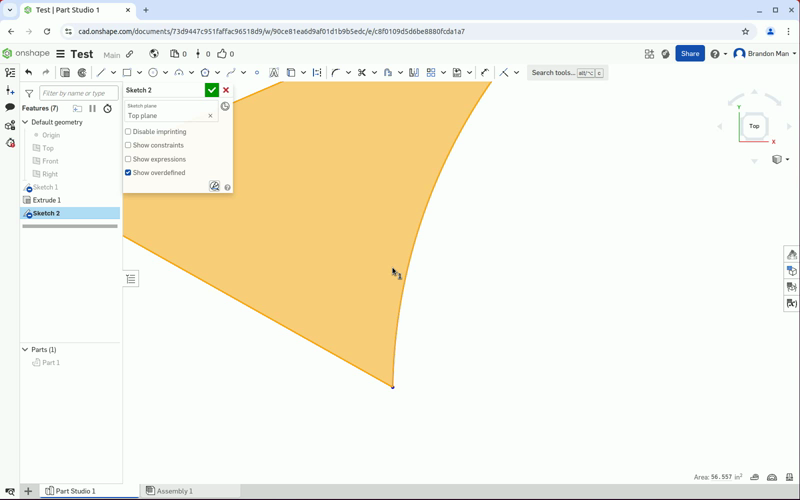
scroll(-6)
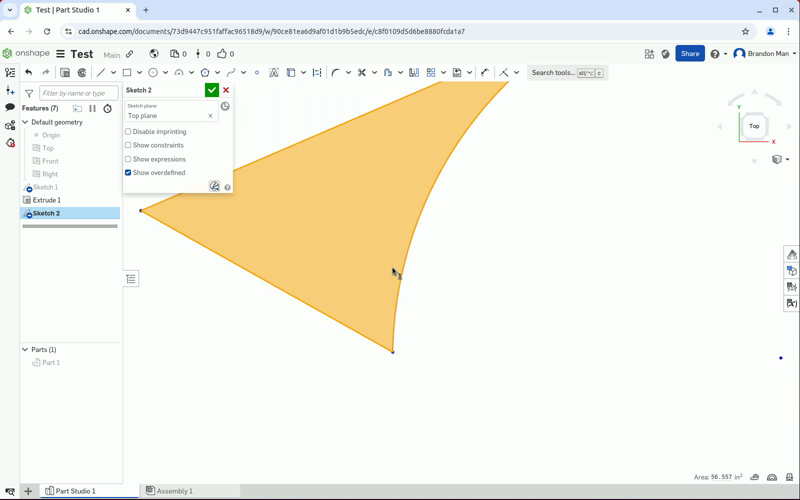
scroll(-6)
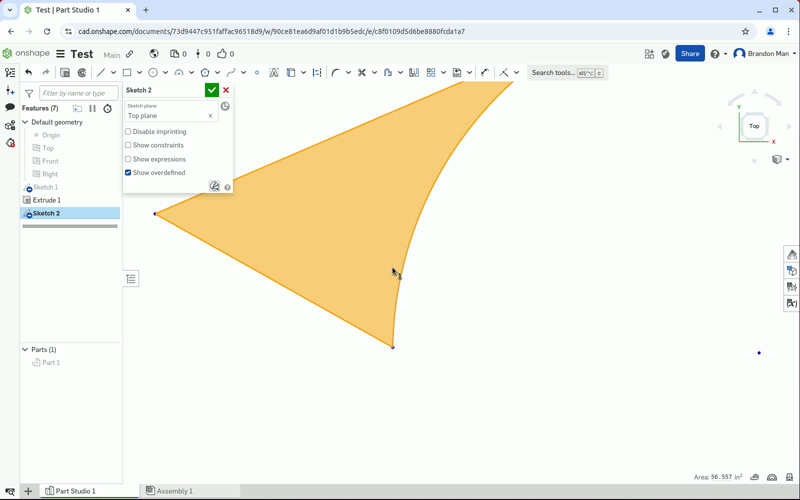
scroll(-6)
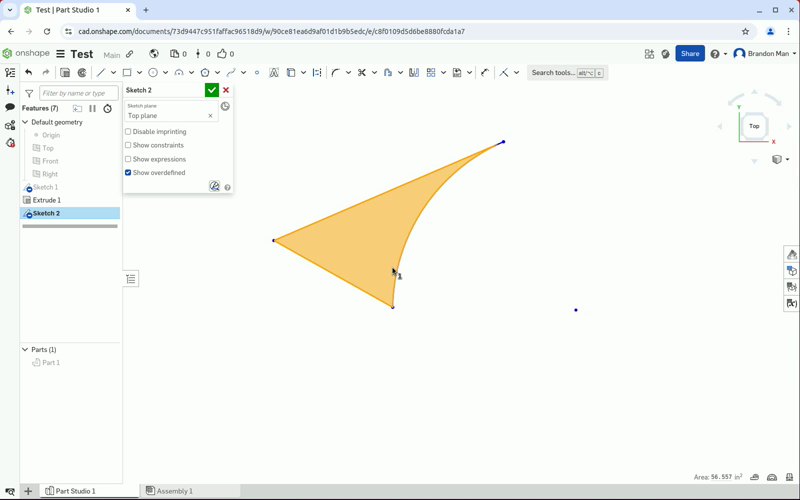
scroll(-6)
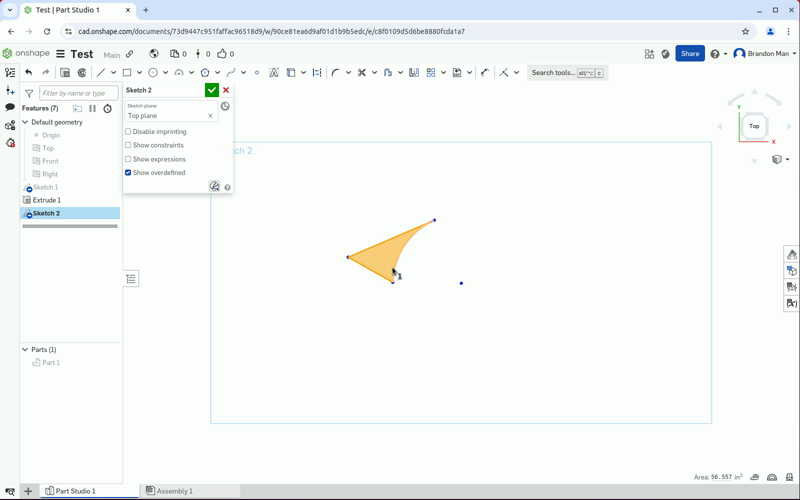
mouse_move(73, 352)
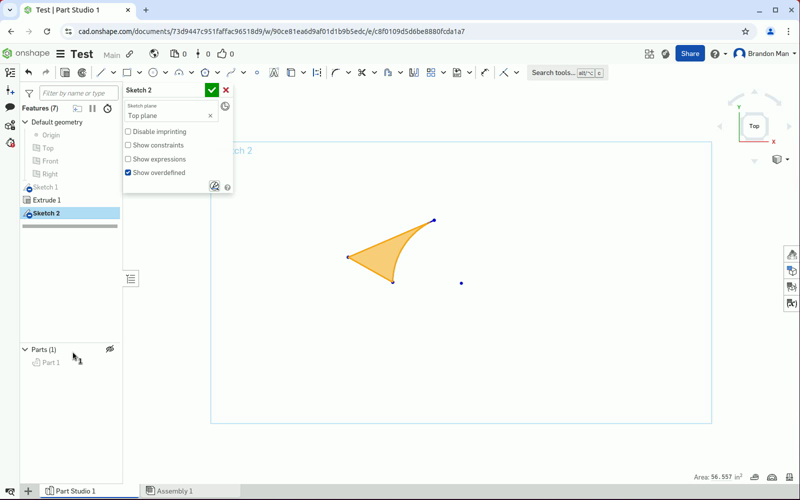
key(shift+y)
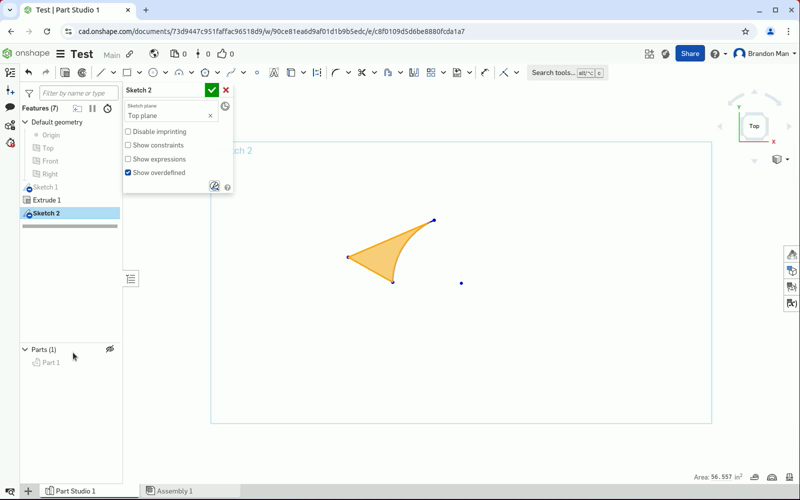
key(shift+e)
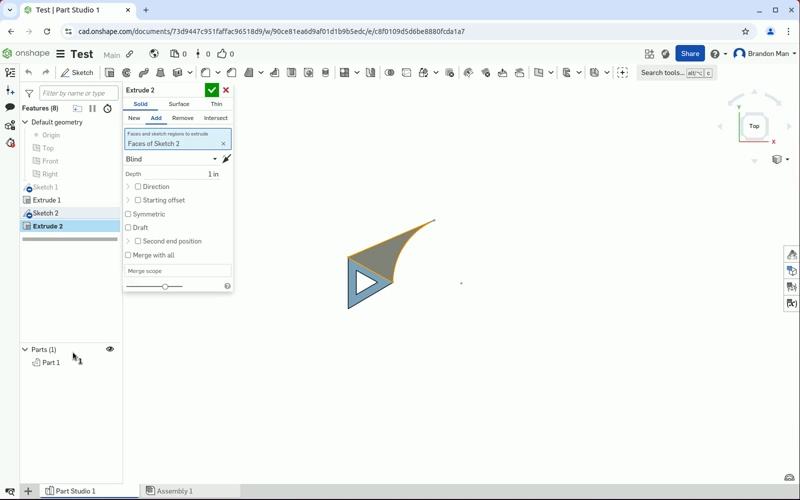
mouse_move(143, 106)
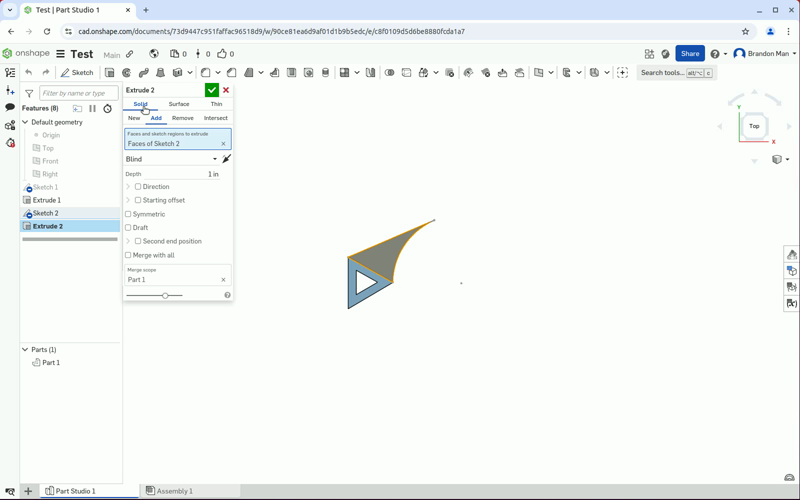
click(143, 106)
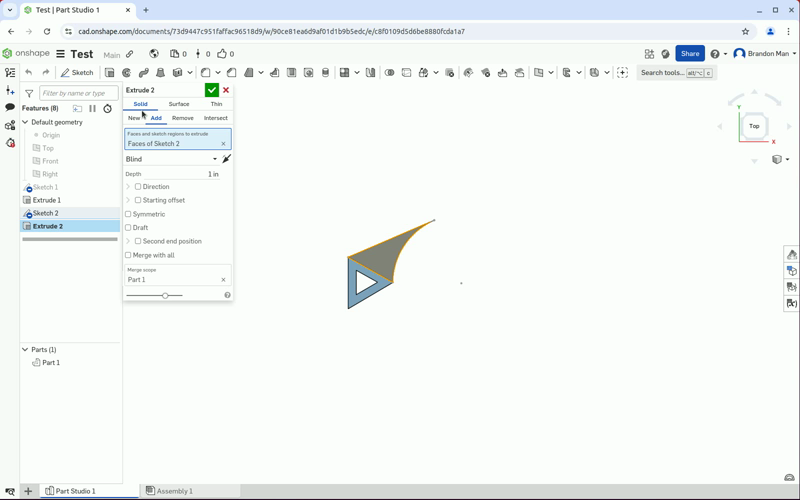
mouse_move(137, 120)
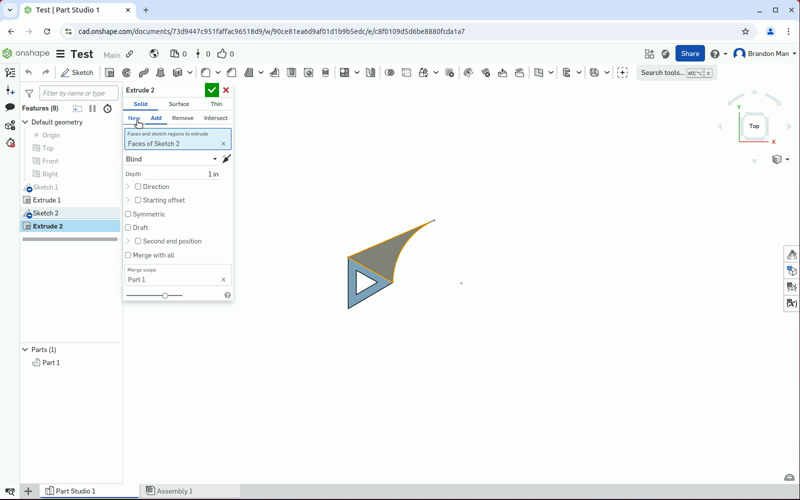
click(137, 120)
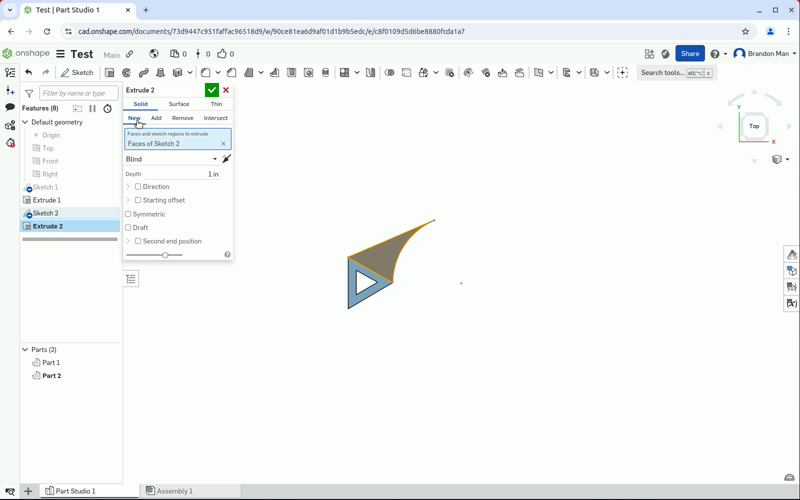
key(tab, 4)
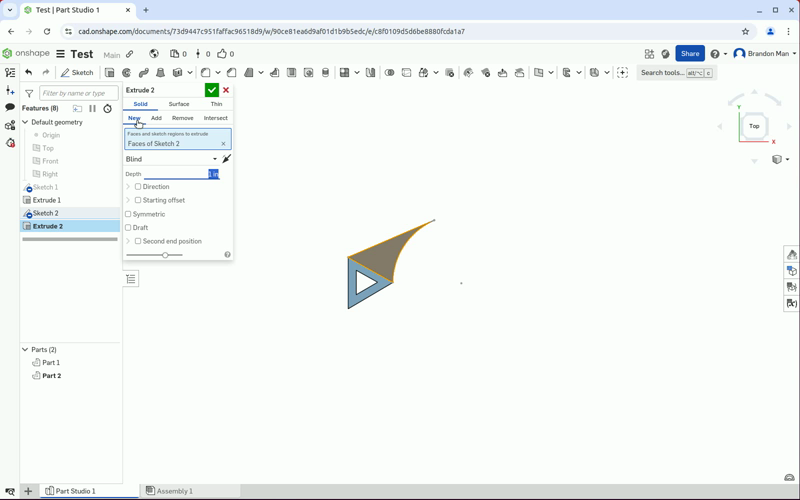
text(-2.166)
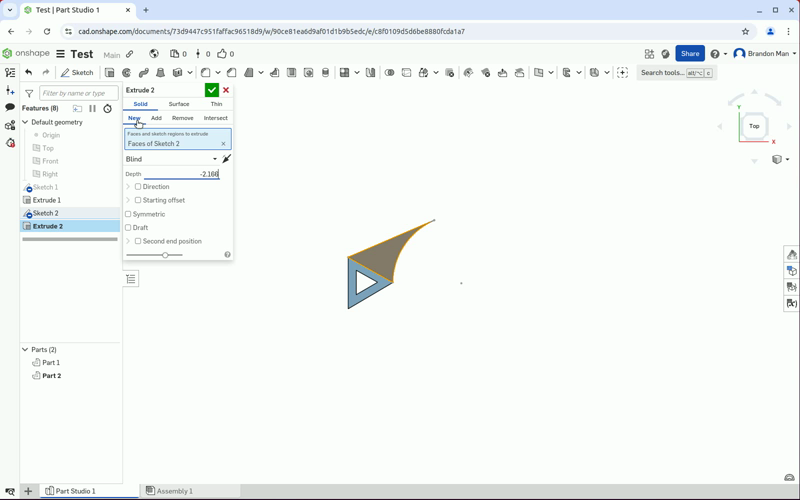
key(enter)
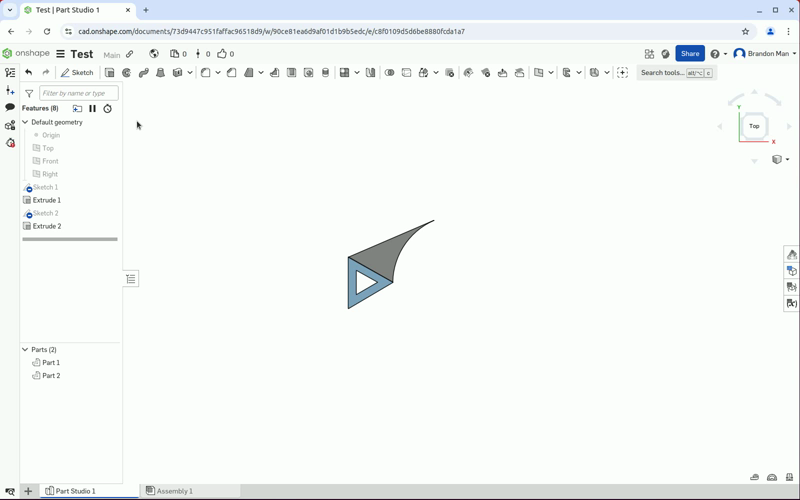
key(shift+h)
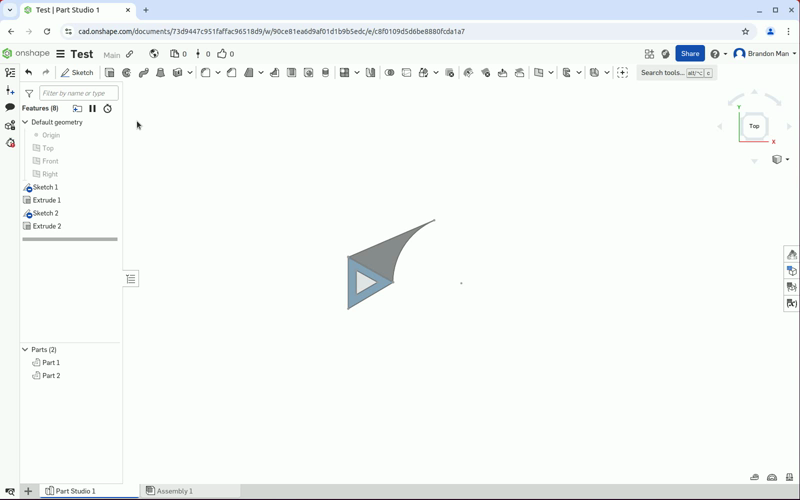
key(shift+h)
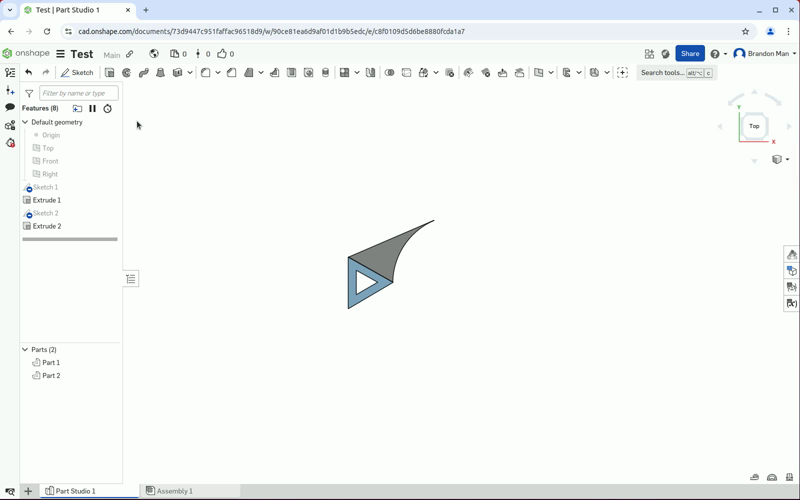
mouse_move(73, 189)
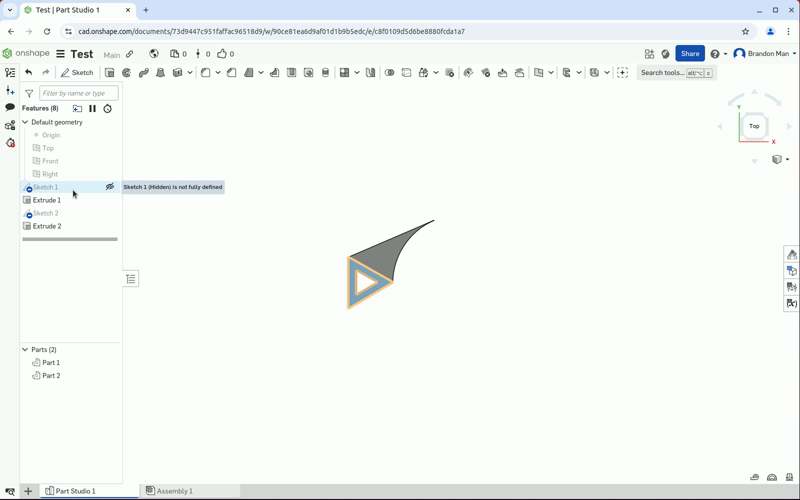
click(73, 189)
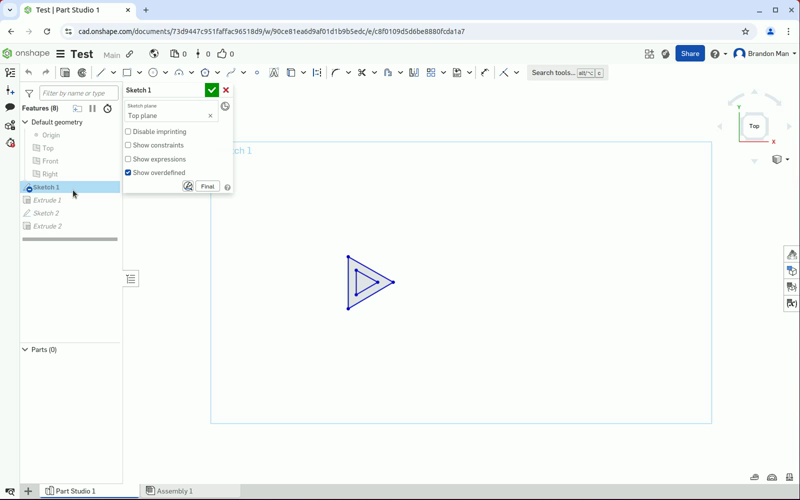
mouse_move(229, 92)
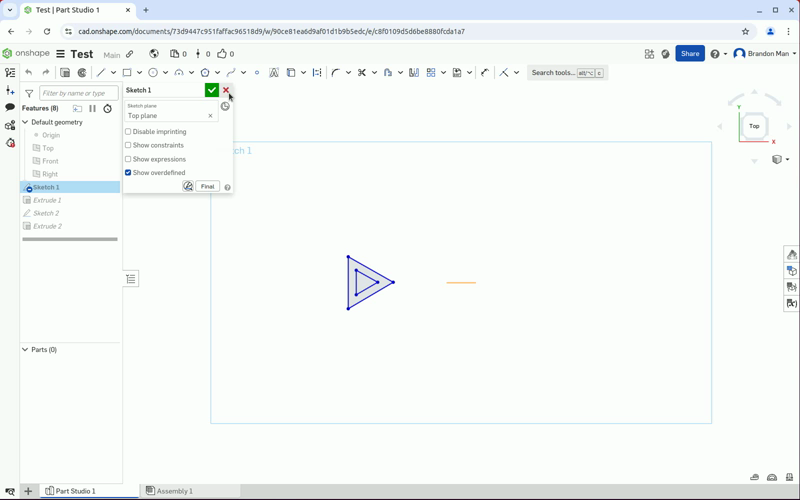
click(229, 92)
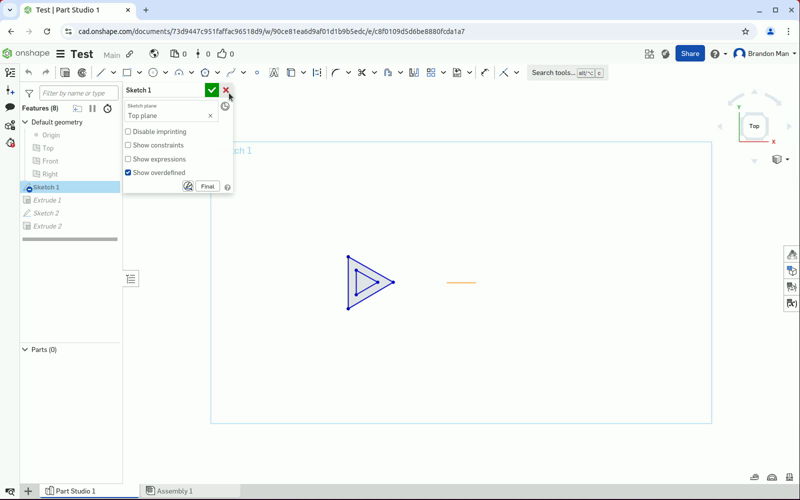
key(shift+s)
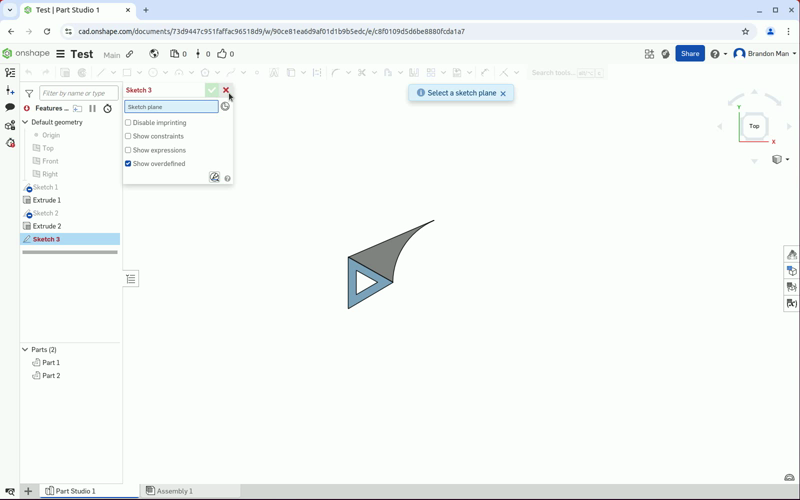
mouse_move(73, 150)
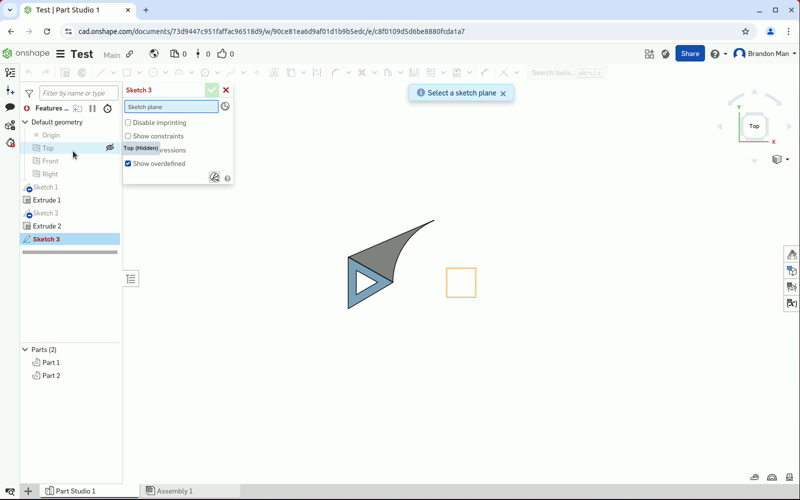
click(73, 150)
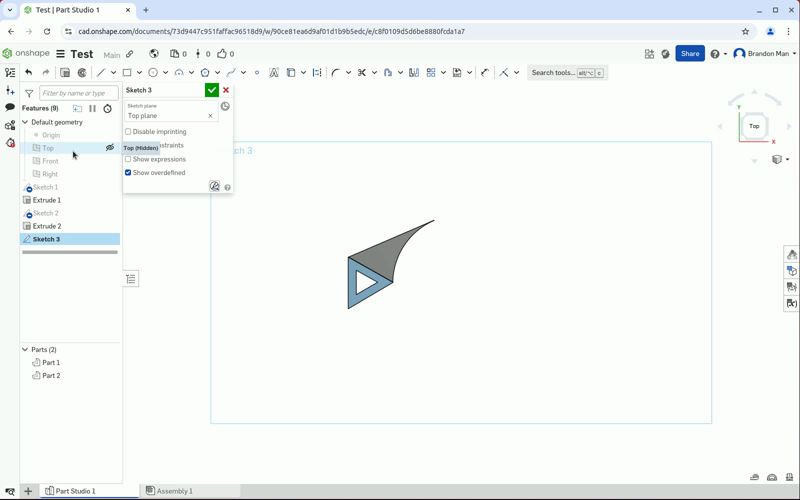
mouse_move(73, 352)
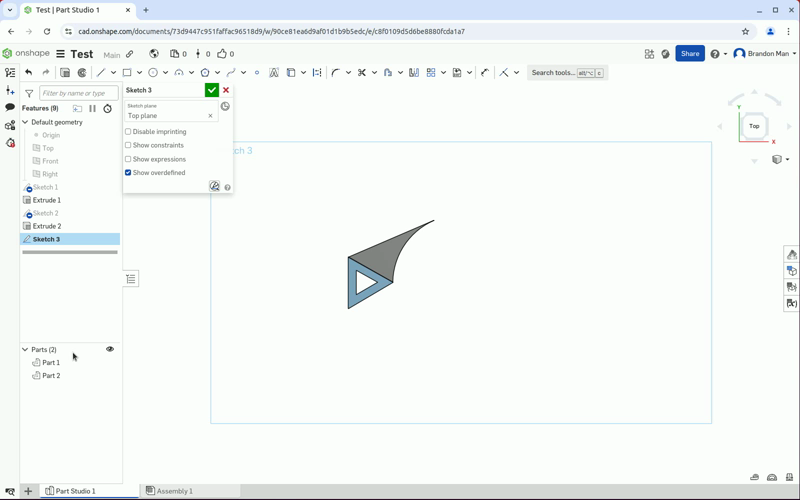
key(y)
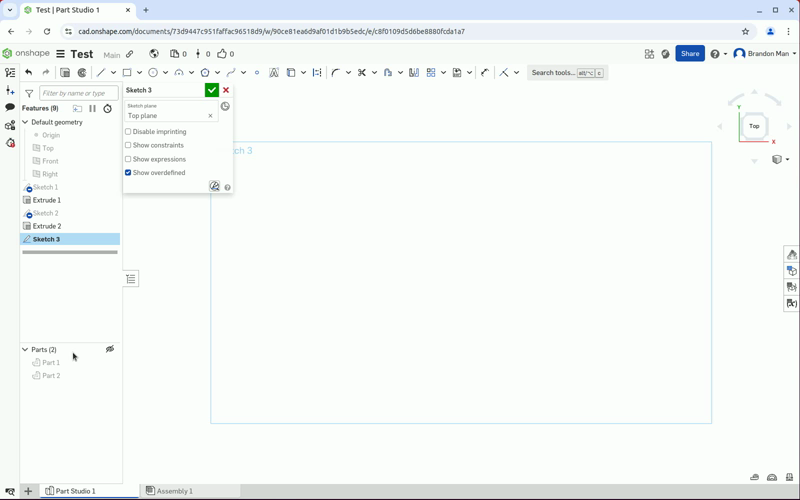
key(c)
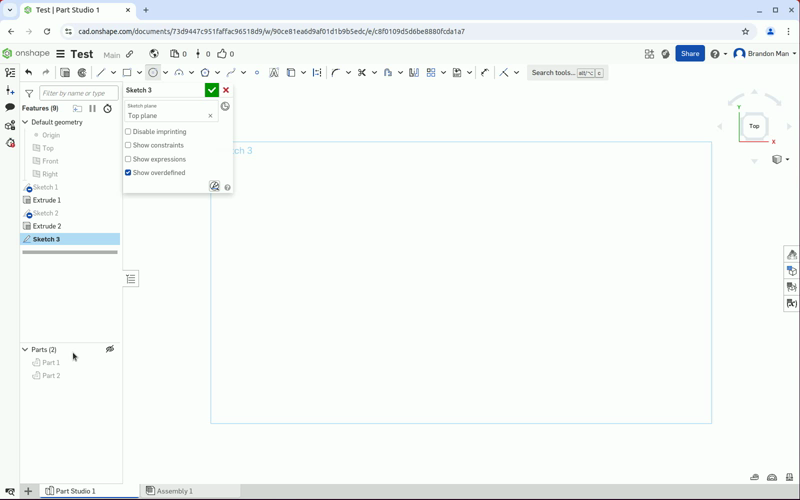
key_down(shift)
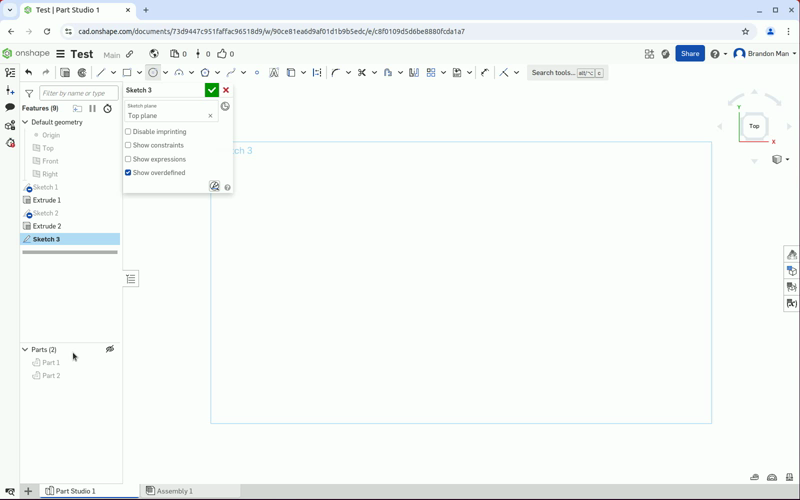
mouse_move(461, 282)
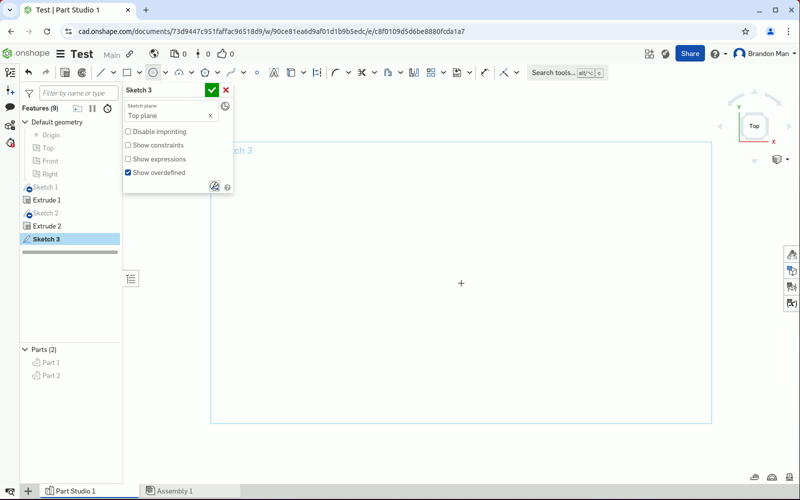
click(461, 282)
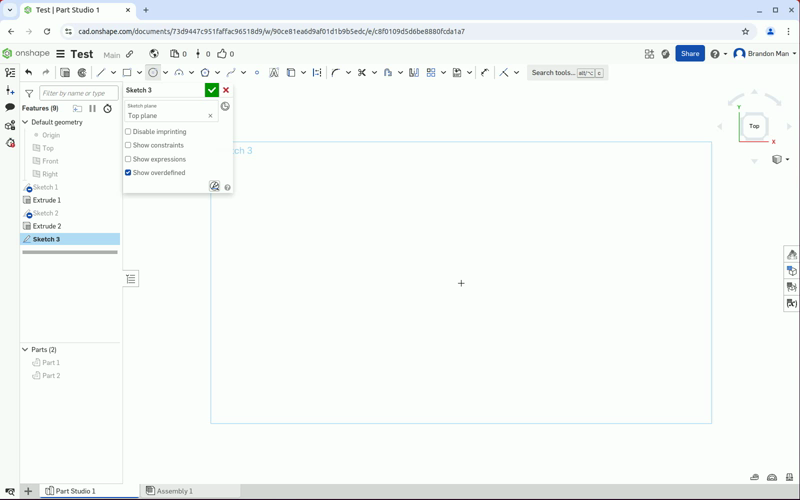
key_up(shift)
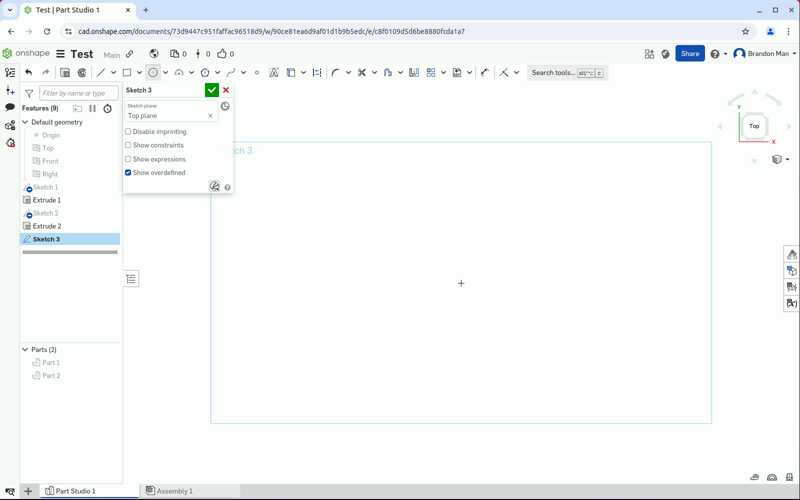
mouse_move(530, 282)
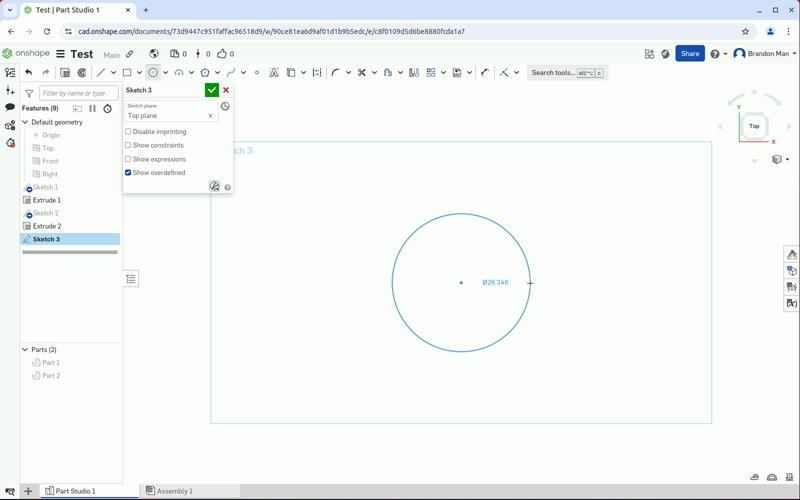
click(530, 282)
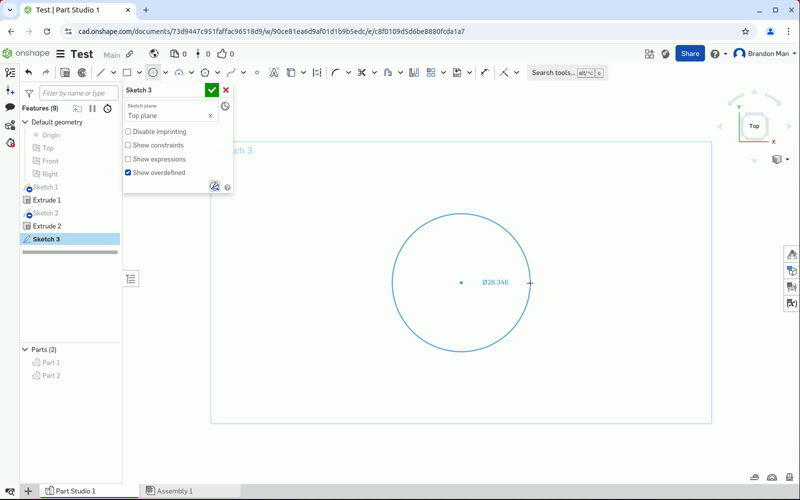
key(esc)
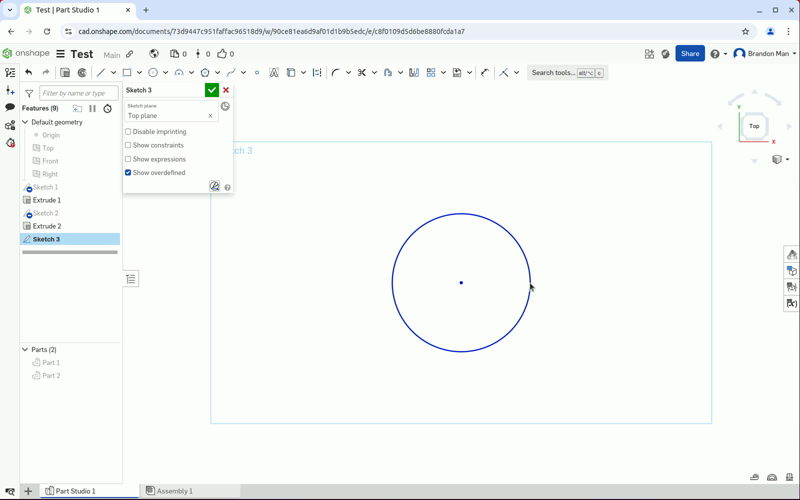
key(c)
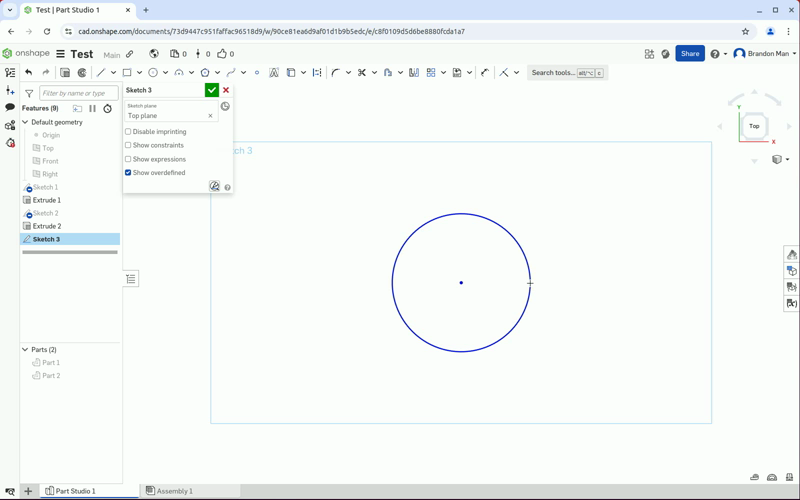
key_down(shift)
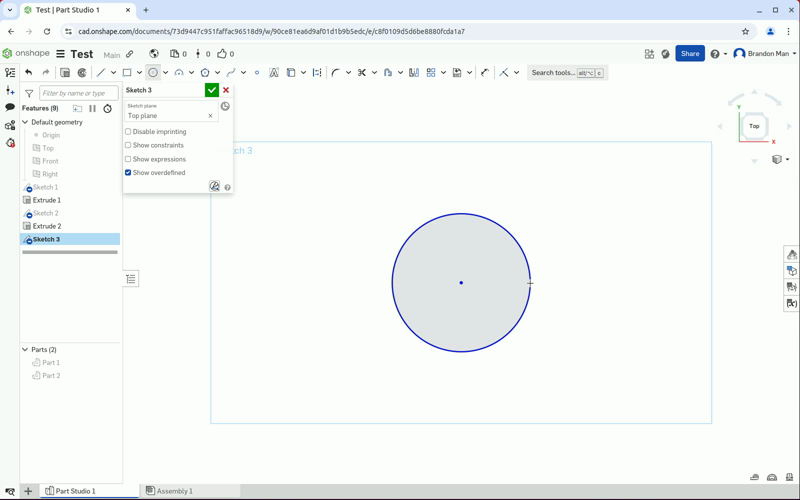
mouse_move(461, 282)
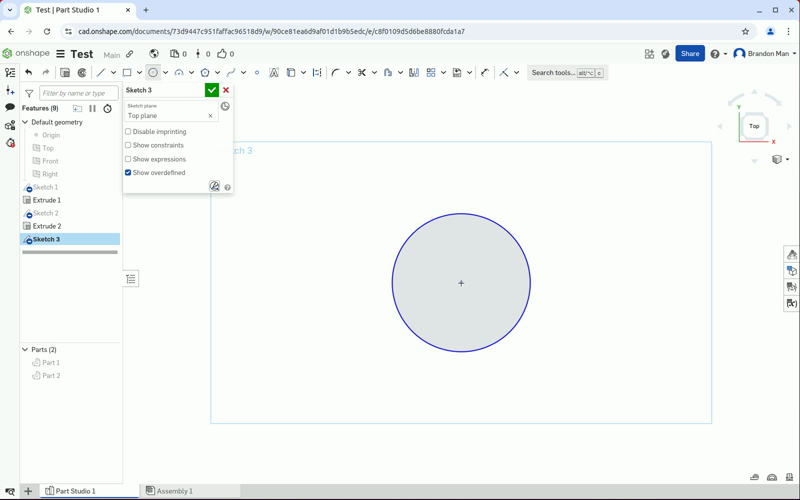
click(461, 282)
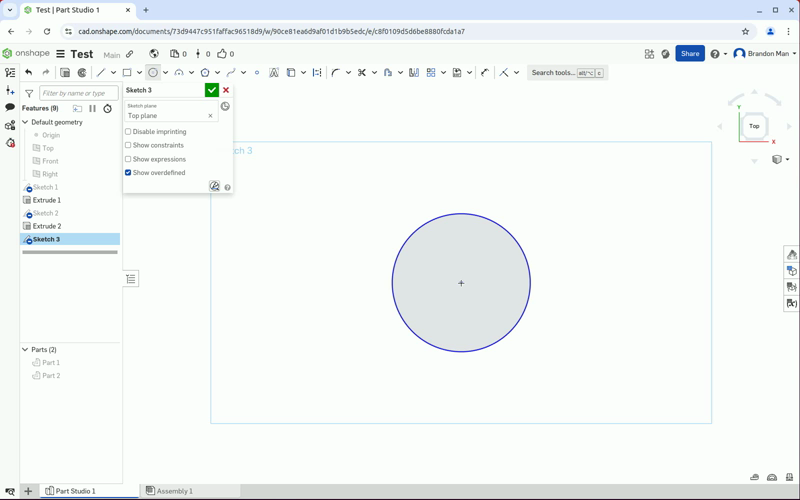
key_up(shift)
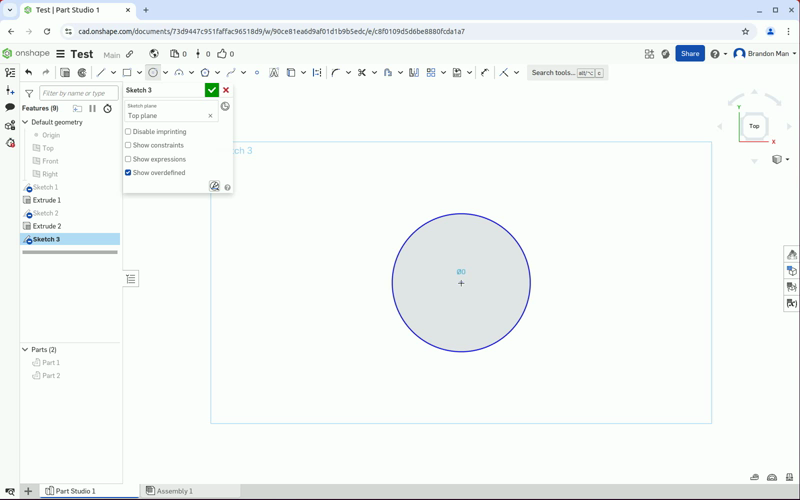
mouse_move(491, 282)
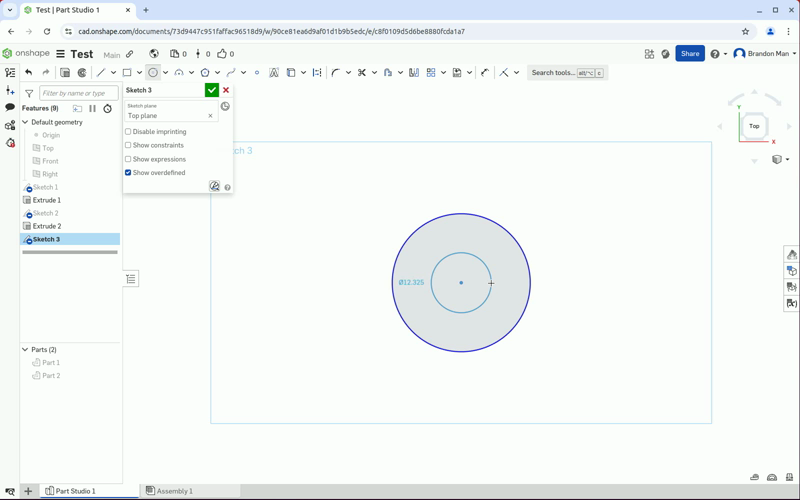
click(491, 282)
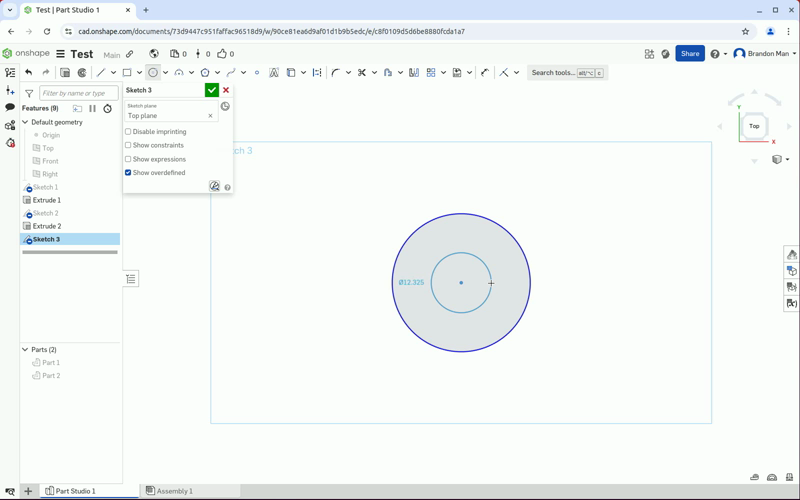
key(esc)
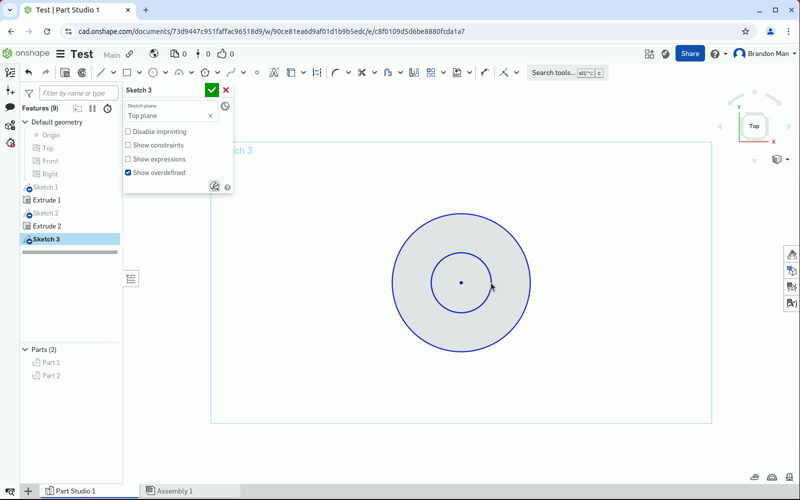
mouse_move(425, 310)
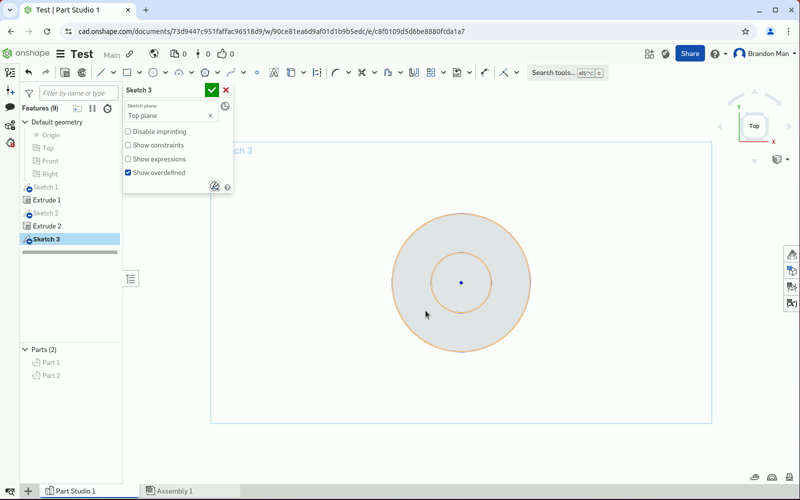
click(425, 310)
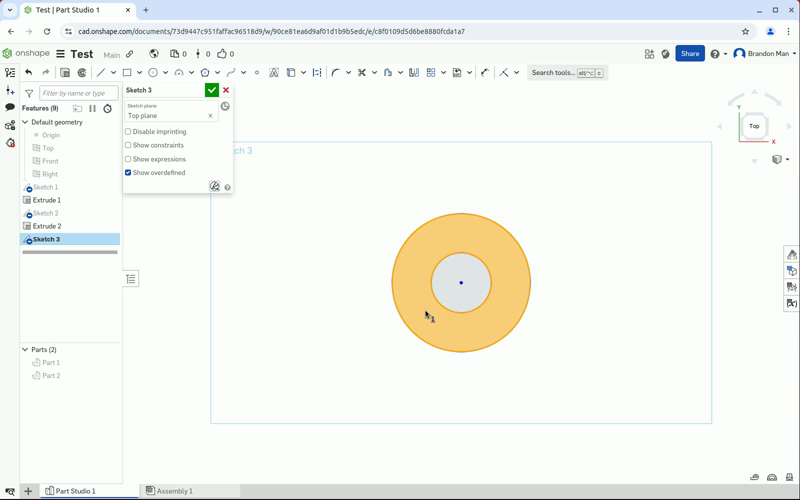
mouse_move(73, 352)
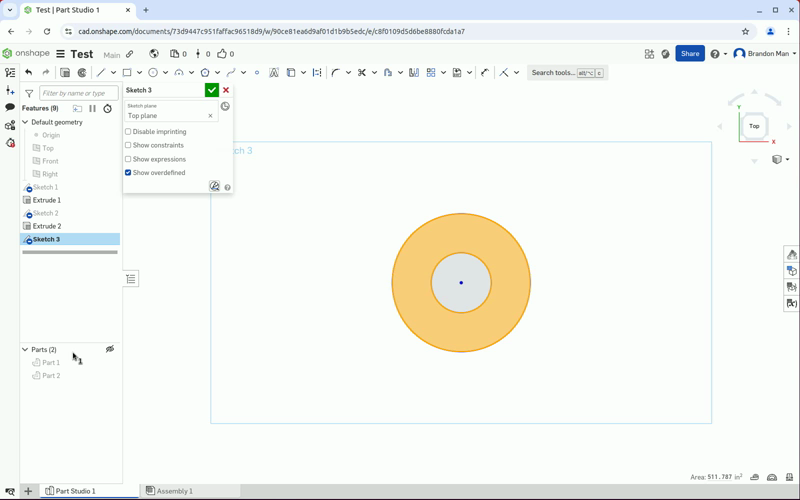
key(shift+y)
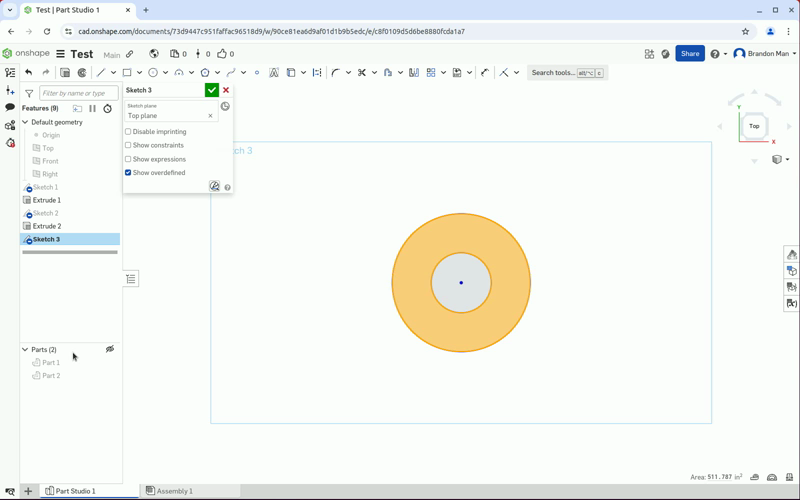
key(shift+e)
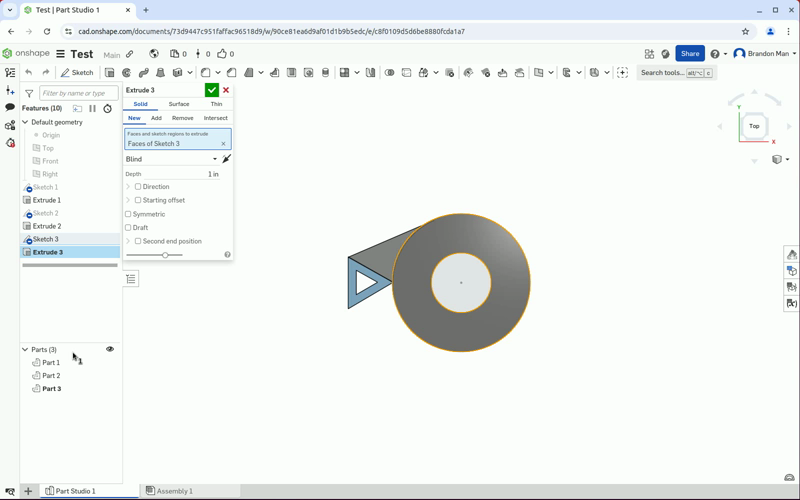
mouse_move(143, 106)
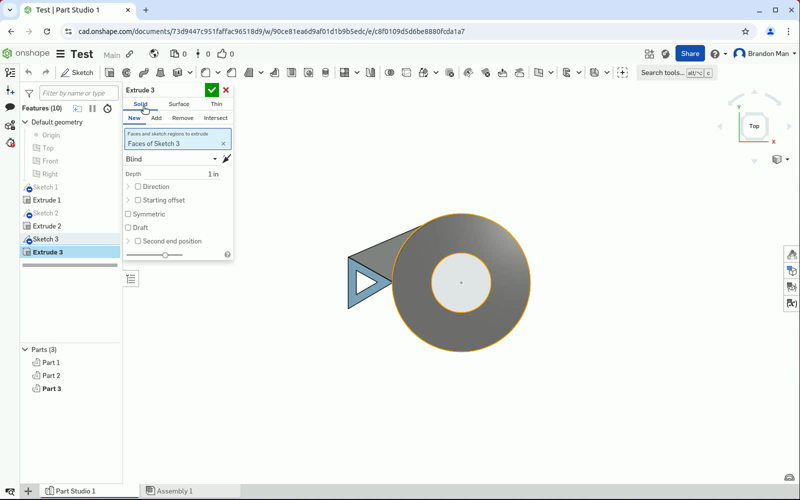
click(143, 106)
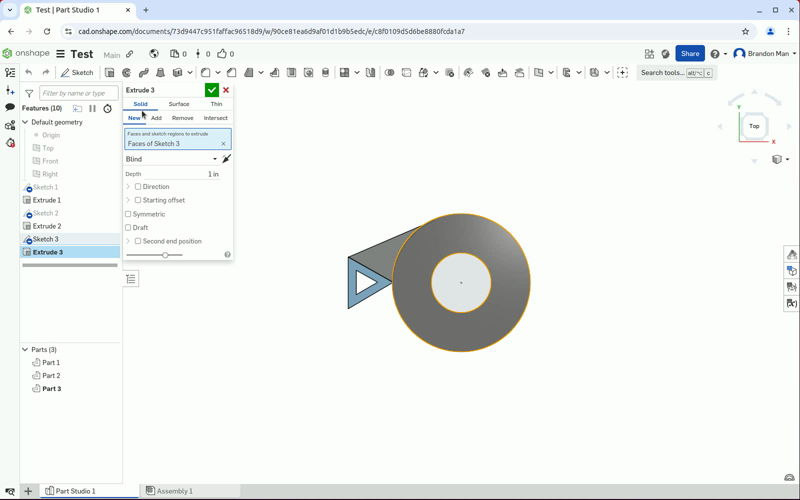
mouse_move(137, 120)
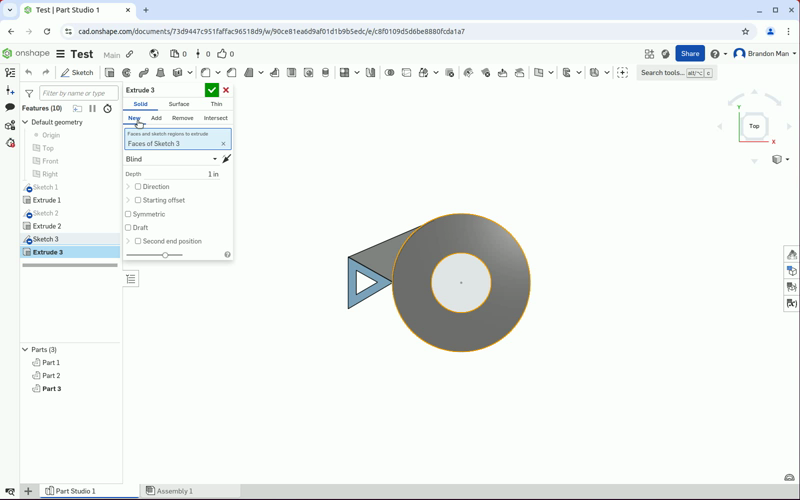
click(137, 120)
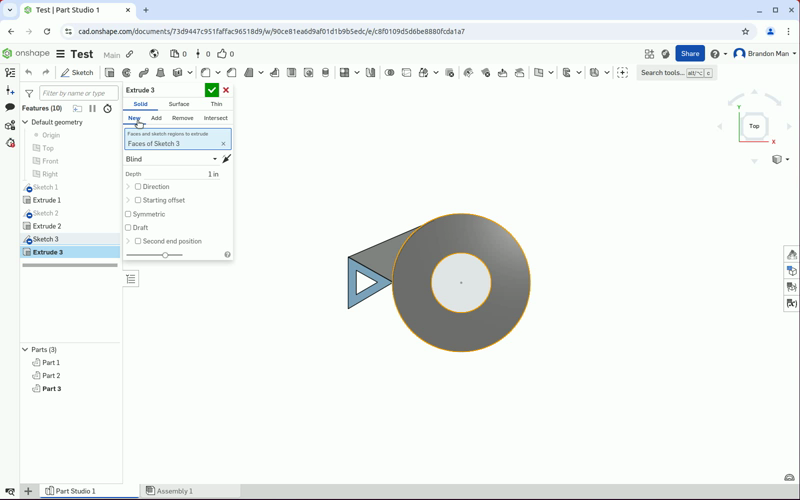
key(tab, 4)
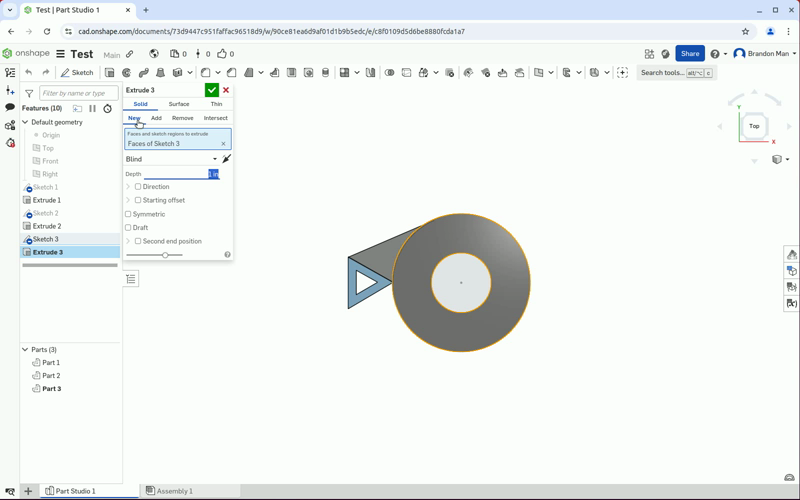
text(-2.166)
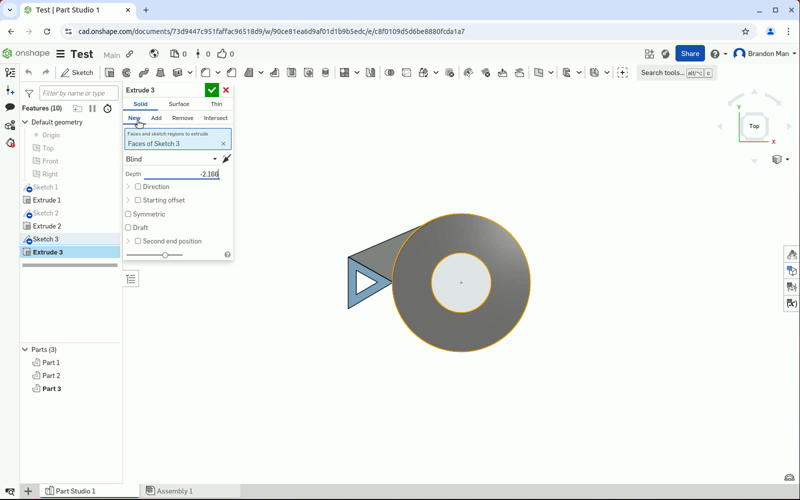
key(enter)
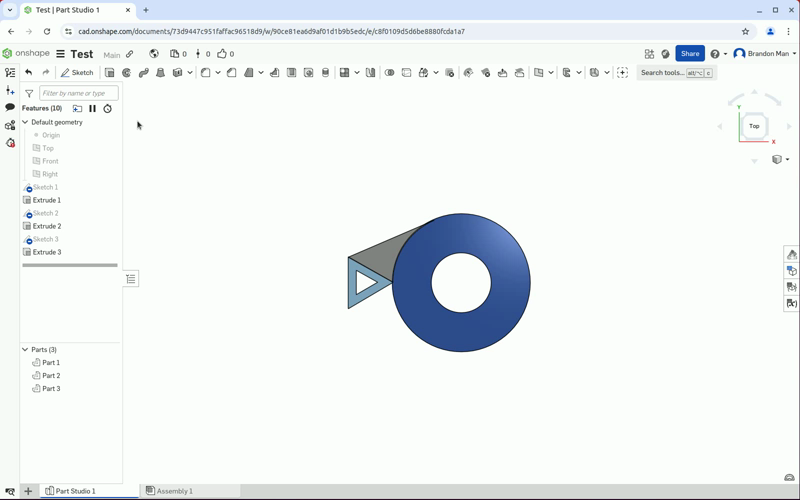
key(shift+h)
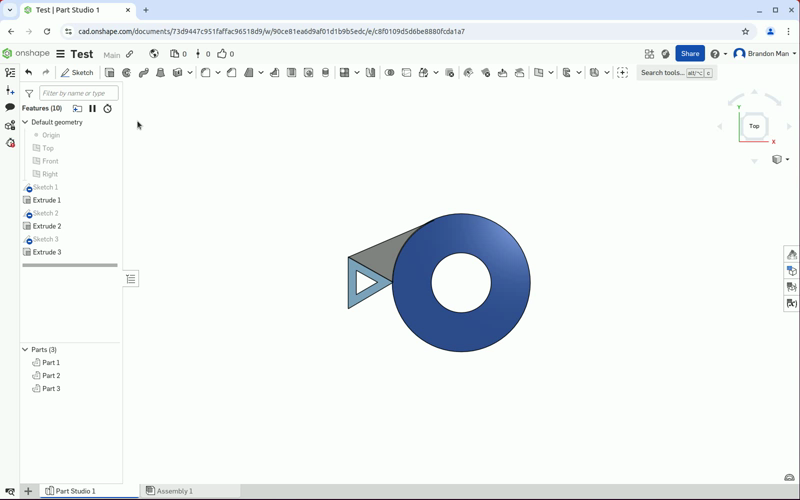
key(shift+h)
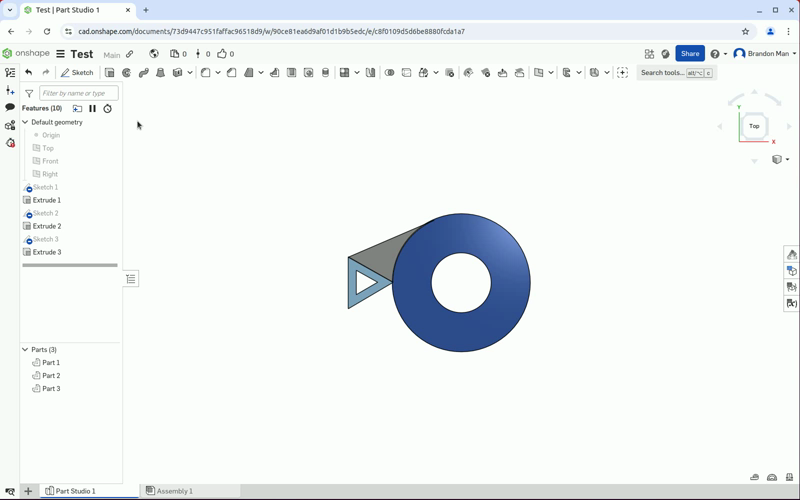
mouse_move(73, 189)
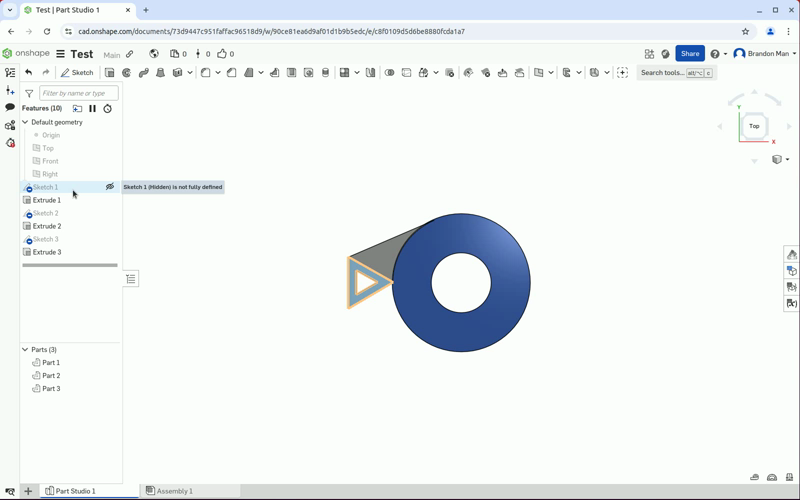
click(73, 189)
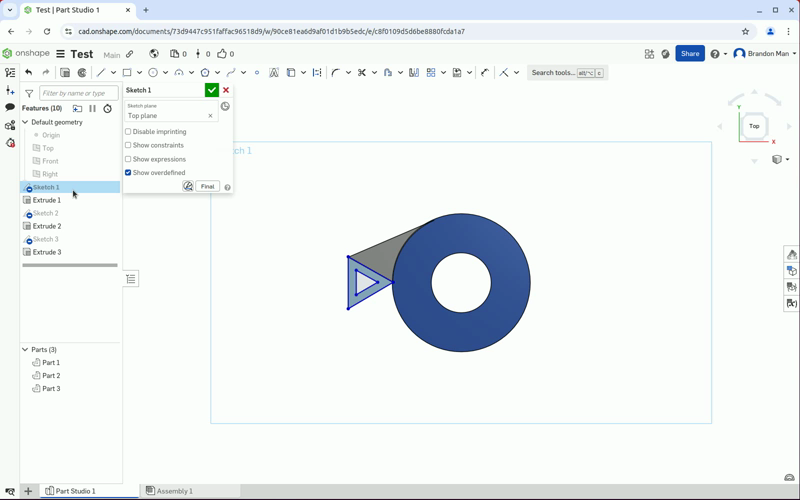
mouse_move(229, 92)
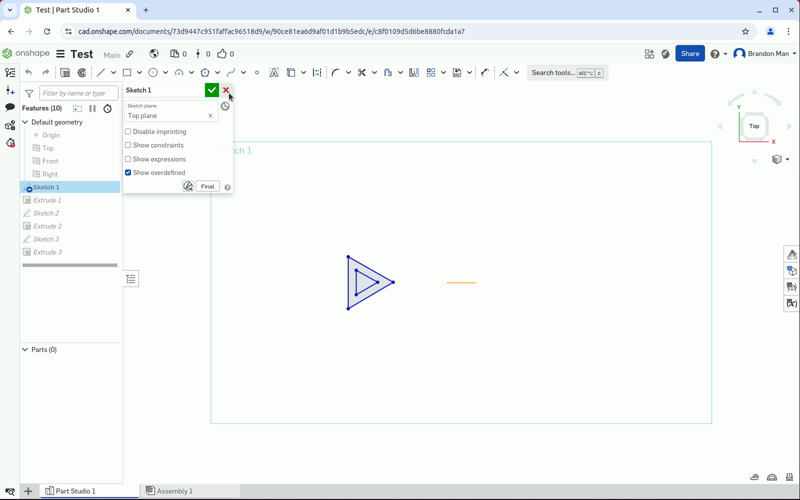
click(229, 92)
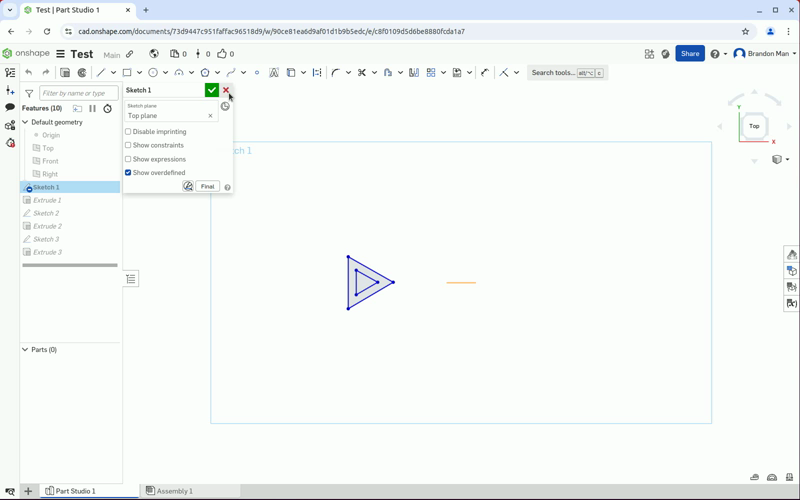
key(shift+s)
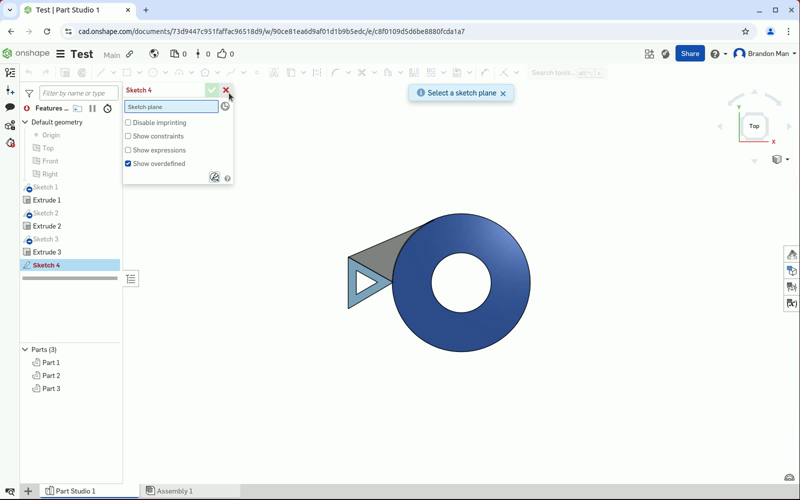
mouse_move(73, 150)
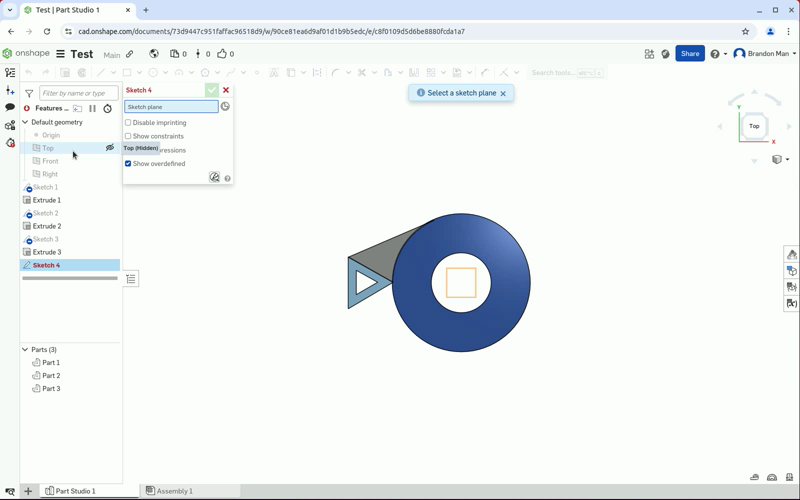
click(73, 150)
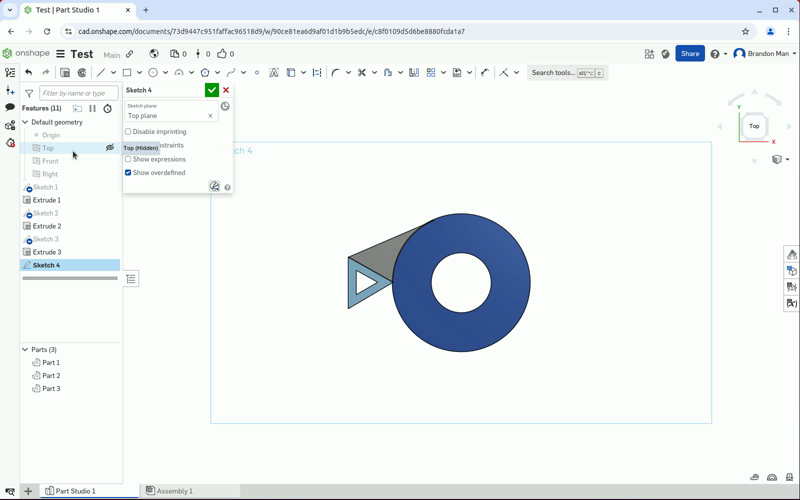
mouse_move(73, 352)
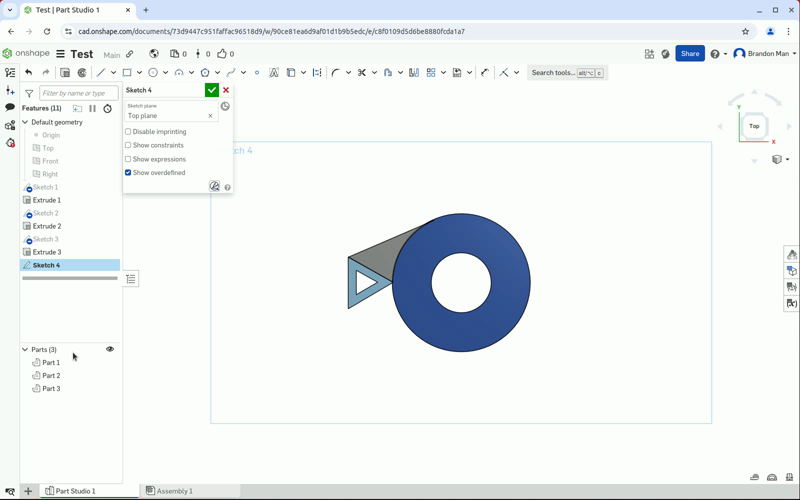
key(y)
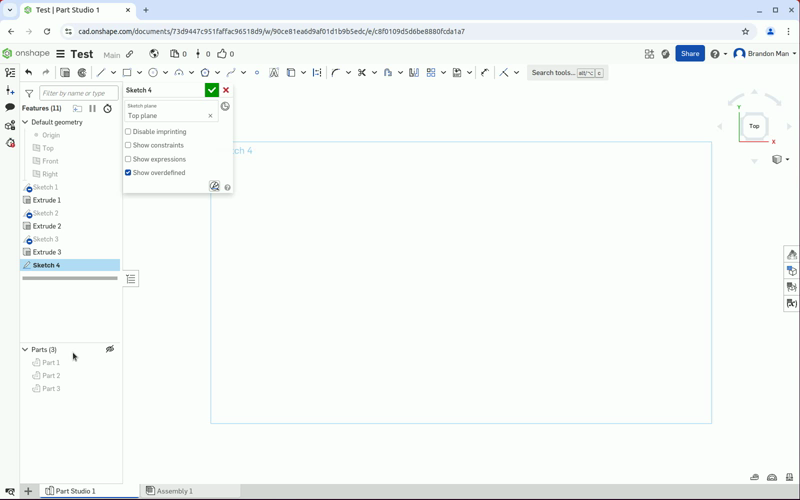
key(c)
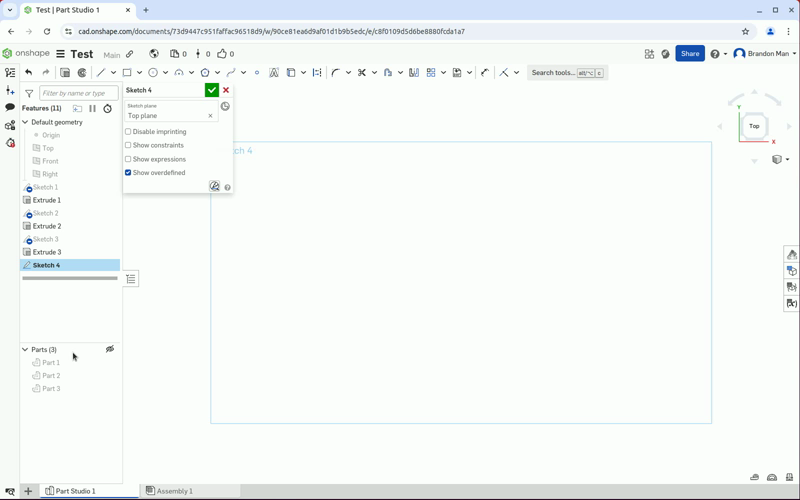
key_down(shift)
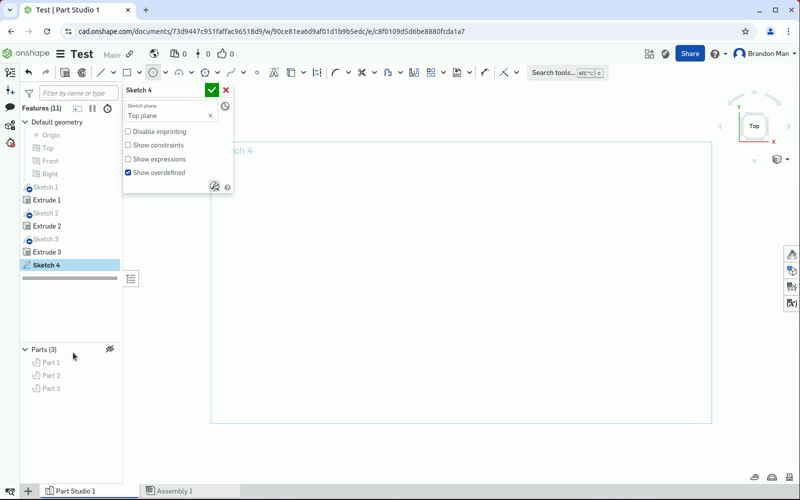
mouse_move(461, 282)
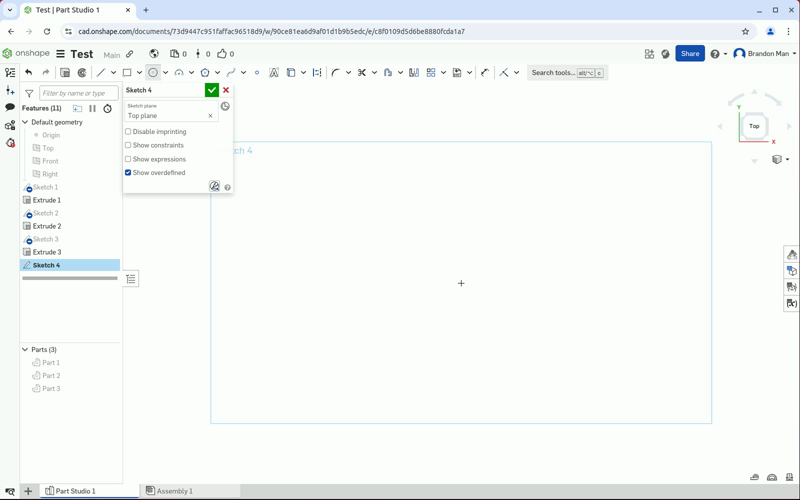
click(461, 282)
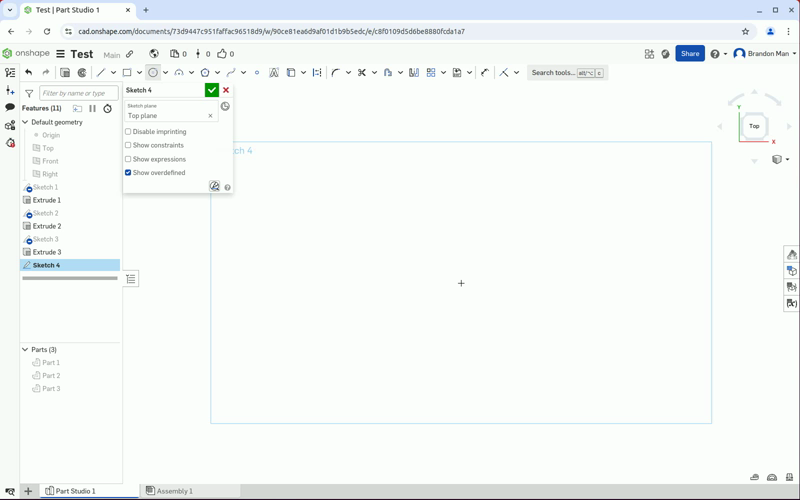
key_up(shift)
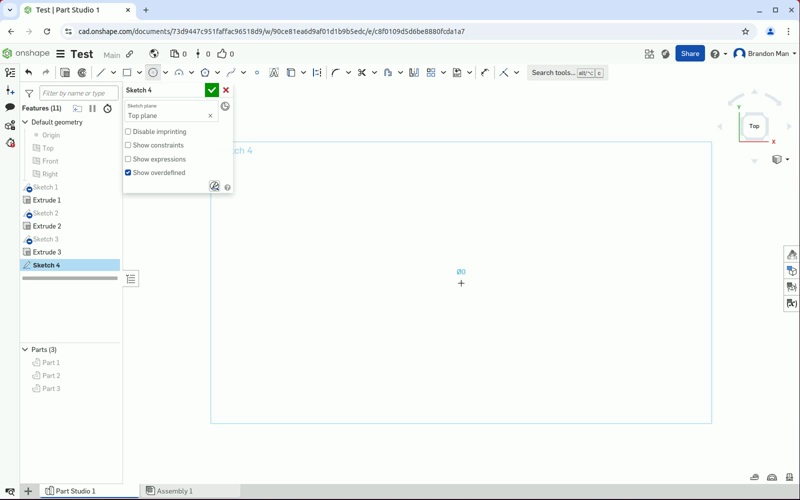
mouse_move(491, 282)
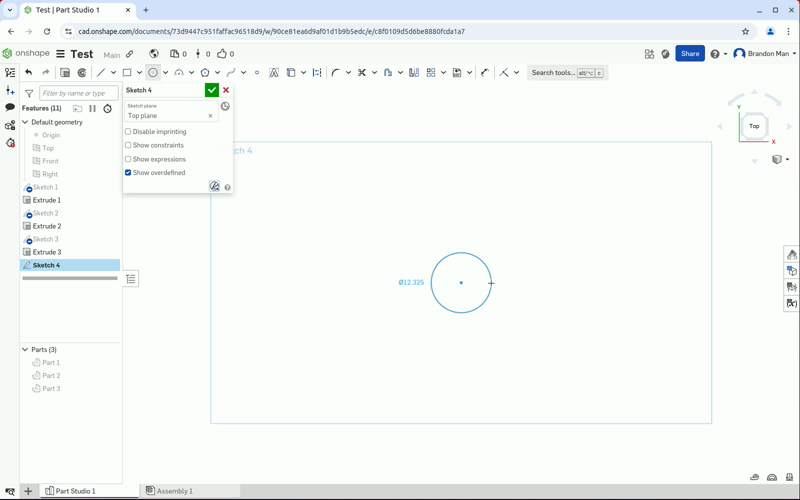
click(491, 282)
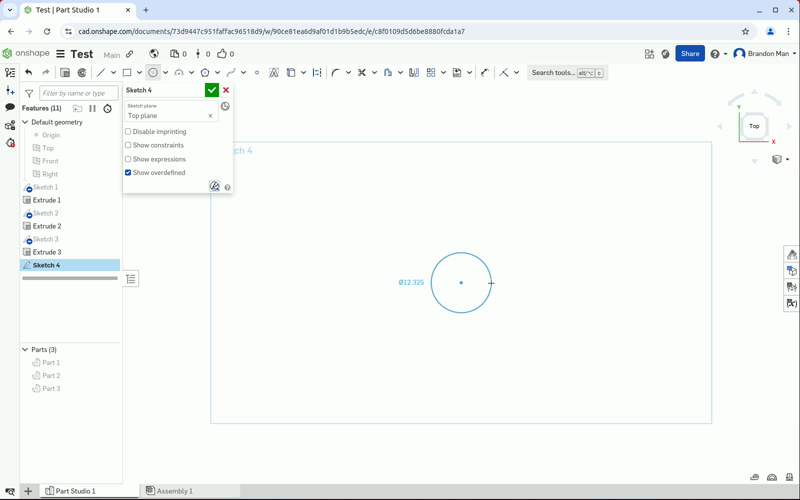
key(esc)
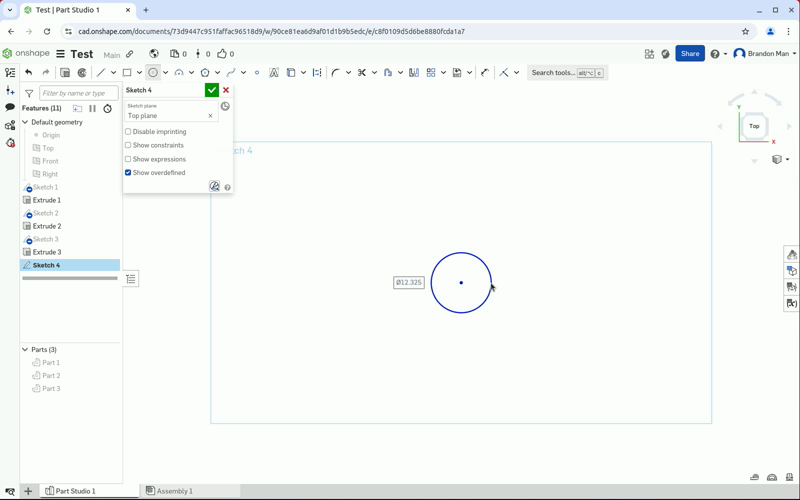
key(c)
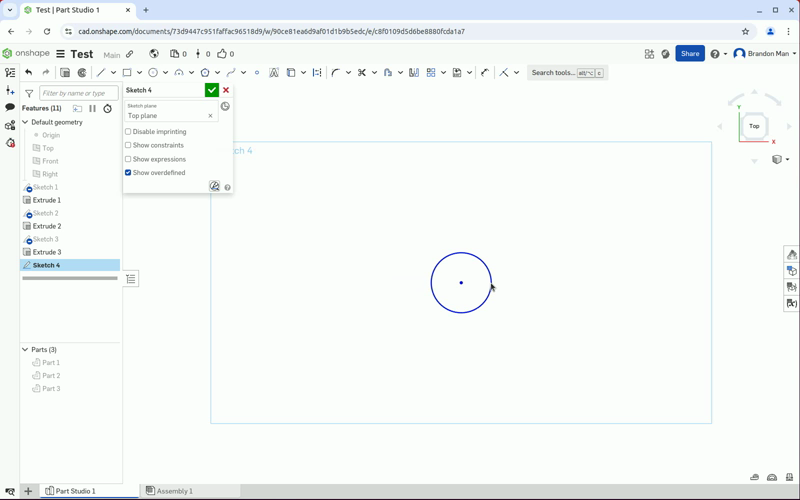
key_down(shift)
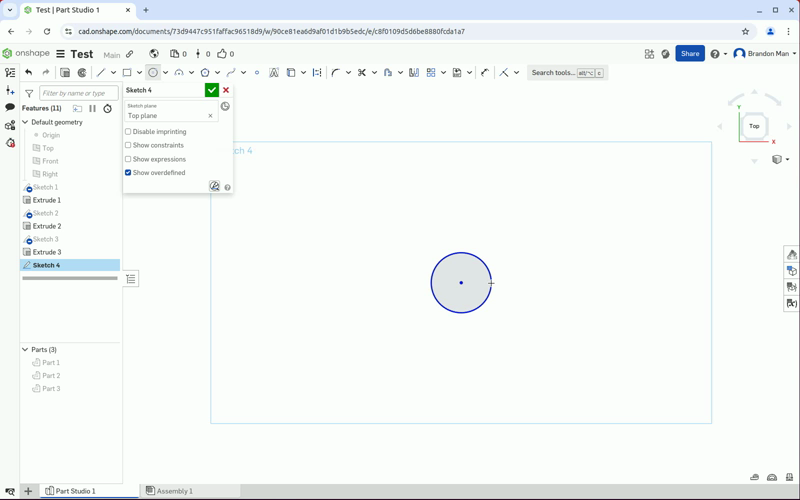
mouse_move(461, 282)
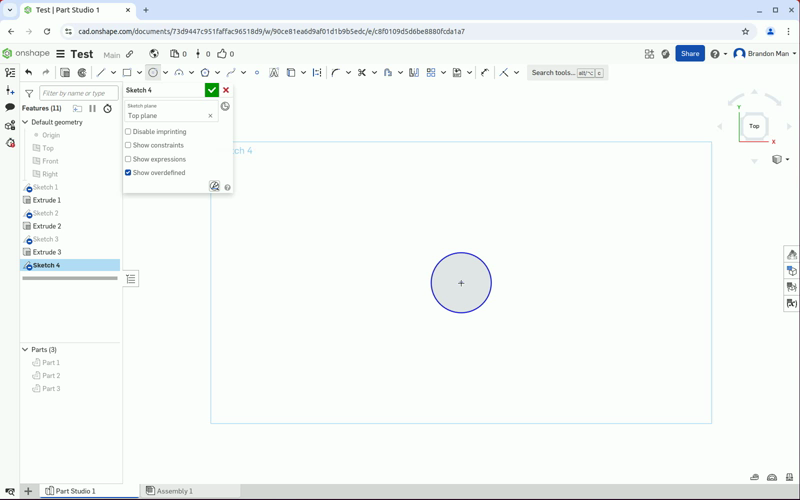
click(461, 282)
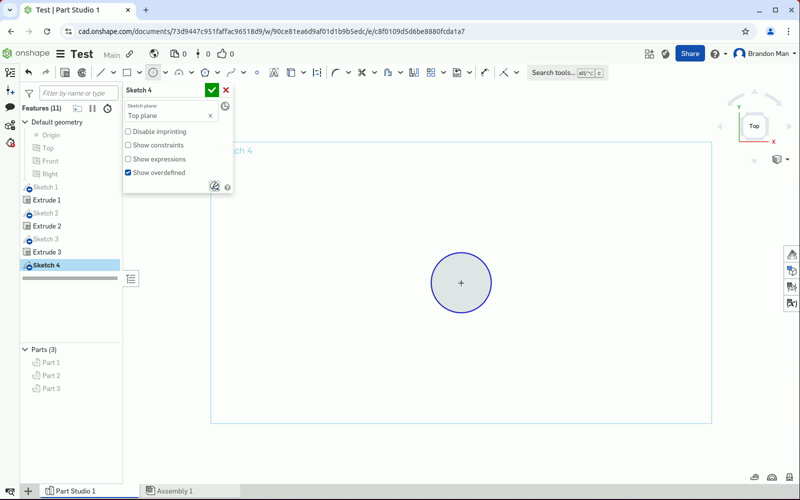
key_up(shift)
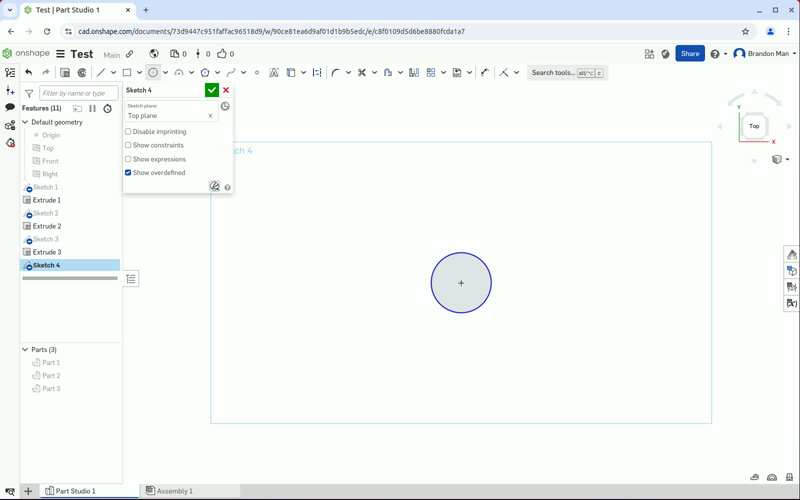
mouse_move(483, 282)
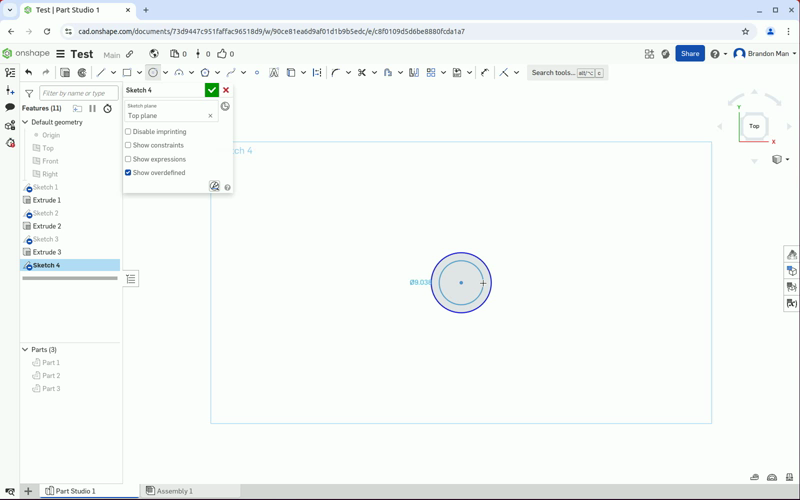
click(483, 282)
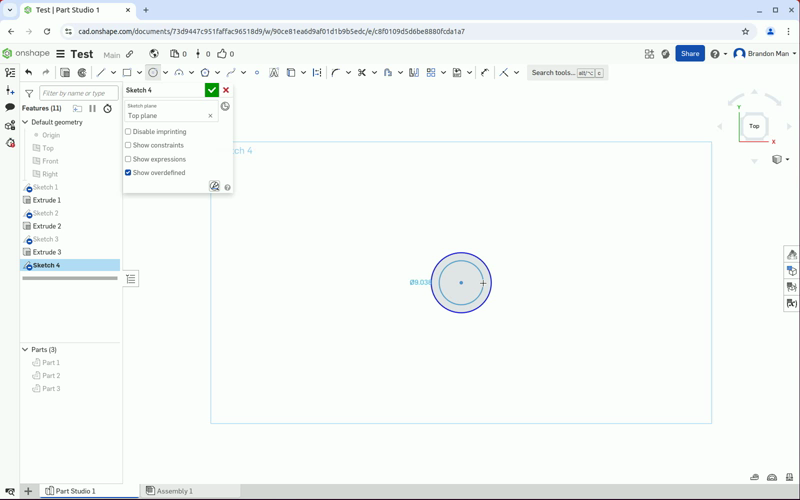
key(esc)
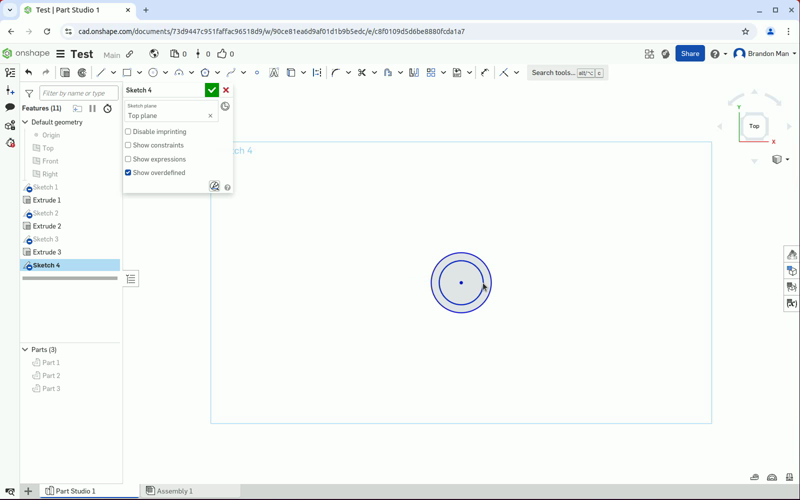
mouse_move(460, 311)
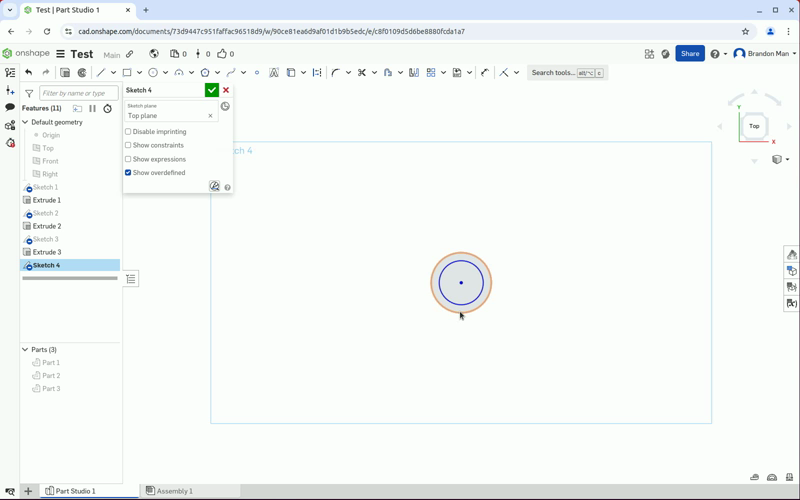
scroll(6)
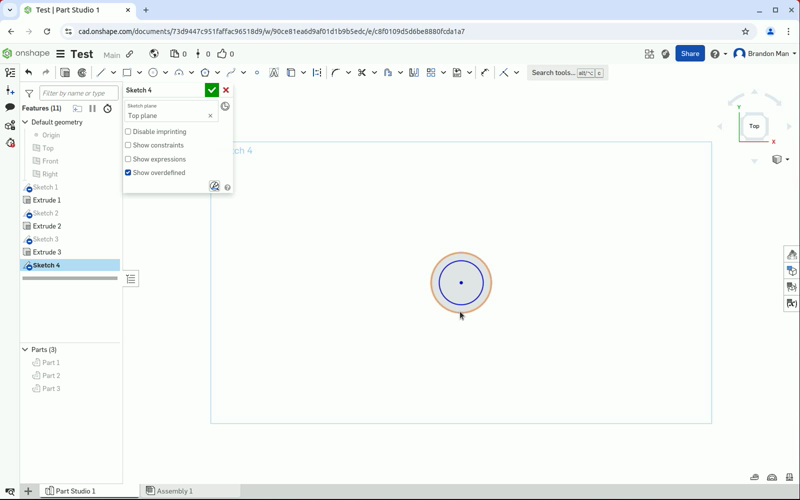
scroll(6)
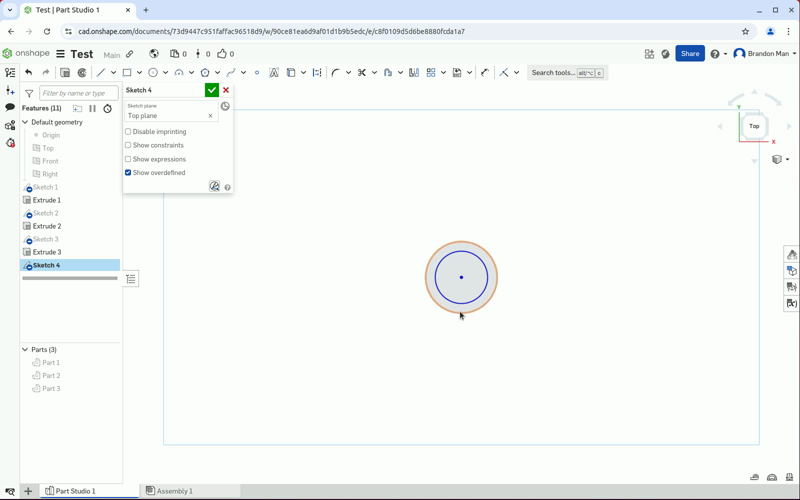
scroll(6)
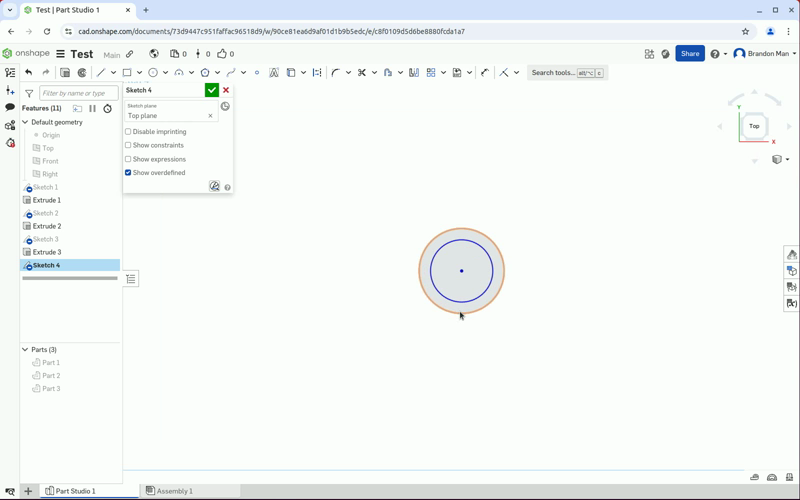
scroll(6)
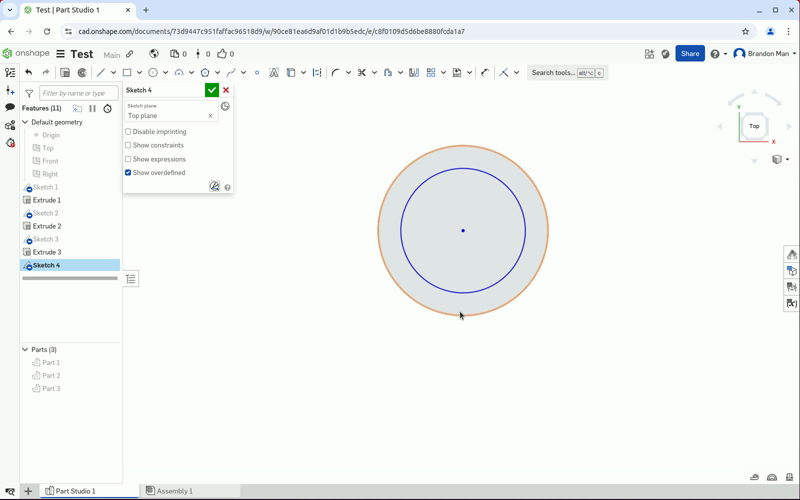
scroll(6)
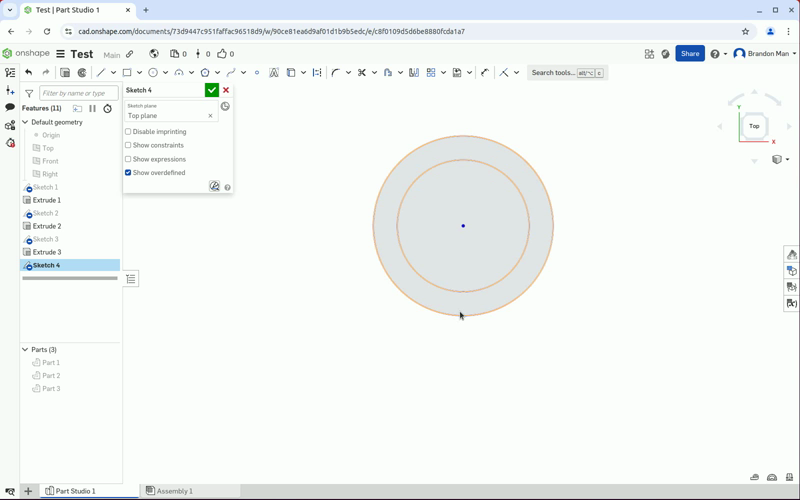
scroll(6)
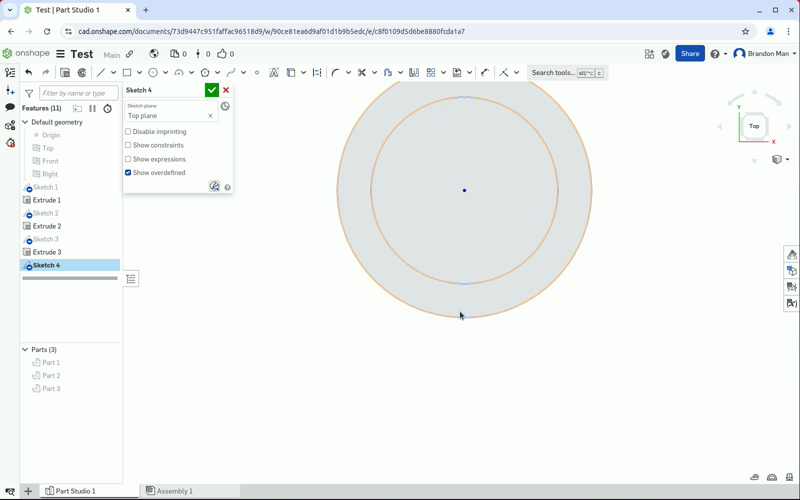
scroll(6)
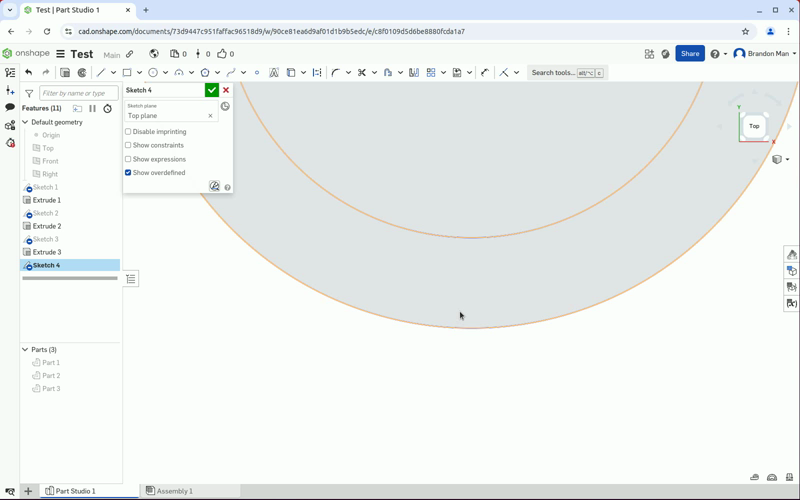
click(460, 311)
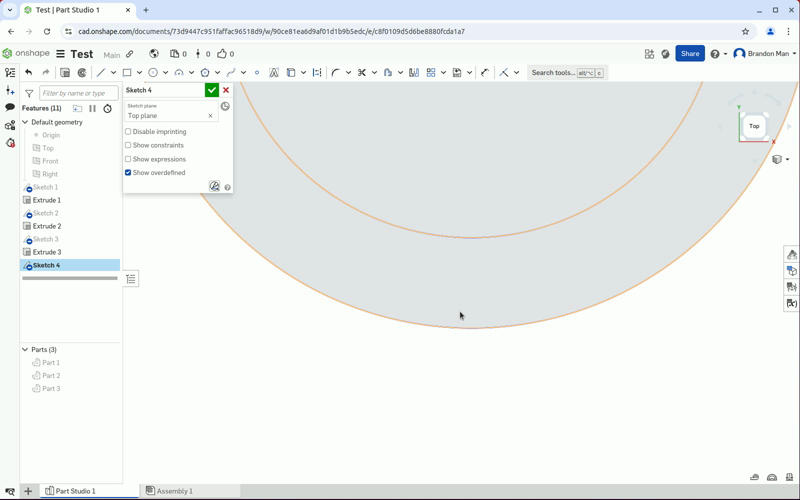
scroll(-6)
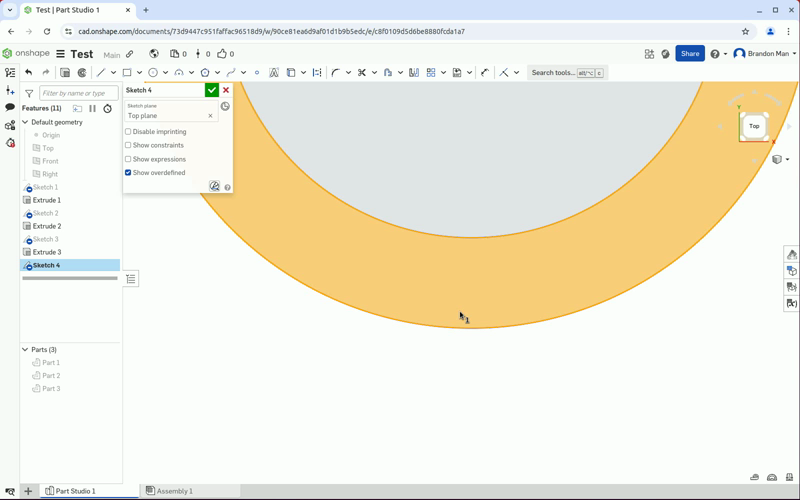
scroll(-6)
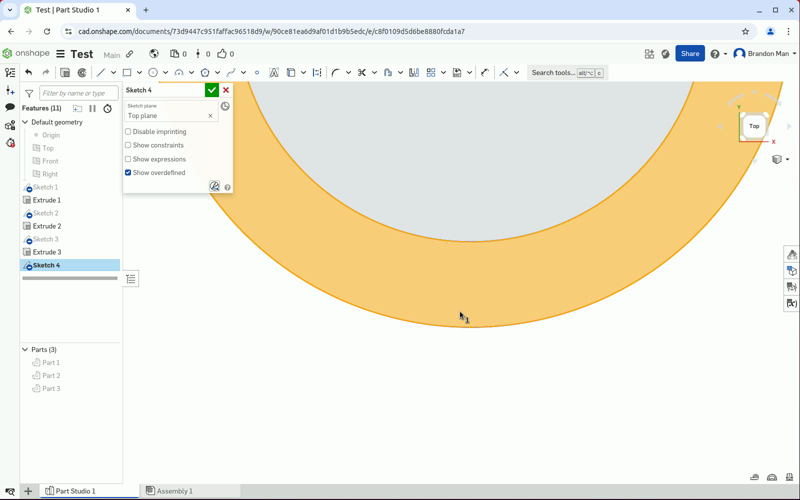
scroll(-6)
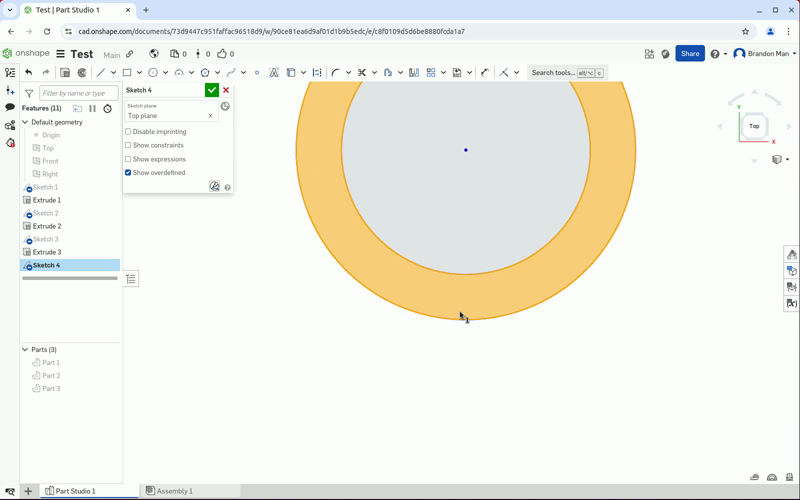
scroll(-6)
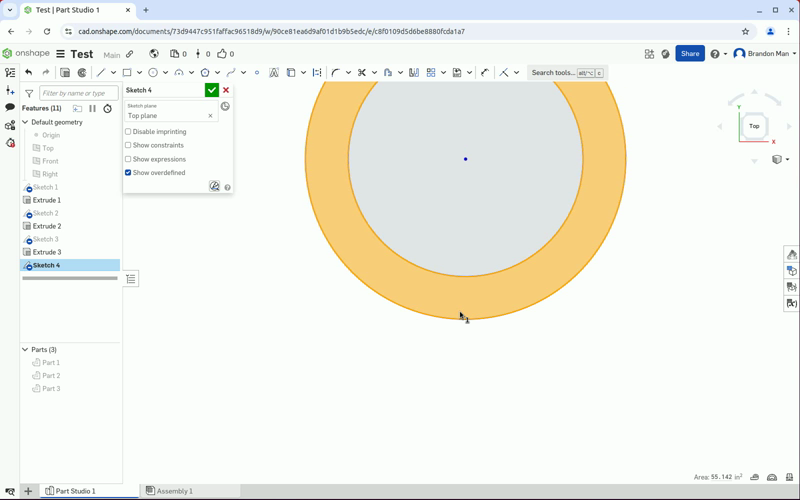
scroll(-6)
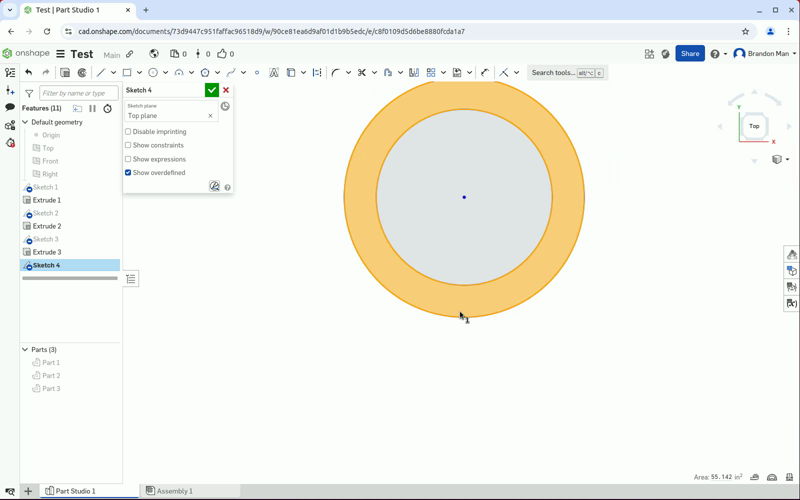
scroll(-6)
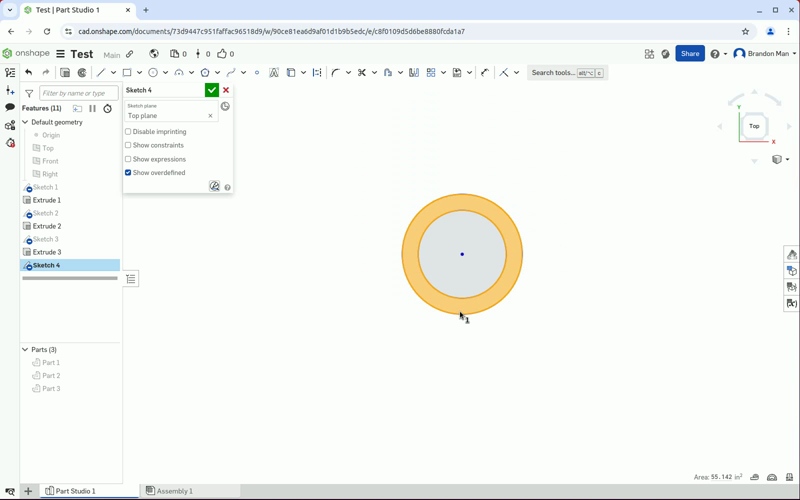
scroll(-6)
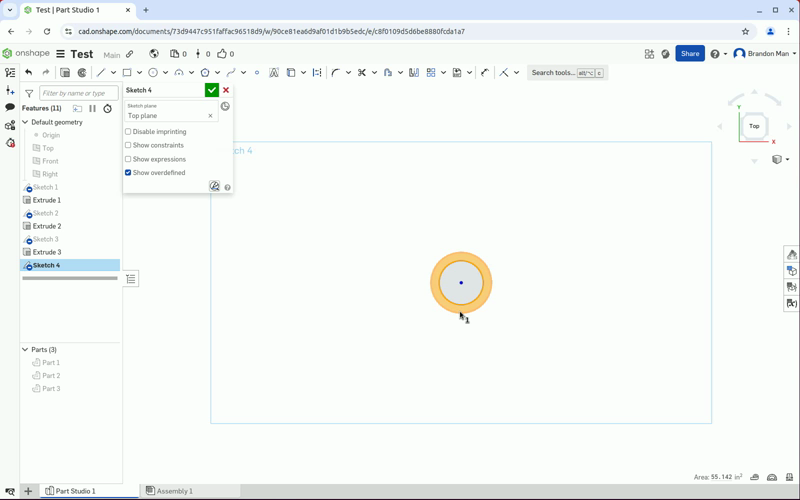
mouse_move(73, 352)
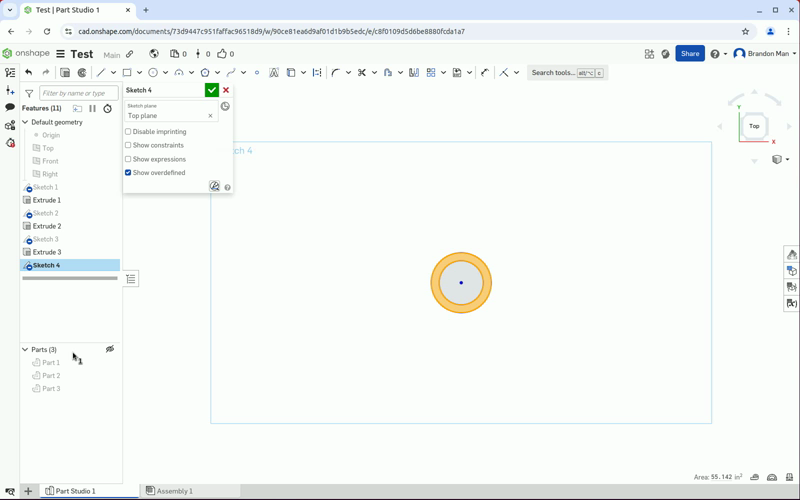
key(shift+y)
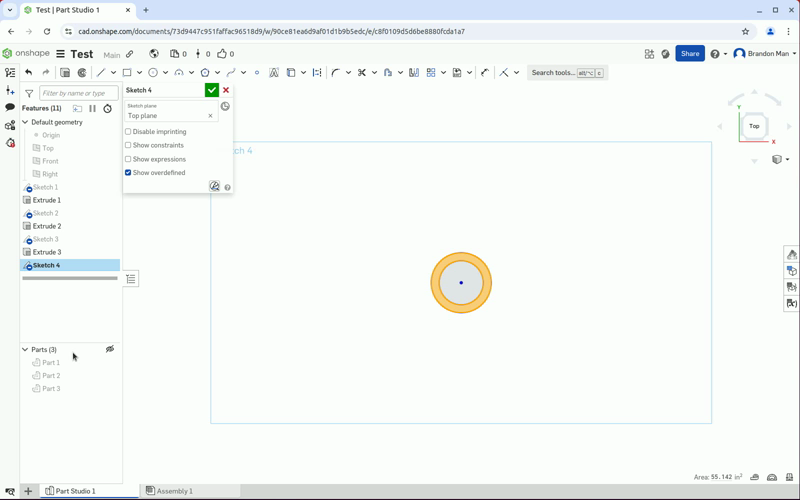
key(shift+e)
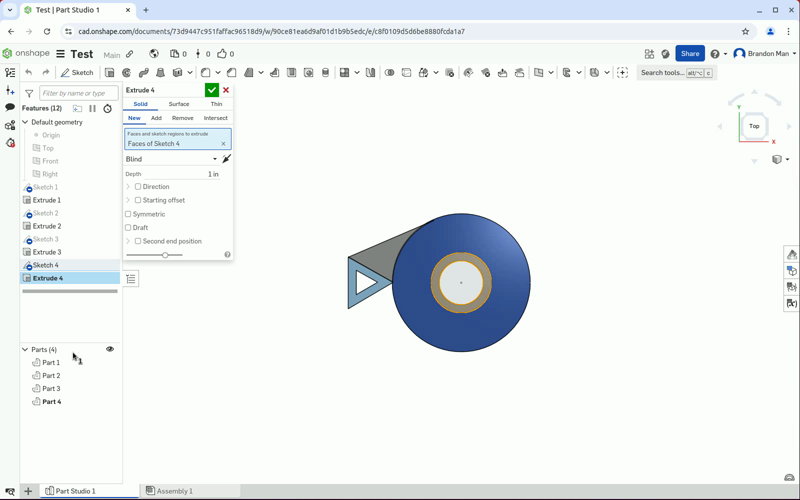
mouse_move(143, 106)
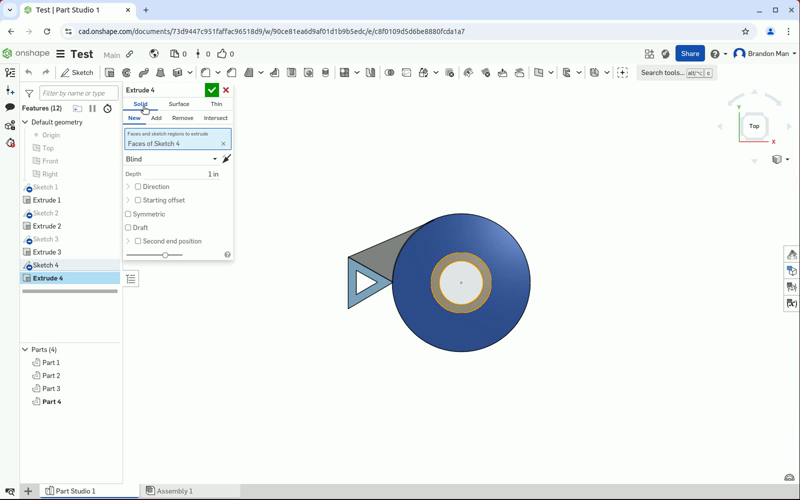
click(143, 106)
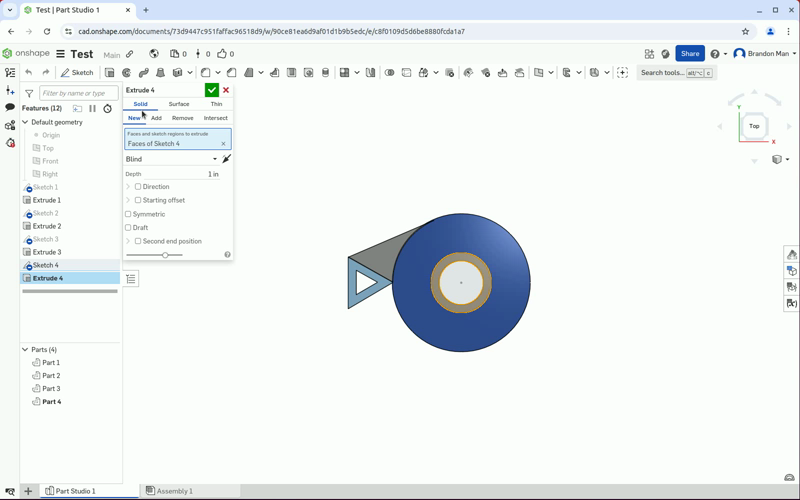
mouse_move(137, 120)
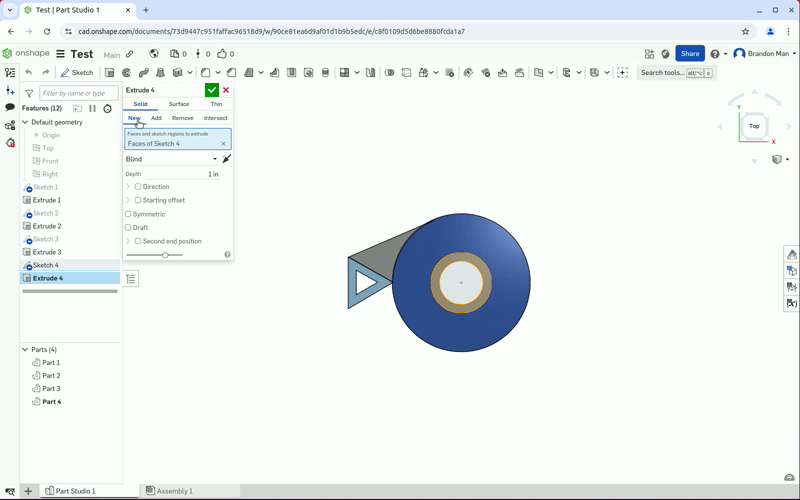
click(137, 120)
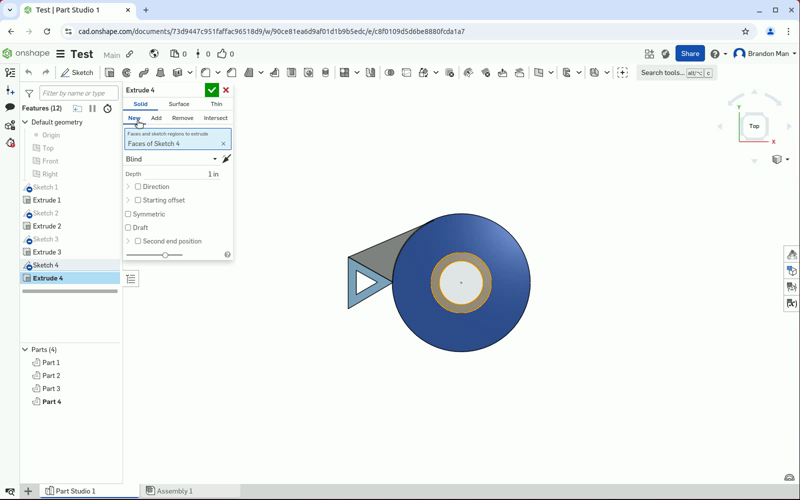
key(tab, 4)
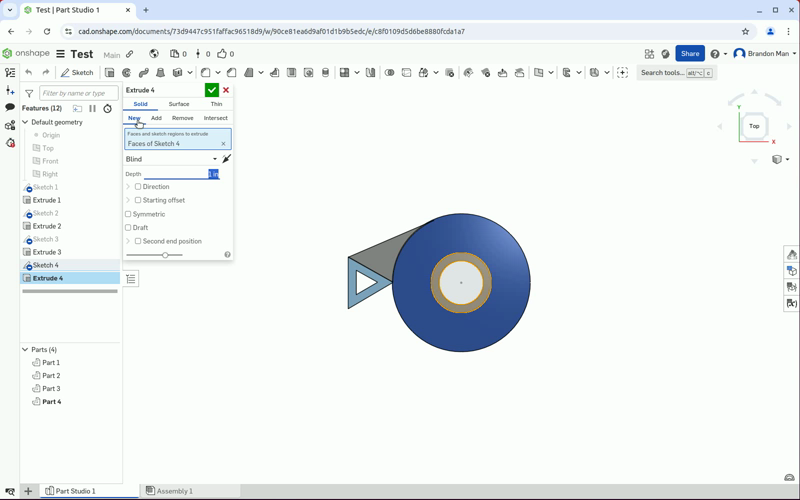
text(-2.166)
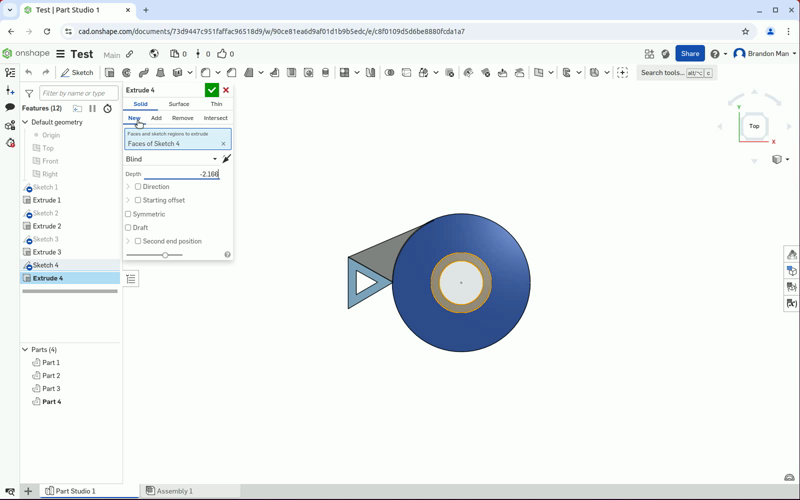
key(enter)
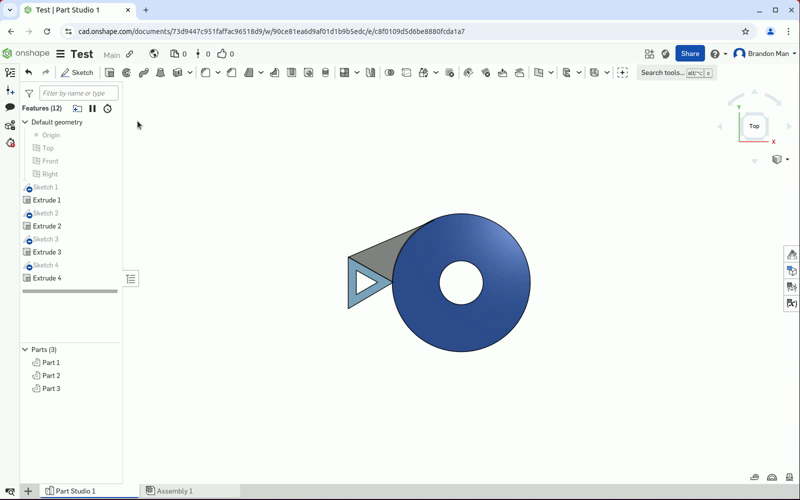
key(shift+h)
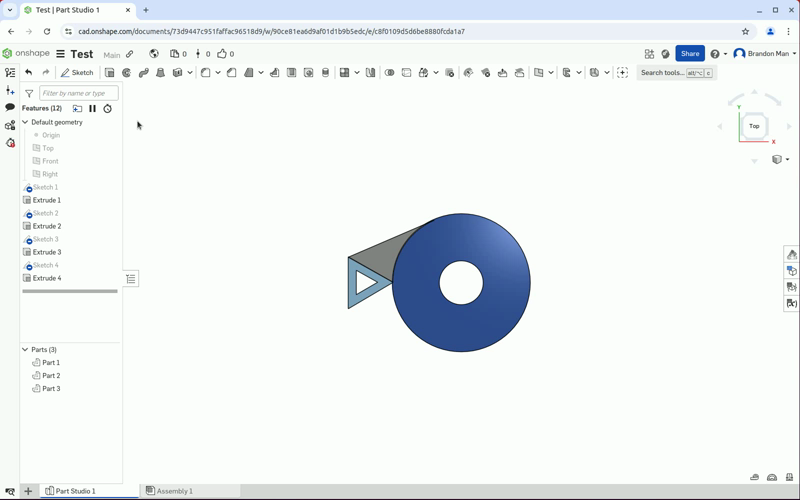
key(shift+h)
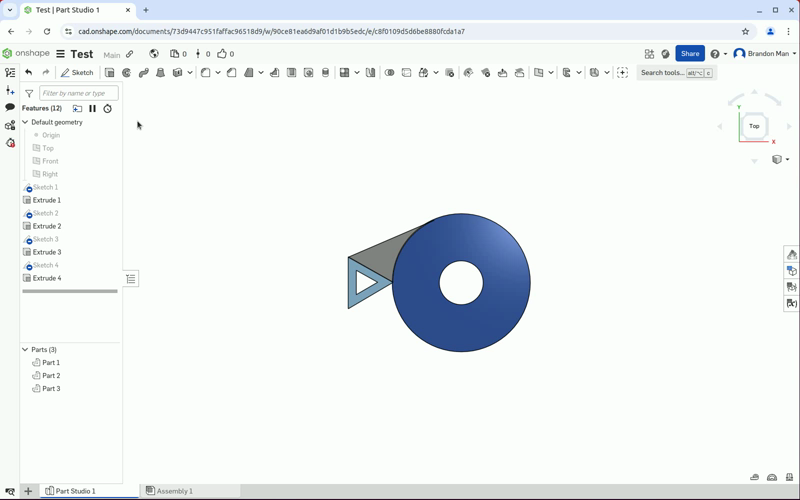
mouse_move(73, 189)
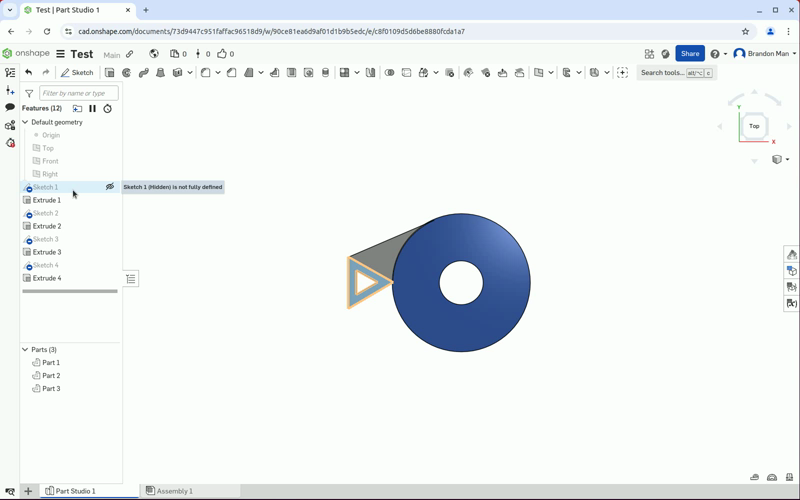
click(73, 189)
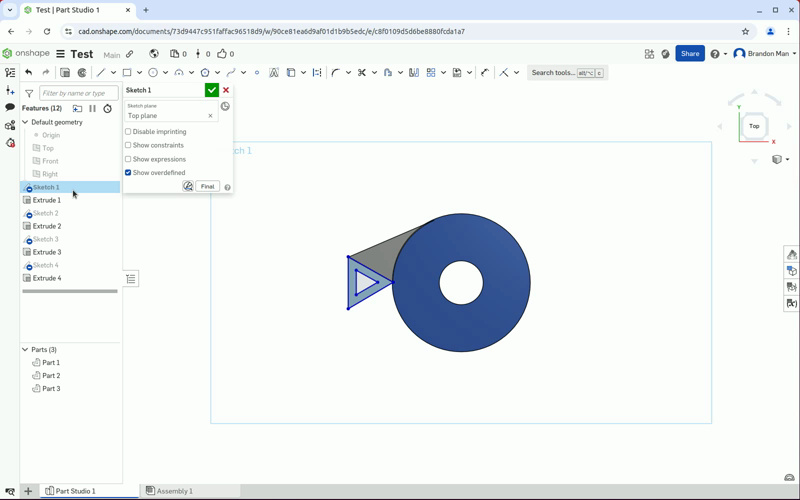
mouse_move(229, 92)
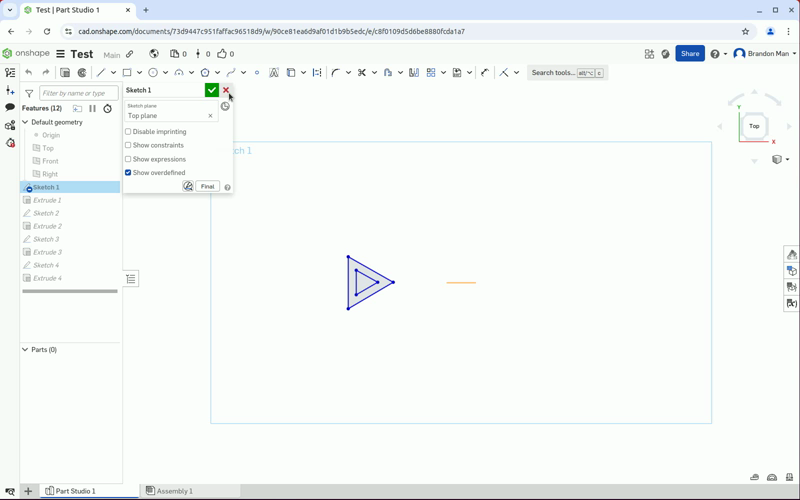
click(229, 92)
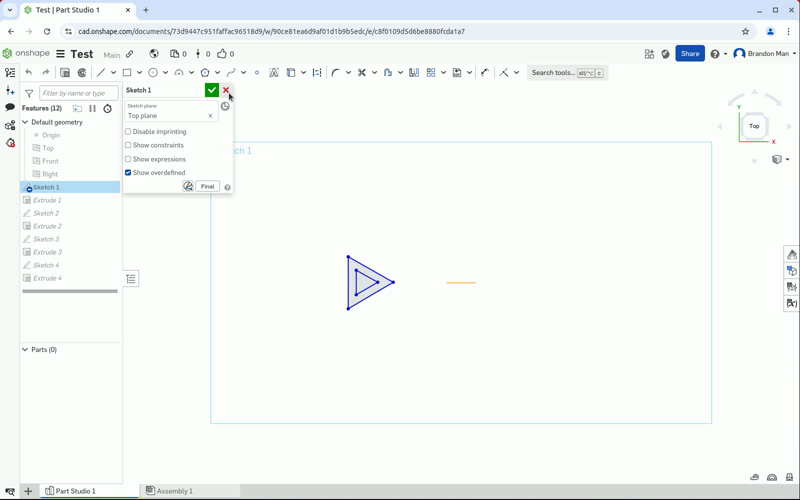
key(shift+s)
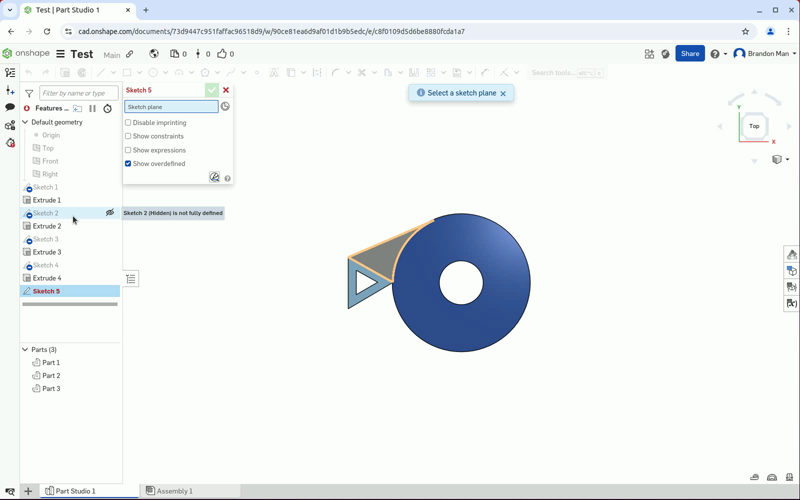
scroll(3)
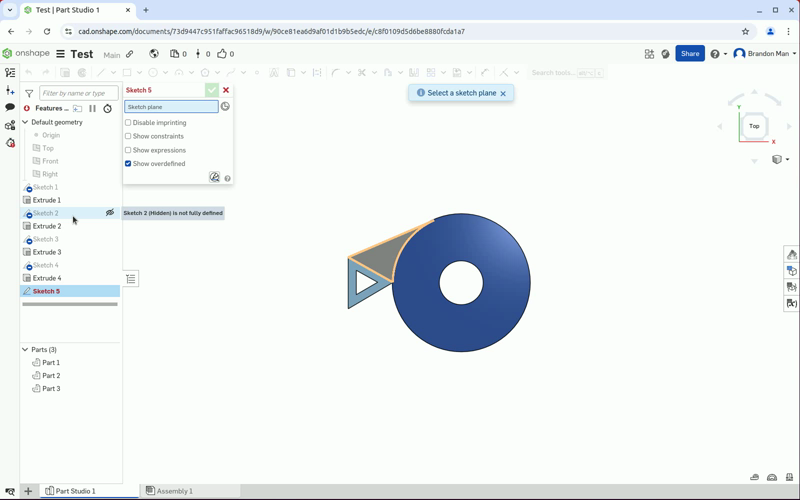
mouse_move(73, 150)
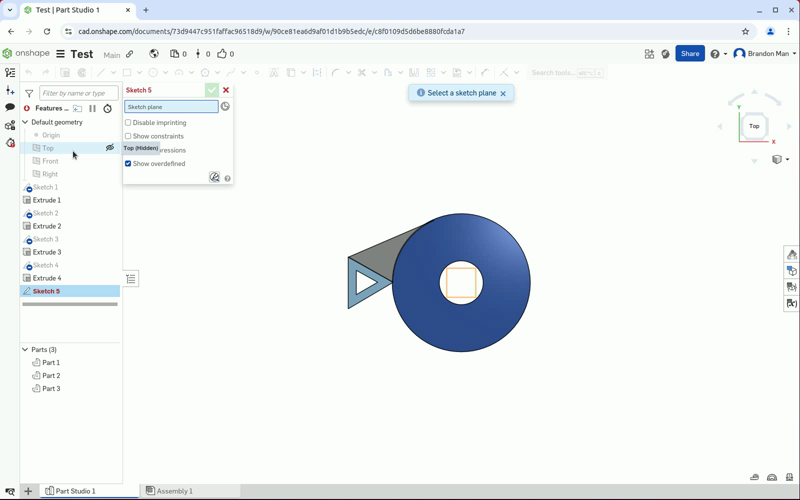
click(73, 150)
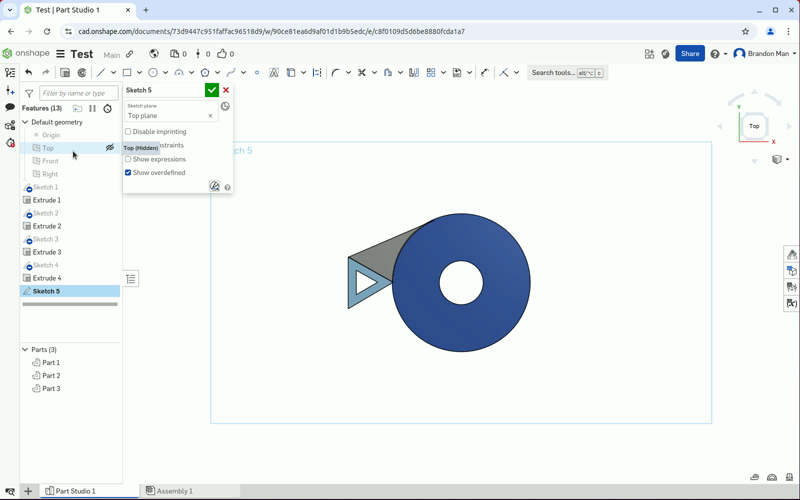
mouse_move(73, 352)
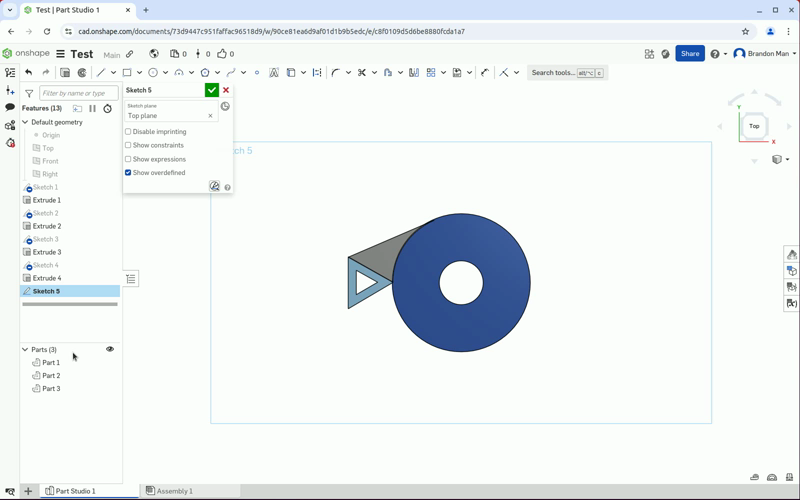
key(y)
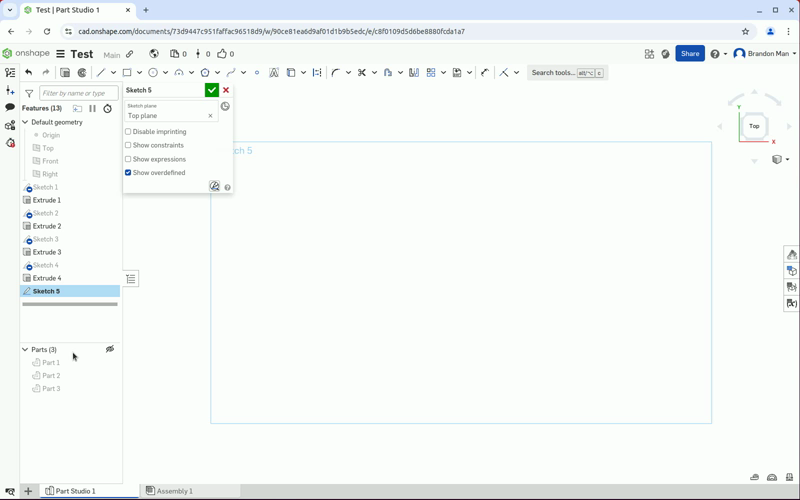
key(l)
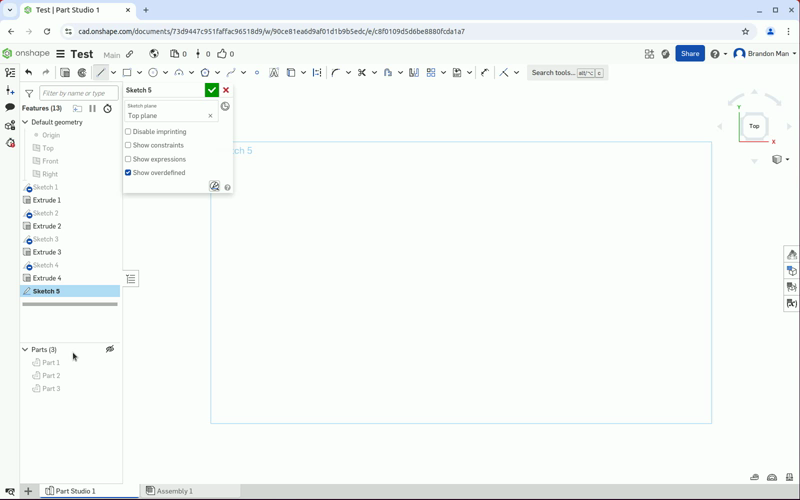
key_down(shift)
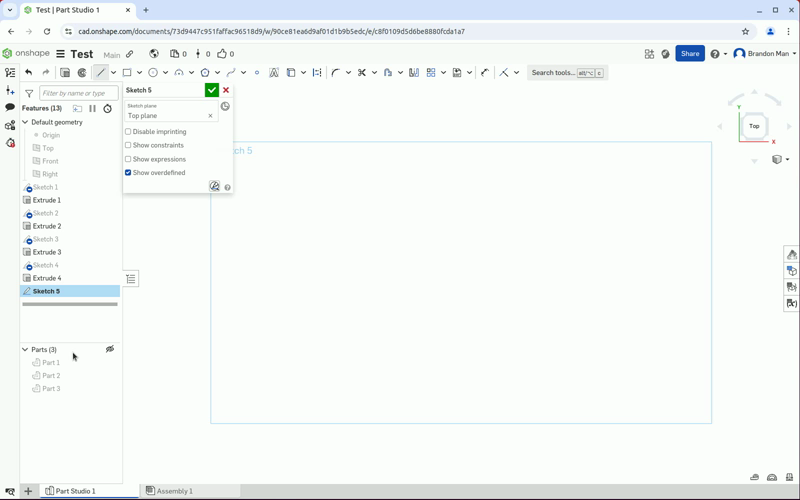
mouse_move(348, 308)
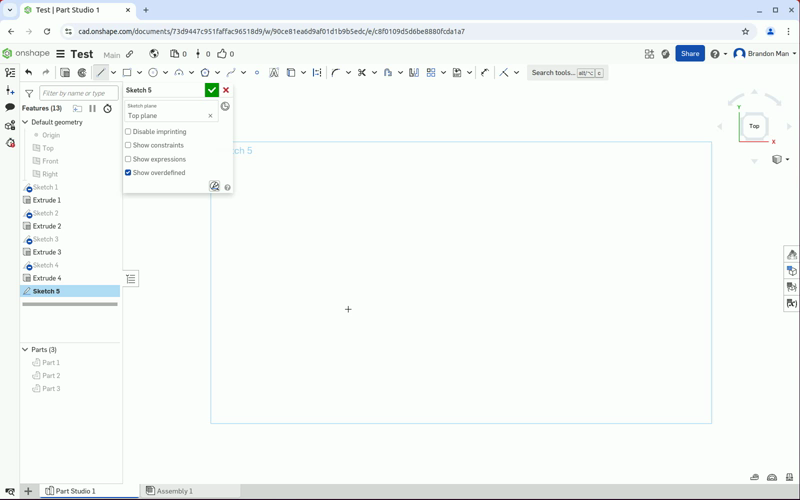
click(348, 308)
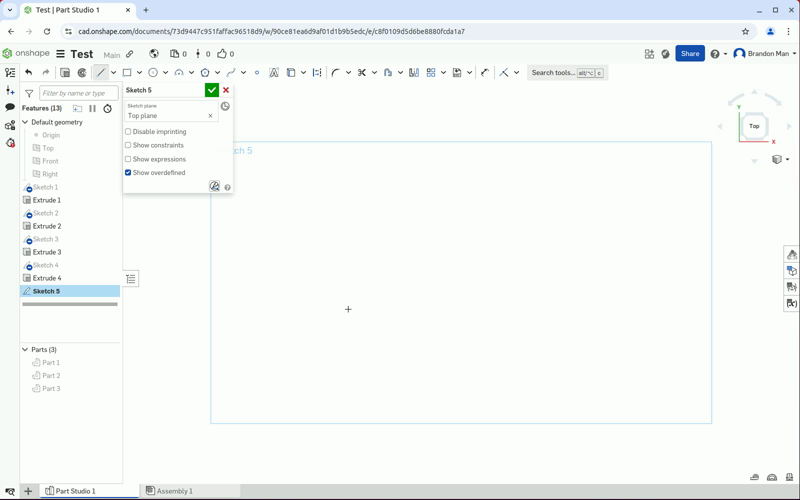
key_up(shift)
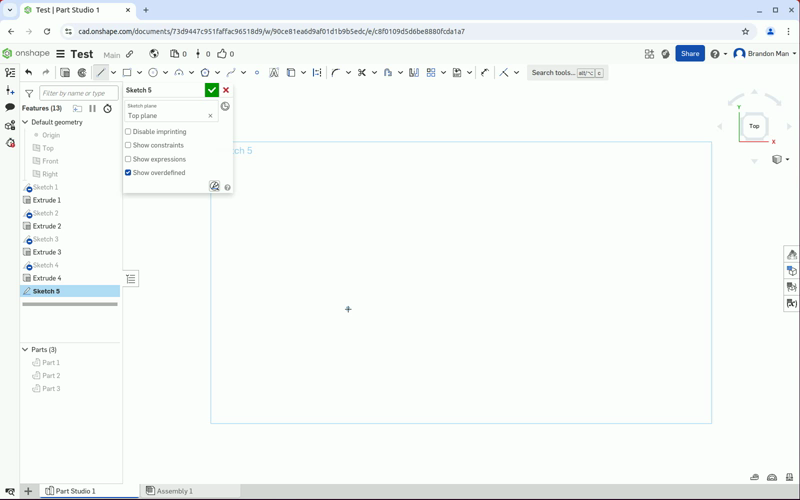
key_down(shift)
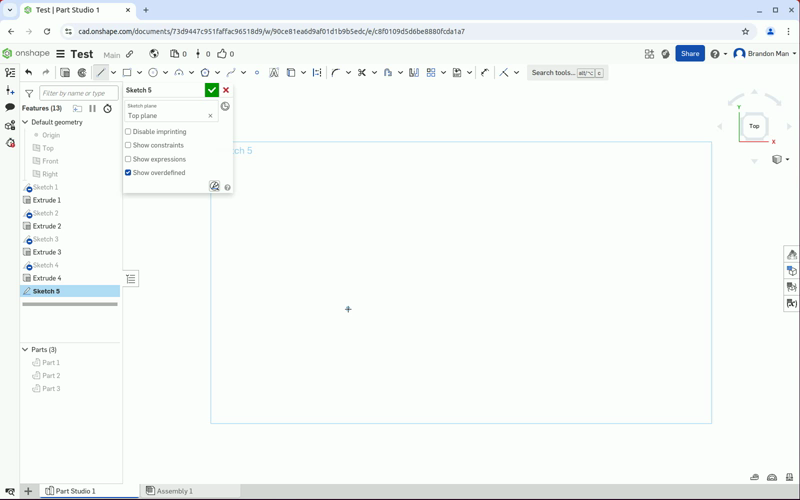
mouse_move(434, 345)
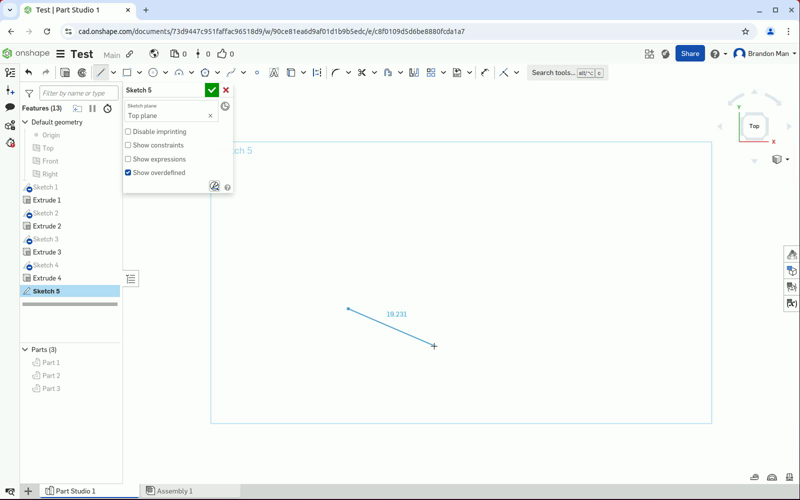
click(434, 345)
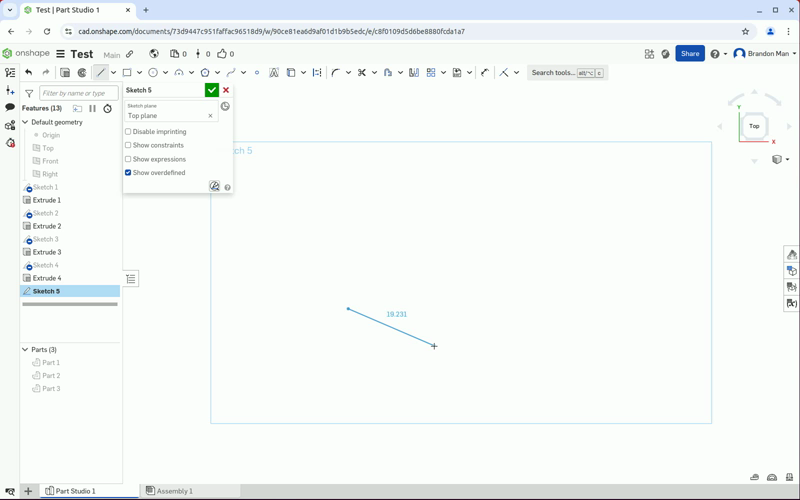
key_up(shift)
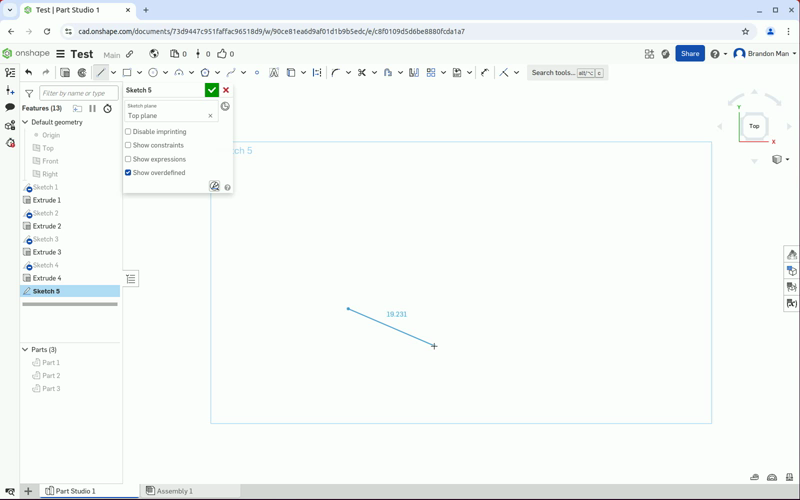
key(esc)
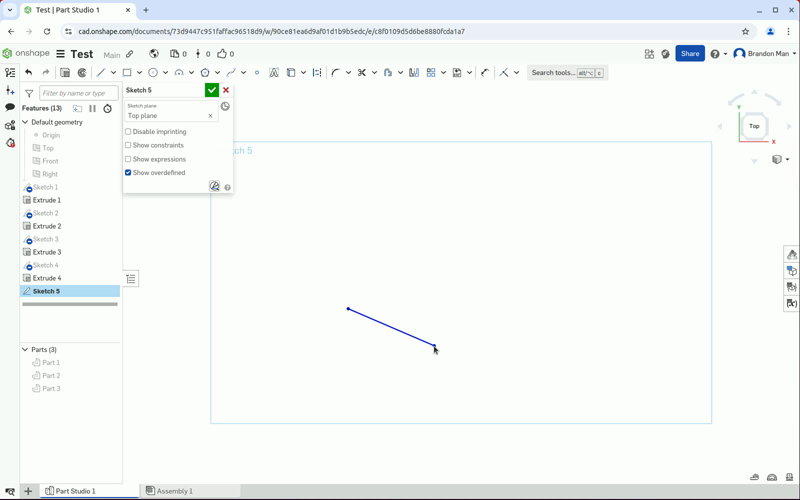
key(a)
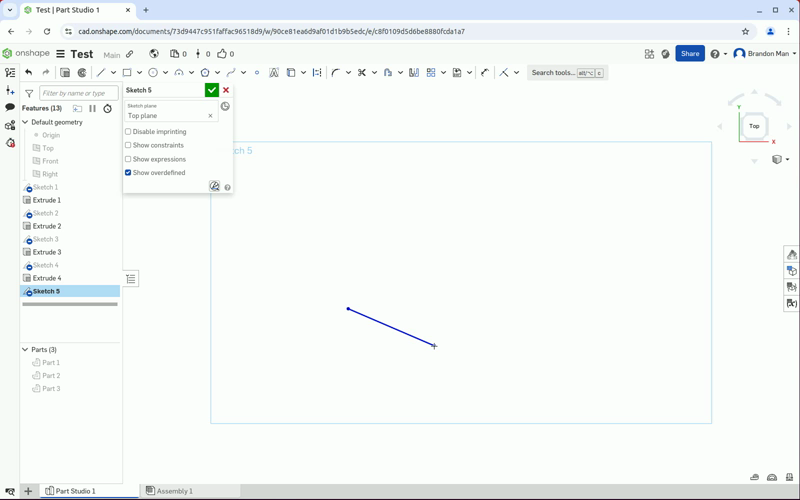
mouse_move(434, 345)
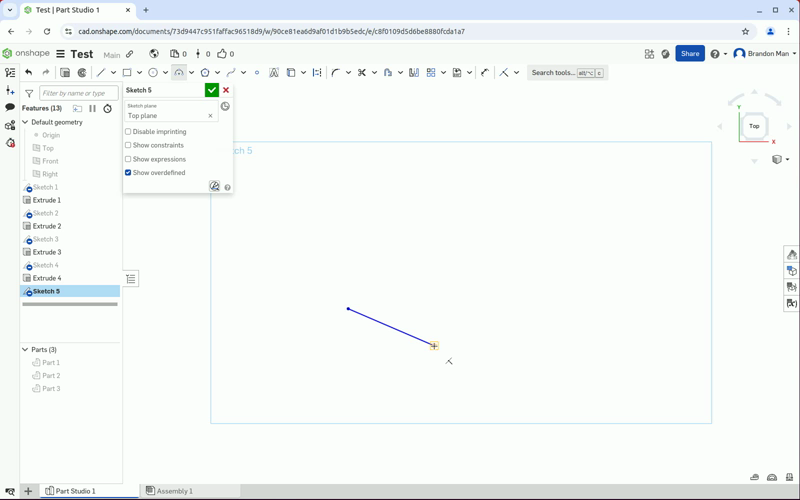
click(434, 345)
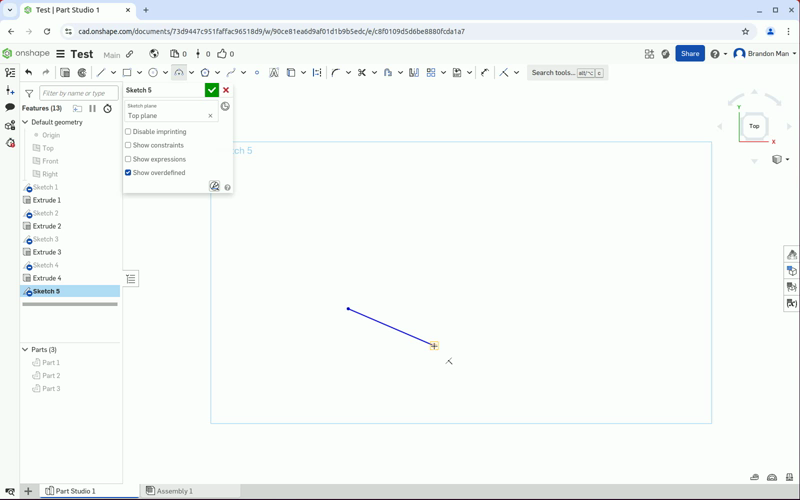
key_down(shift)
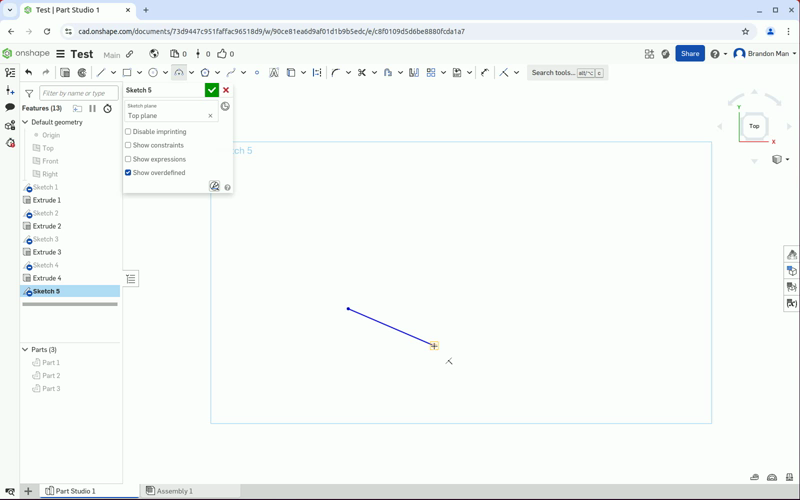
mouse_move(392, 283)
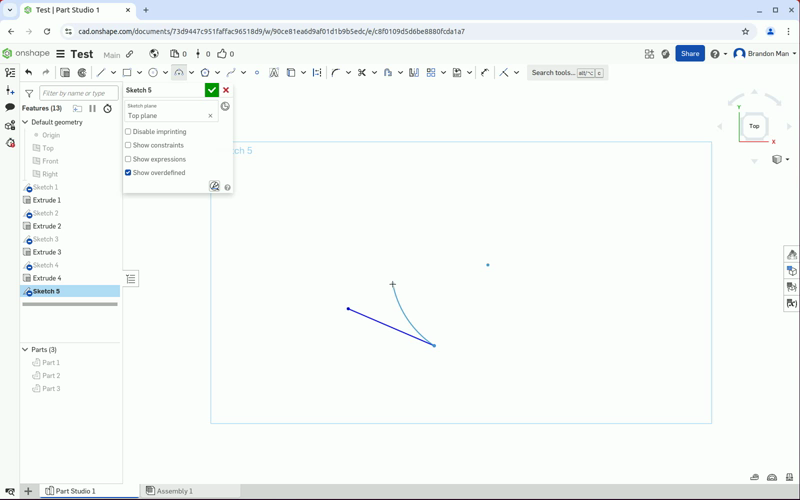
click(392, 283)
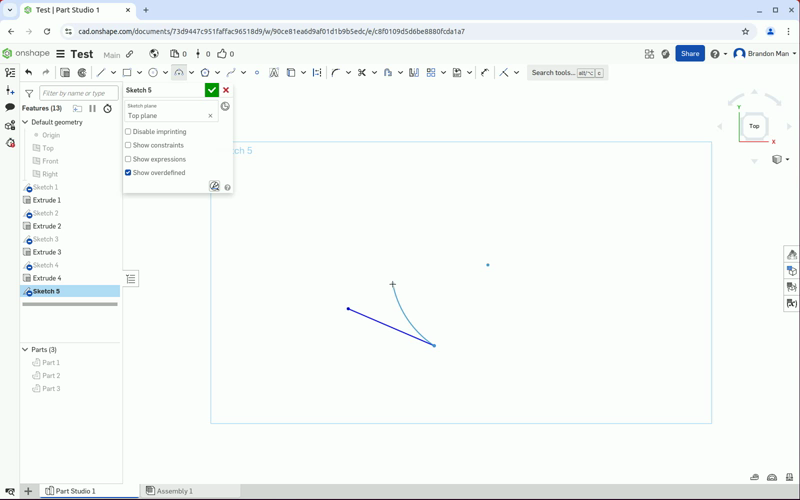
mouse_move(404, 320)
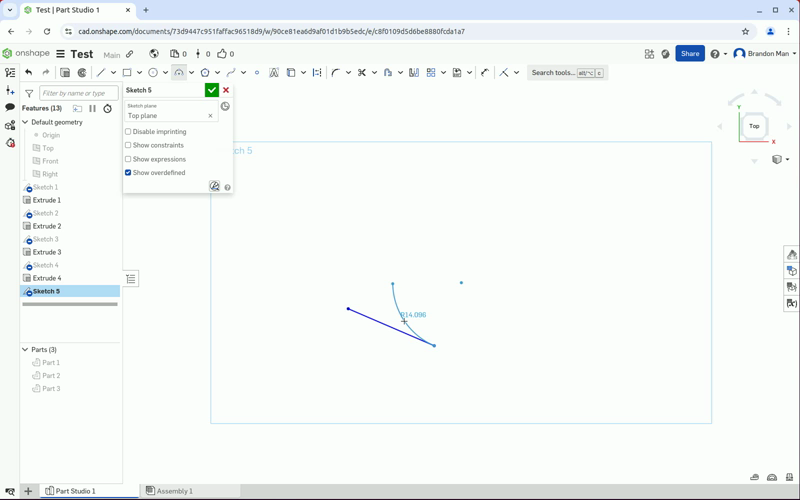
click(404, 320)
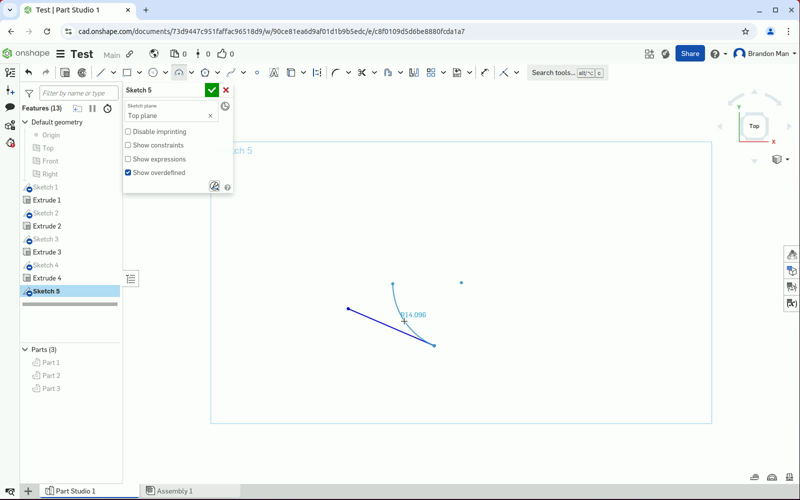
key_up(shift)
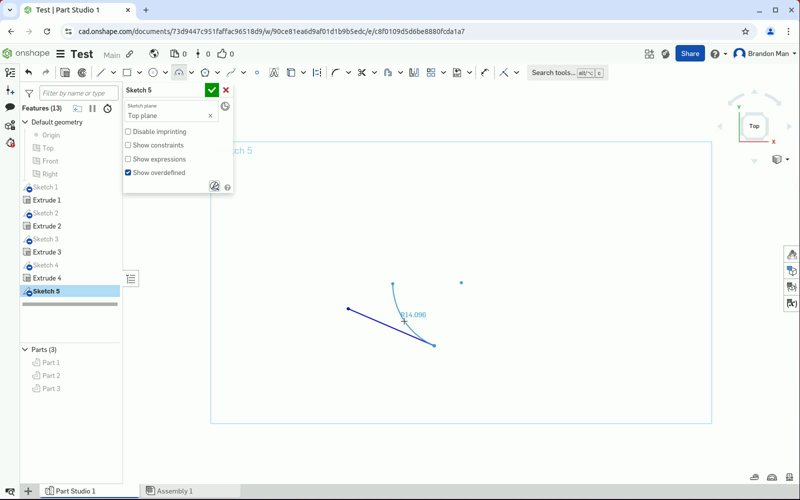
key(esc)
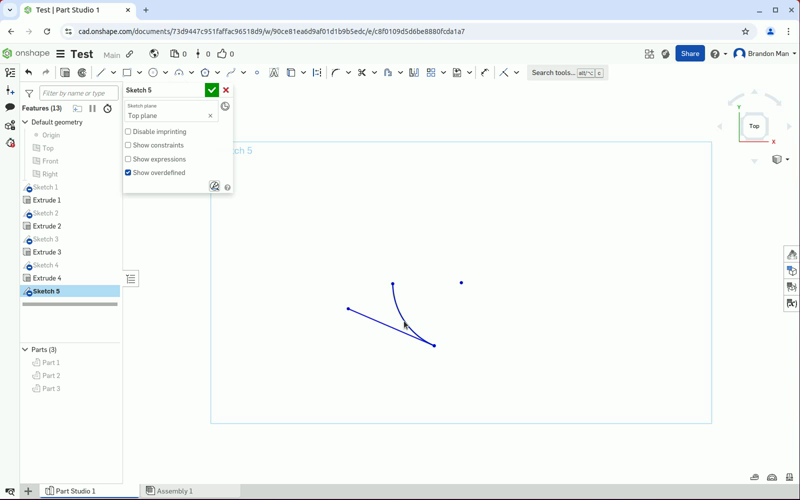
key(l)
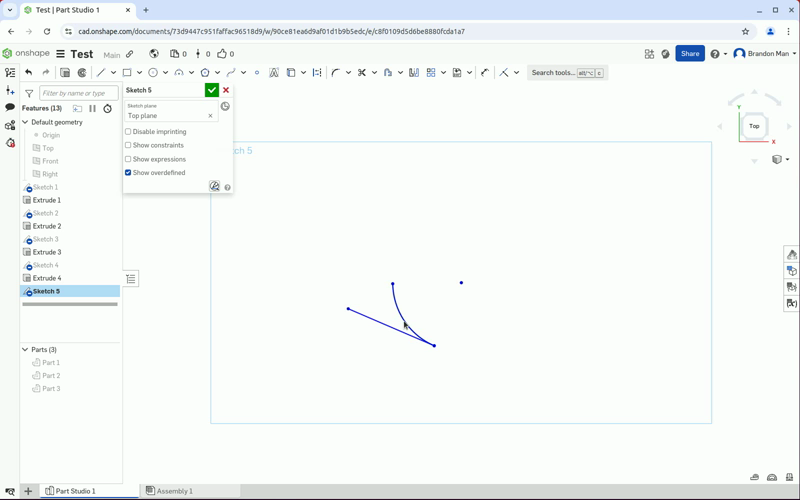
mouse_move(392, 283)
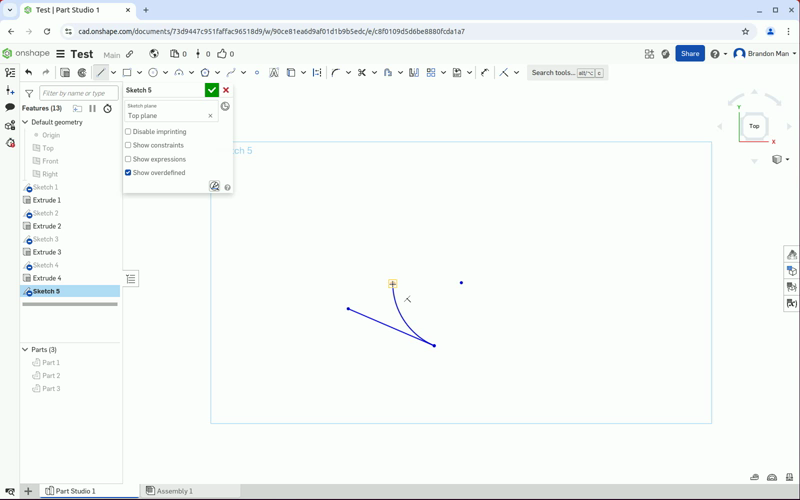
click(392, 283)
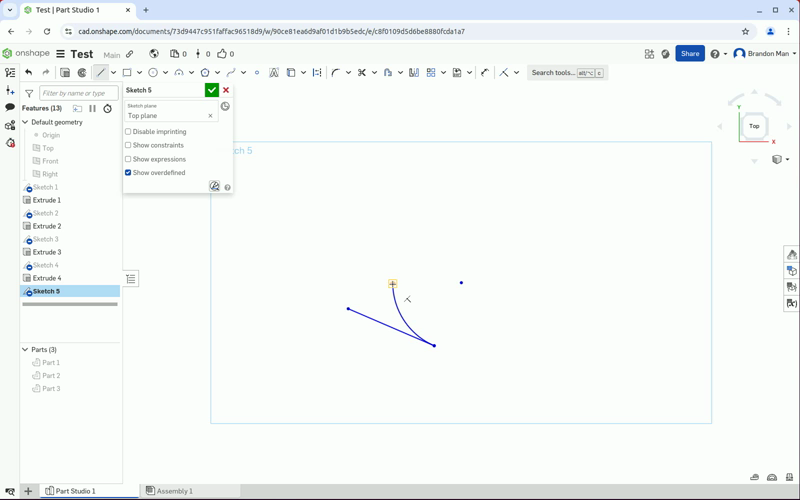
mouse_move(422, 283)
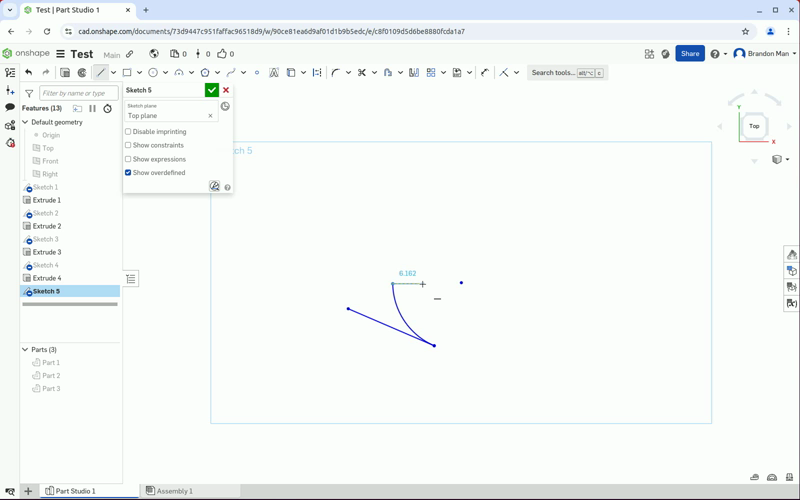
key_down(shift)
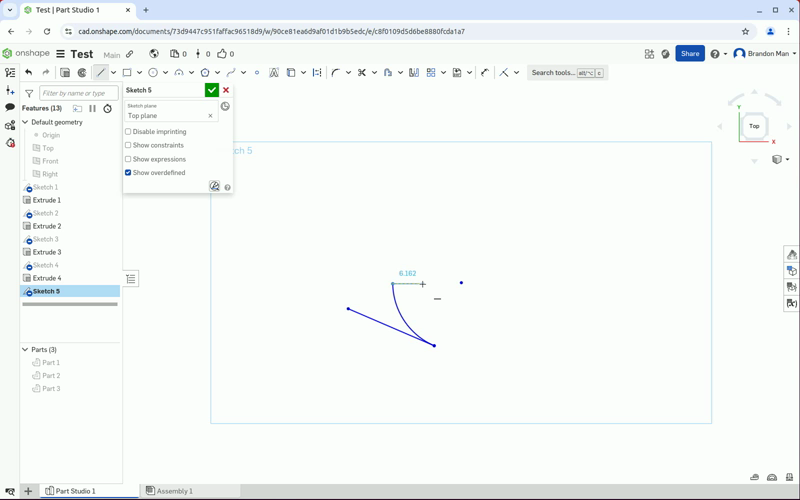
mouse_move(348, 308)
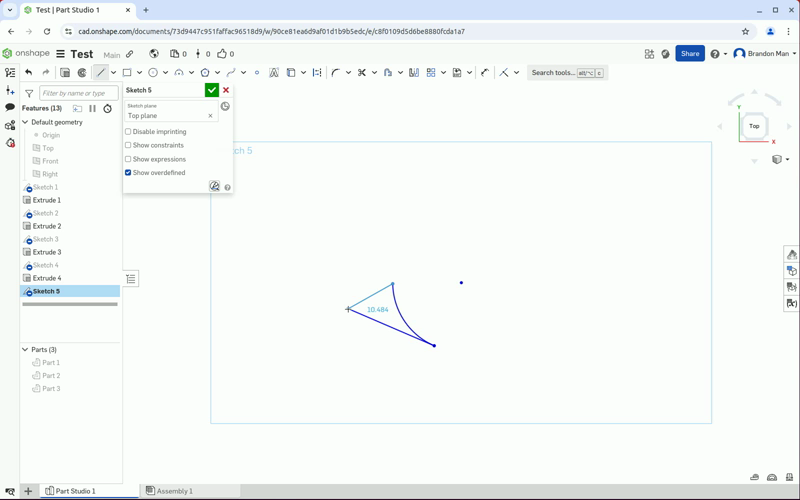
key_up(shift)
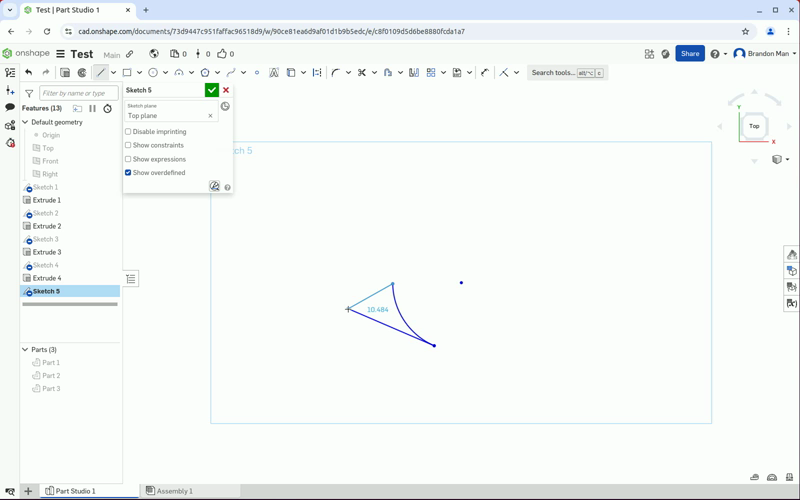
click(348, 308)
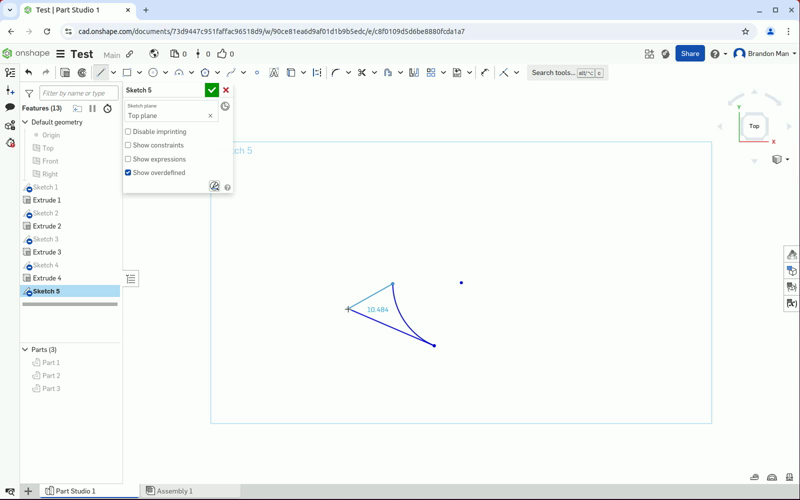
key(esc)
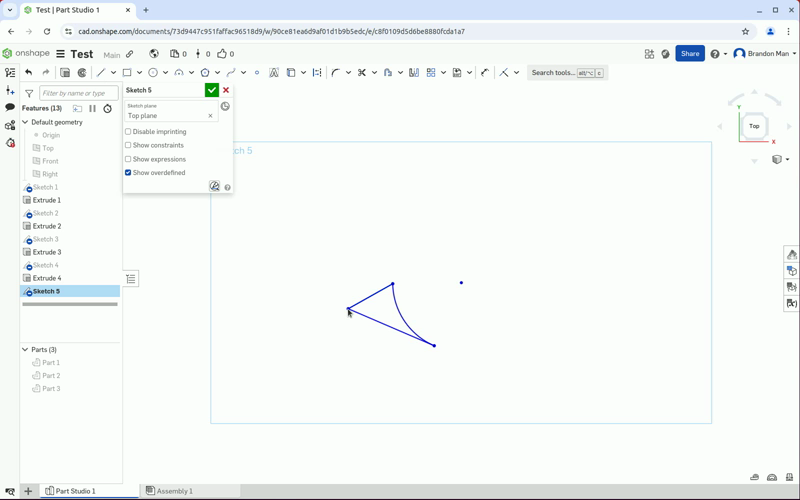
mouse_move(402, 325)
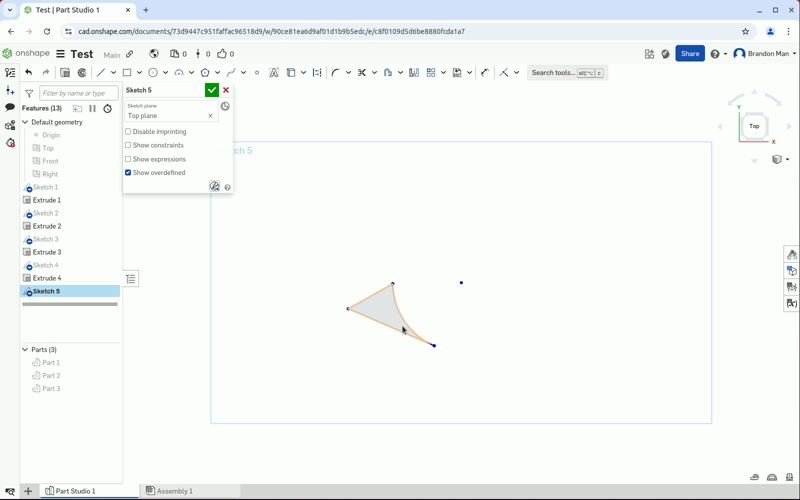
scroll(6)
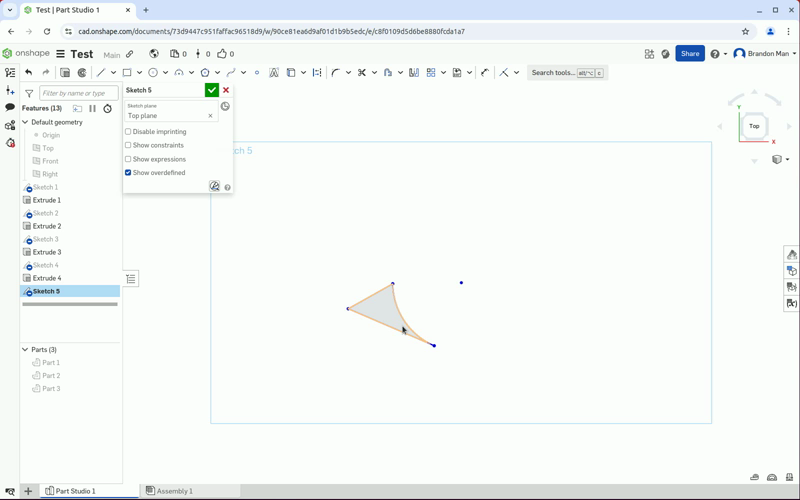
scroll(6)
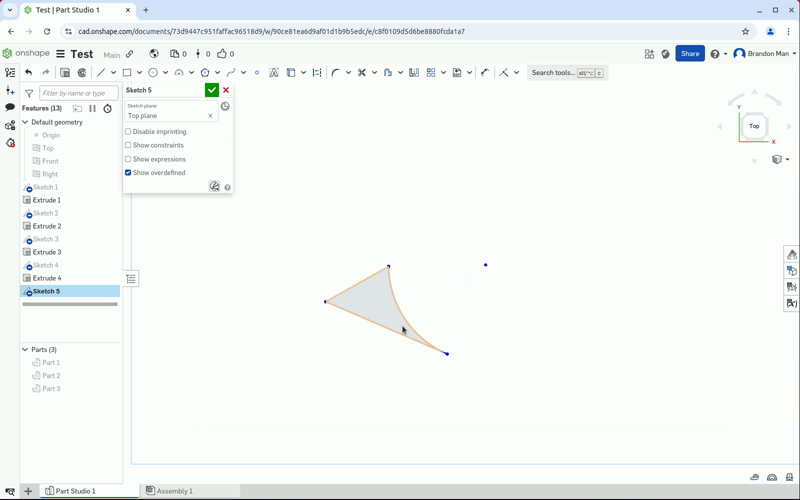
scroll(6)
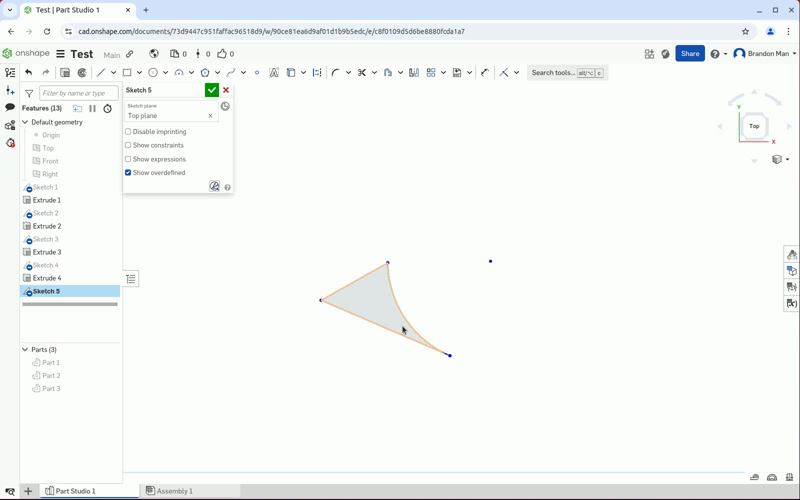
scroll(6)
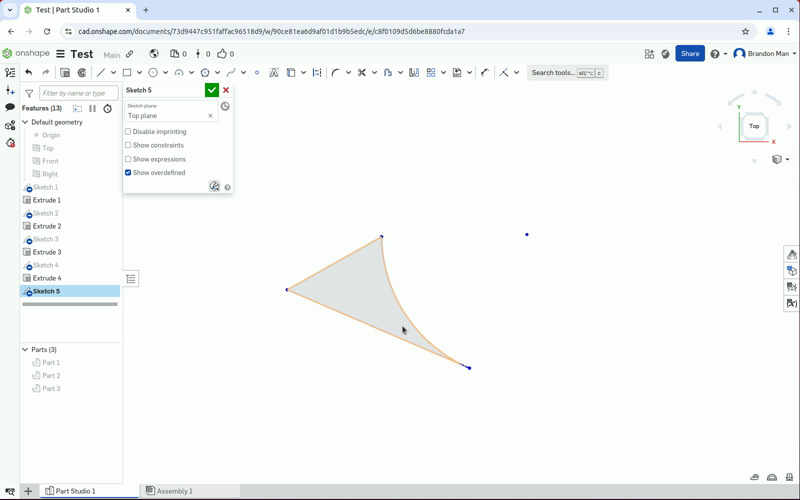
scroll(6)
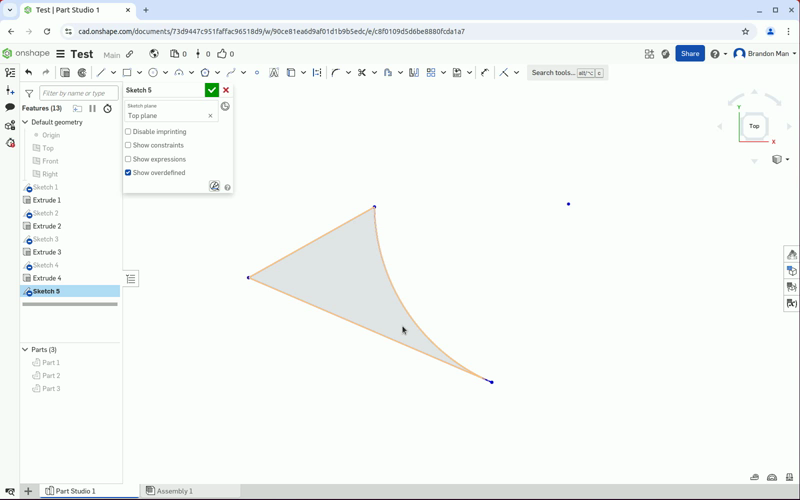
scroll(6)
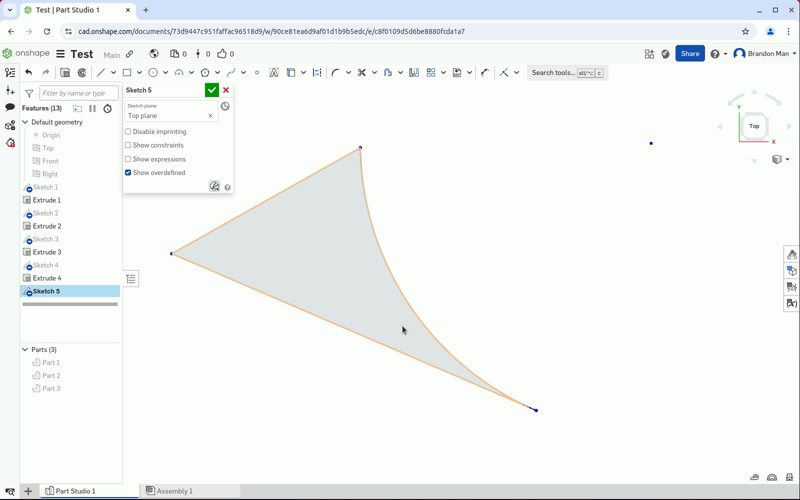
scroll(6)
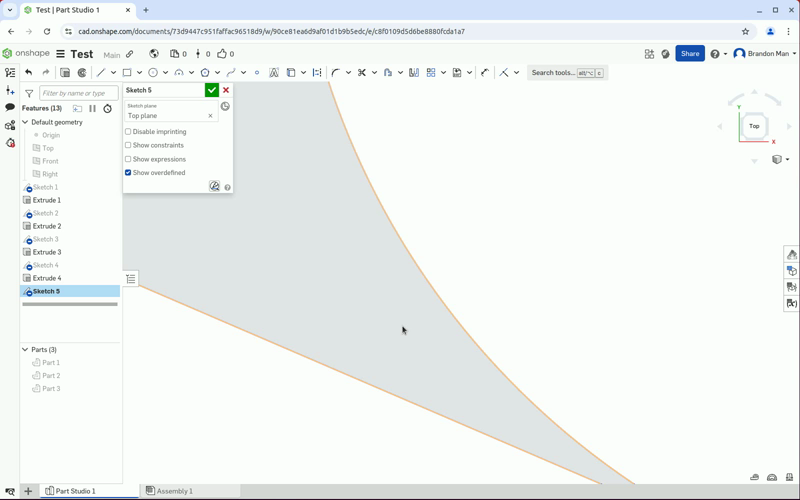
click(402, 325)
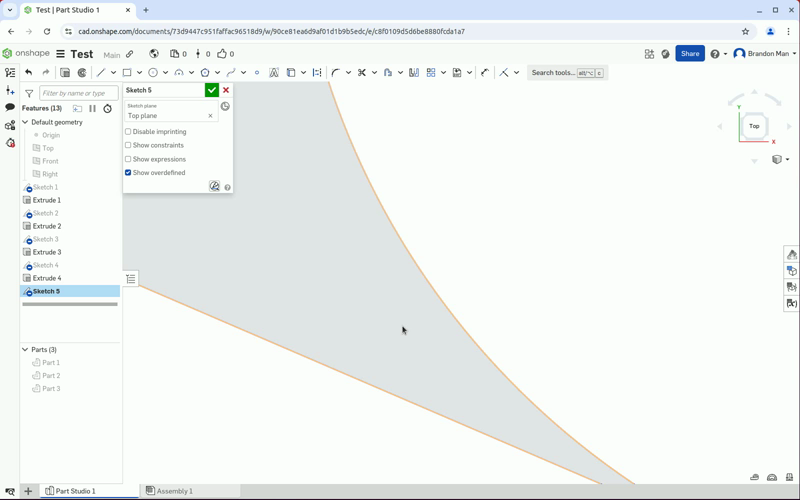
scroll(-6)
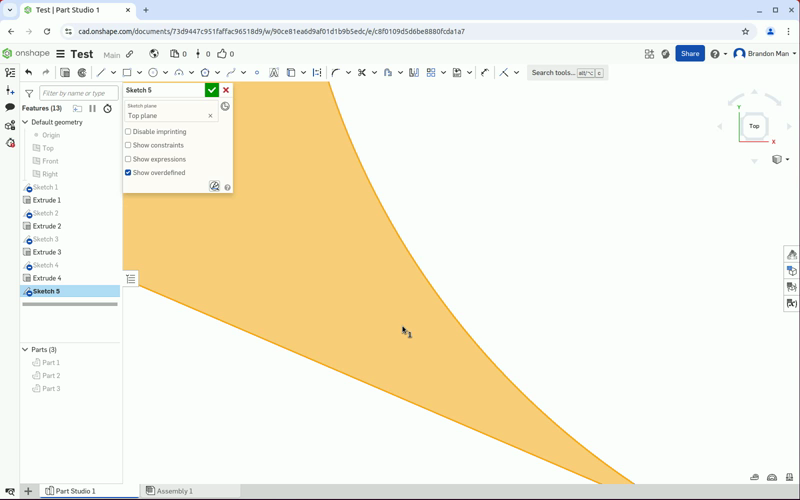
scroll(-6)
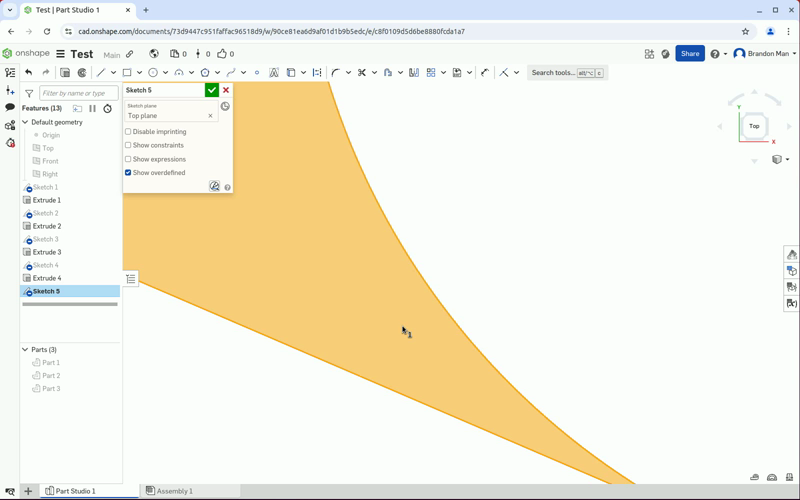
scroll(-6)
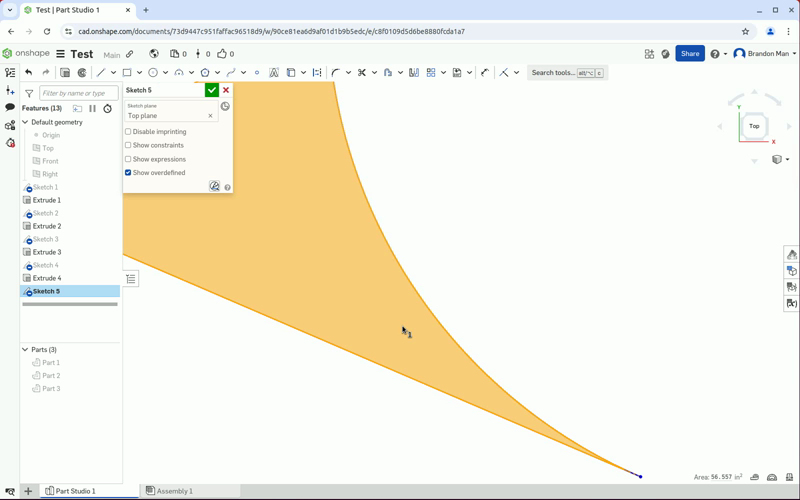
scroll(-6)
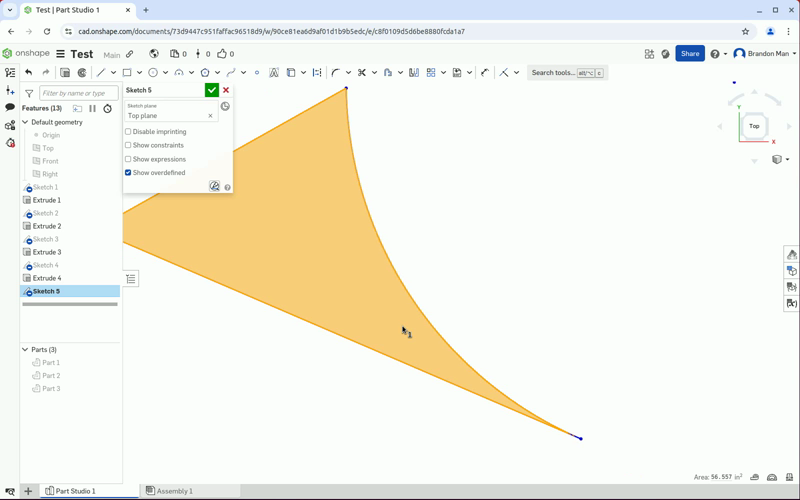
scroll(-6)
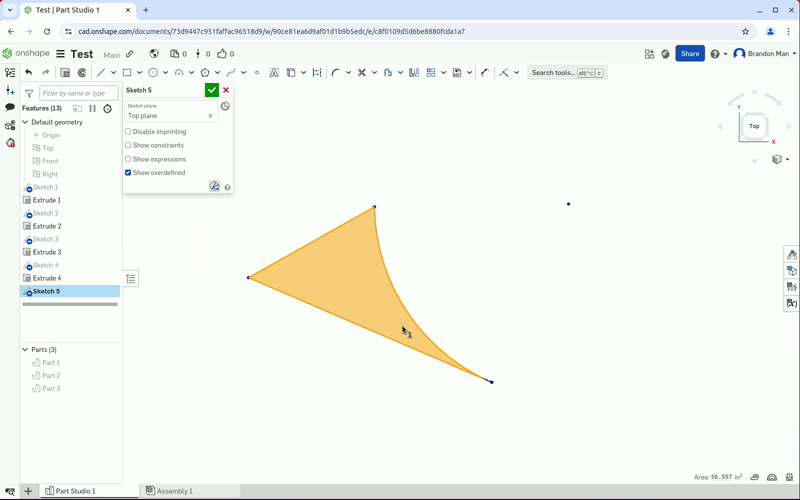
scroll(-6)
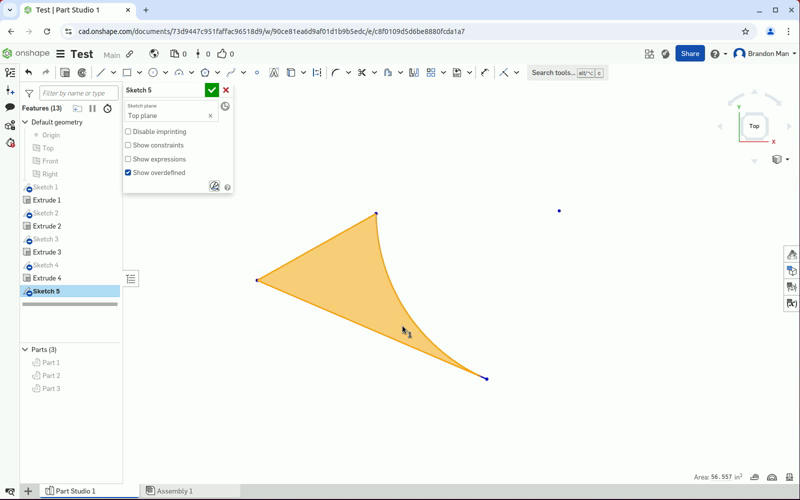
scroll(-6)
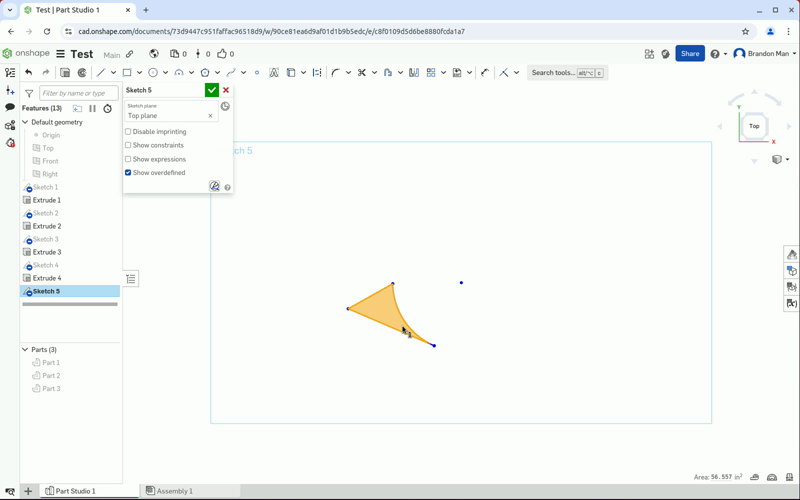
mouse_move(73, 352)
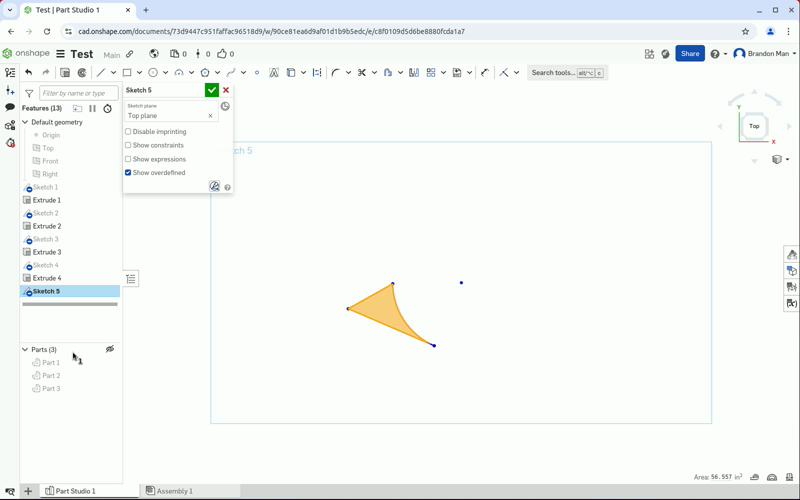
key(shift+y)
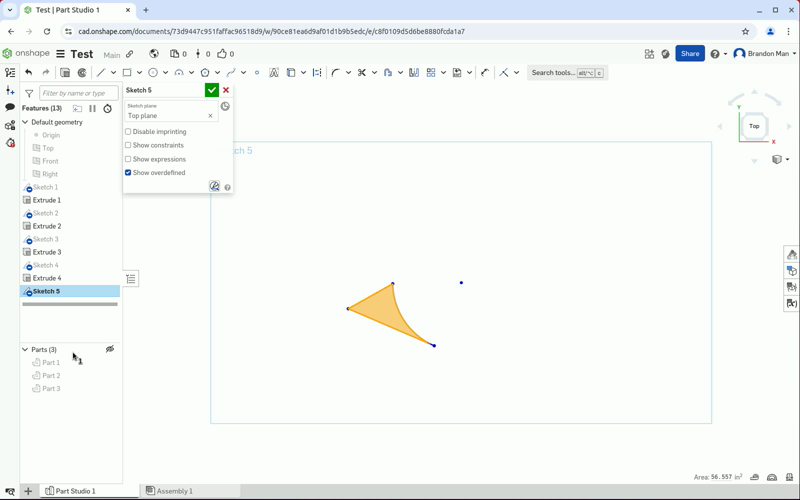
key(shift+e)
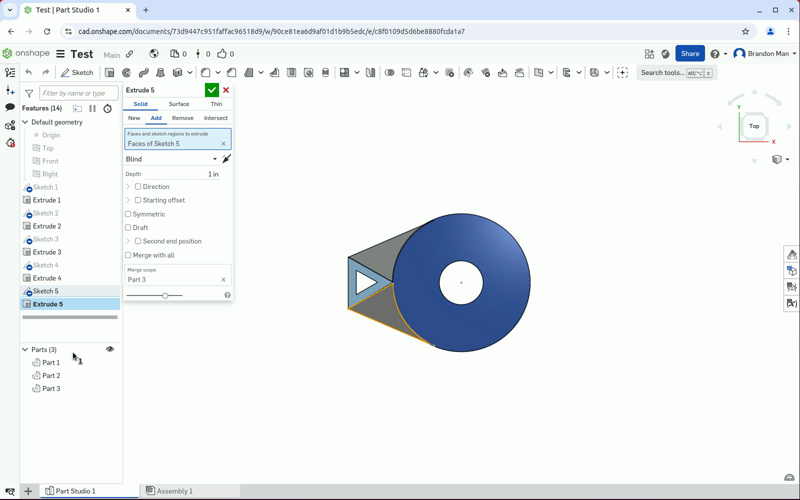
mouse_move(143, 106)
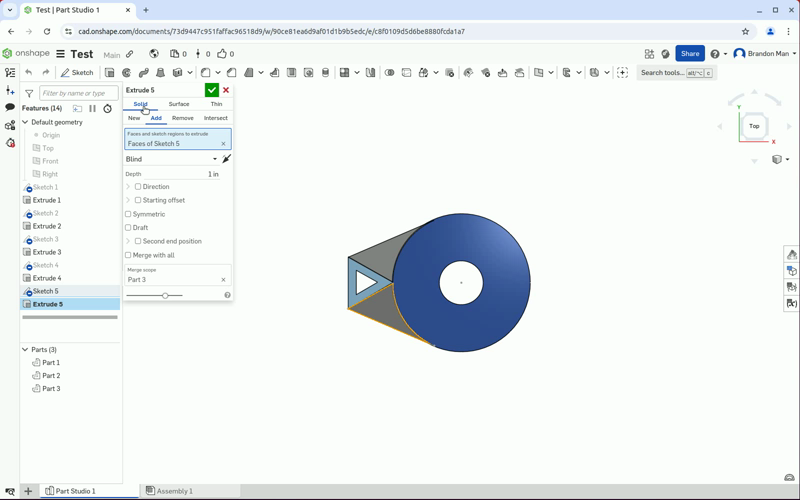
click(143, 106)
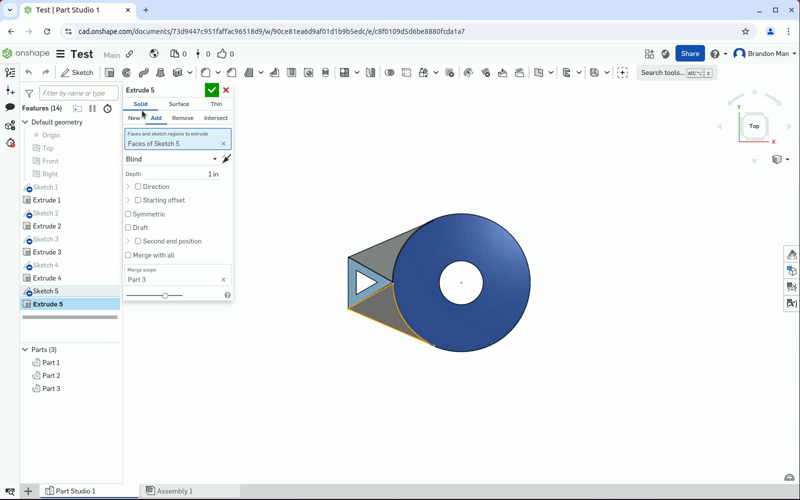
mouse_move(137, 120)
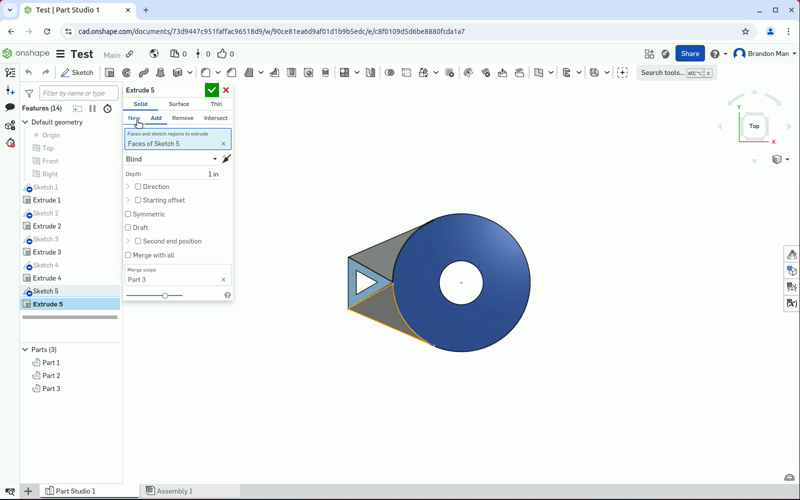
click(137, 120)
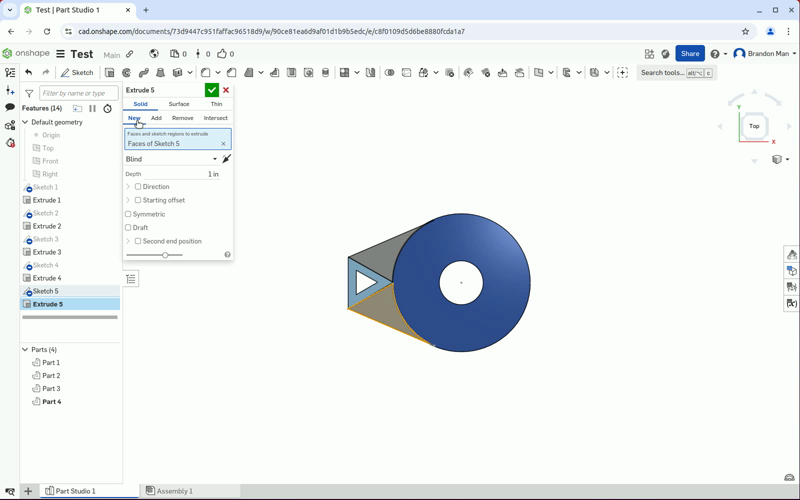
key(tab, 4)
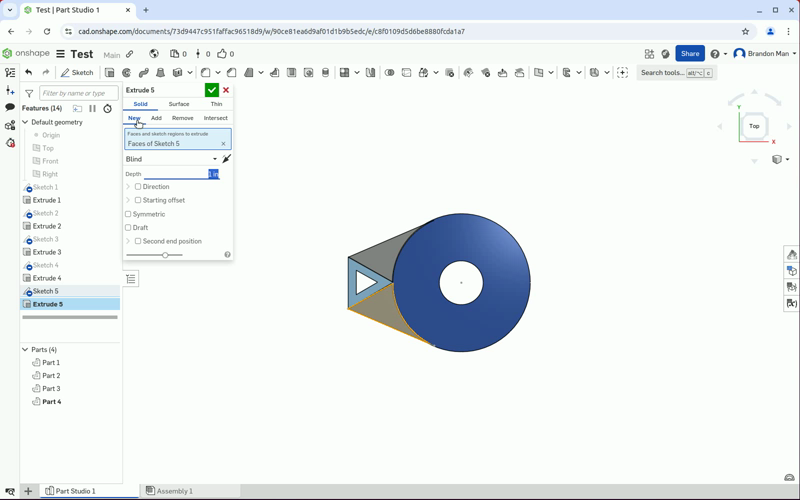
text(-2.166)
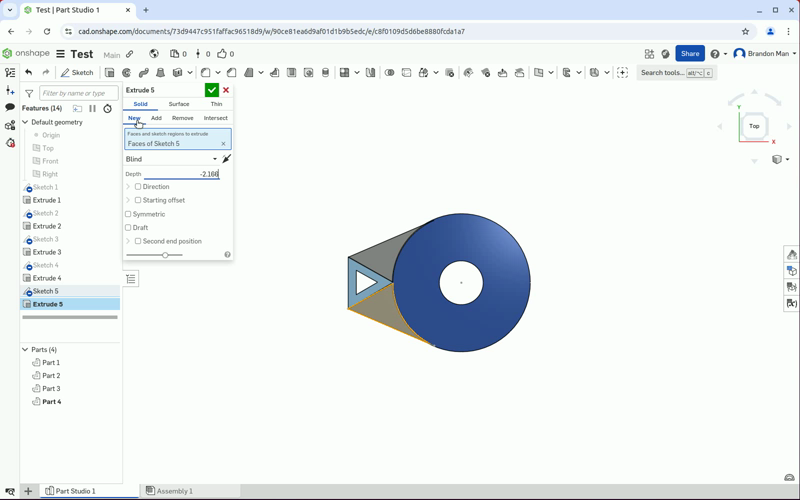
key(enter)
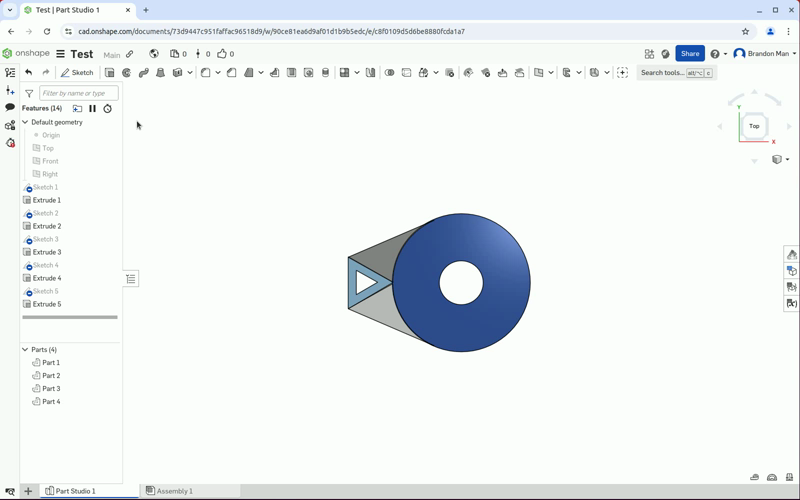
key(shift+h)
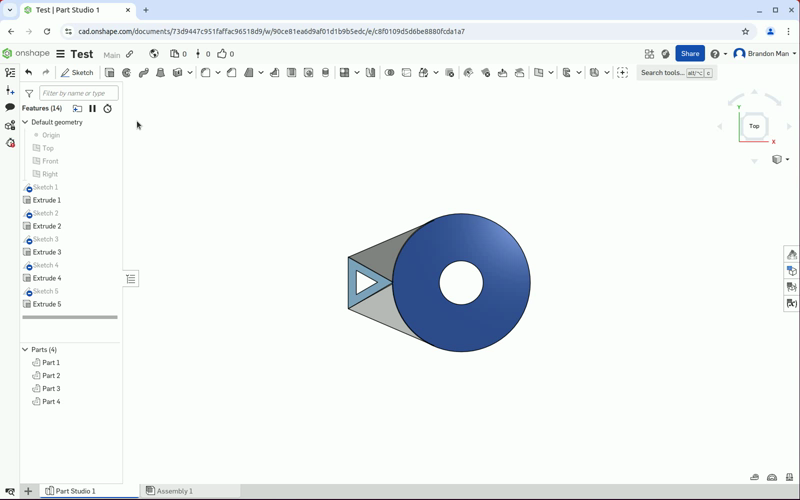
key(shift+h)
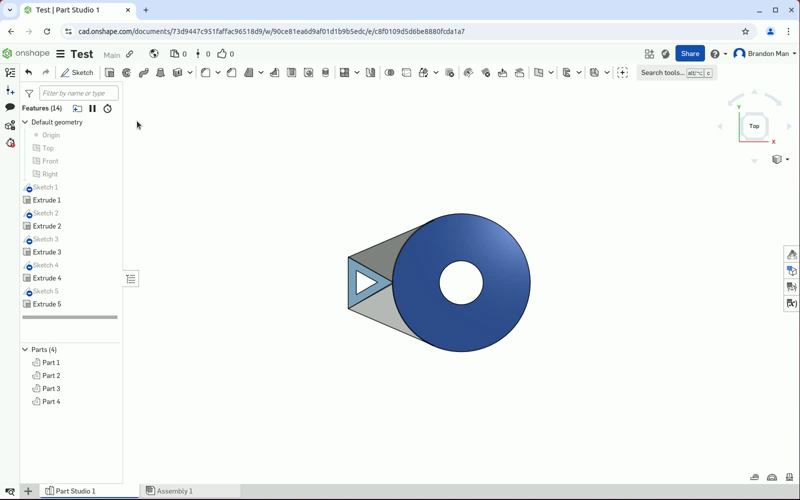
mouse_move(73, 189)
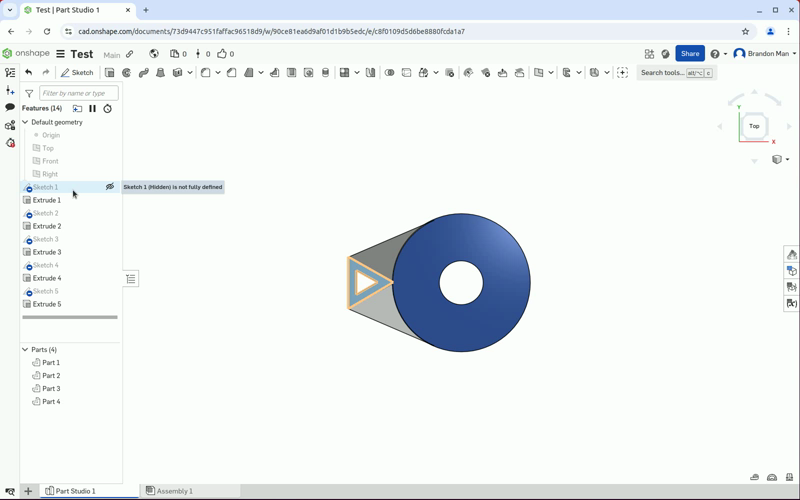
click(73, 189)
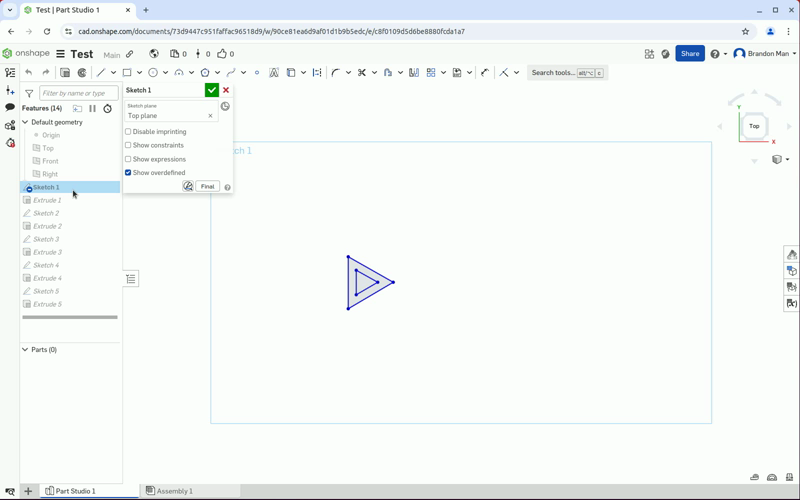
mouse_move(229, 92)
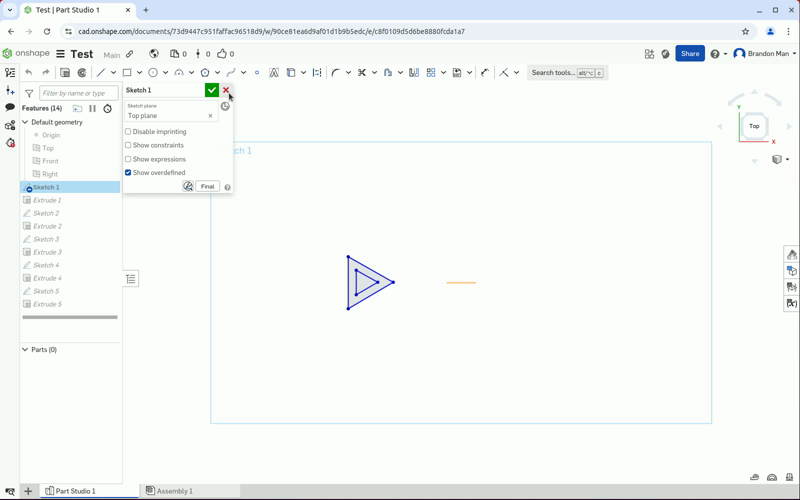
click(229, 92)
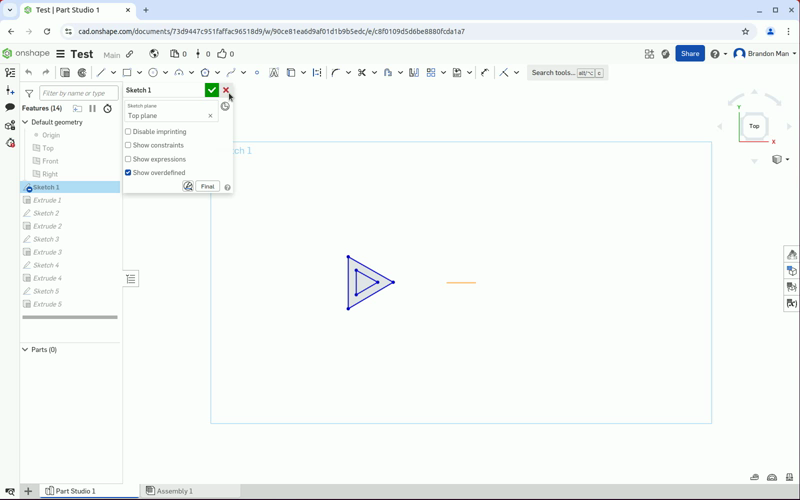
key(shift+s)
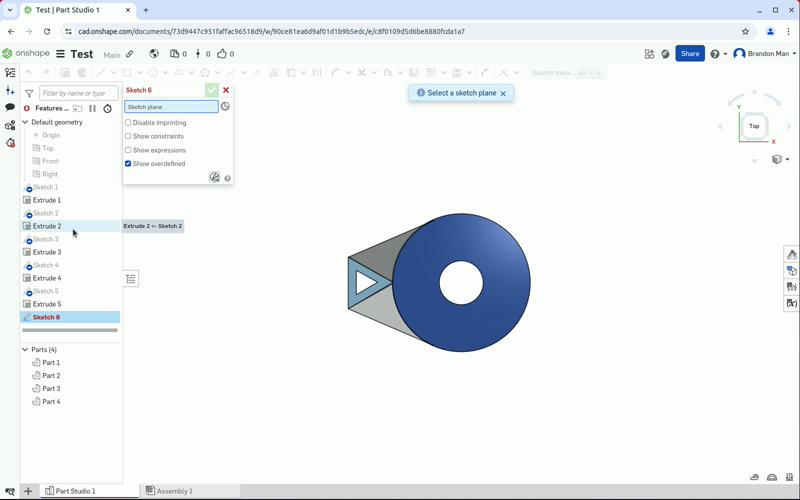
scroll(3)
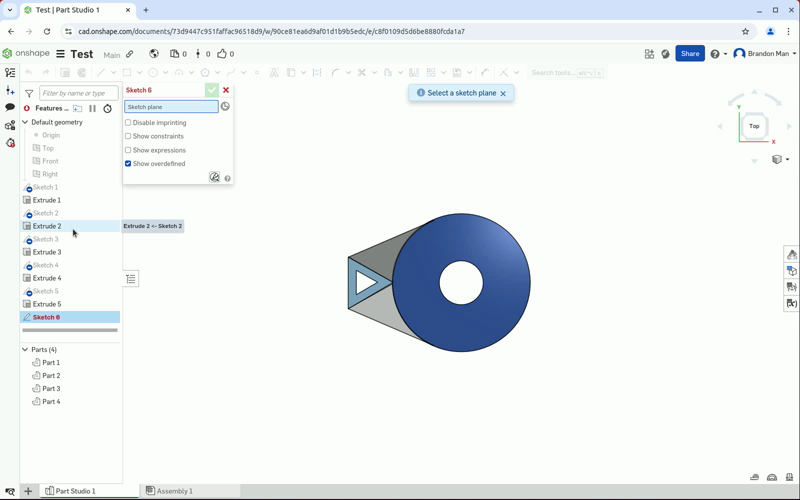
mouse_move(73, 150)
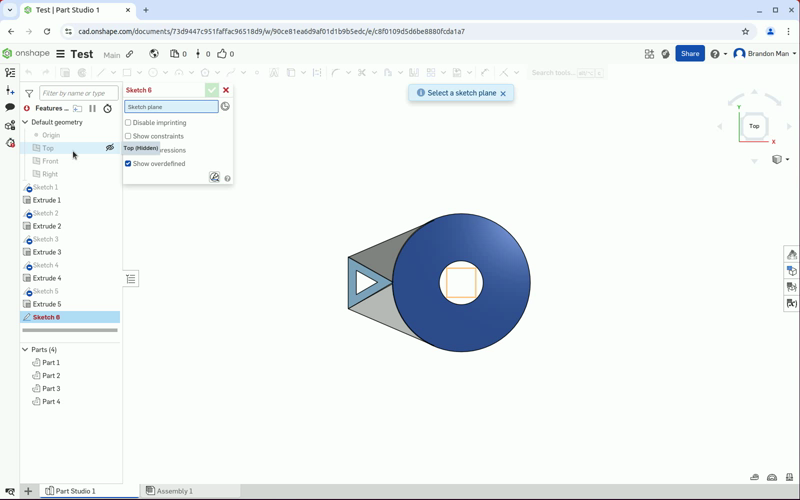
click(73, 150)
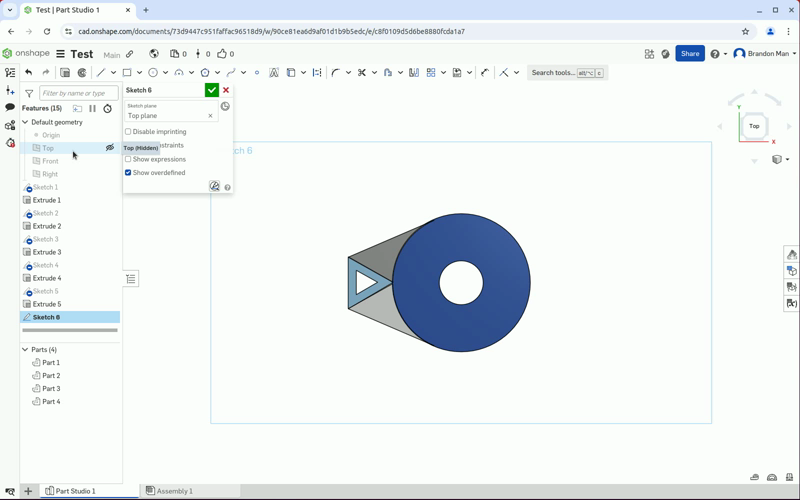
mouse_move(73, 352)
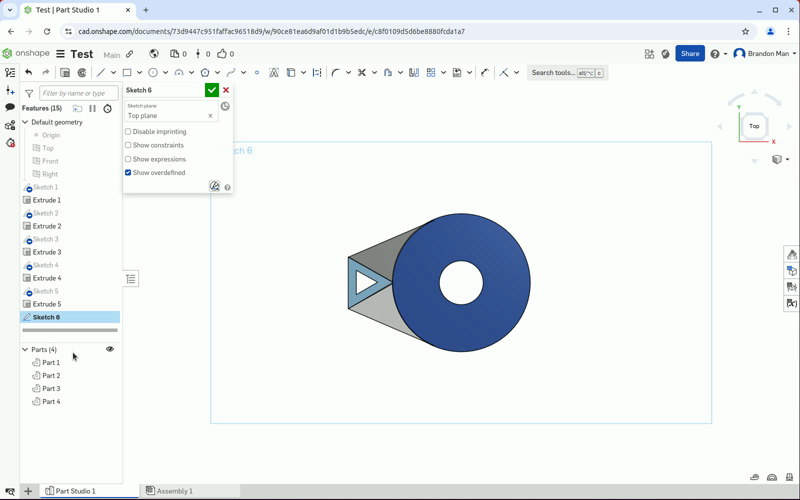
key(y)
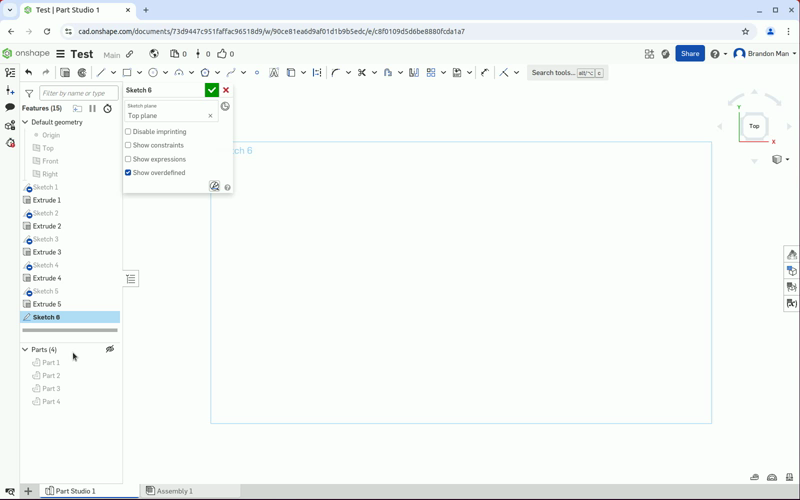
key(l)
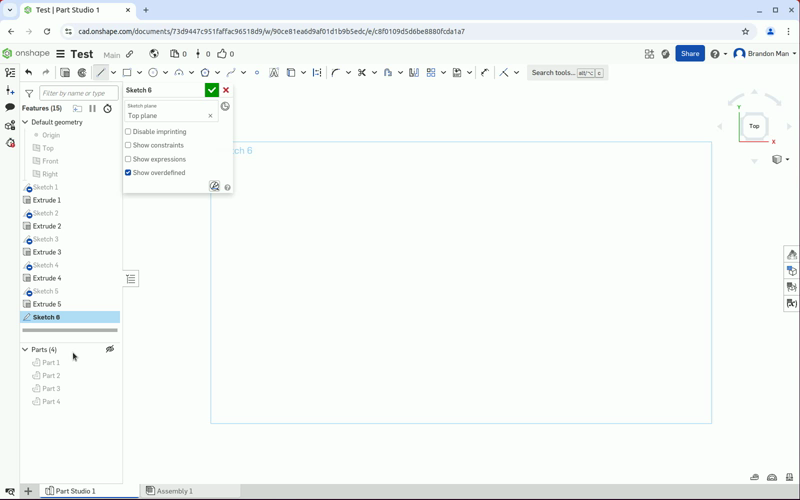
key_down(shift)
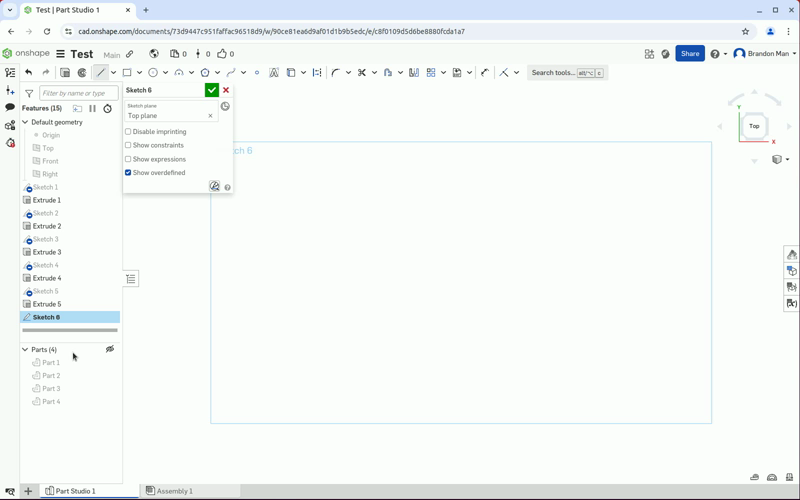
mouse_move(348, 308)
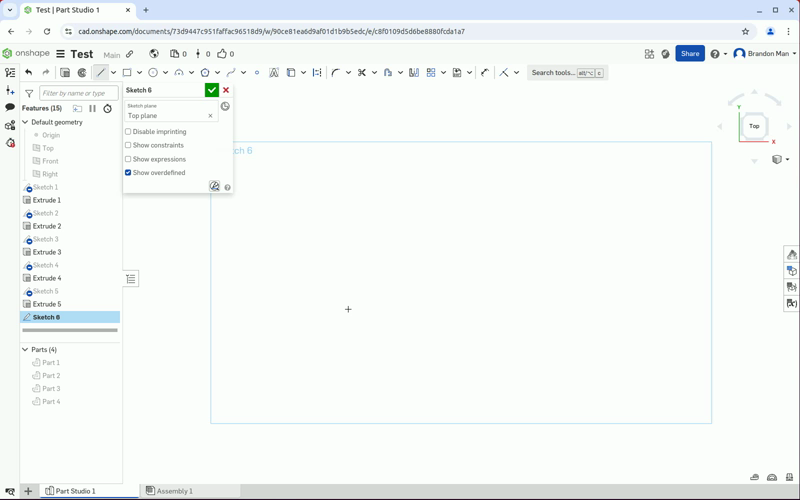
click(348, 308)
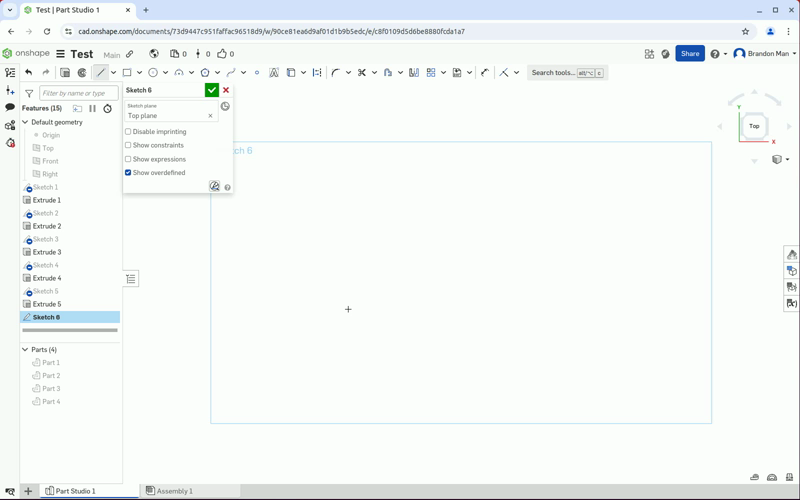
key_up(shift)
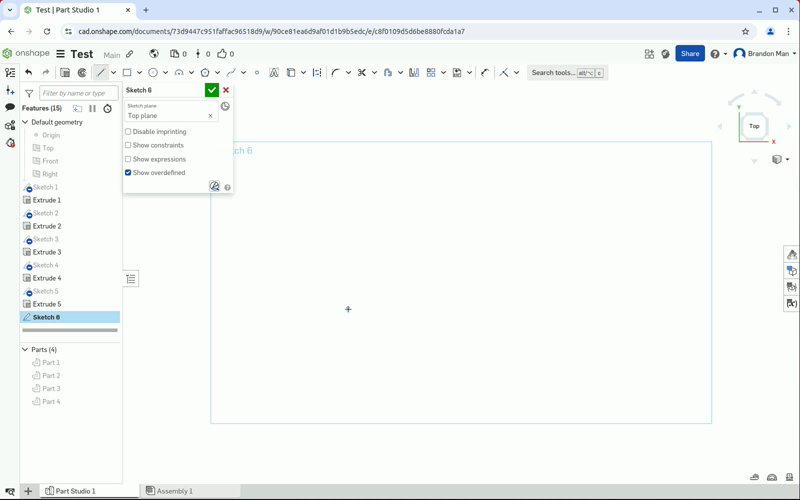
key_down(shift)
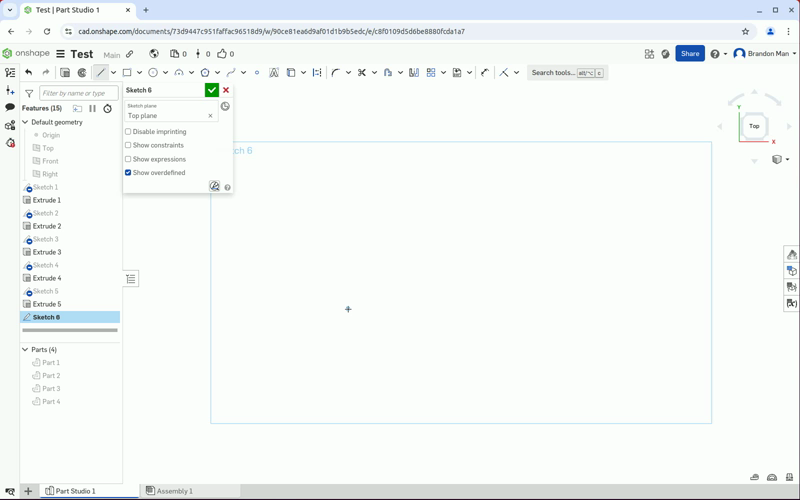
mouse_move(378, 308)
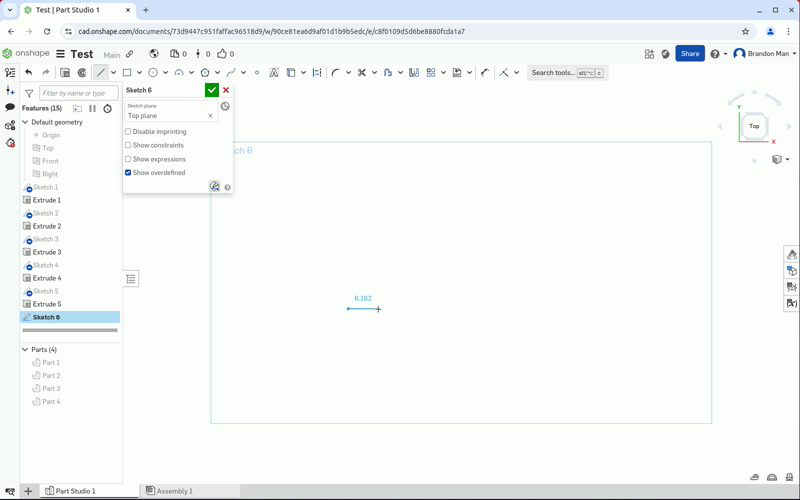
mouse_move(393, 282)
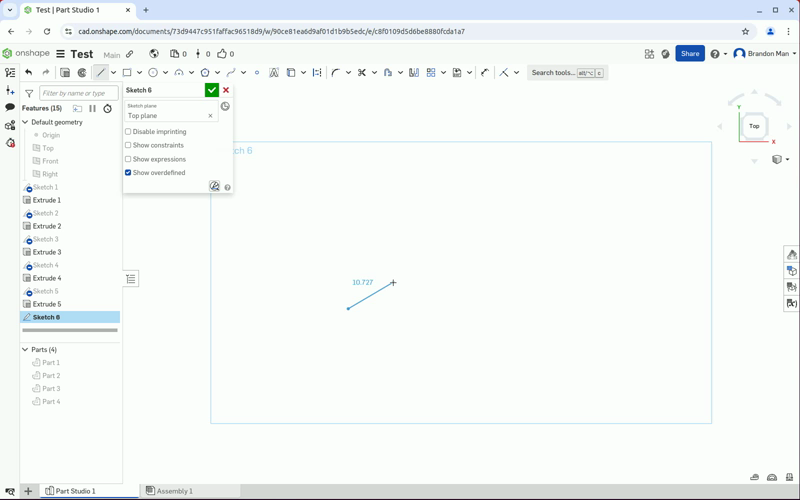
click(393, 282)
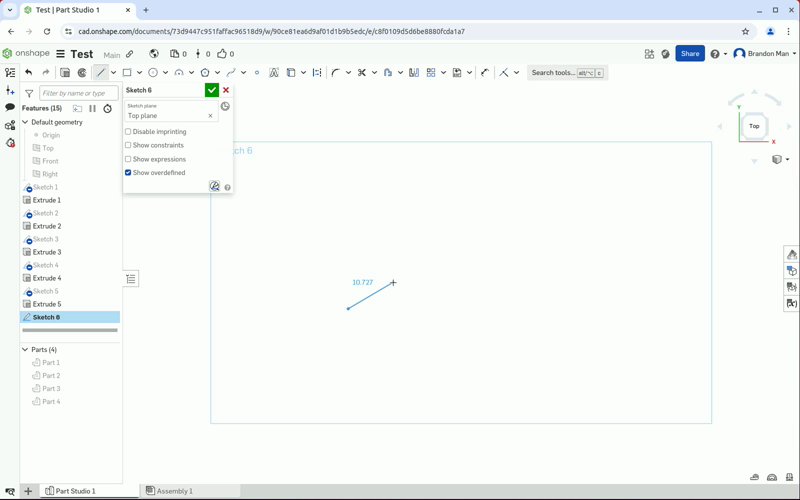
key_up(shift)
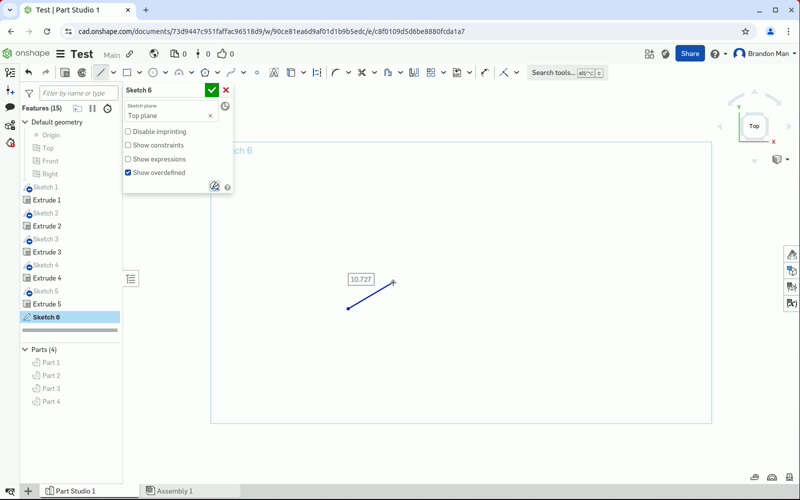
key_down(shift)
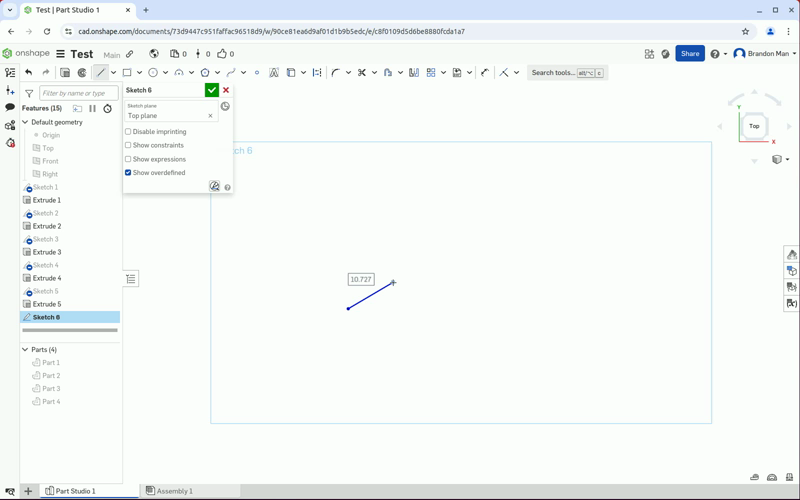
mouse_move(423, 282)
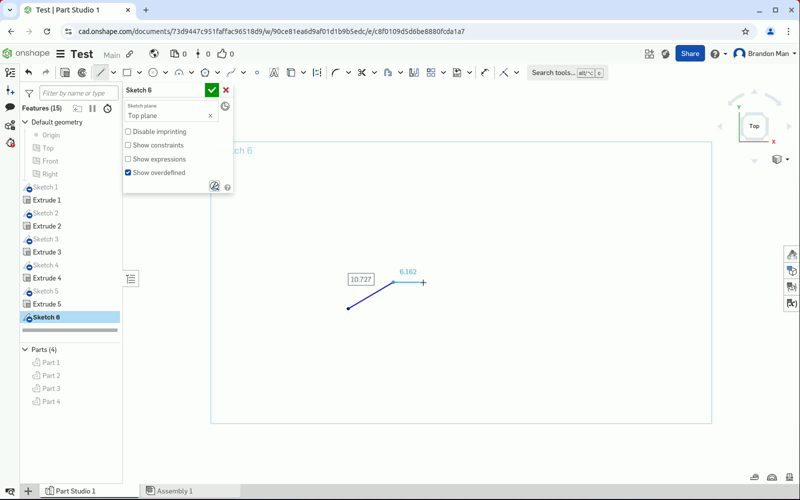
mouse_move(348, 256)
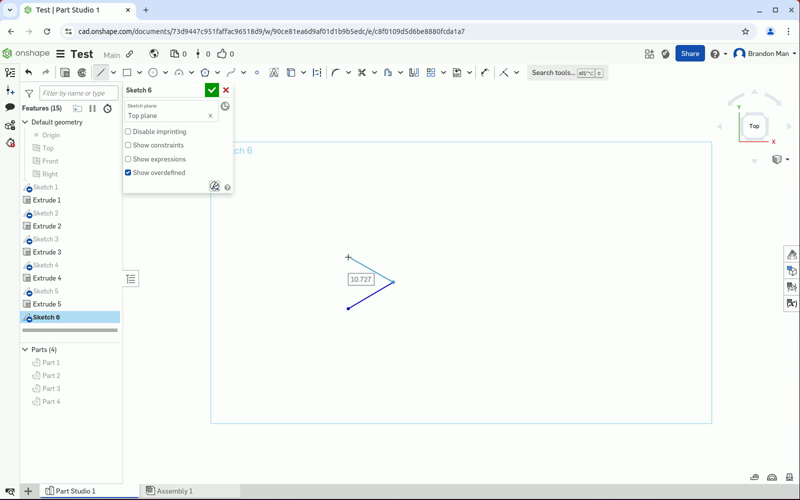
click(348, 256)
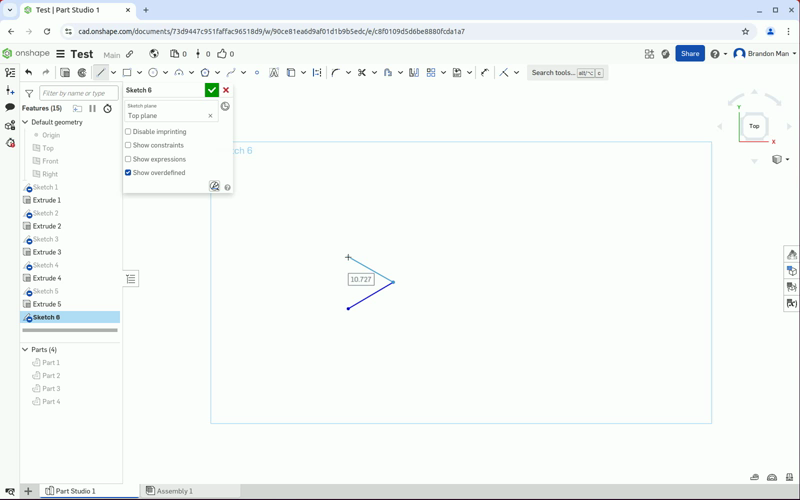
key_up(shift)
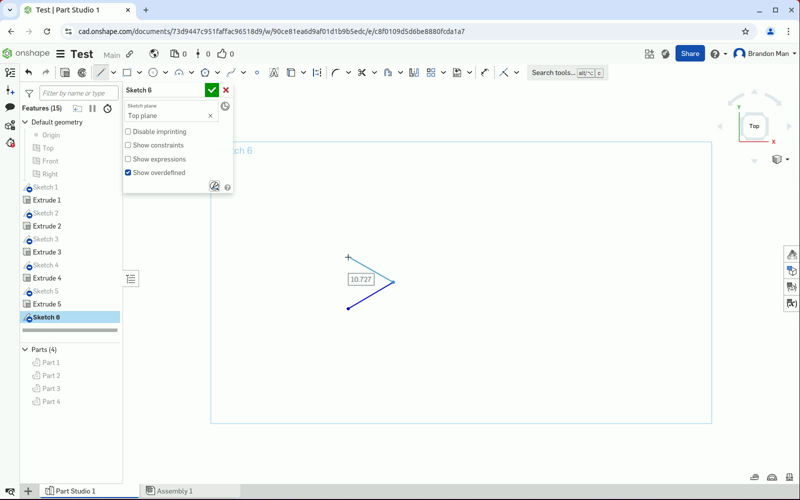
mouse_move(378, 256)
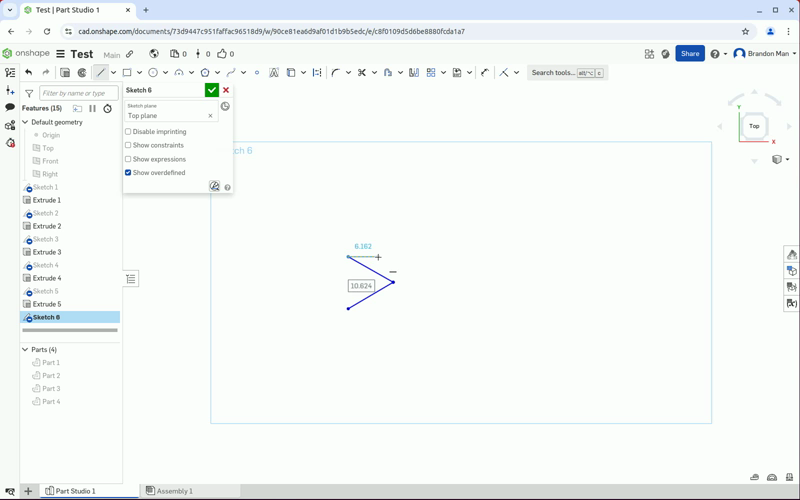
key_down(shift)
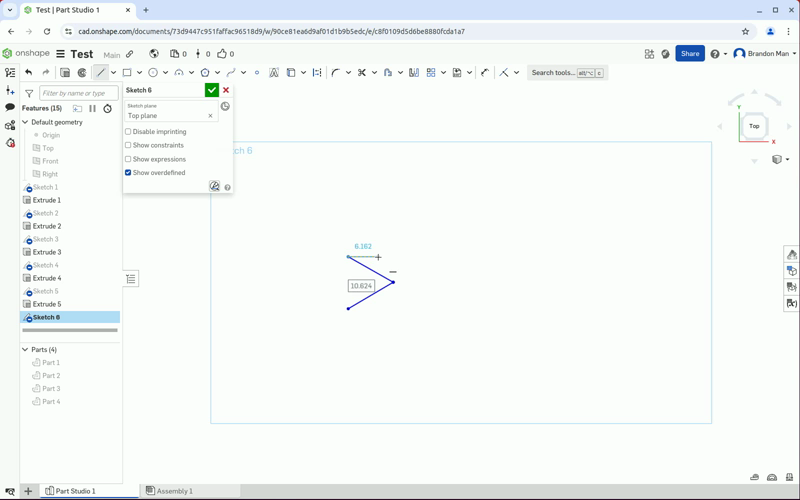
mouse_move(348, 308)
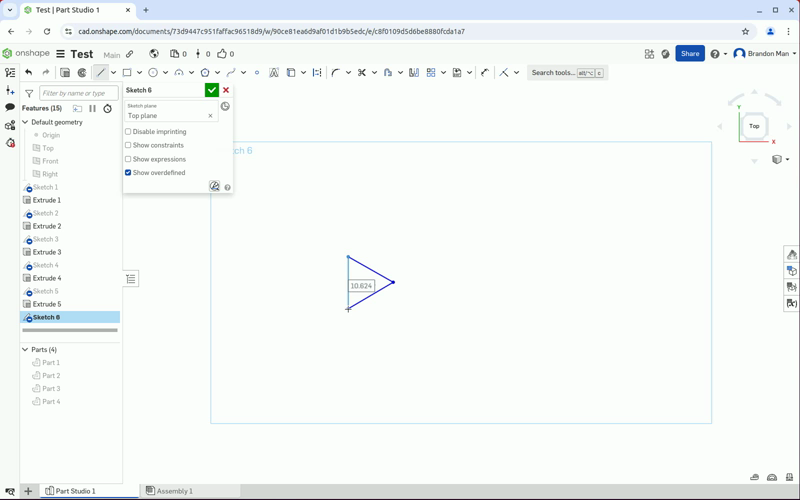
key_up(shift)
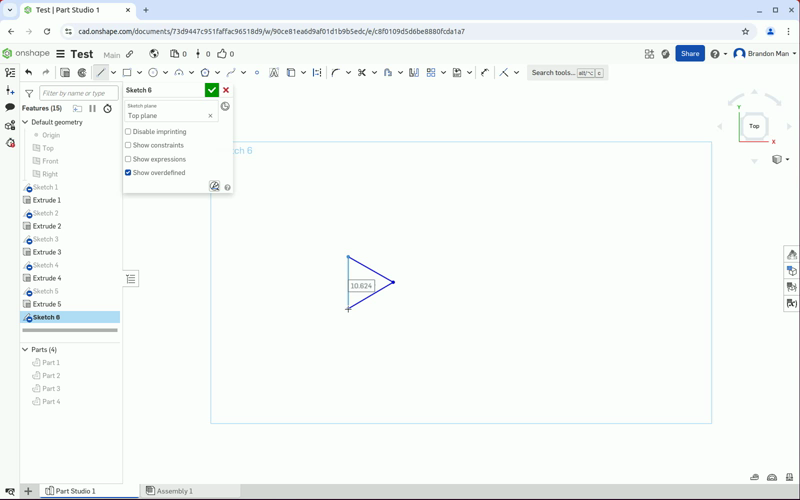
click(348, 308)
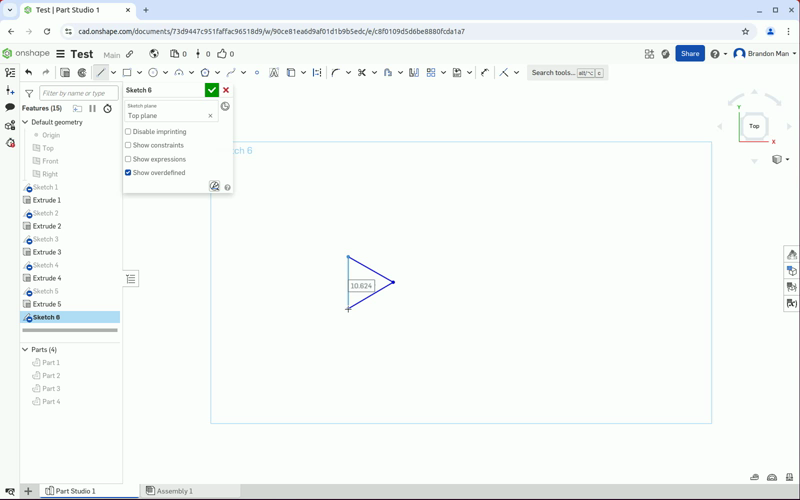
key(esc)
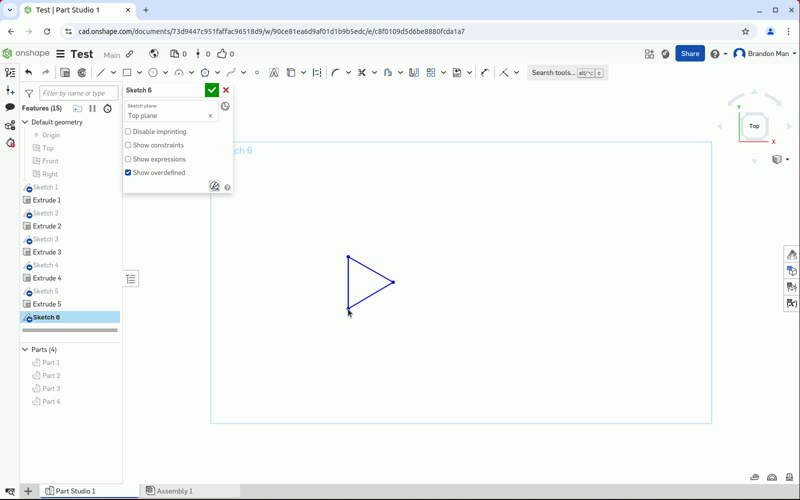
key(l)
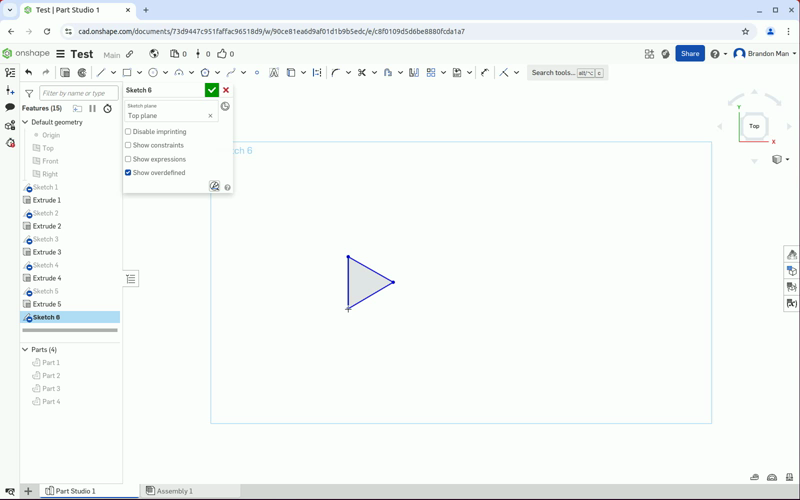
key_down(shift)
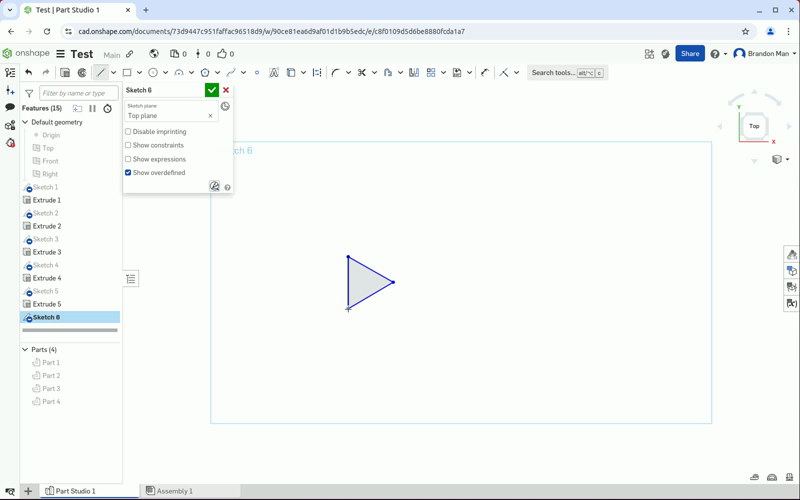
mouse_move(356, 294)
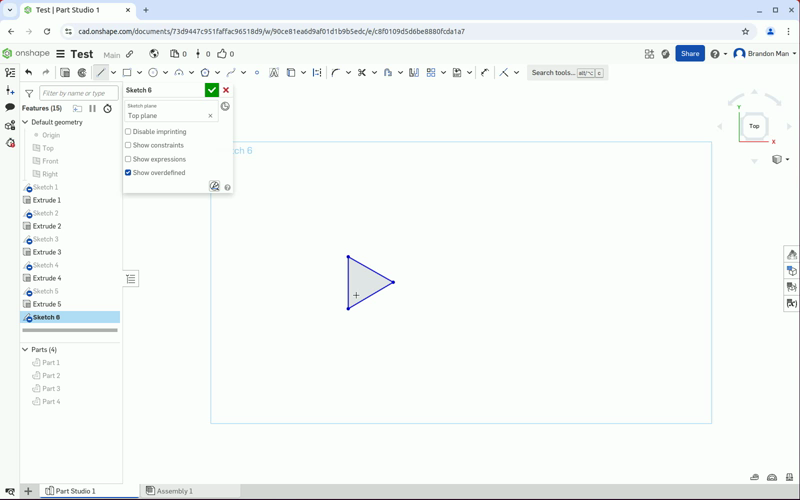
click(356, 294)
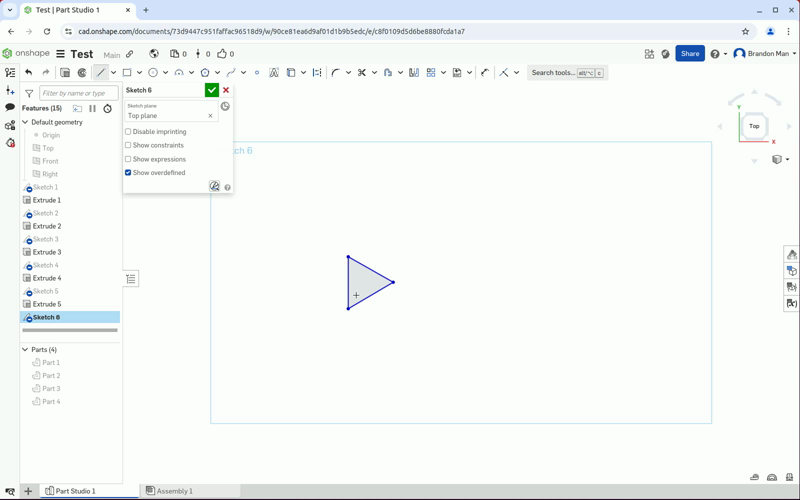
key_up(shift)
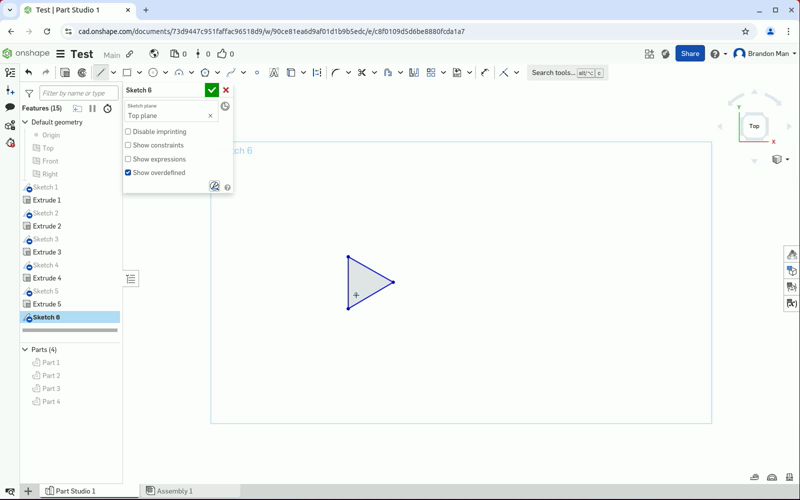
key_down(shift)
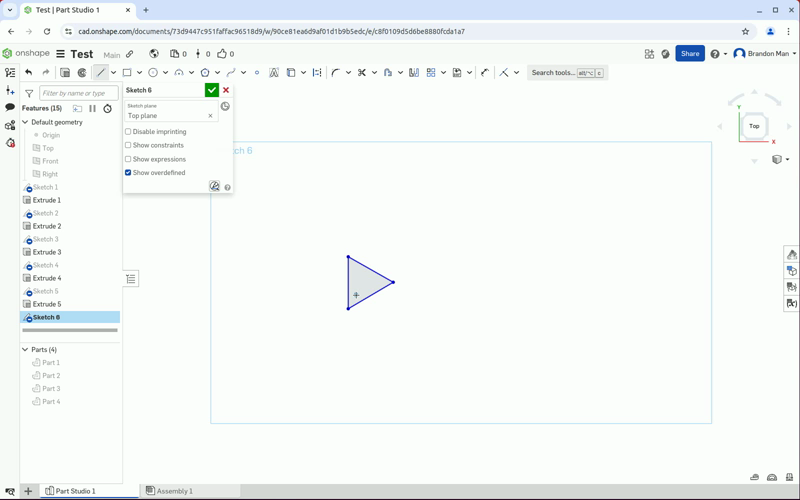
mouse_move(386, 294)
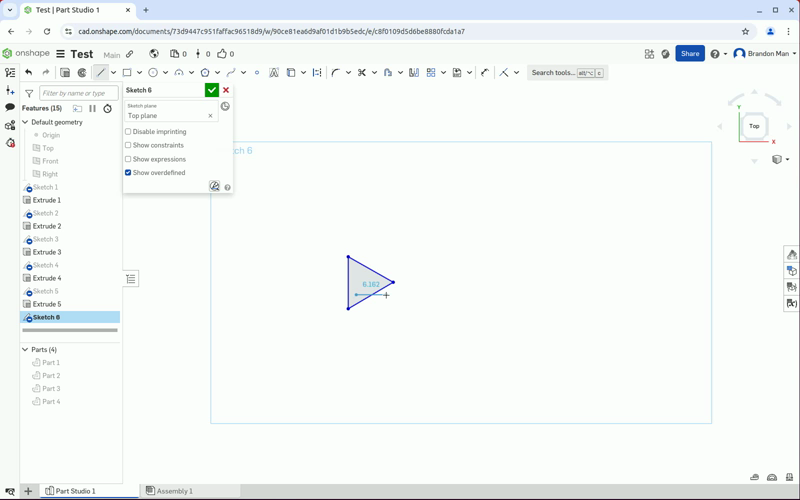
mouse_move(377, 282)
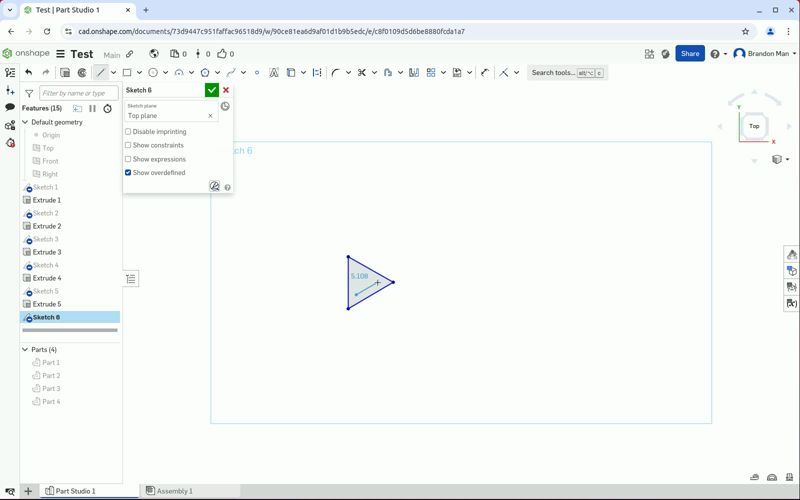
click(377, 282)
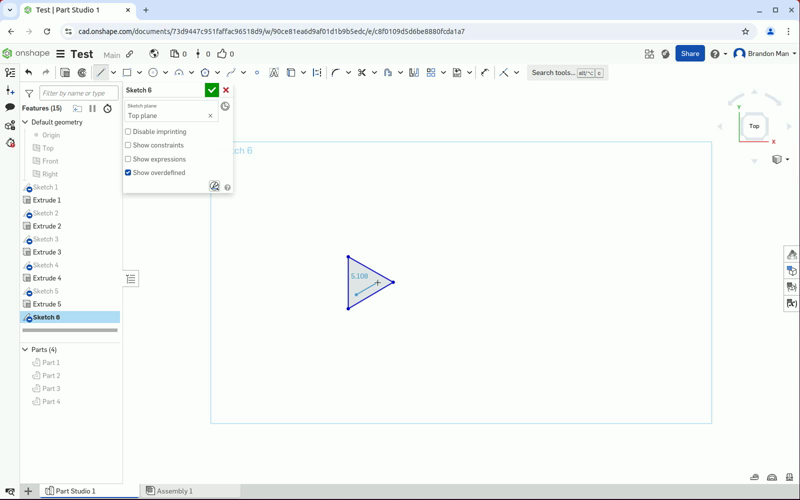
key_up(shift)
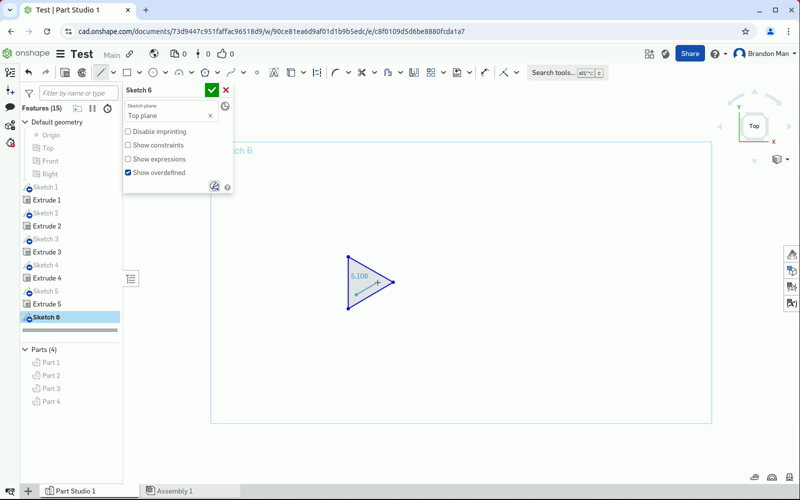
key_down(shift)
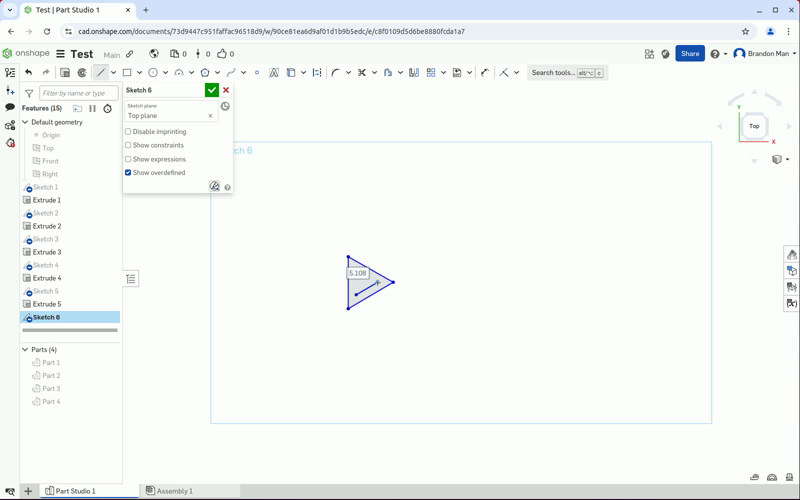
mouse_move(407, 282)
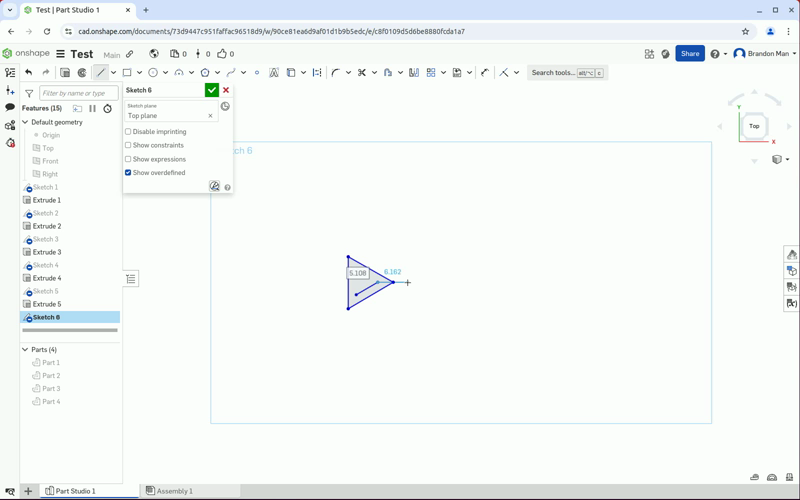
mouse_move(356, 270)
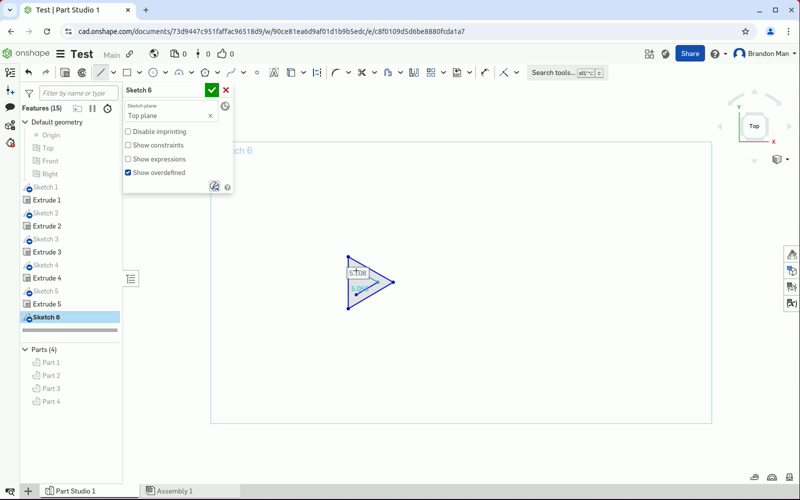
click(356, 270)
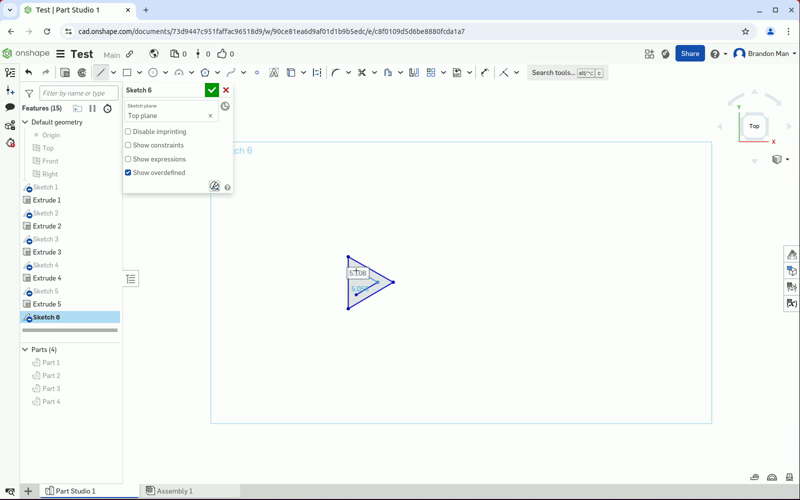
key_up(shift)
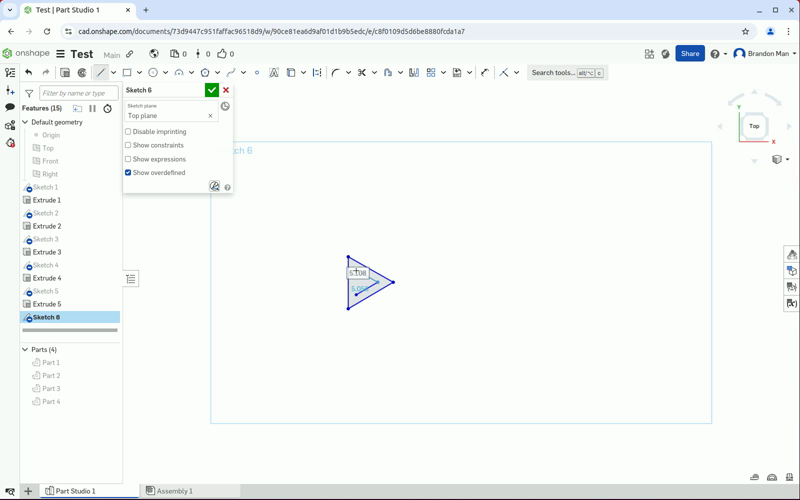
mouse_move(386, 270)
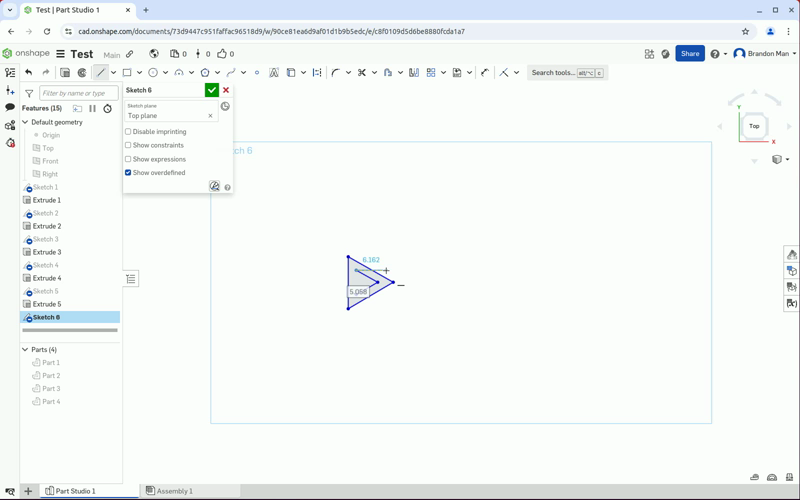
key_down(shift)
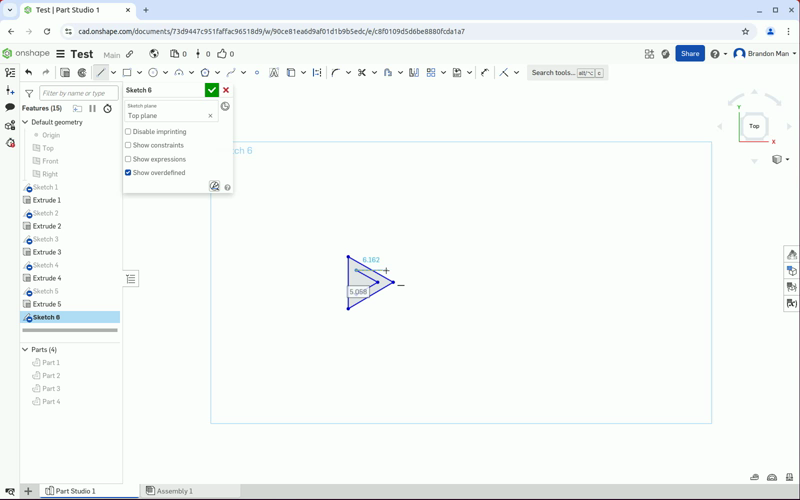
mouse_move(356, 294)
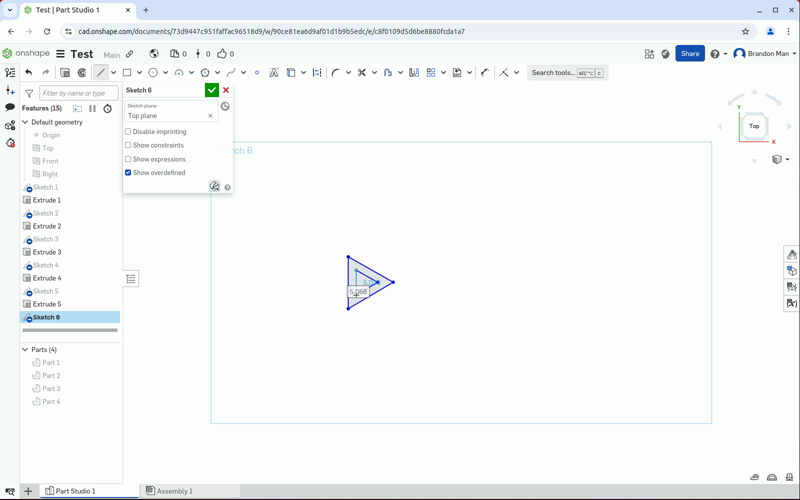
key_up(shift)
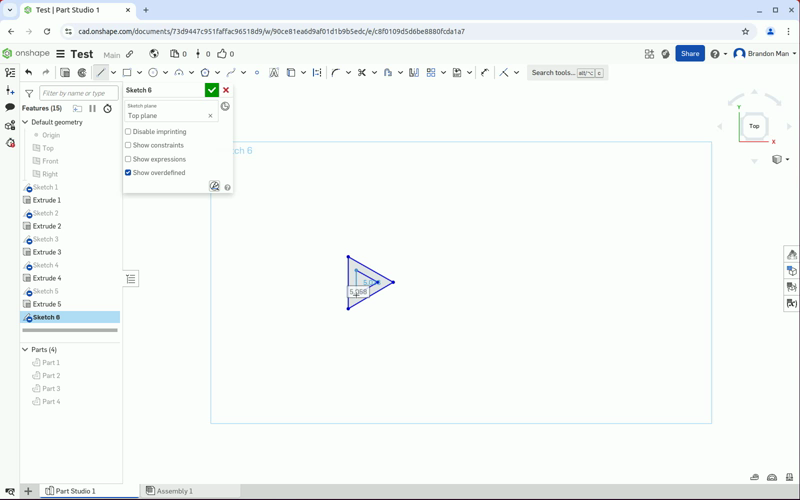
click(356, 294)
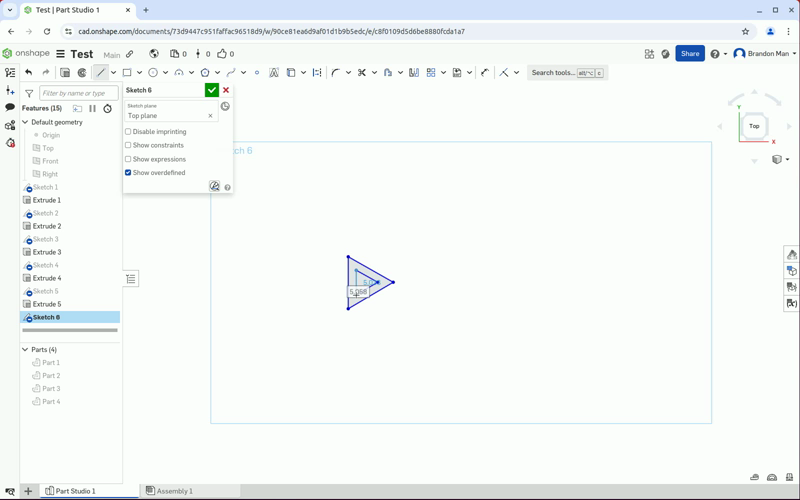
key(esc)
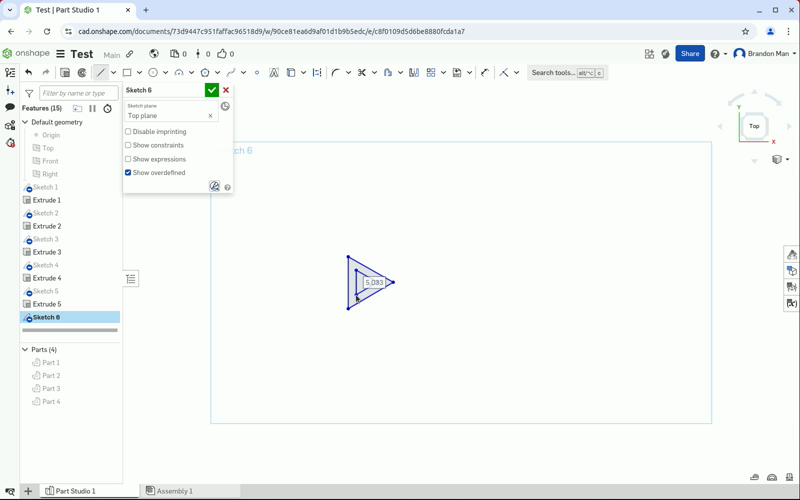
mouse_move(354, 286)
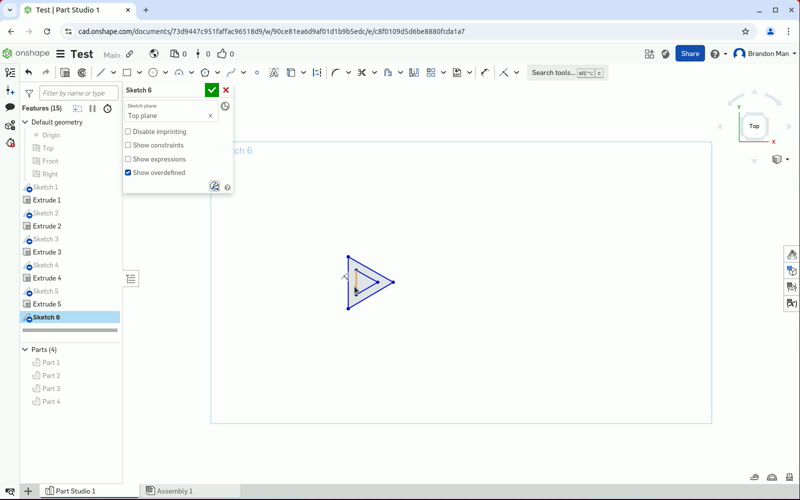
scroll(6)
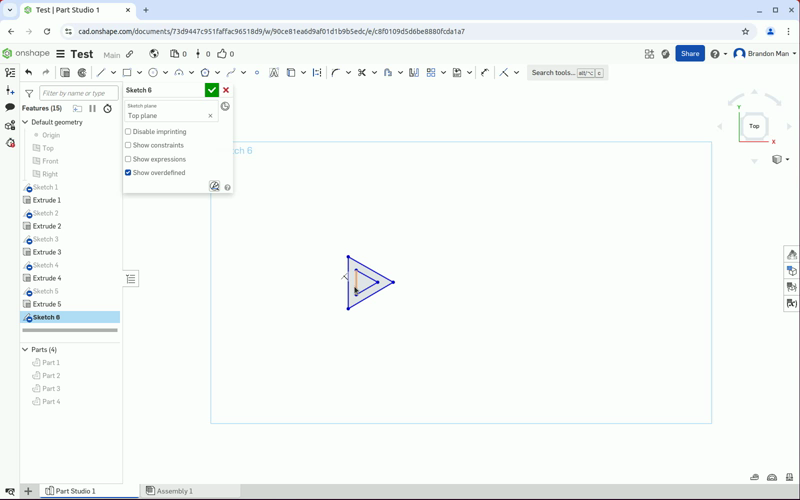
scroll(6)
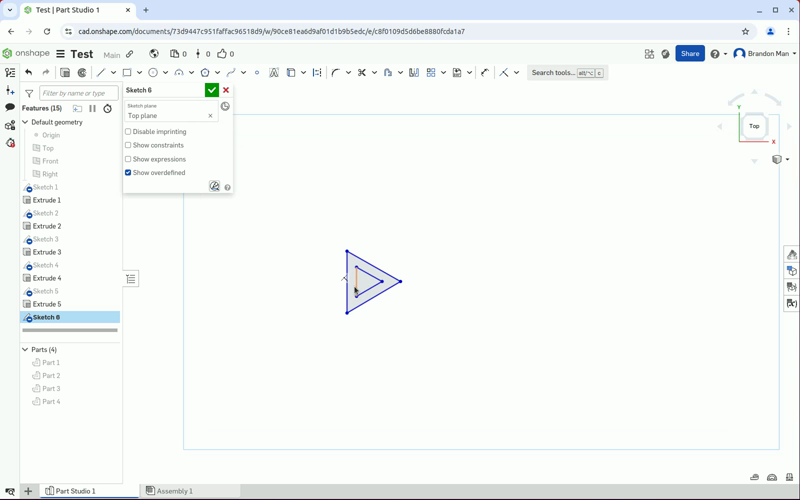
scroll(6)
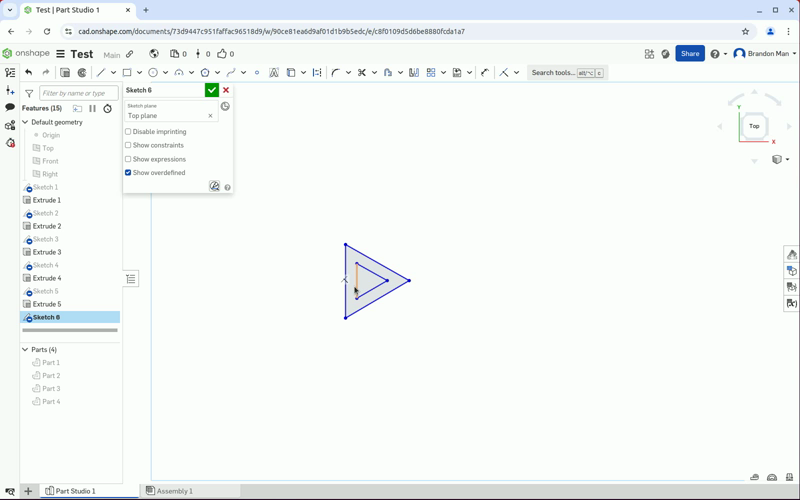
scroll(6)
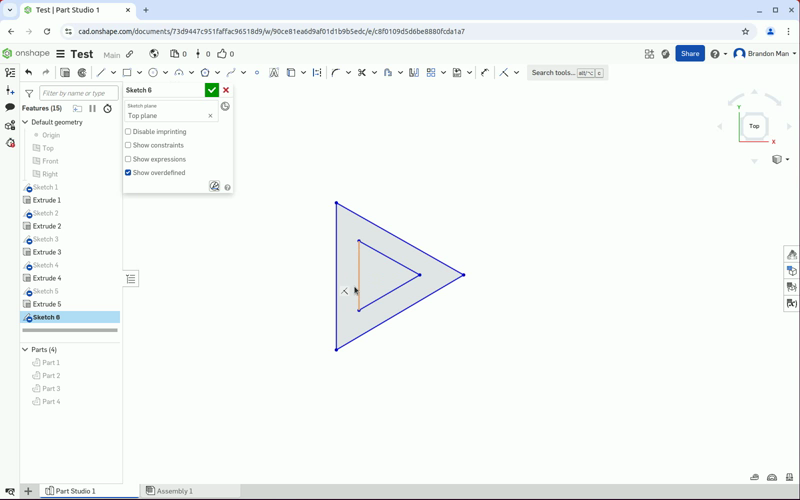
scroll(6)
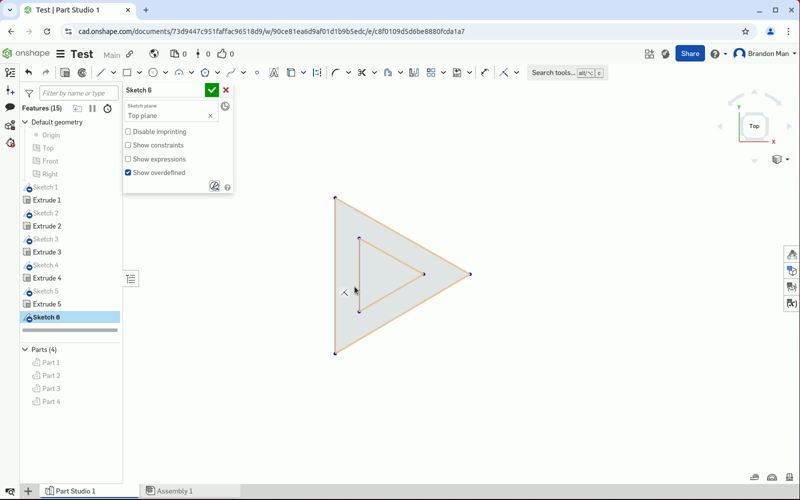
scroll(6)
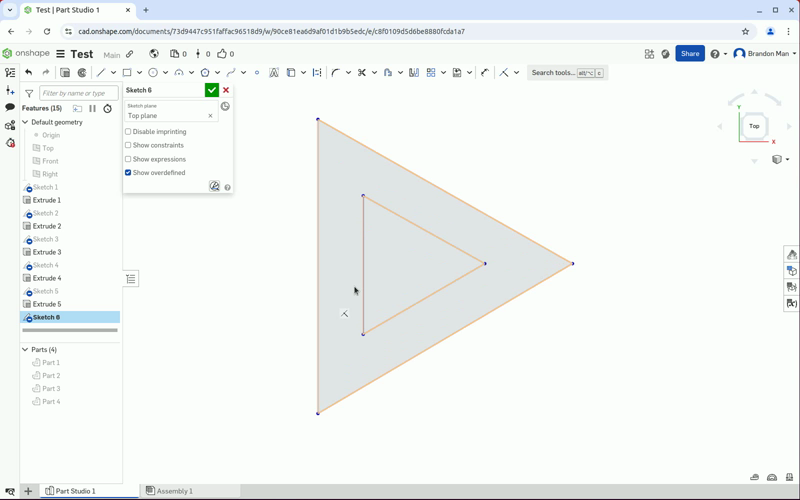
scroll(6)
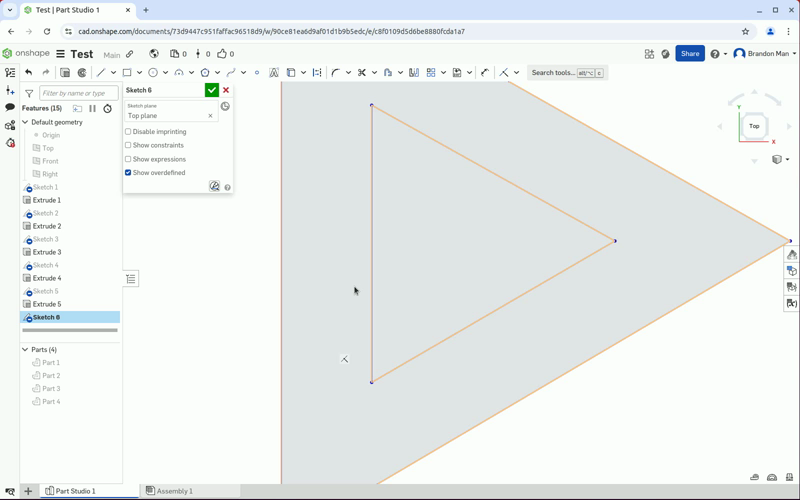
click(354, 286)
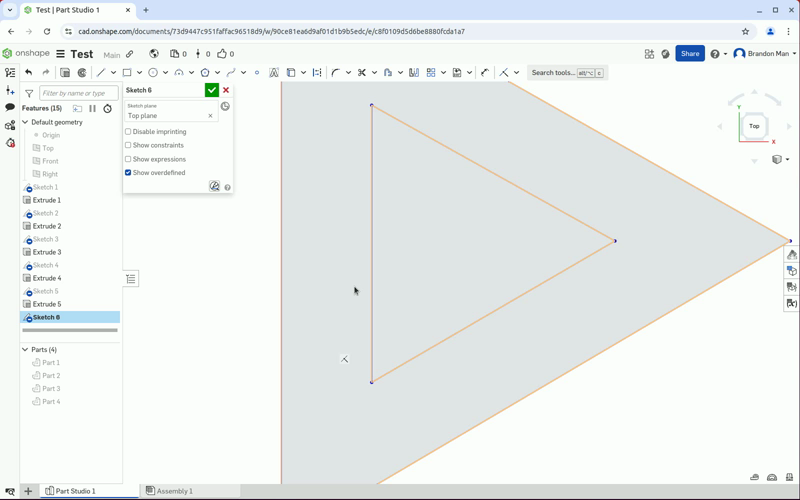
scroll(-6)
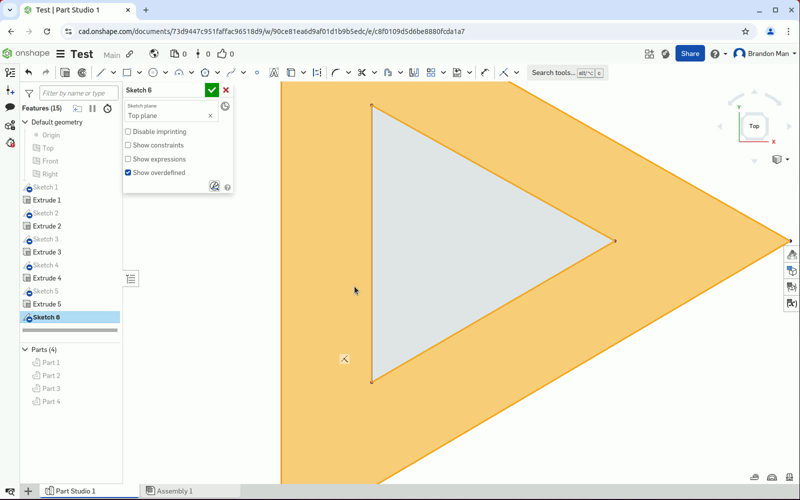
scroll(-6)
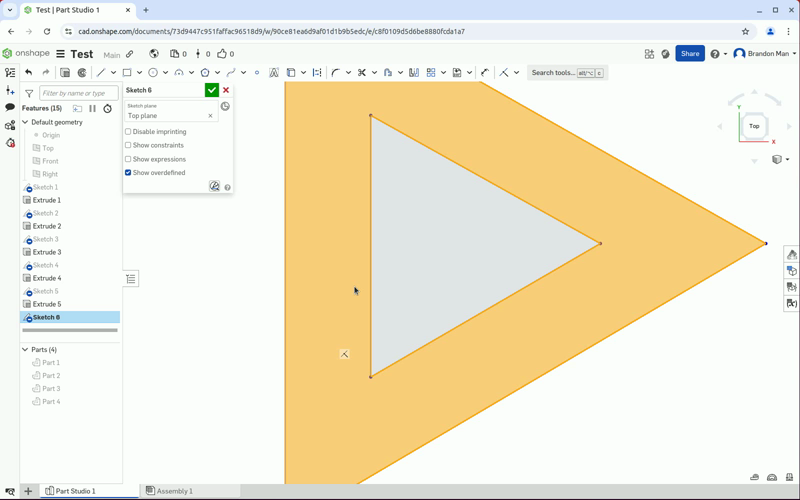
scroll(-6)
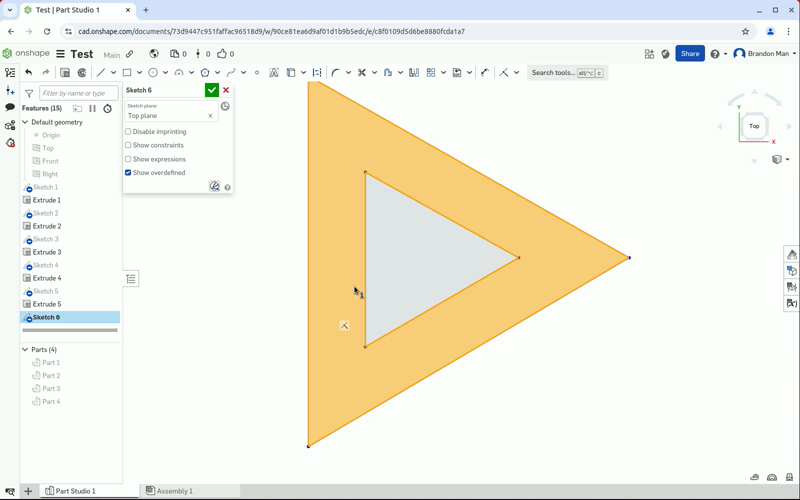
scroll(-6)
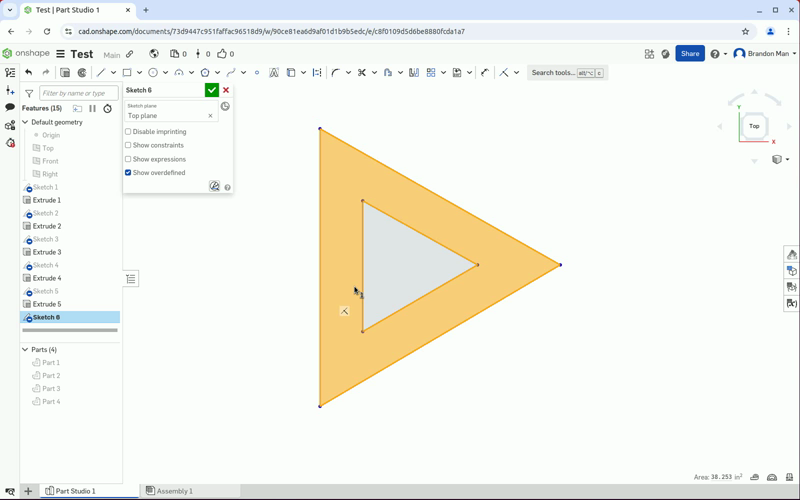
scroll(-6)
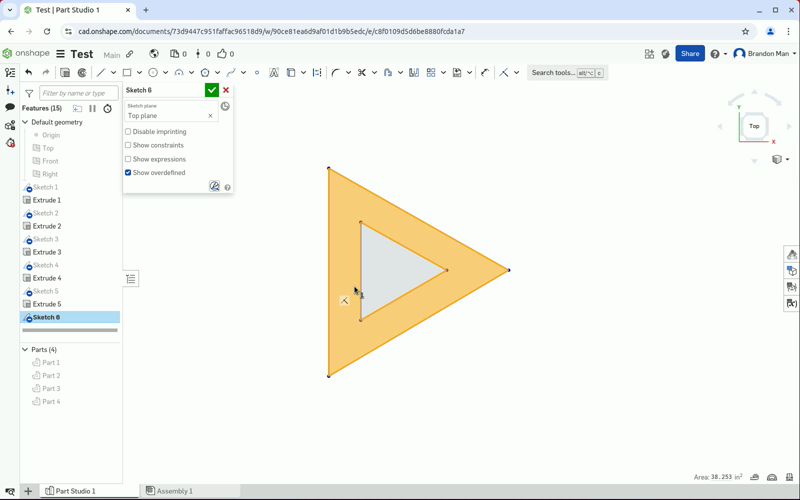
scroll(-6)
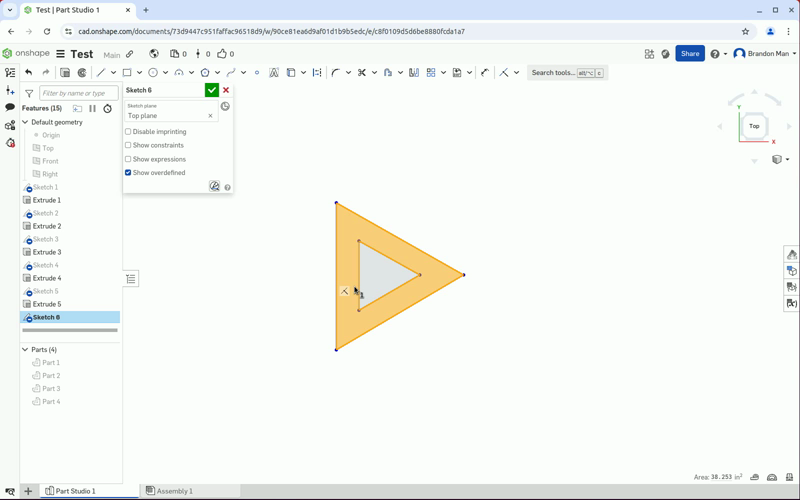
scroll(-6)
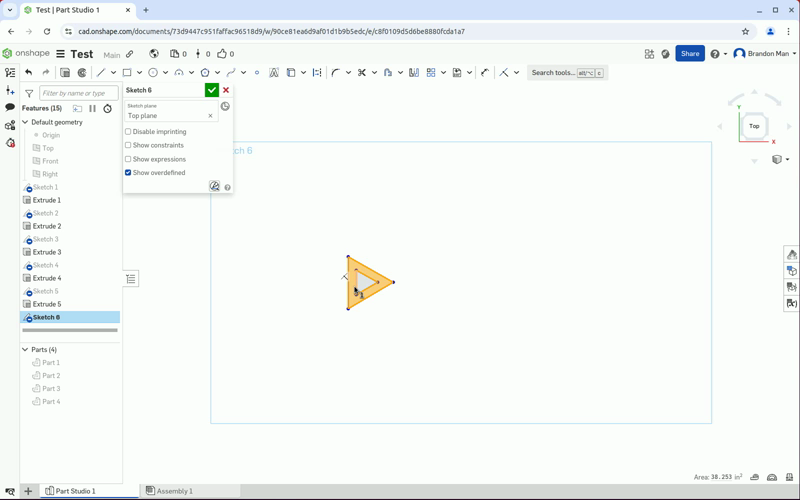
mouse_move(73, 352)
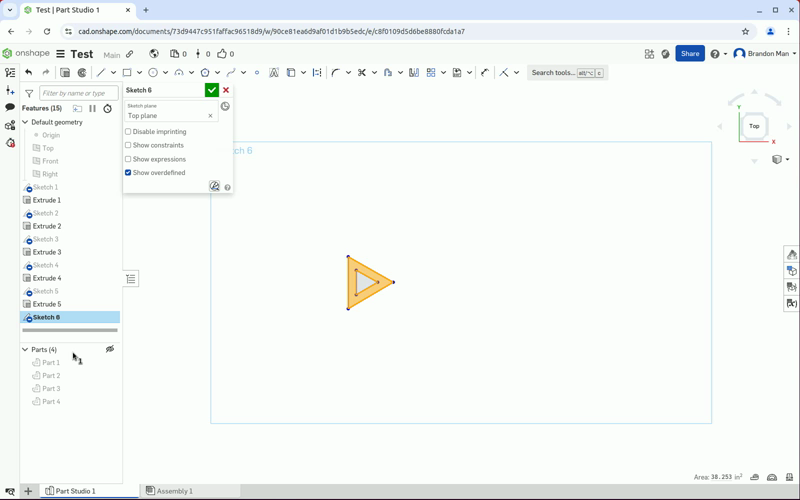
key(shift+y)
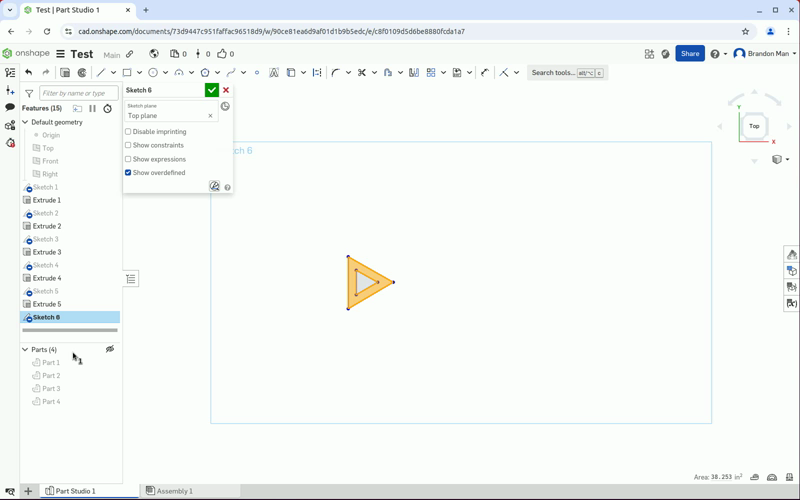
key(shift+e)
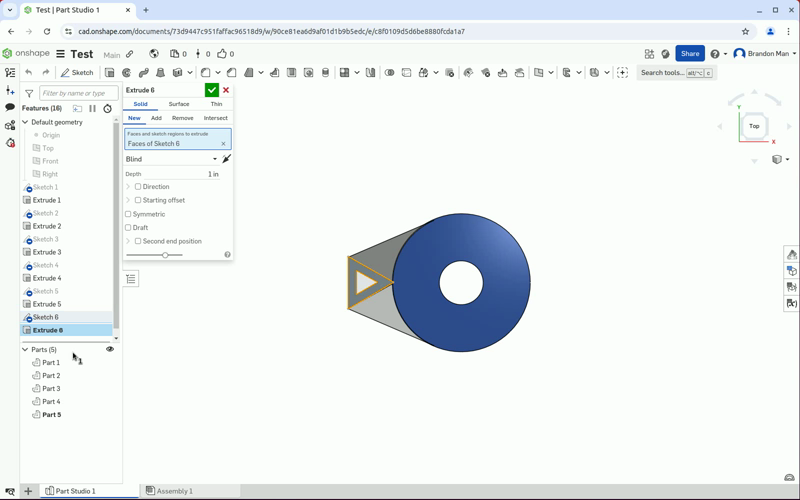
mouse_move(143, 106)
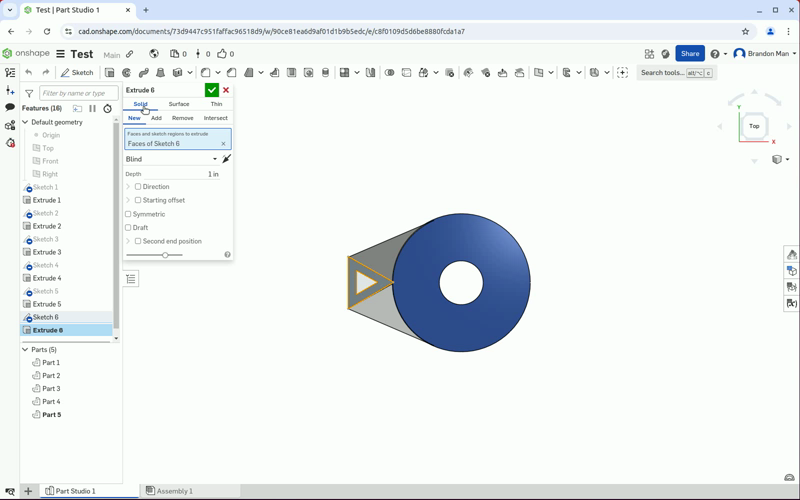
click(143, 106)
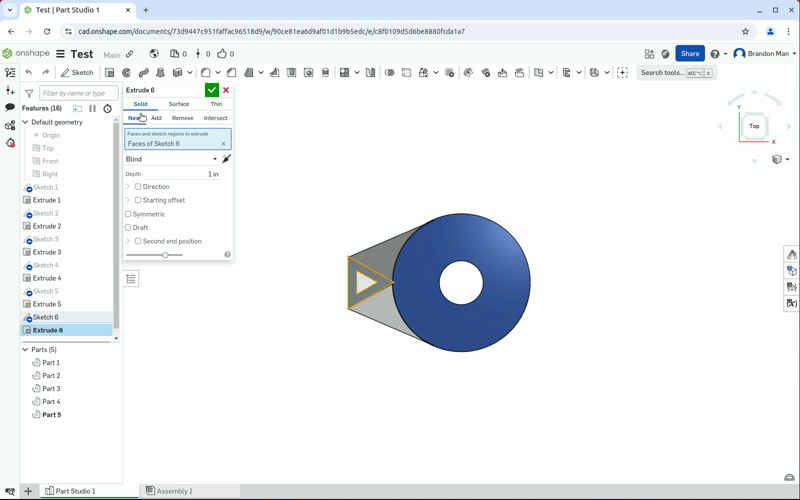
mouse_move(137, 120)
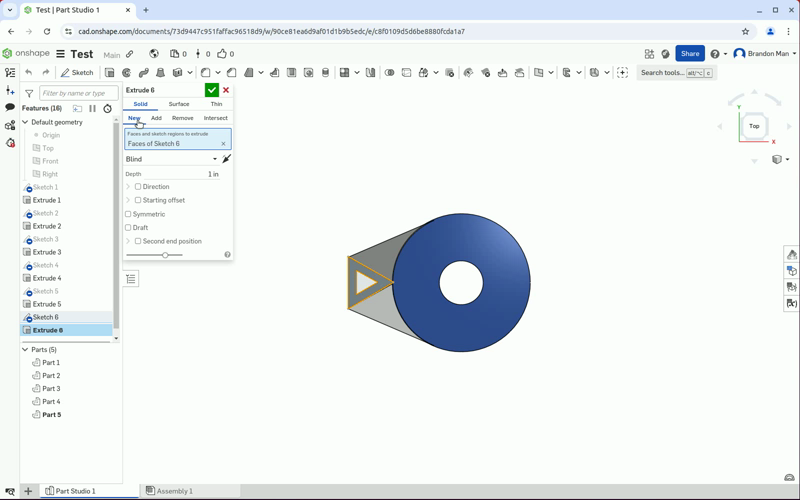
click(137, 120)
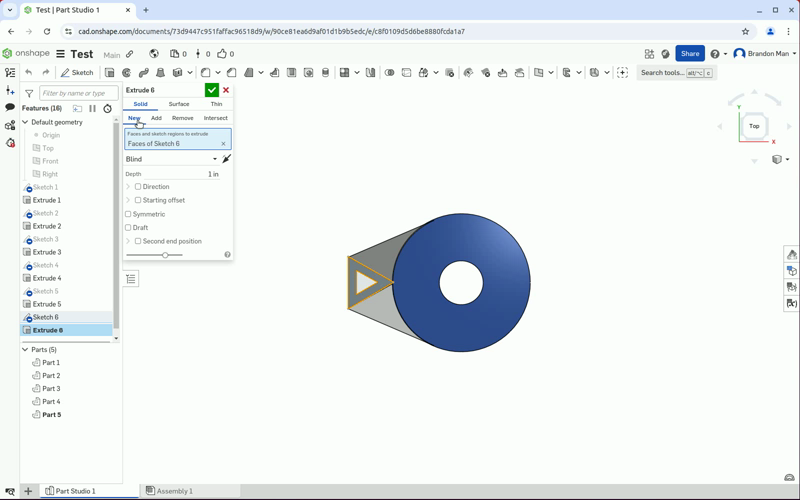
key(tab, 4)
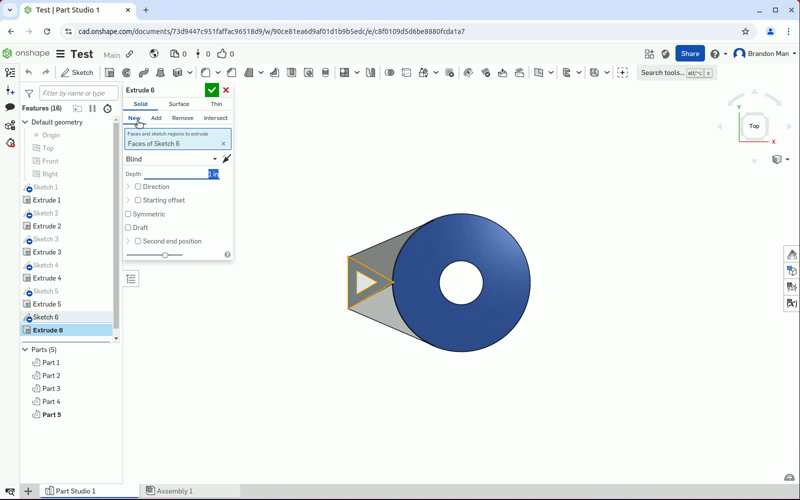
text(10.591)
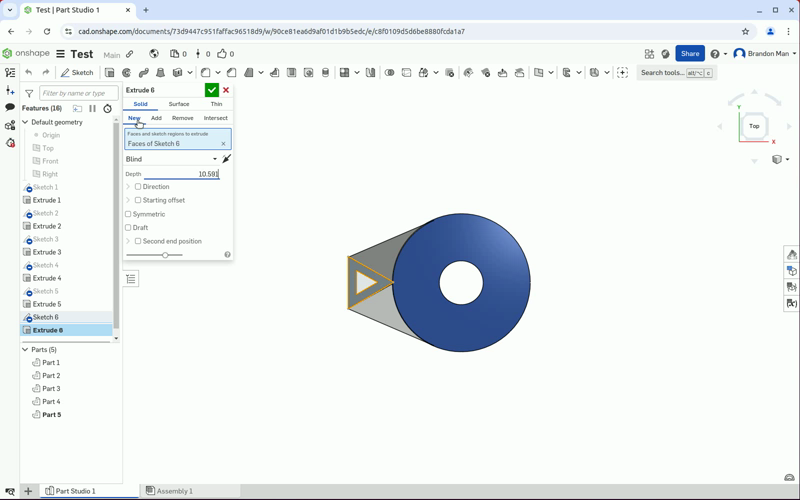
key(enter)
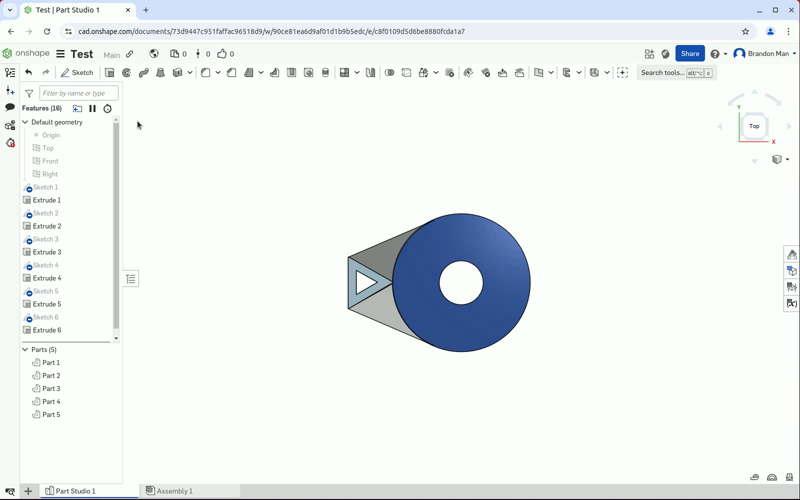
key(shift+h)
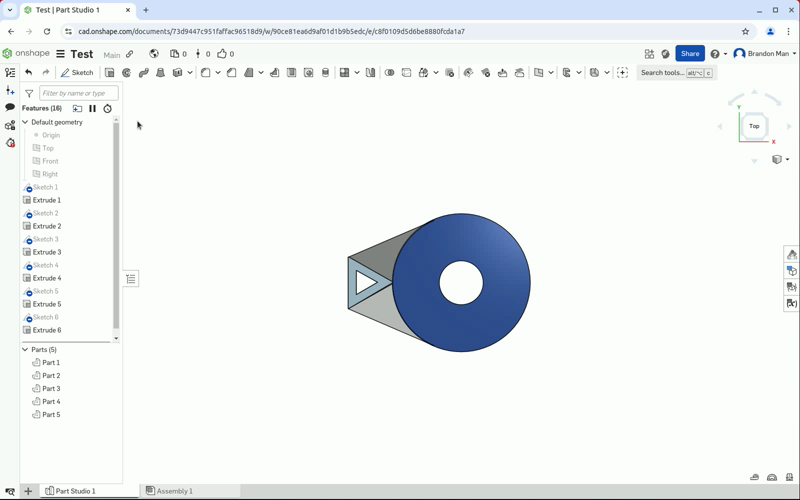
key(shift+h)
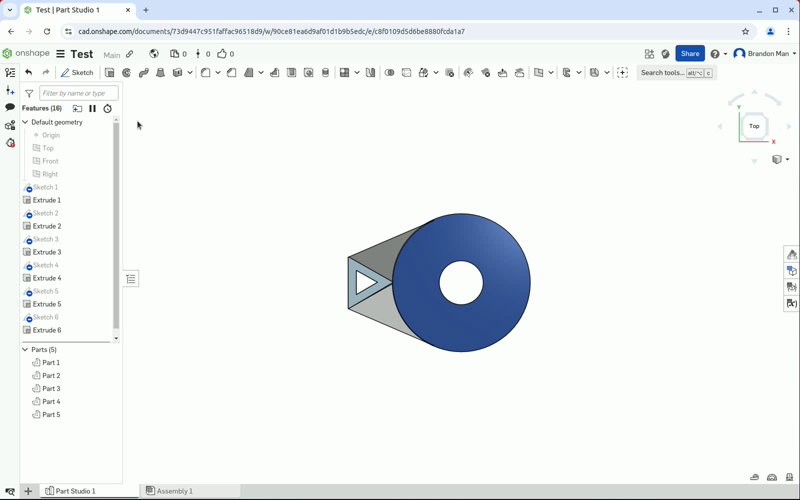
mouse_move(69, 189)
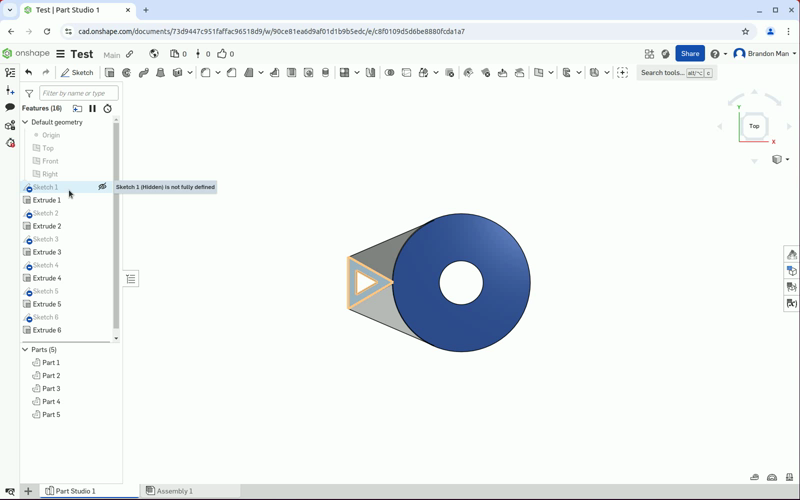
click(69, 189)
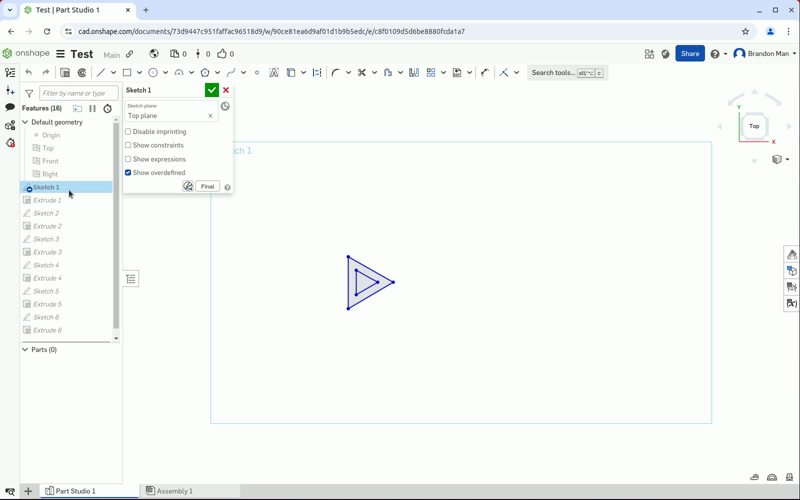
mouse_move(229, 92)
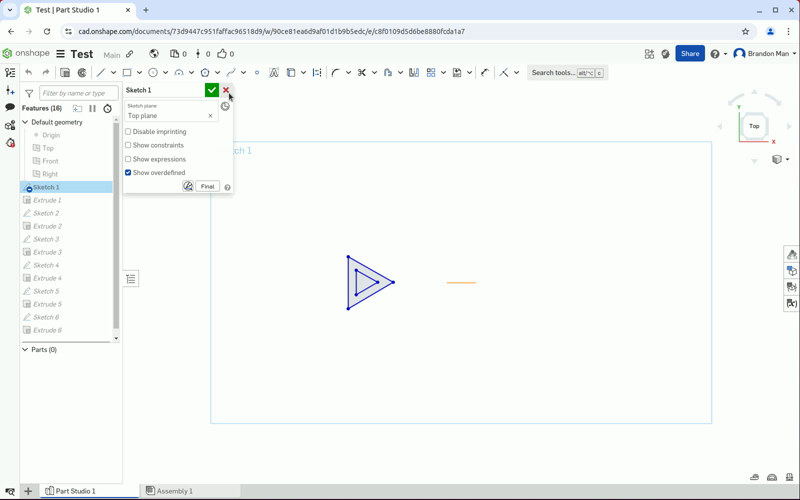
click(229, 92)
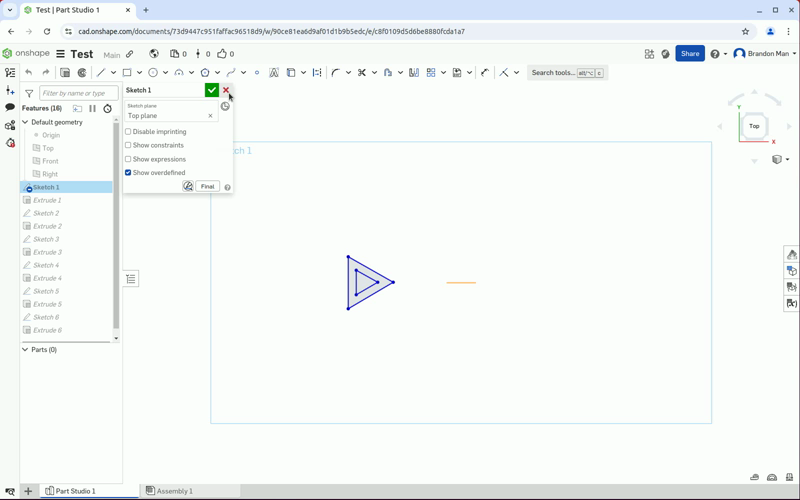
key(shift+s)
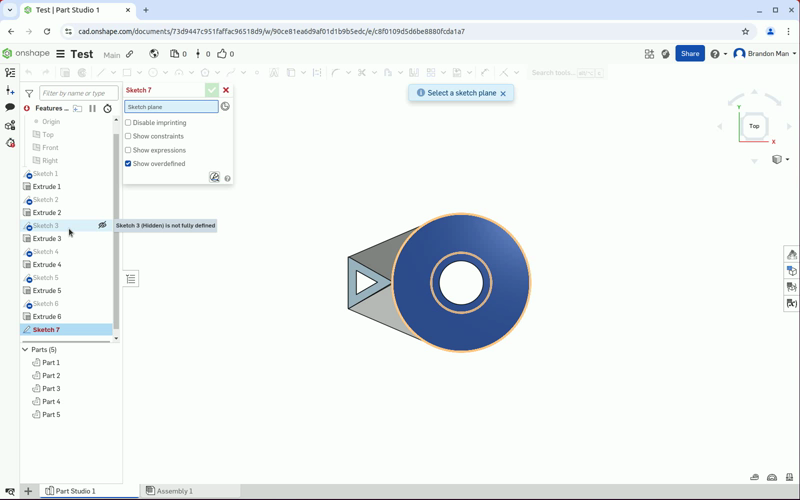
scroll(3)
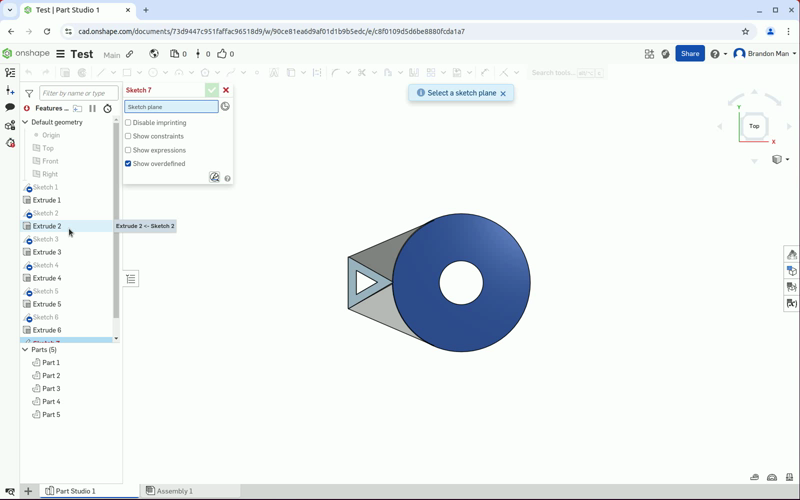
mouse_move(69, 150)
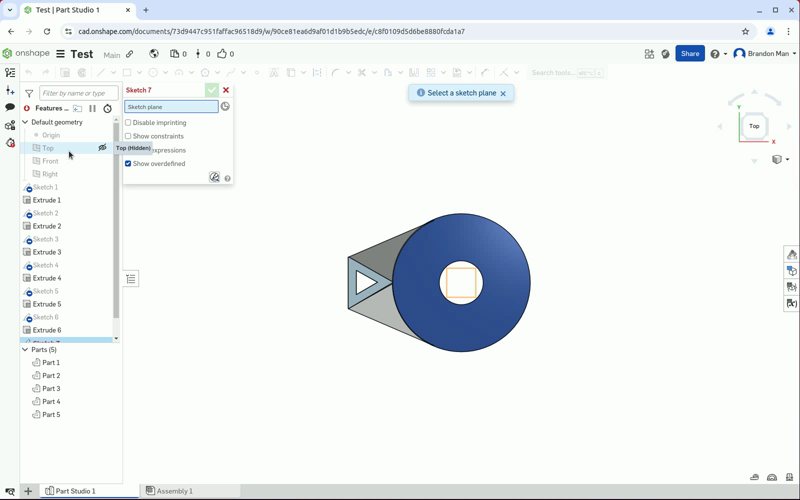
click(69, 150)
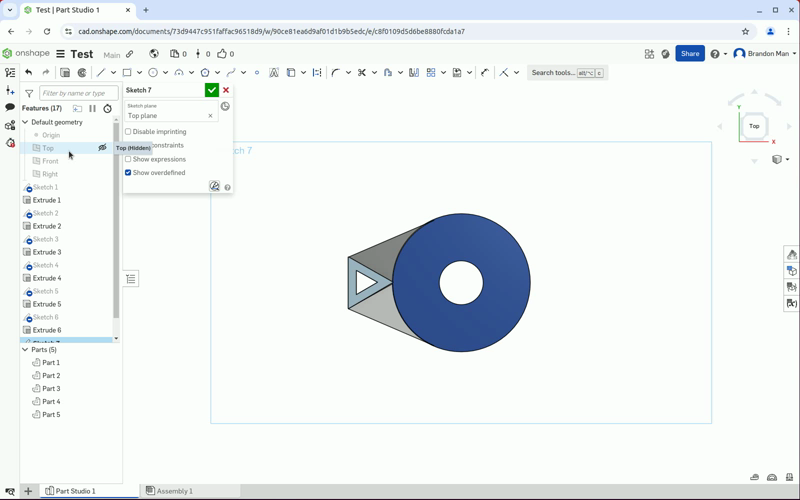
mouse_move(73, 352)
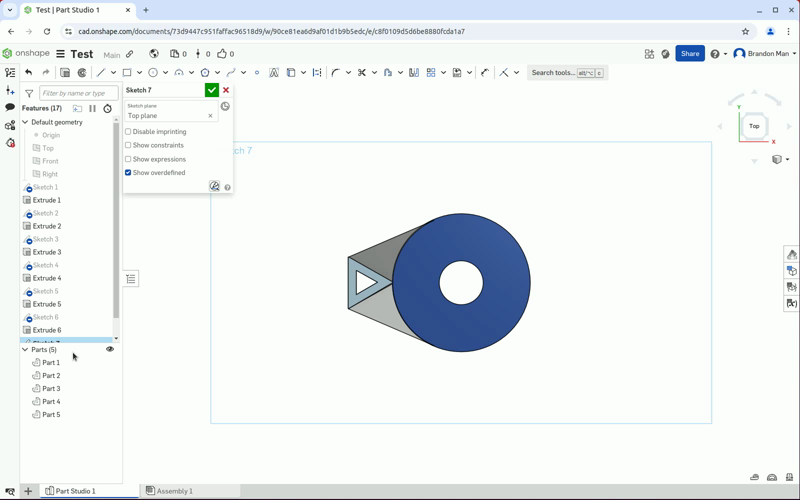
key(y)
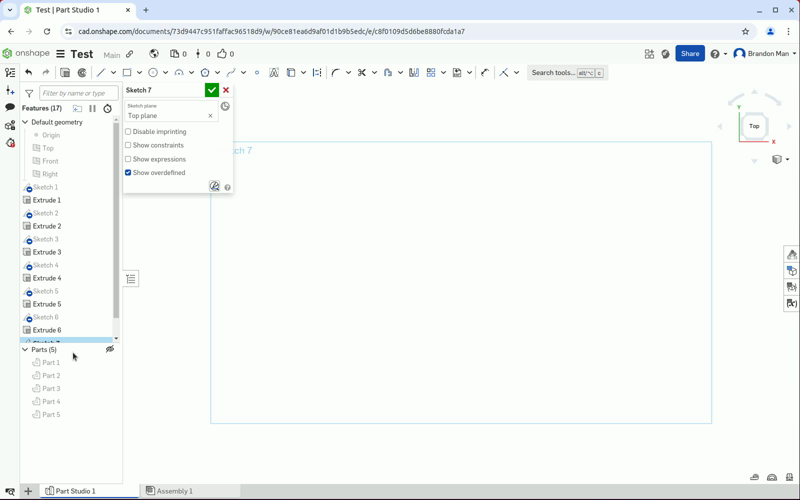
key(c)
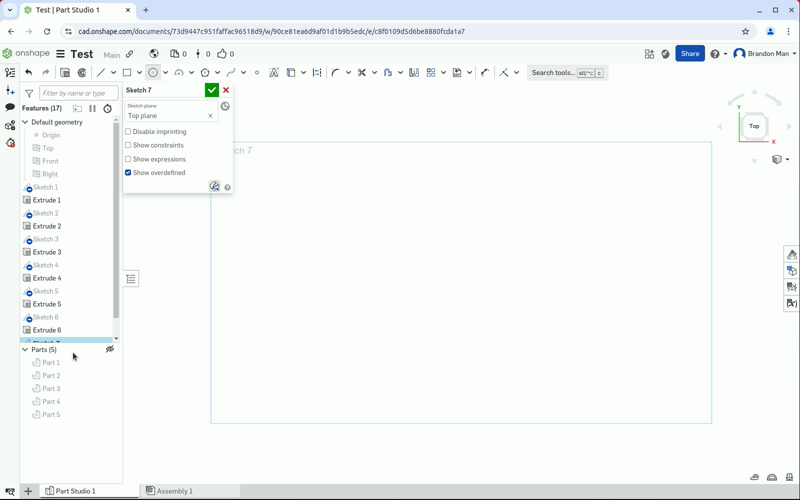
key_down(shift)
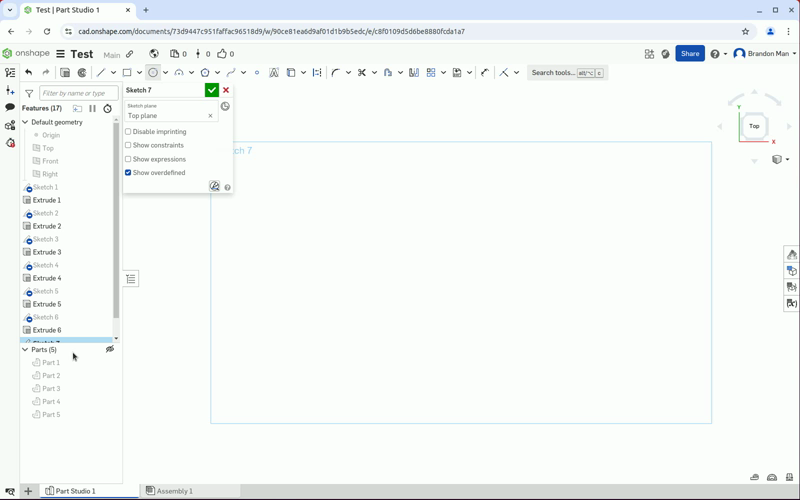
mouse_move(461, 282)
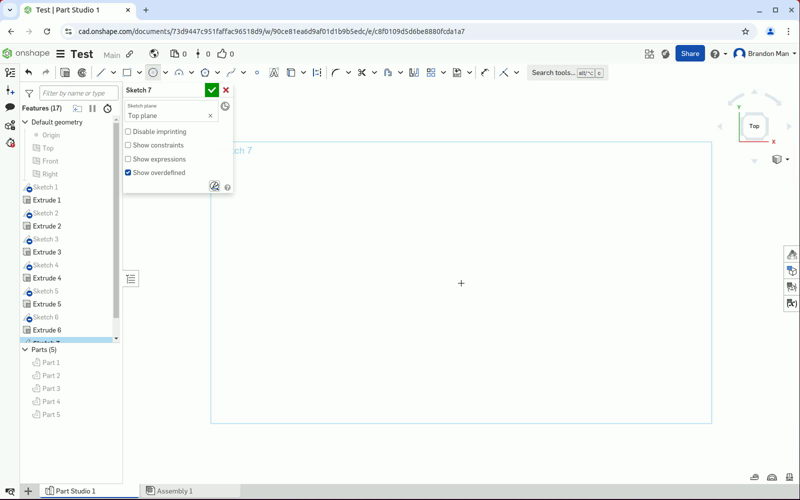
click(461, 282)
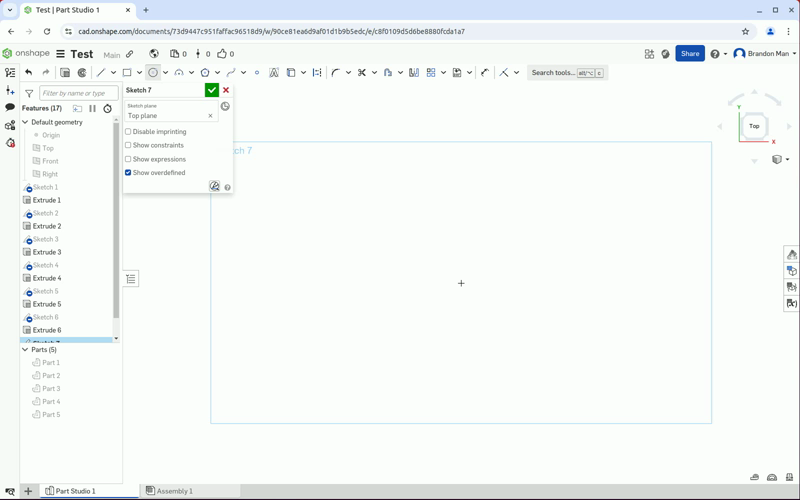
key_up(shift)
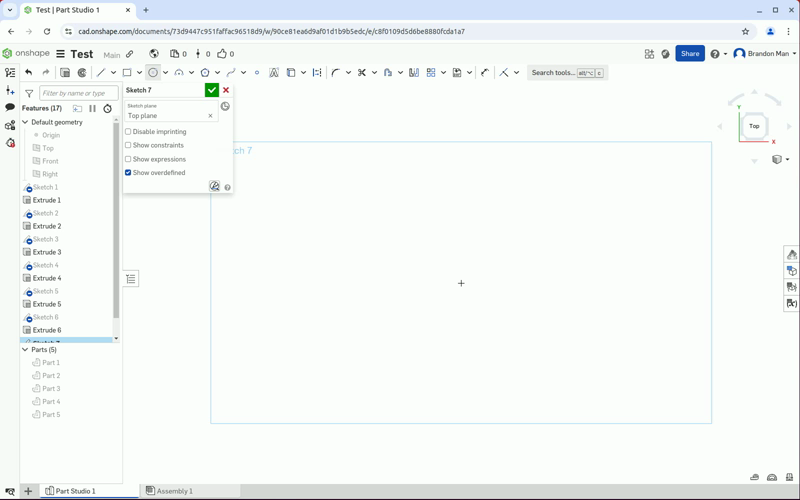
mouse_move(491, 282)
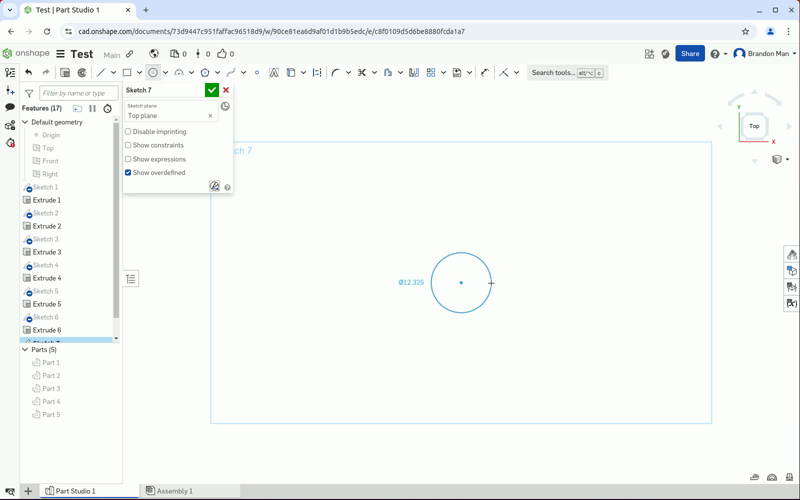
click(491, 282)
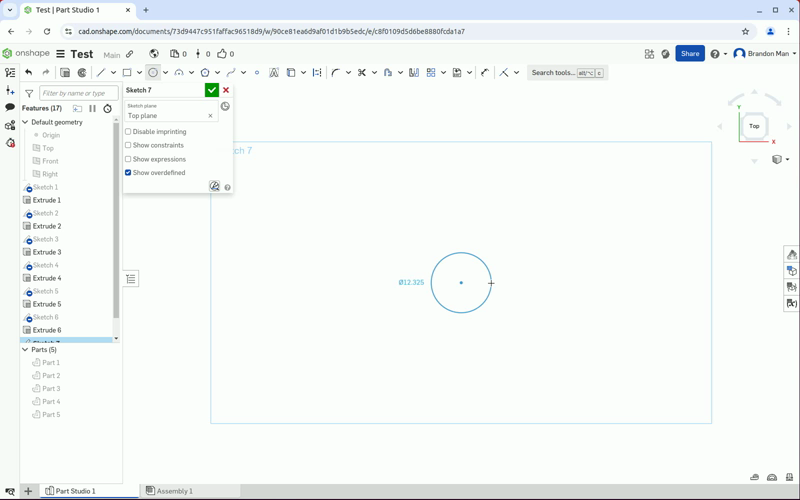
key(esc)
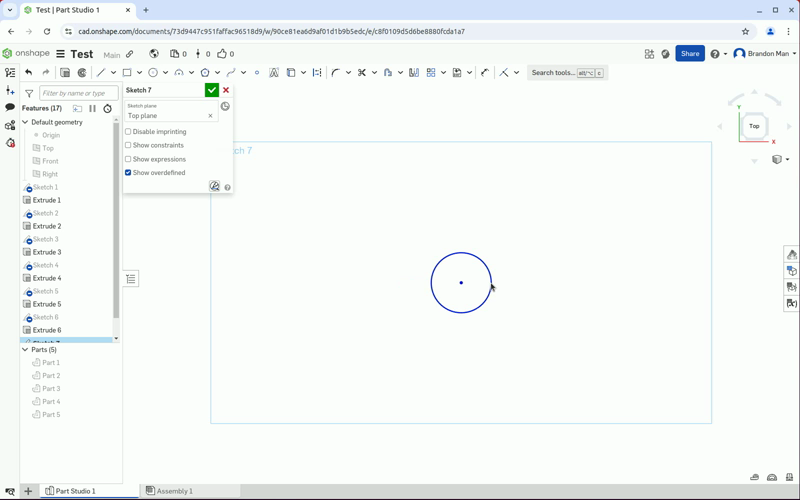
key(c)
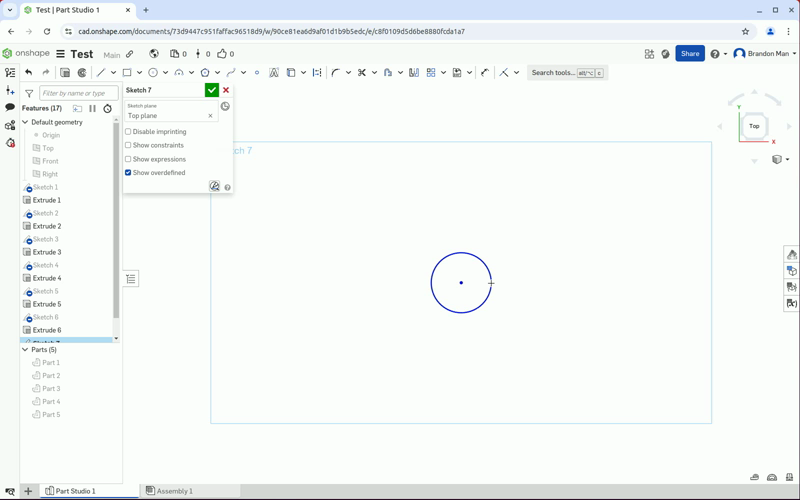
key_down(shift)
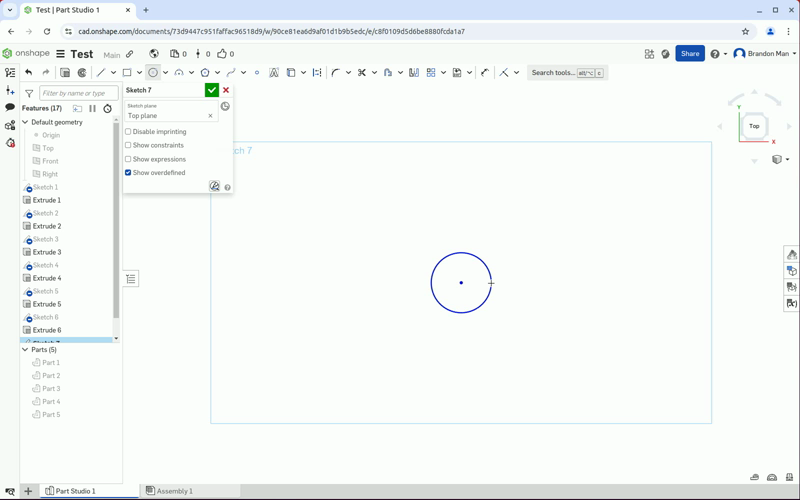
mouse_move(461, 282)
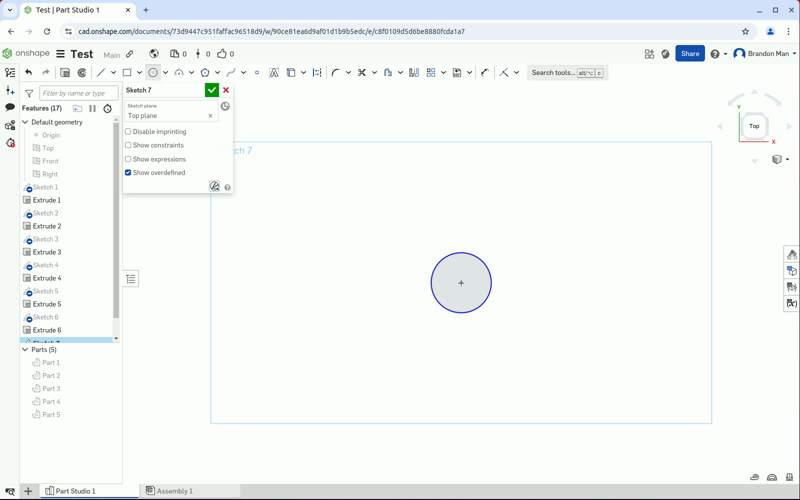
click(461, 282)
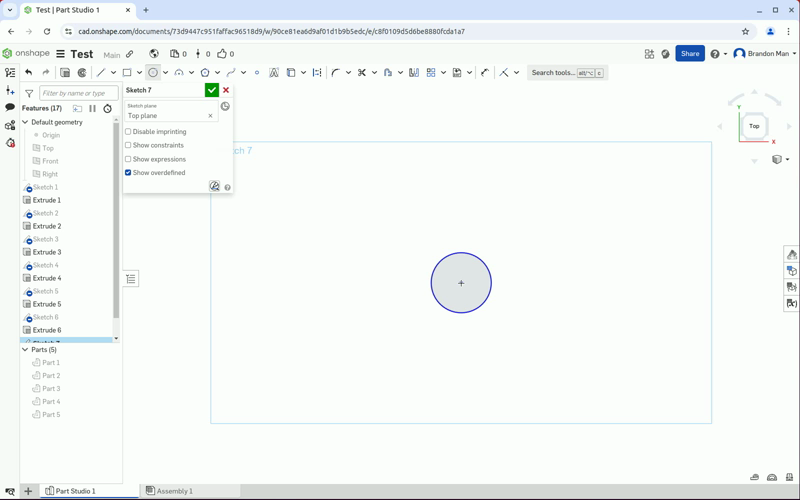
key_up(shift)
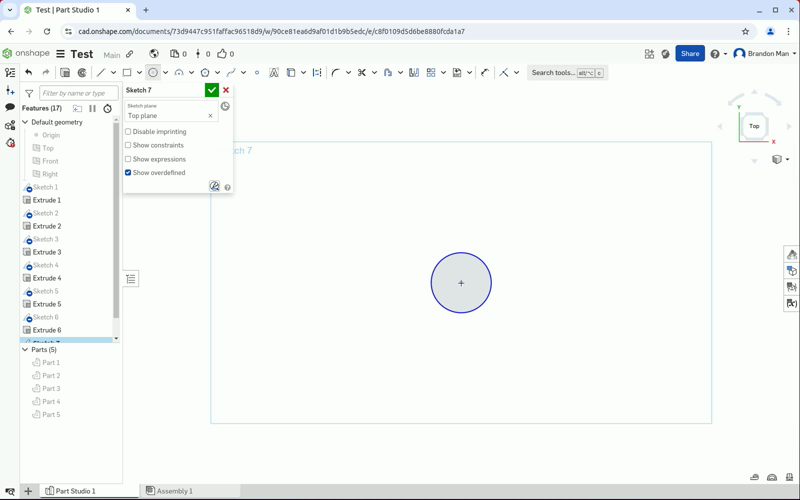
mouse_move(483, 282)
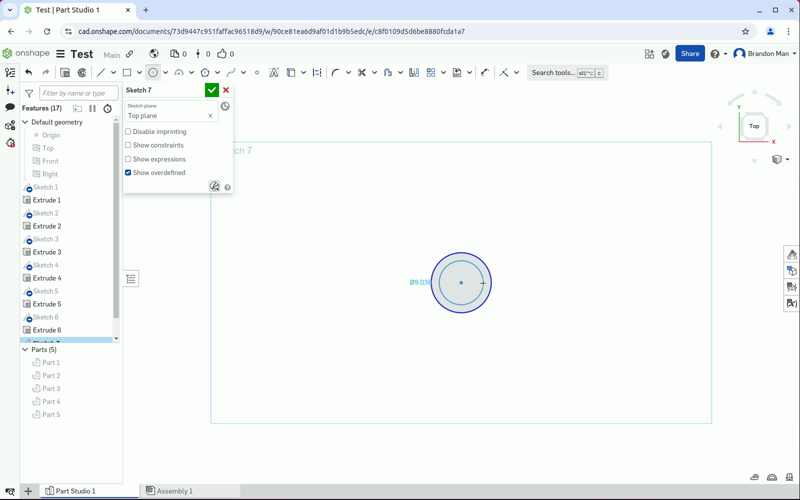
click(483, 282)
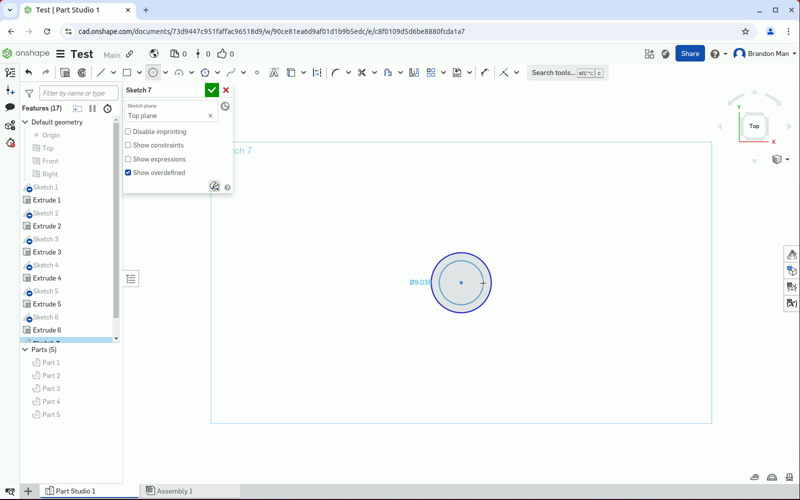
key(esc)
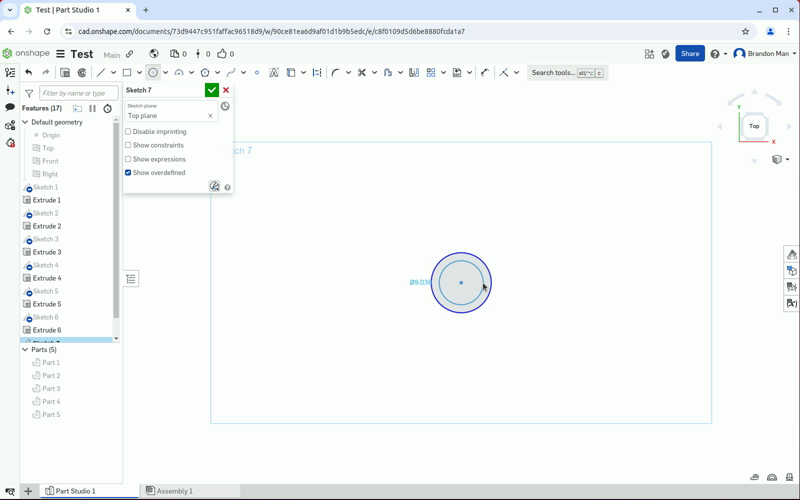
mouse_move(467, 259)
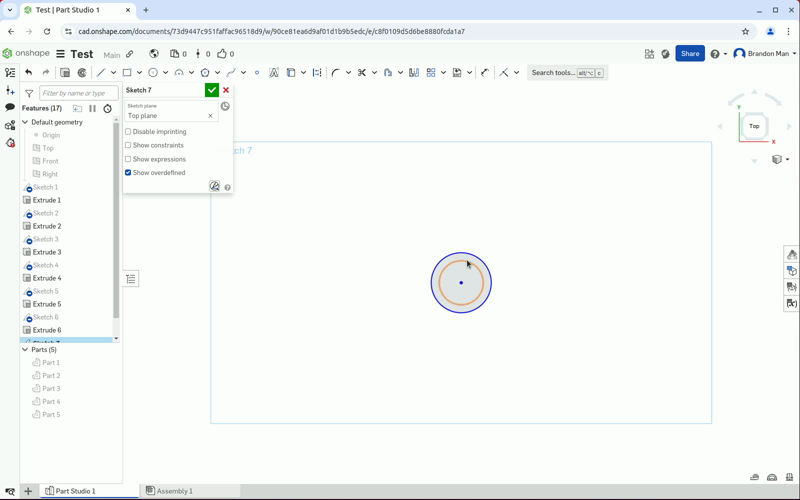
scroll(6)
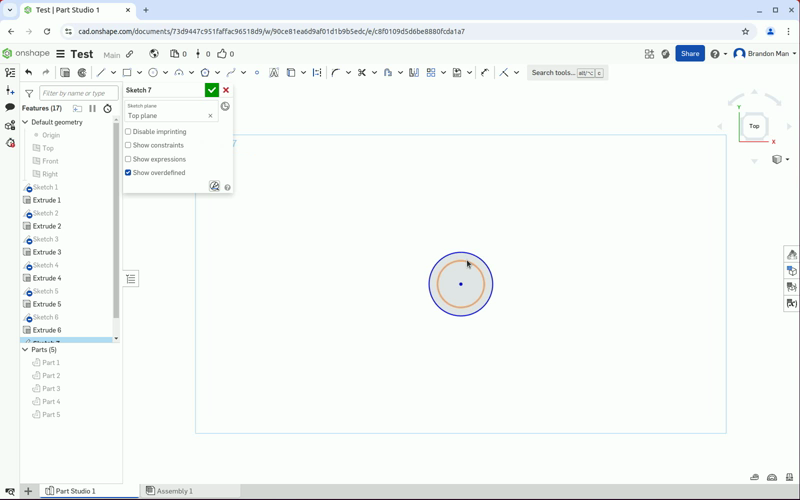
scroll(6)
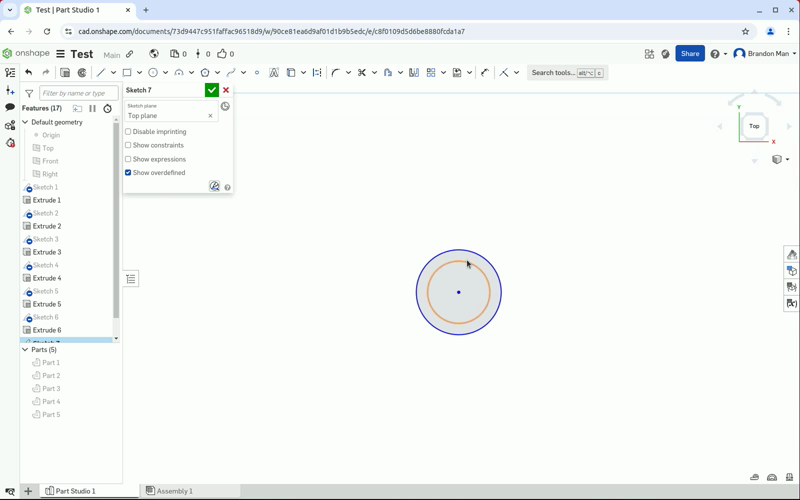
scroll(6)
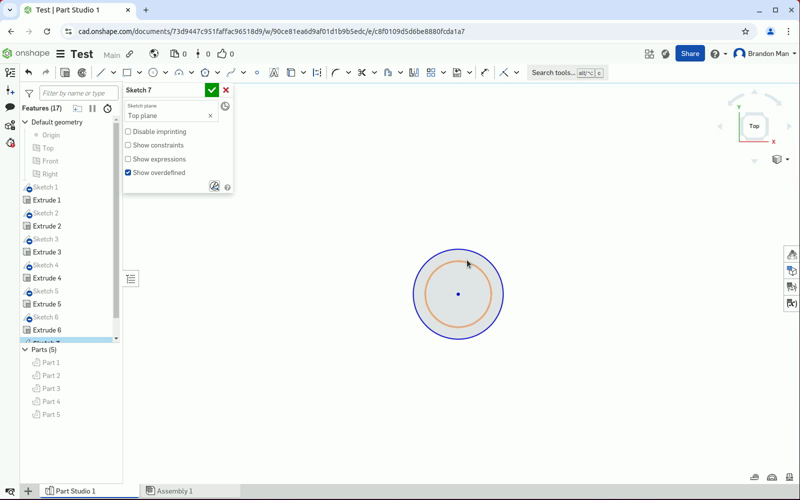
scroll(6)
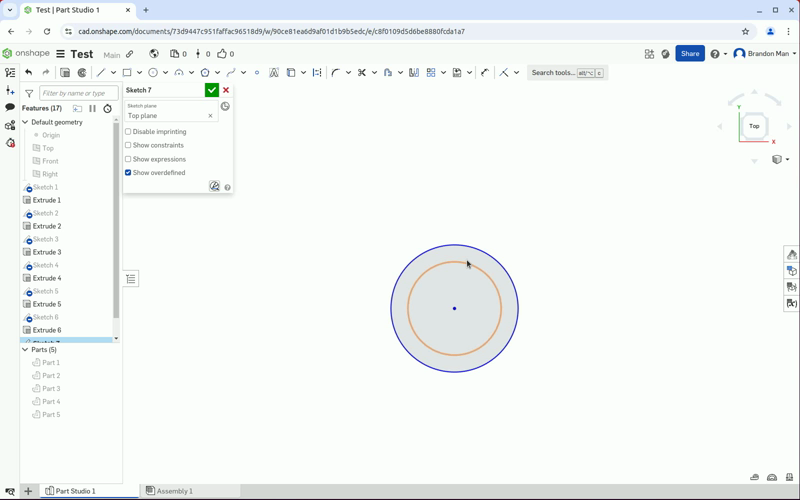
scroll(6)
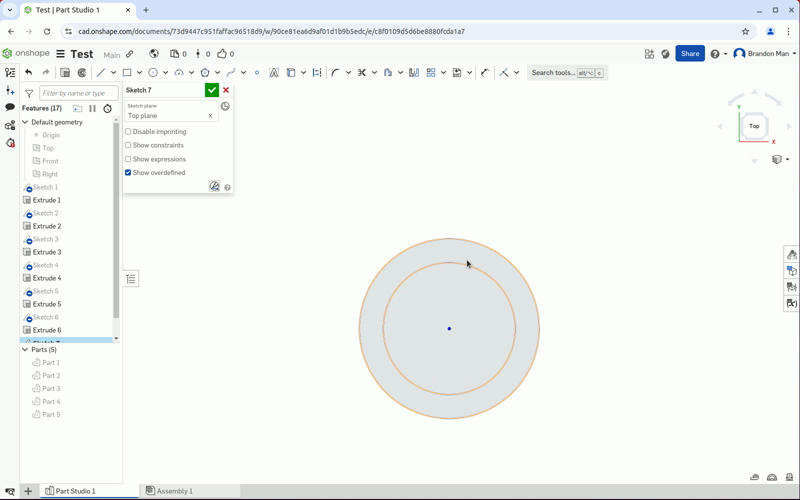
scroll(6)
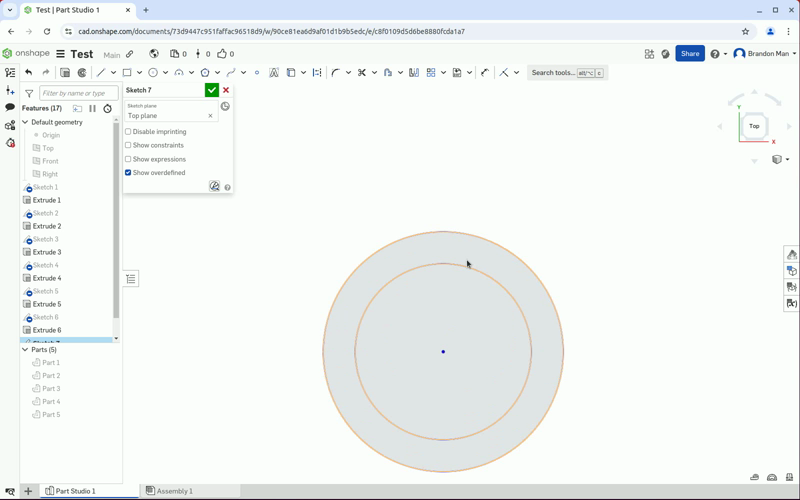
scroll(6)
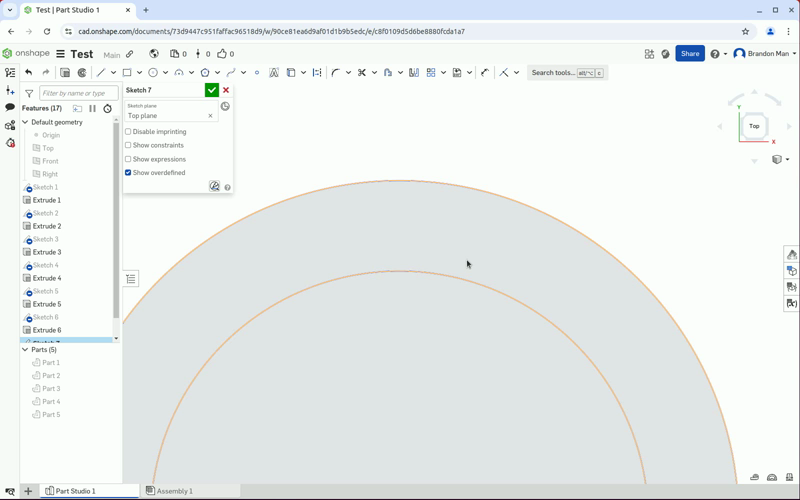
click(467, 259)
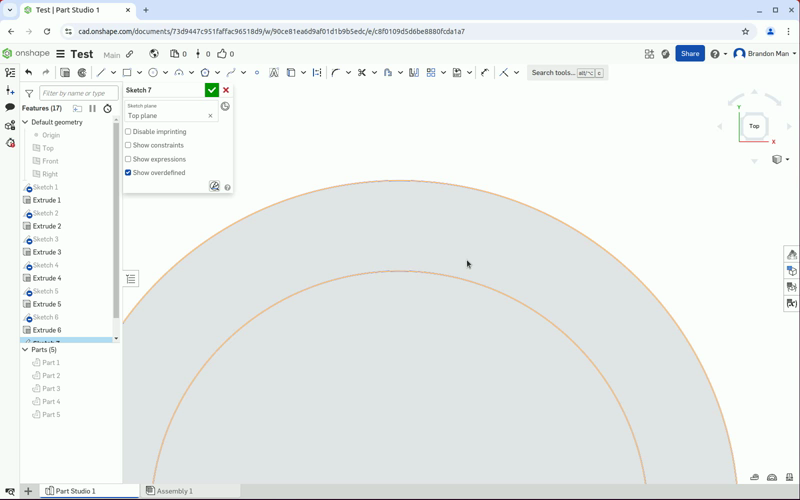
scroll(-6)
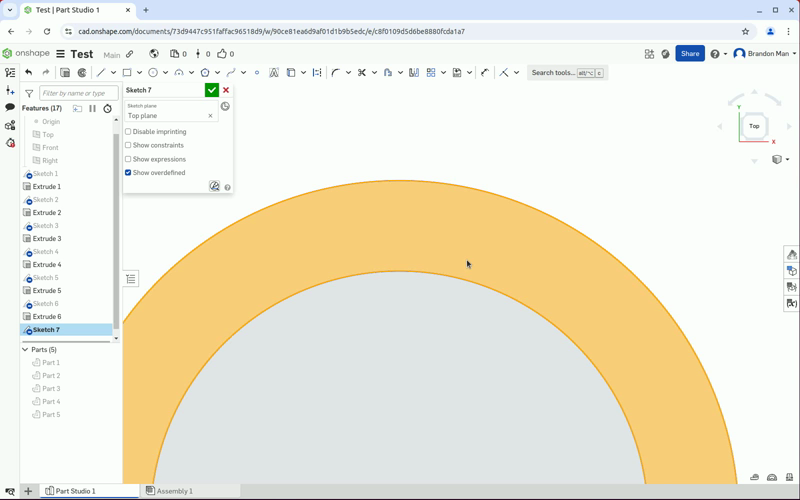
scroll(-6)
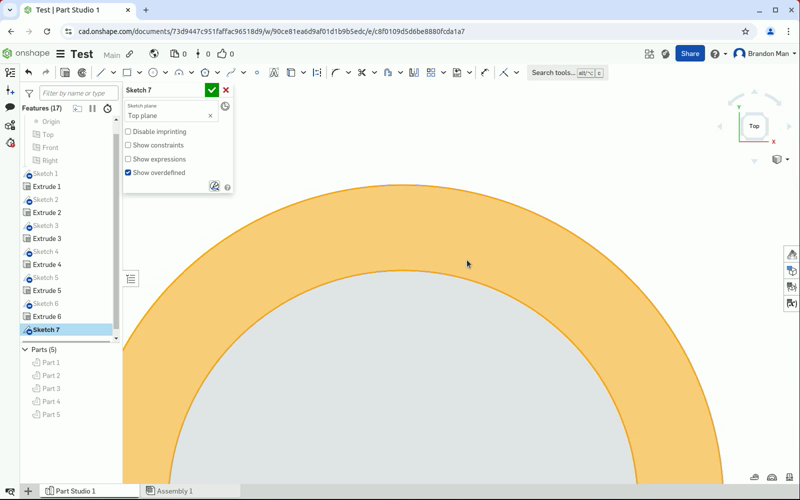
scroll(-6)
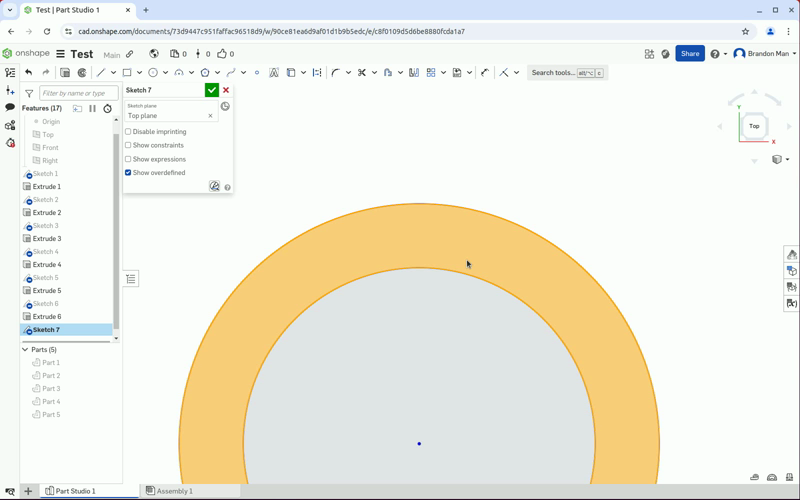
scroll(-6)
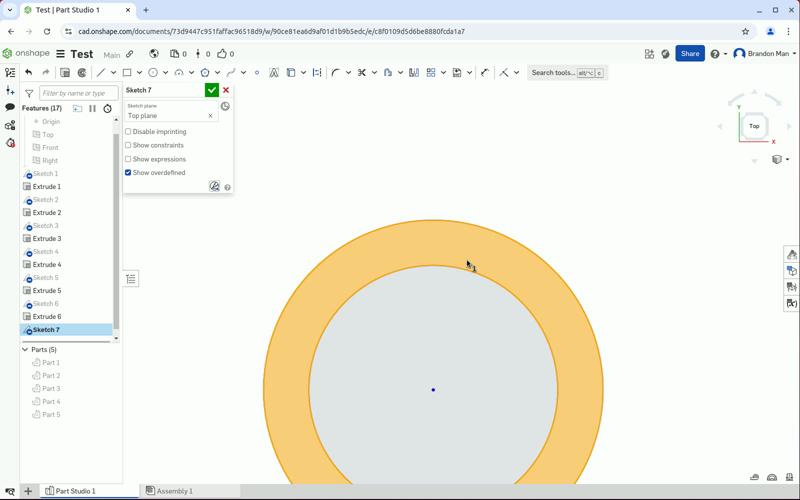
scroll(-6)
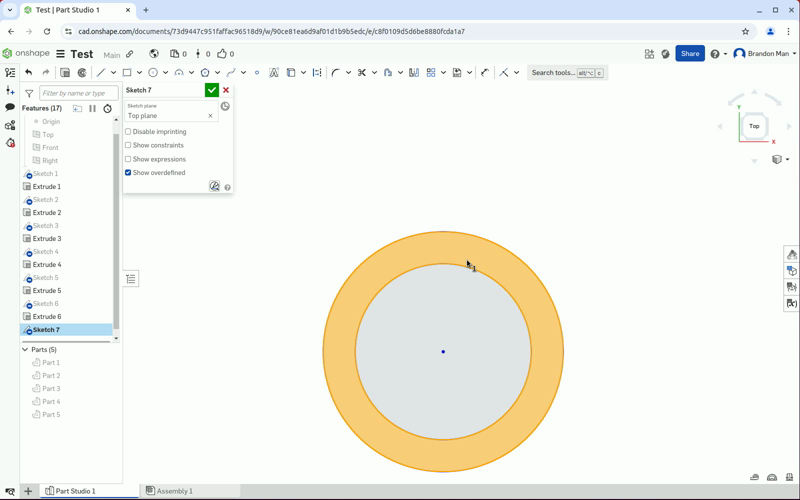
scroll(-6)
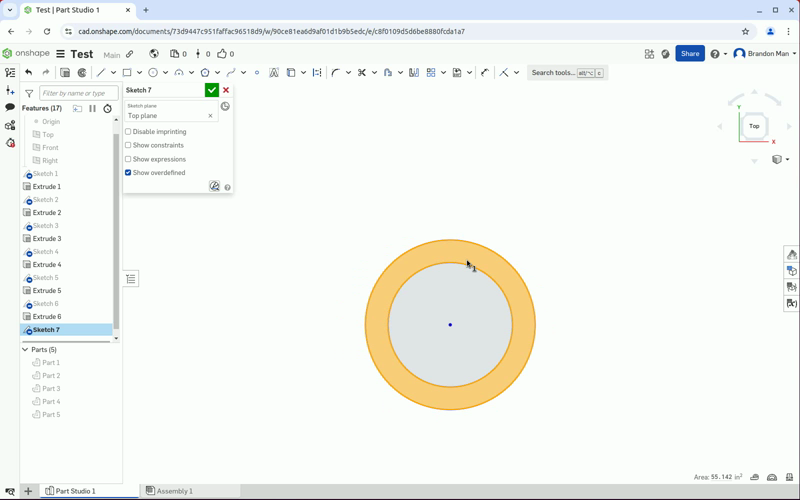
scroll(-6)
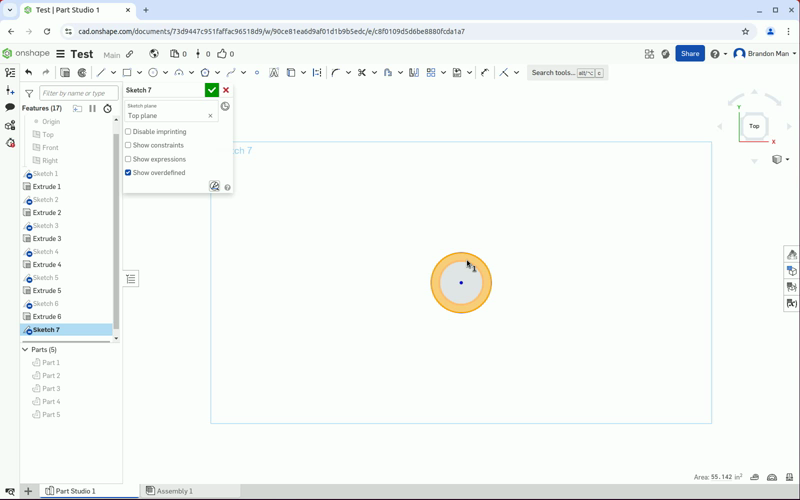
mouse_move(73, 352)
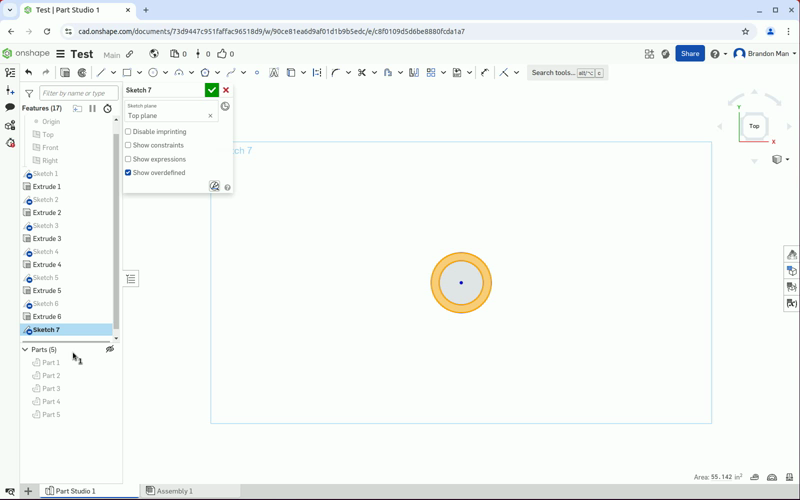
key(shift+y)
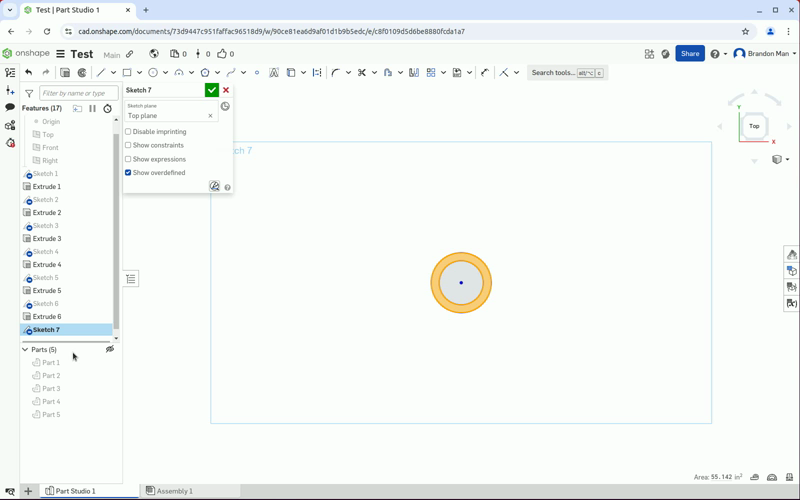
key(shift+e)
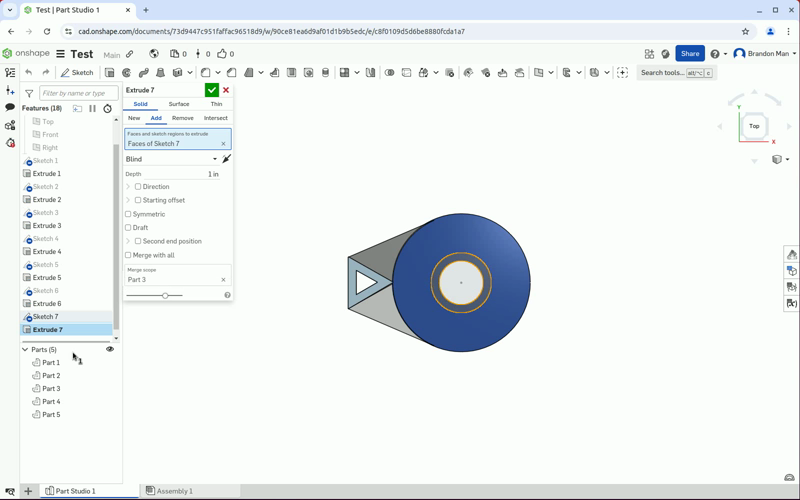
mouse_move(143, 106)
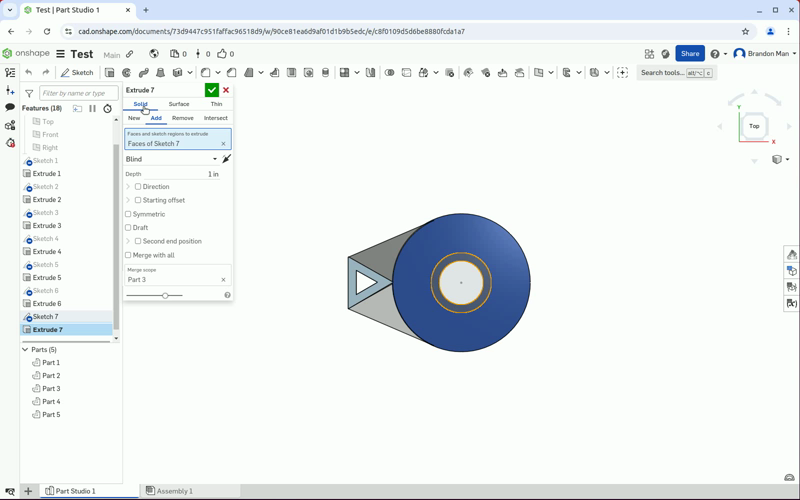
click(143, 106)
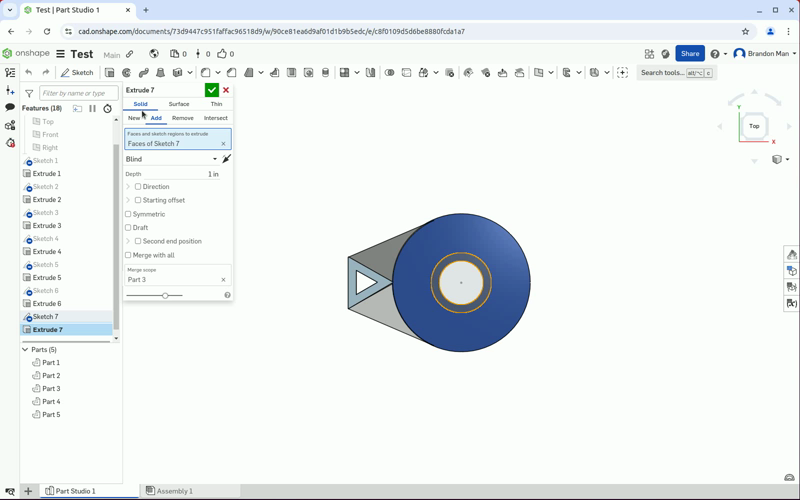
mouse_move(137, 120)
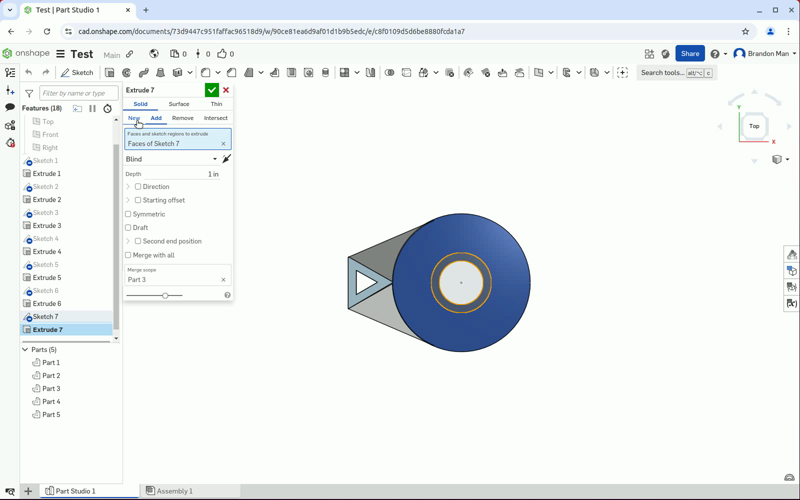
click(137, 120)
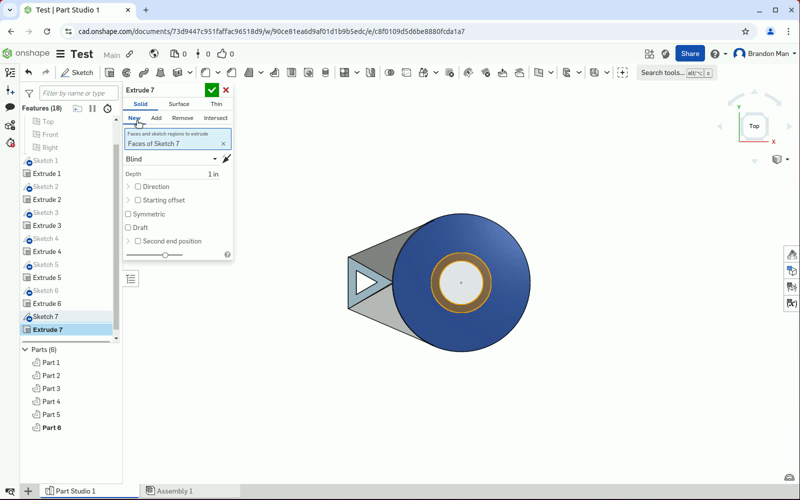
key(tab, 4)
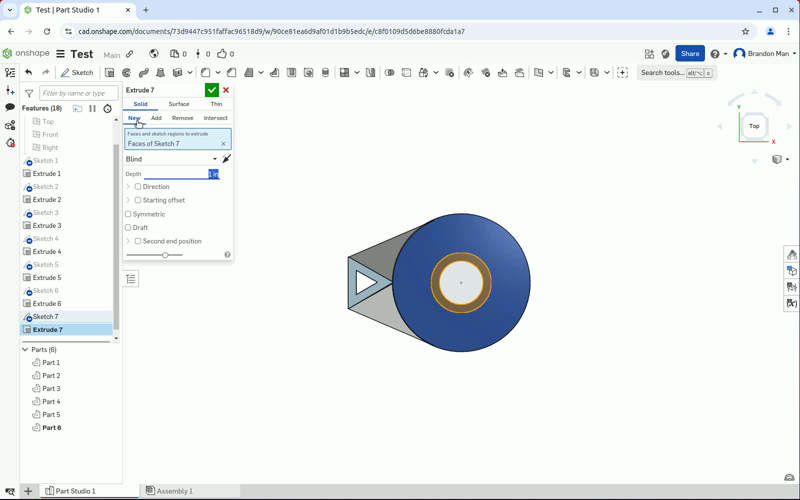
text(10.591)
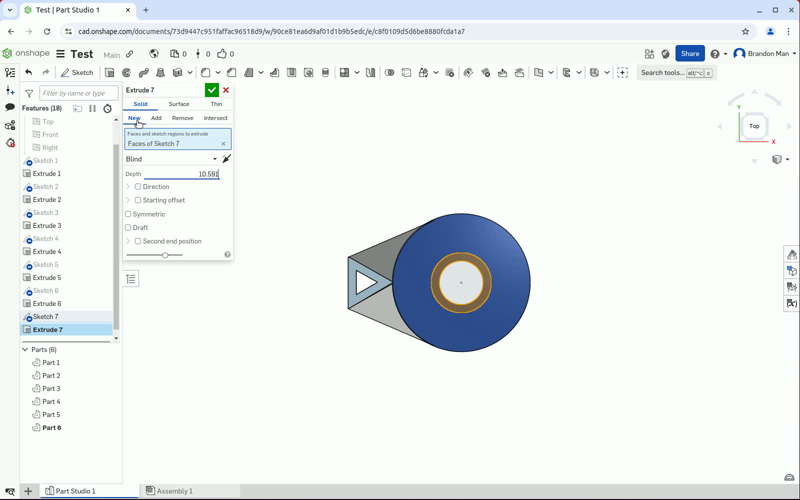
key(enter)
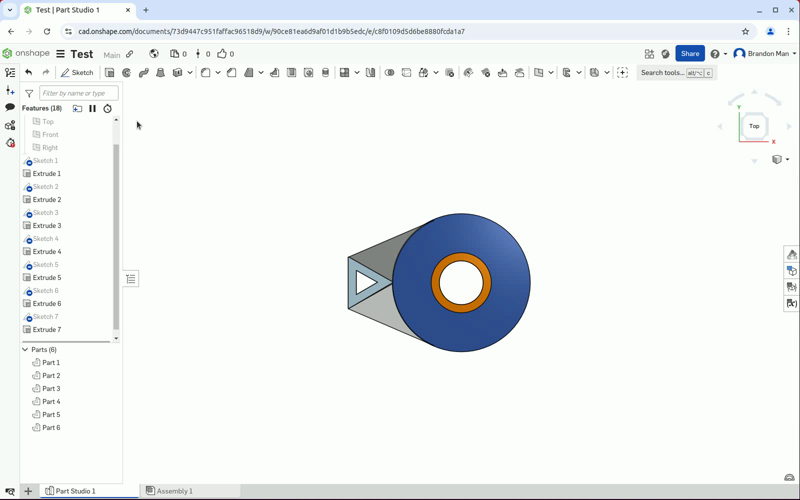
key(shift+h)
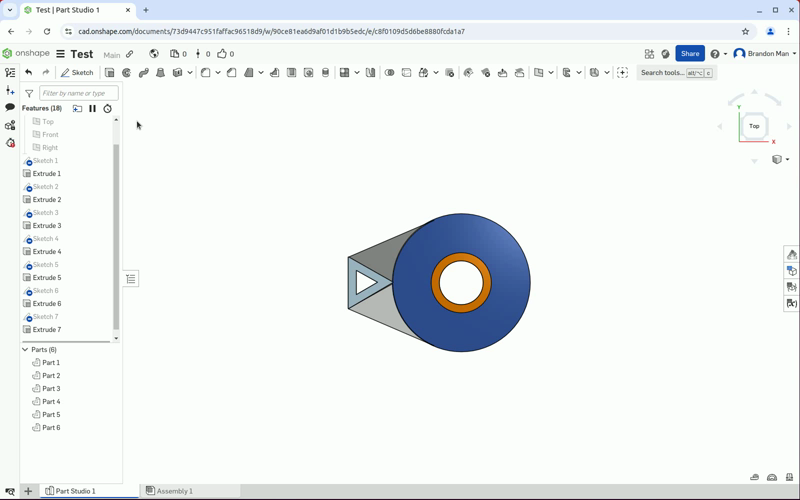
key(shift+h)
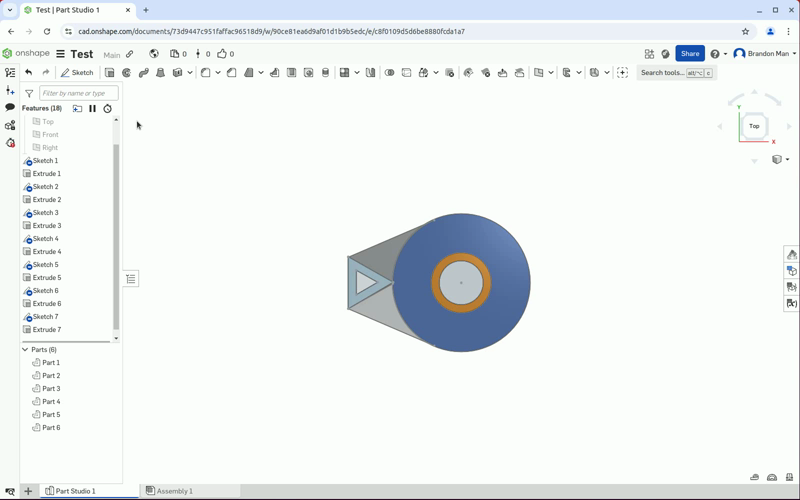
key(shift+7)
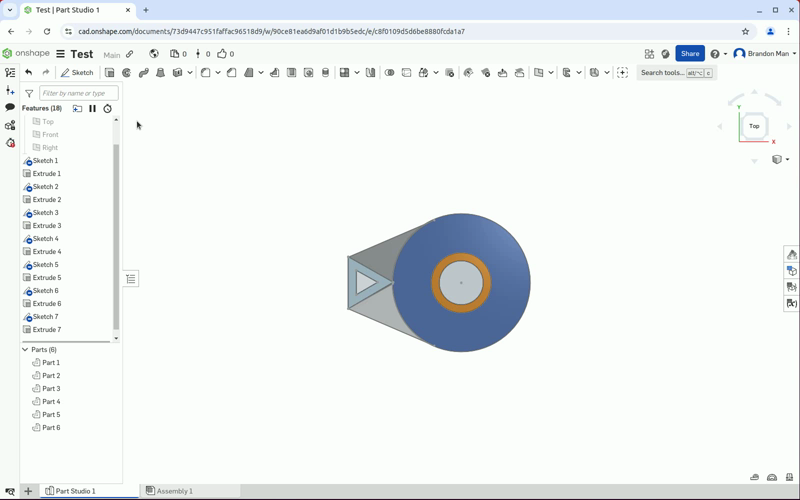
key(up, 3)
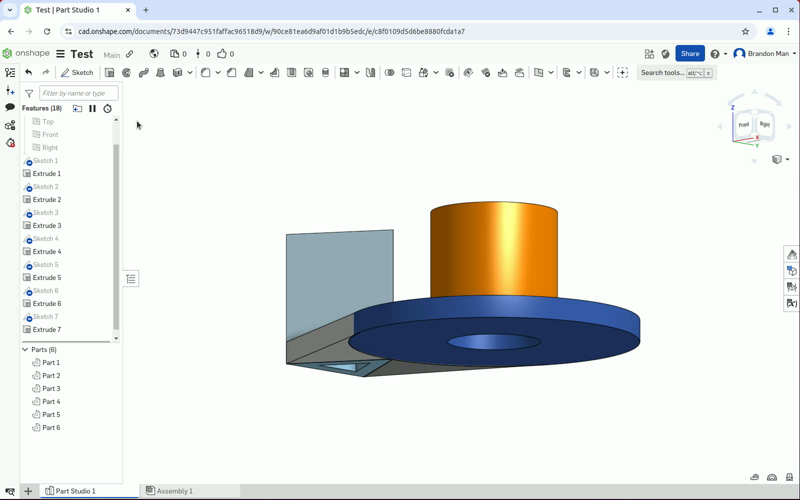
key(left, 3)
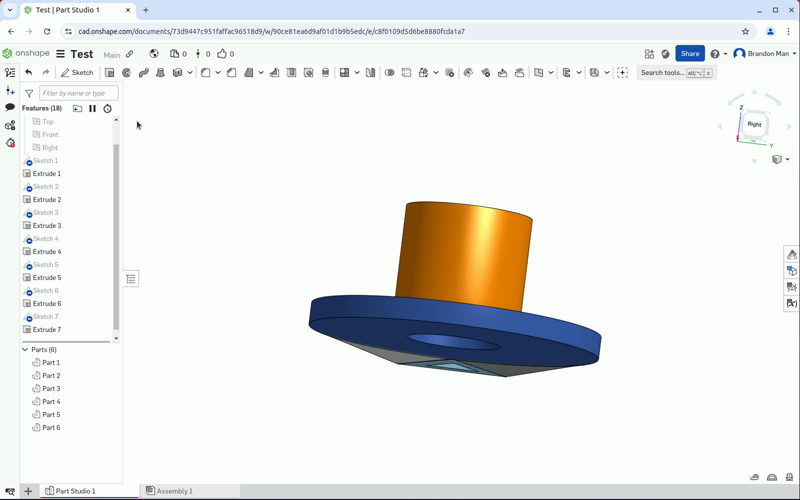
key(right, 3)
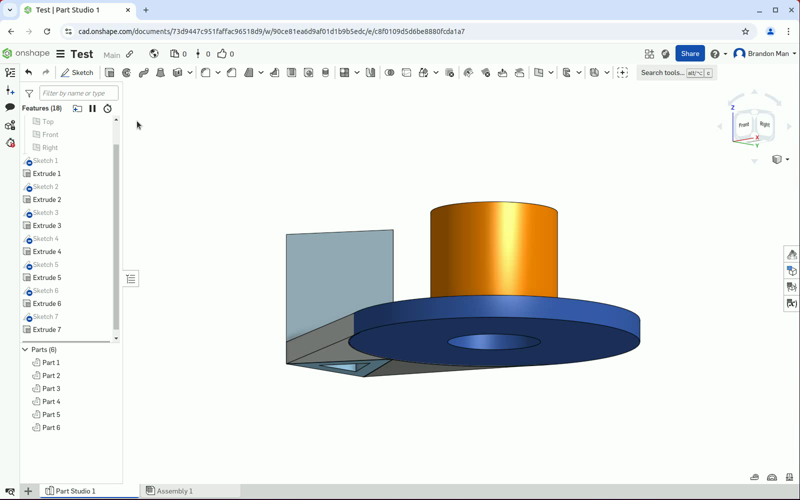
key(down, 3)
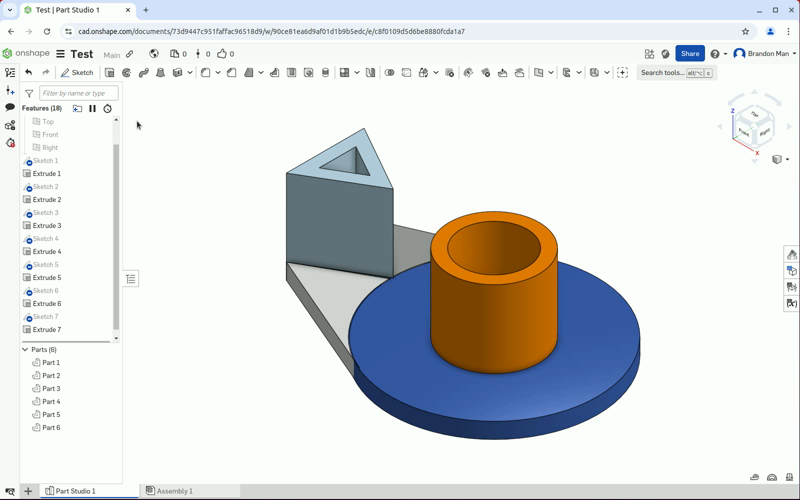
mouse_move(69, 163)
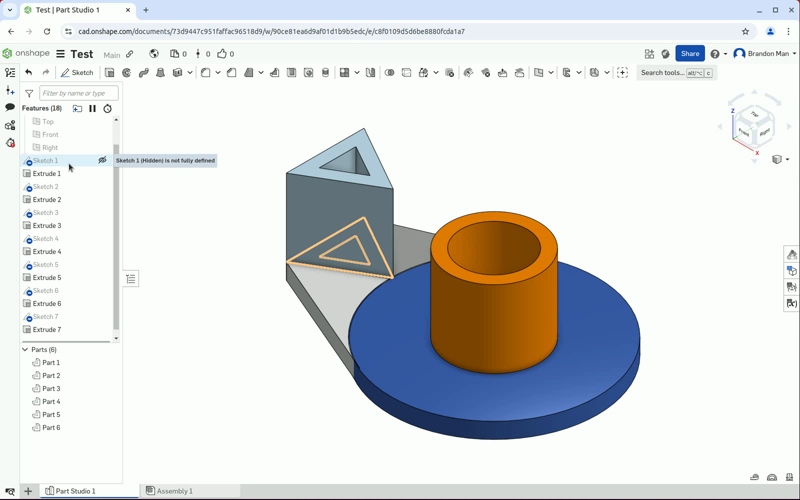
click(69, 163)